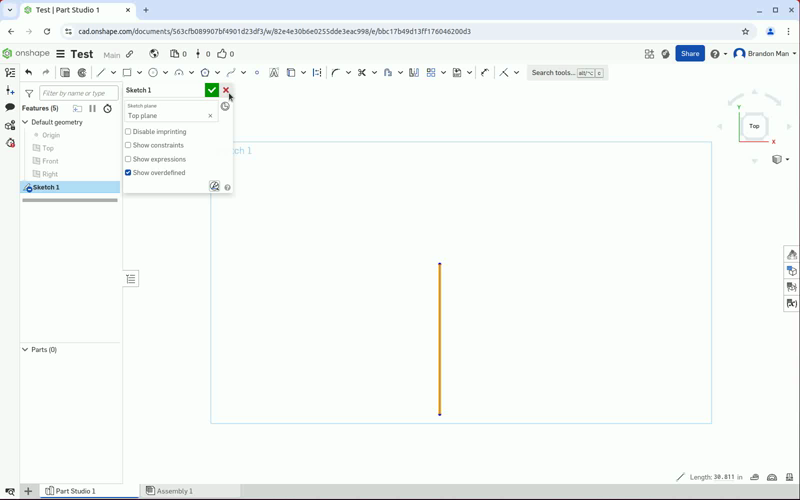
key(shift+h)
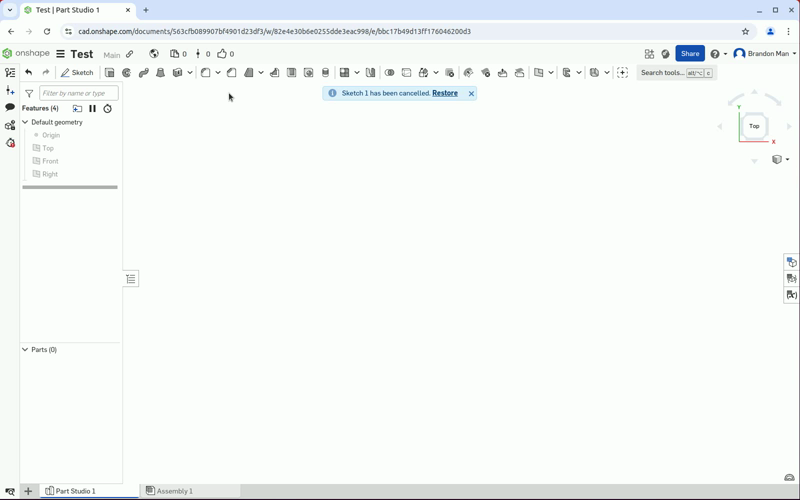
mouse_move(73, 352)
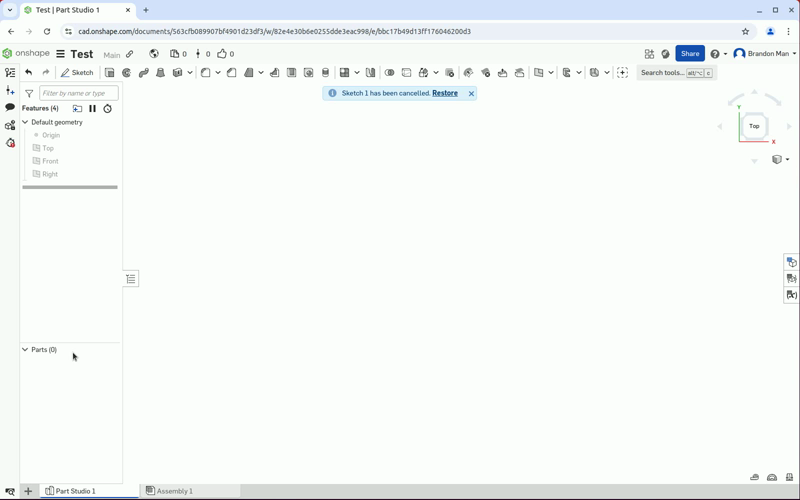
key(y)
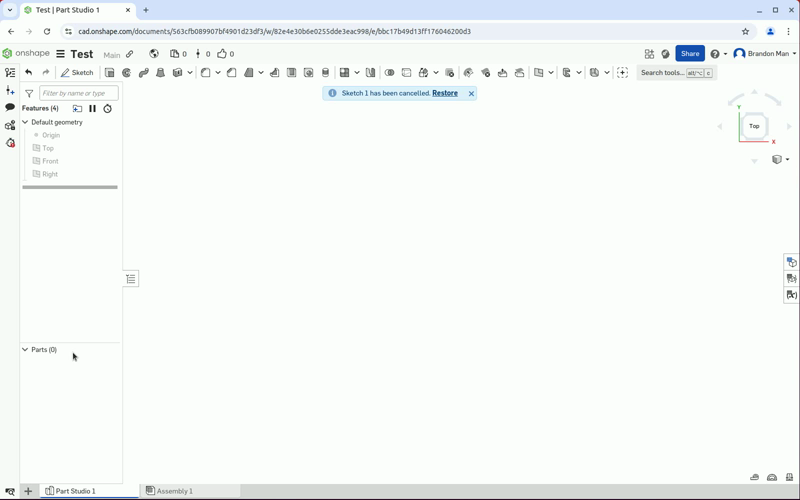
key(shift+p)
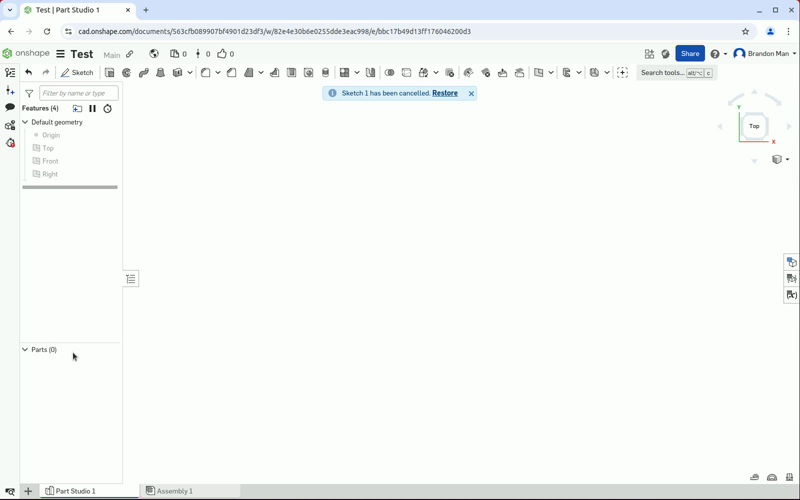
key(space)
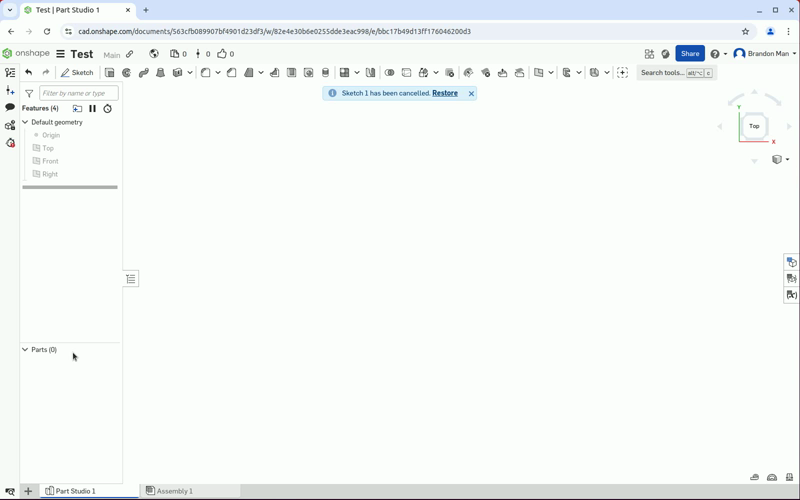
key_down(shift)
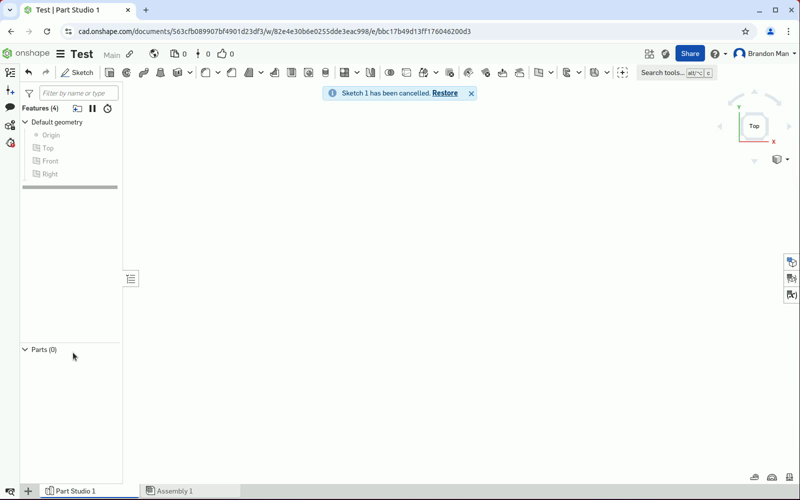
key(up)
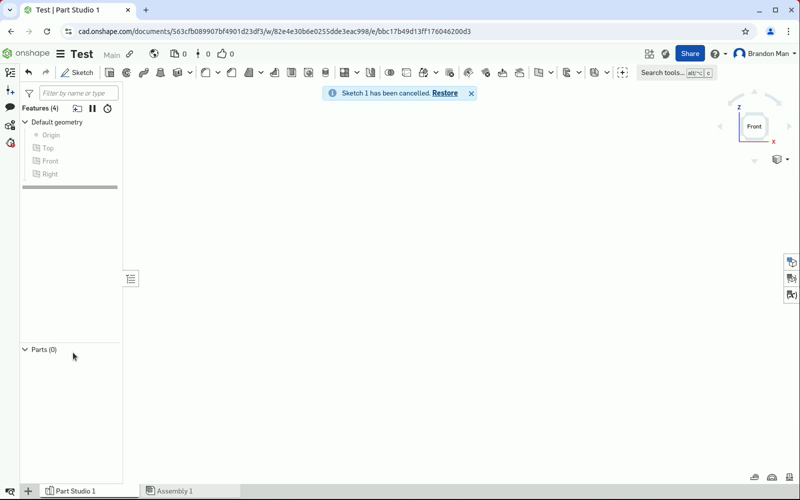
key_up(shift)
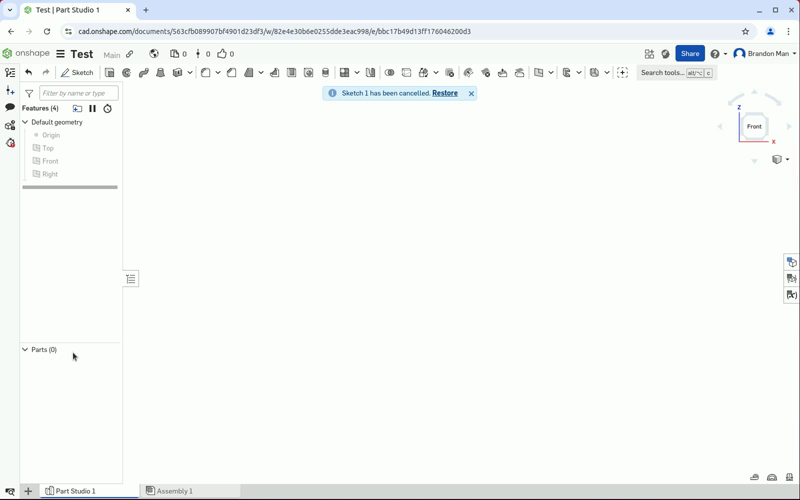
mouse_move(73, 352)
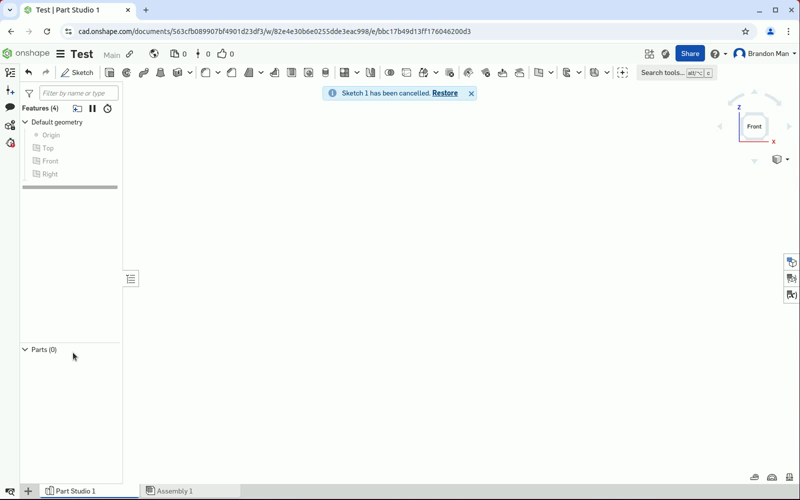
key(shift+y)
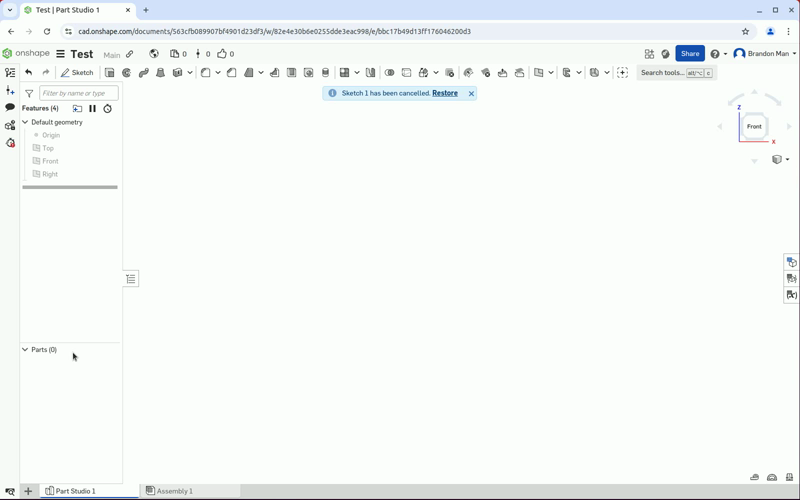
key(shift+s)
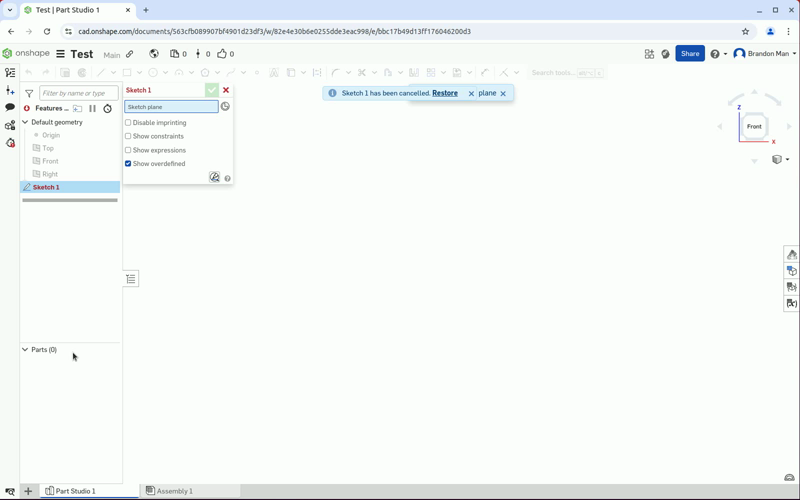
mouse_move(73, 163)
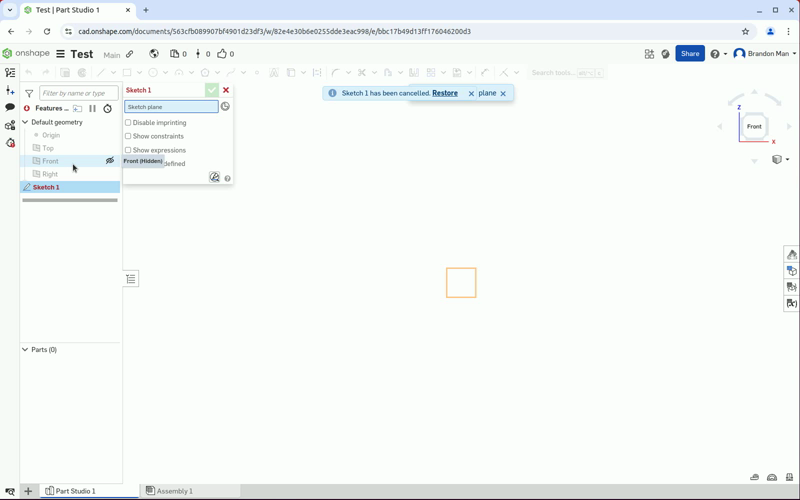
click(73, 163)
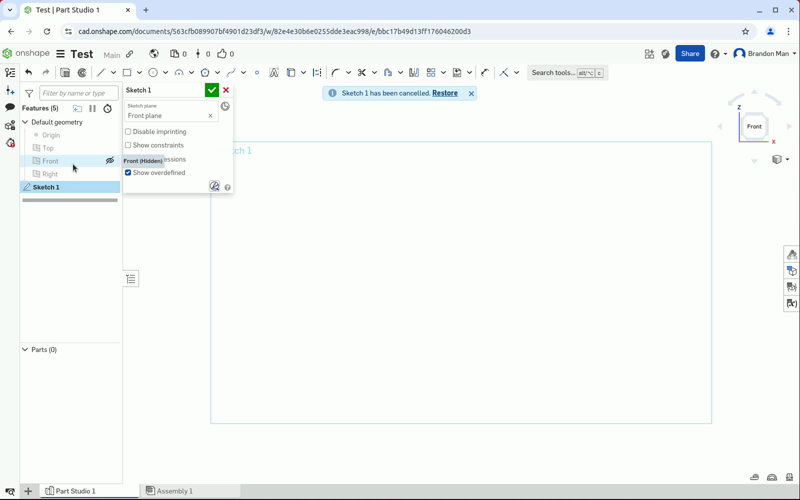
mouse_move(73, 352)
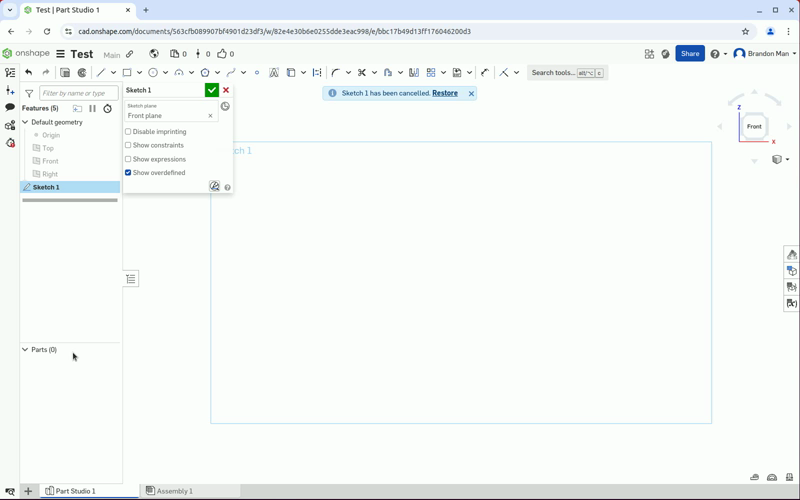
key(y)
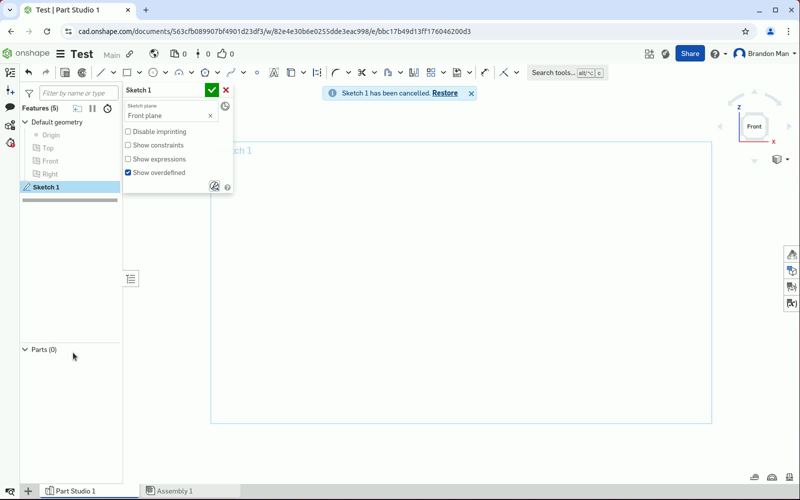
key(l)
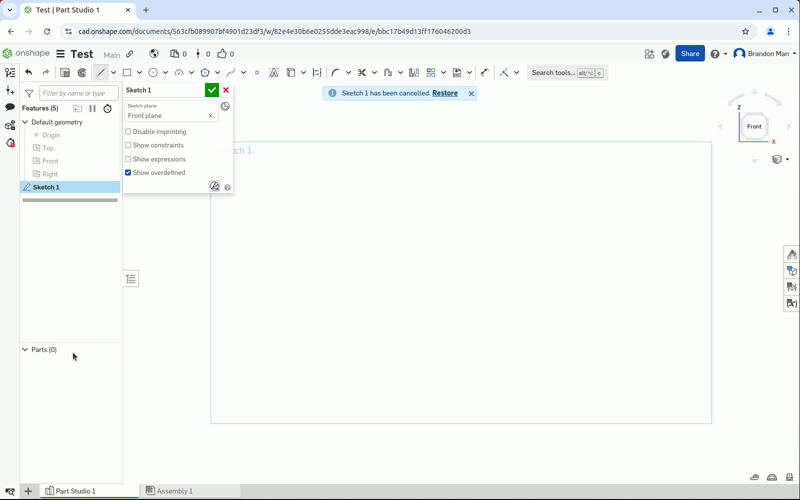
key_down(shift)
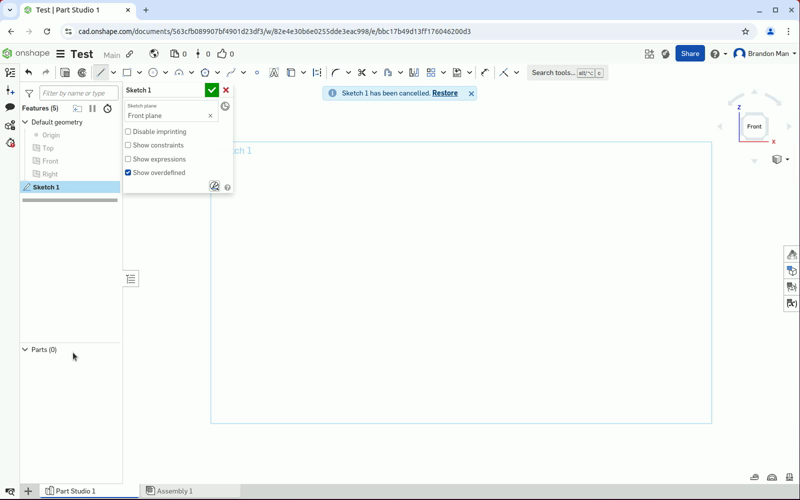
mouse_move(348, 341)
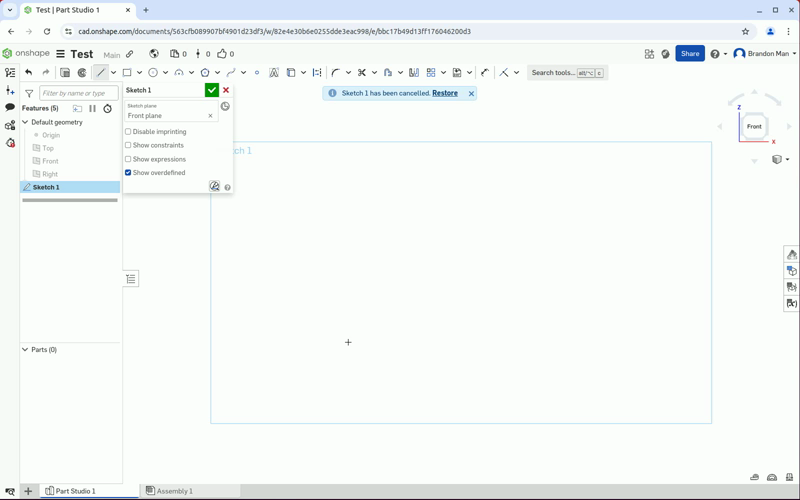
click(348, 341)
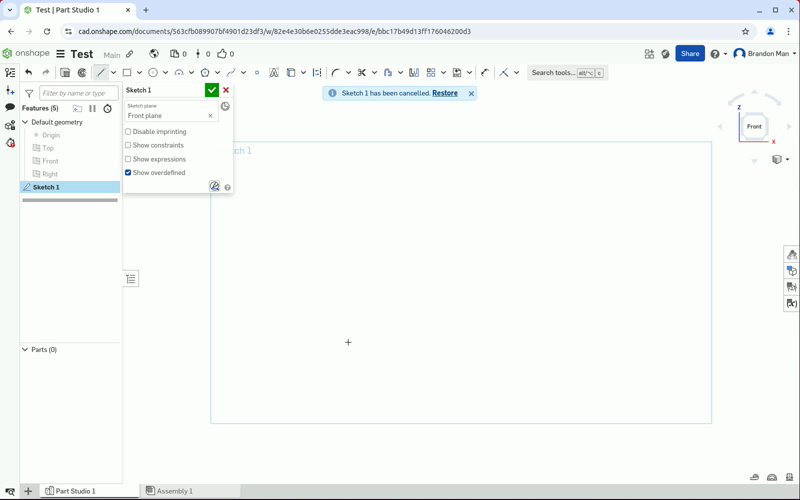
key_up(shift)
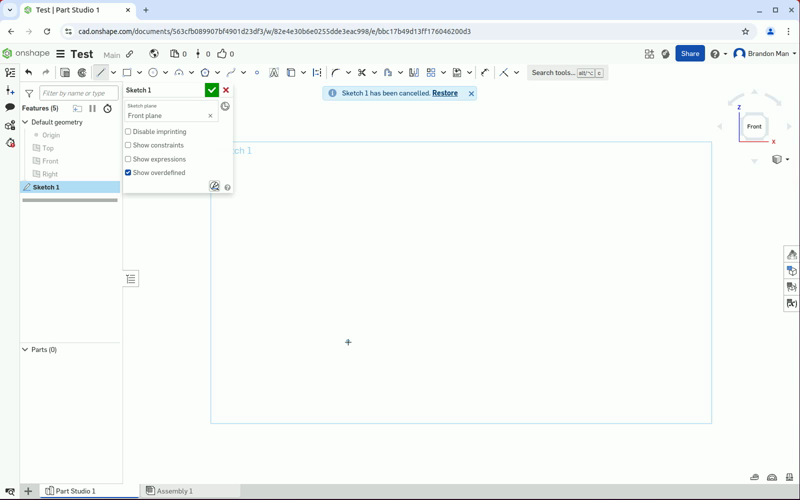
key_down(shift)
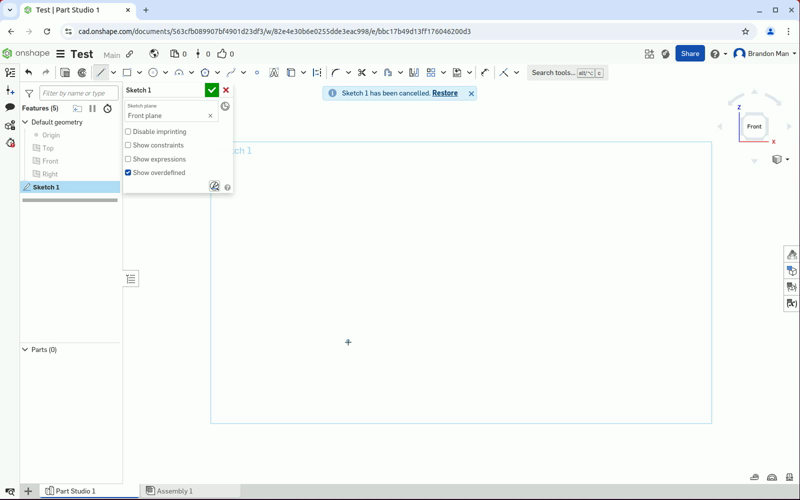
mouse_move(572, 341)
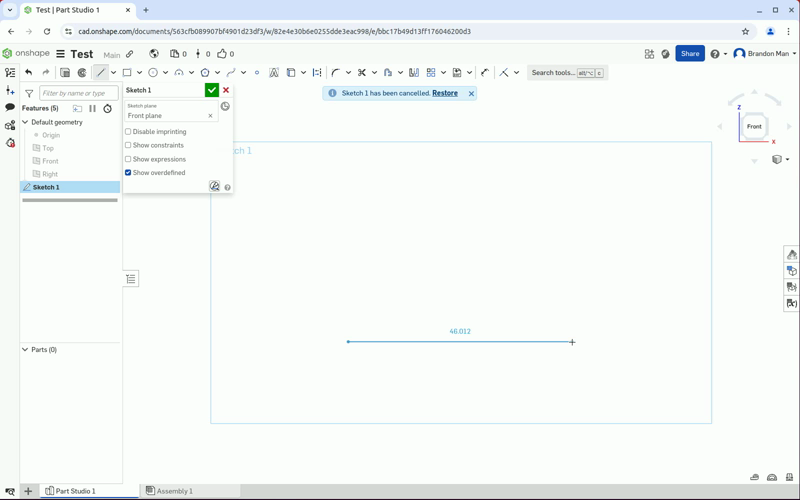
click(572, 341)
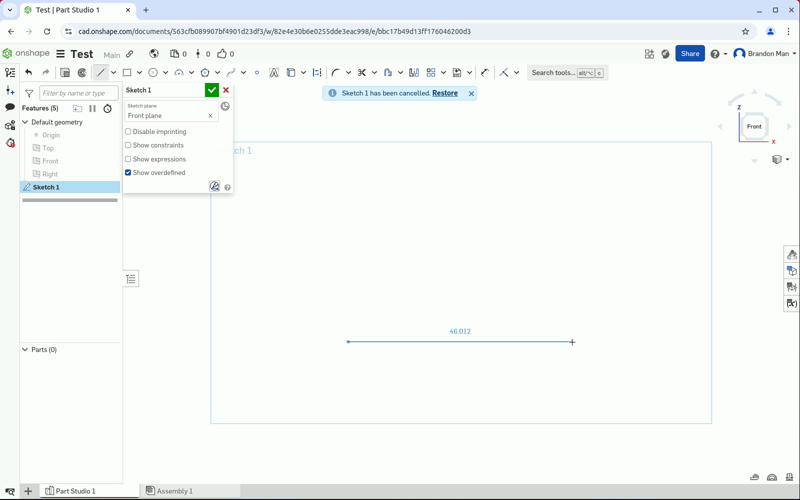
key_up(shift)
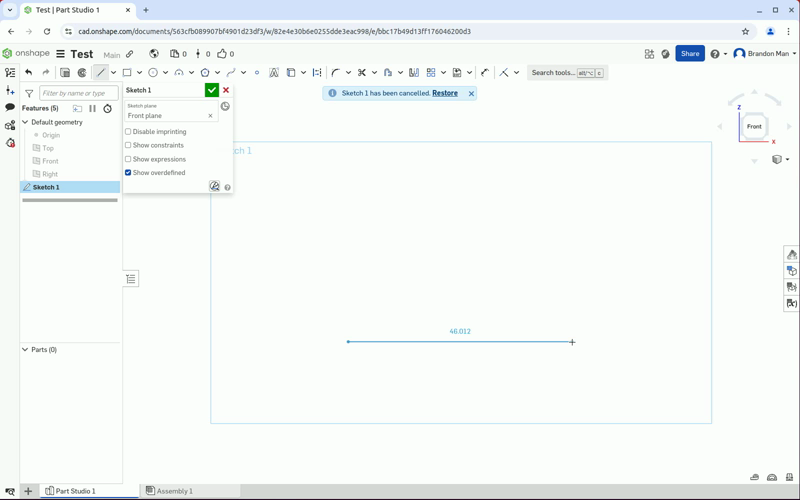
key_down(shift)
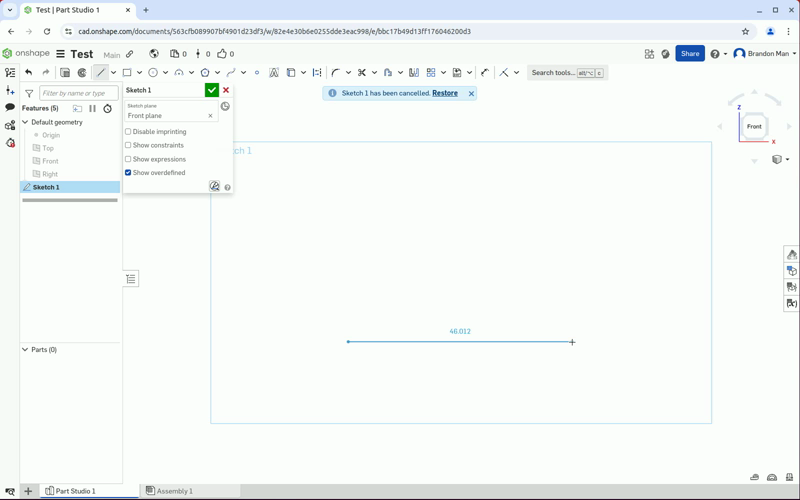
mouse_move(572, 223)
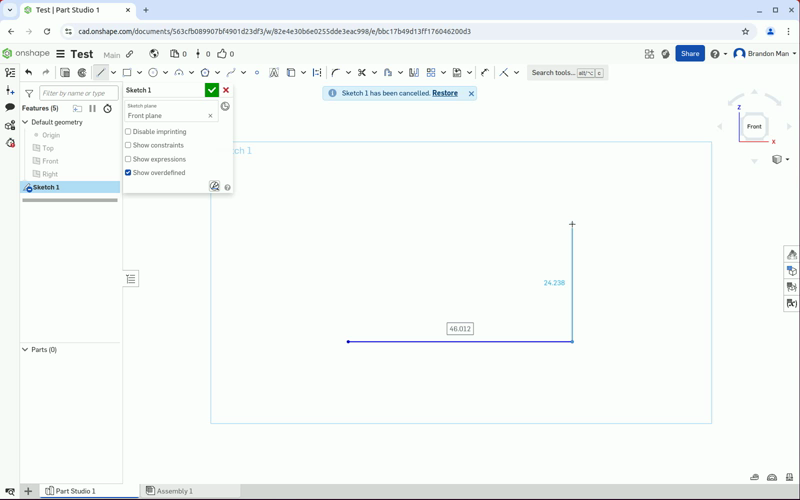
click(572, 223)
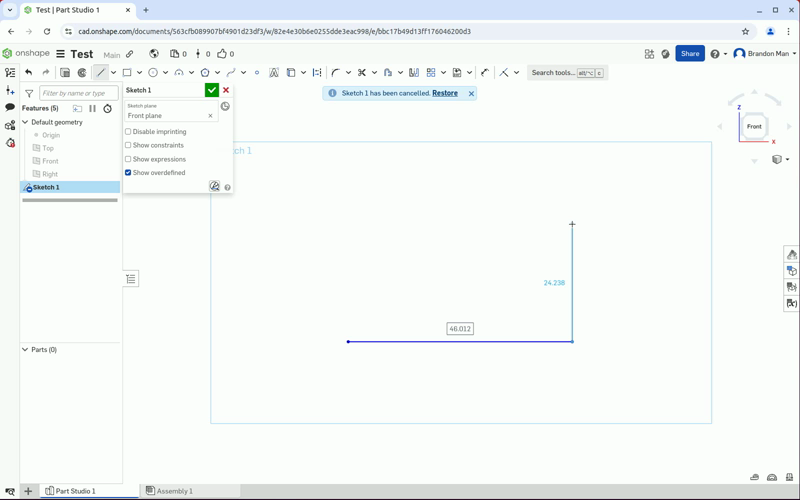
key_up(shift)
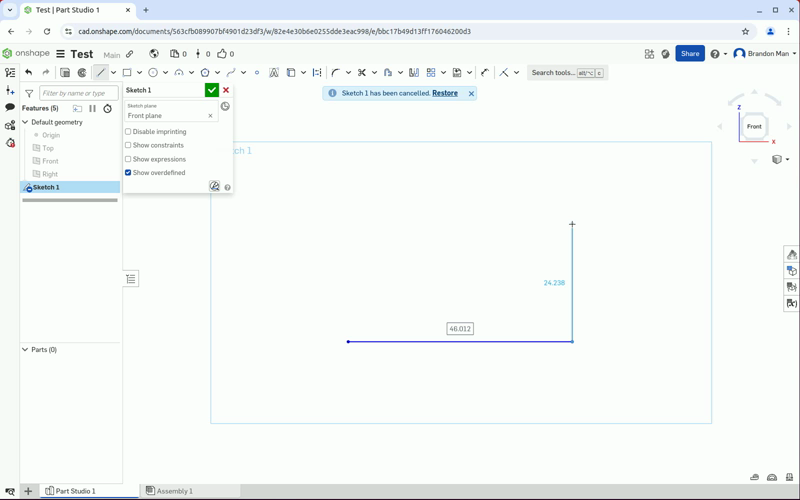
key_down(shift)
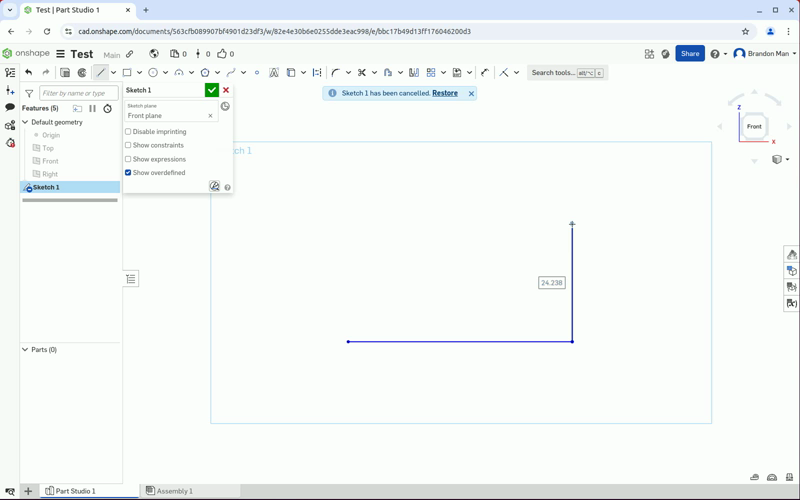
mouse_move(348, 223)
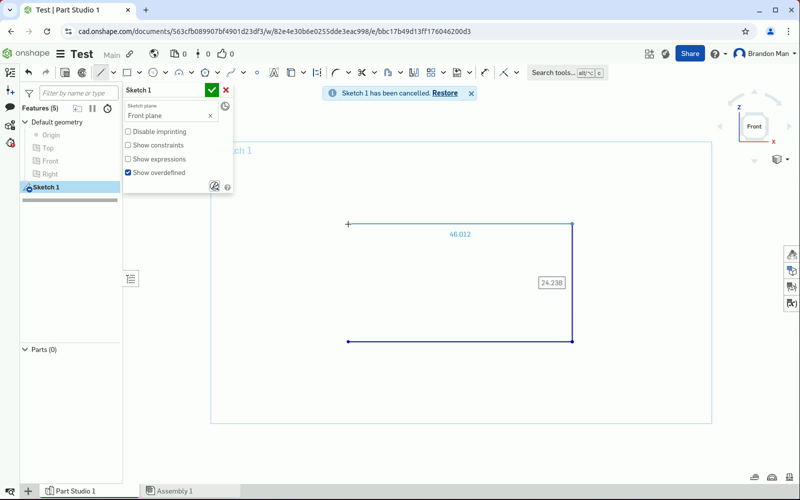
click(348, 223)
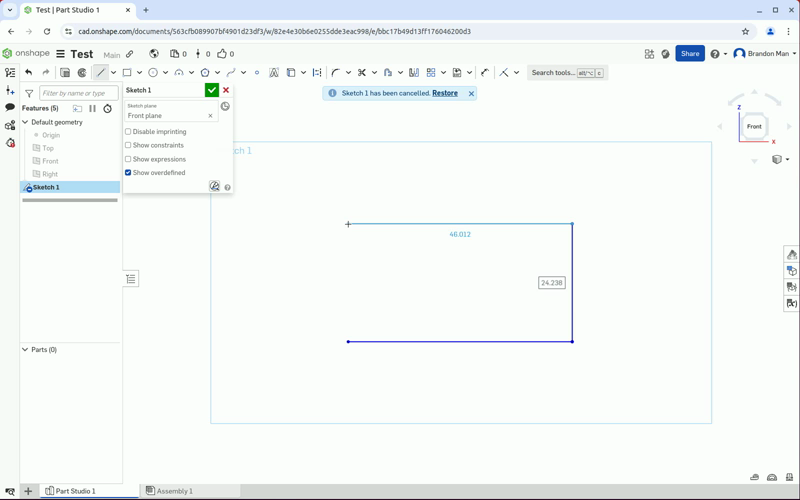
key_up(shift)
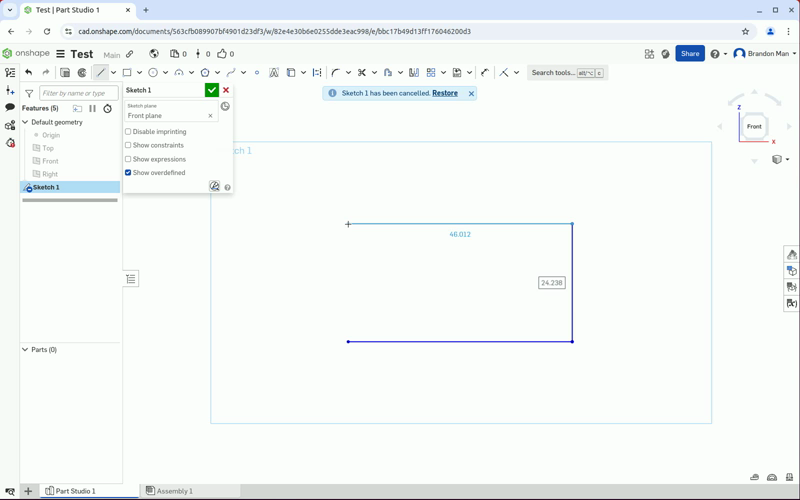
key_down(shift)
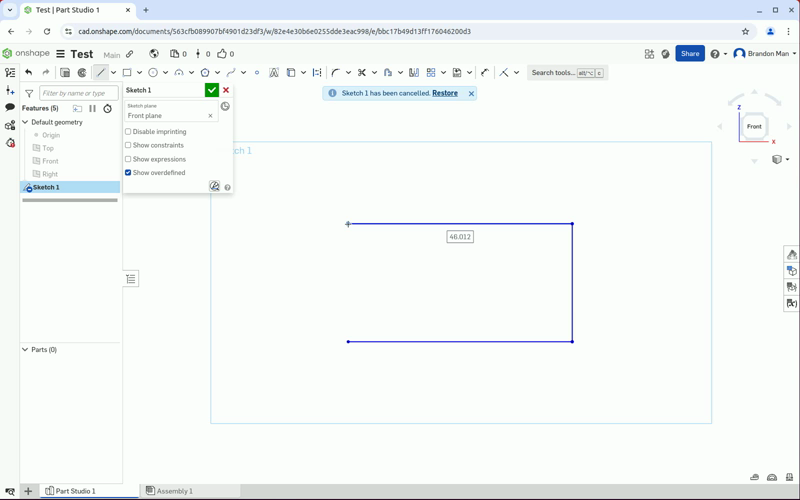
mouse_move(348, 341)
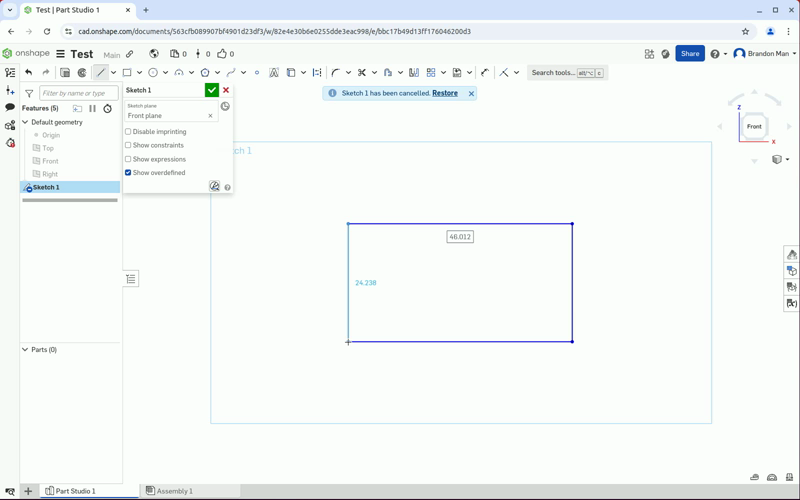
key_up(shift)
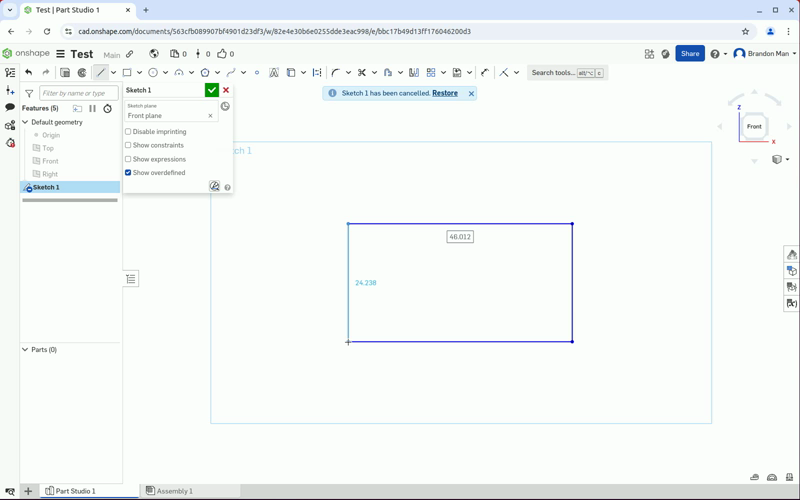
click(348, 341)
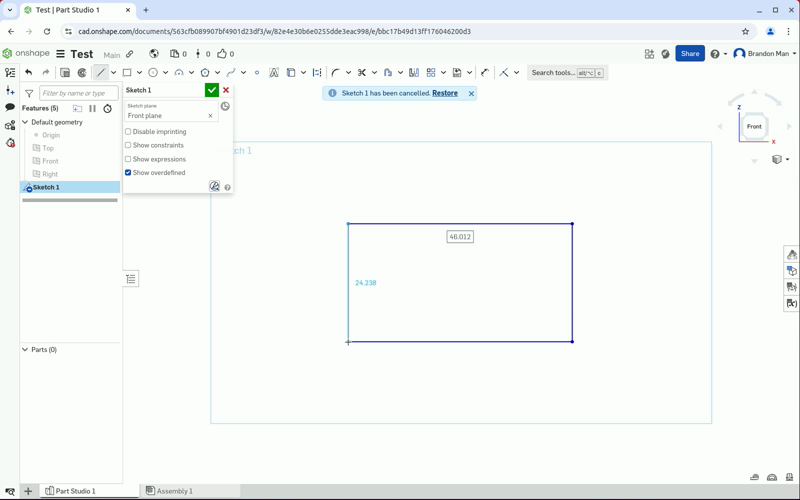
key(esc)
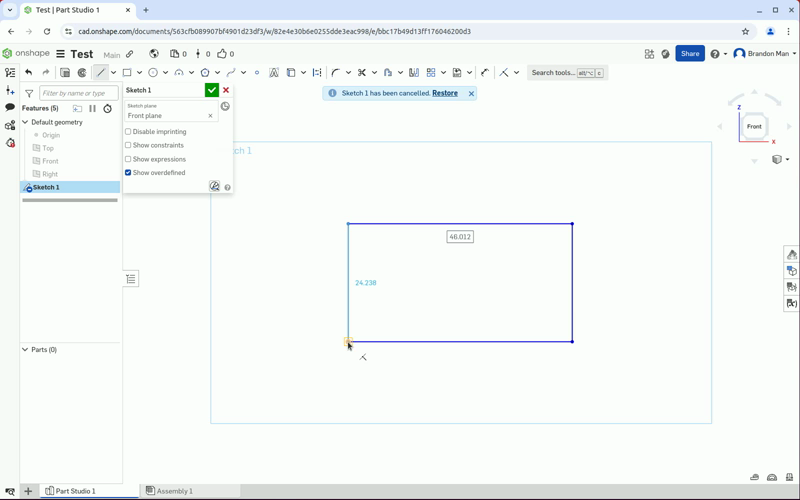
mouse_move(443, 299)
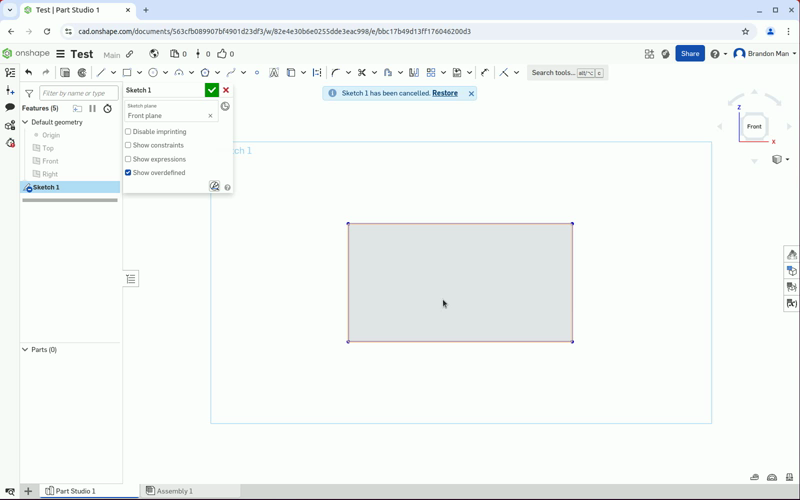
click(443, 299)
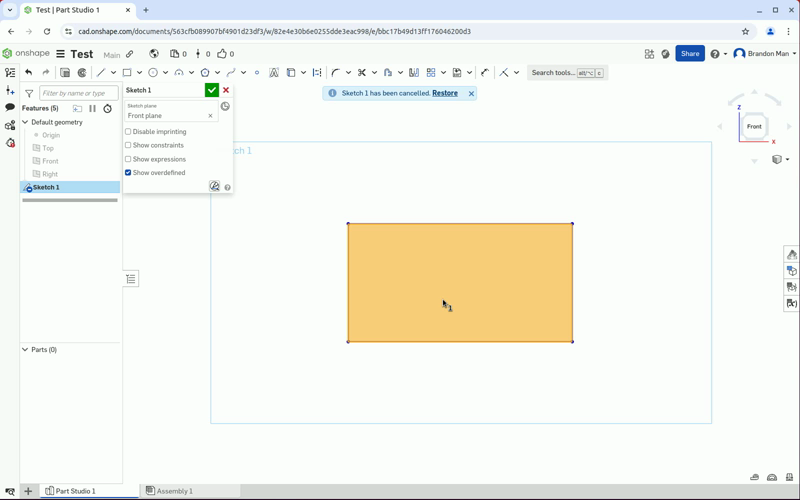
mouse_move(73, 352)
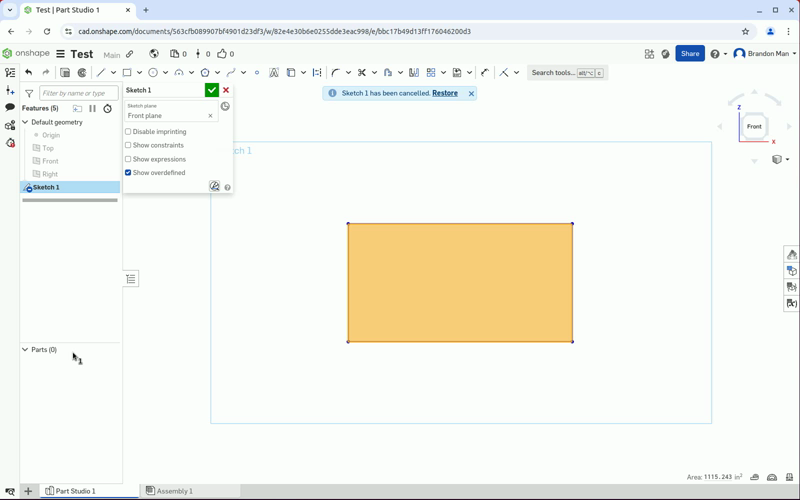
key(shift+y)
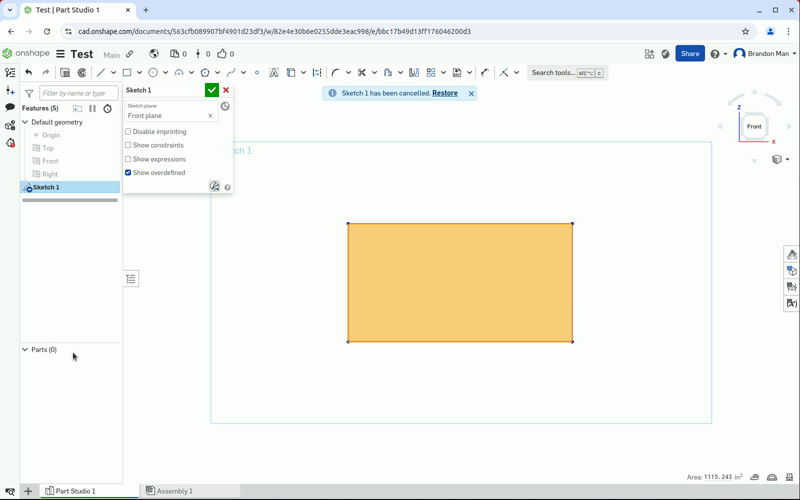
key(shift+e)
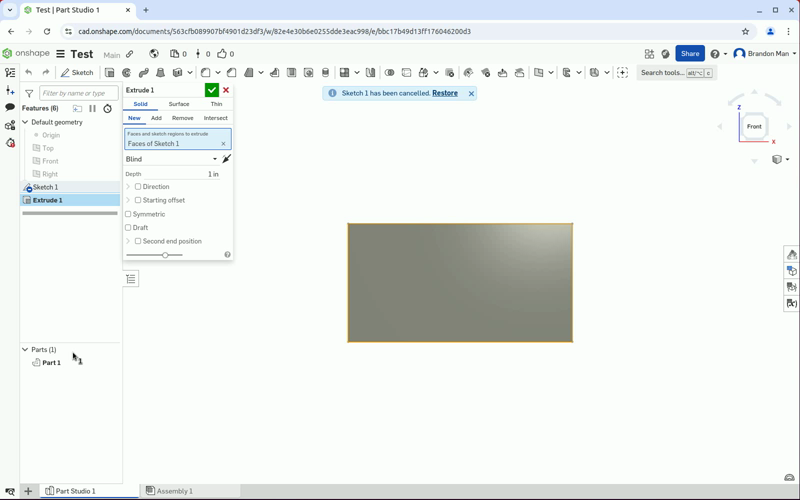
mouse_move(143, 106)
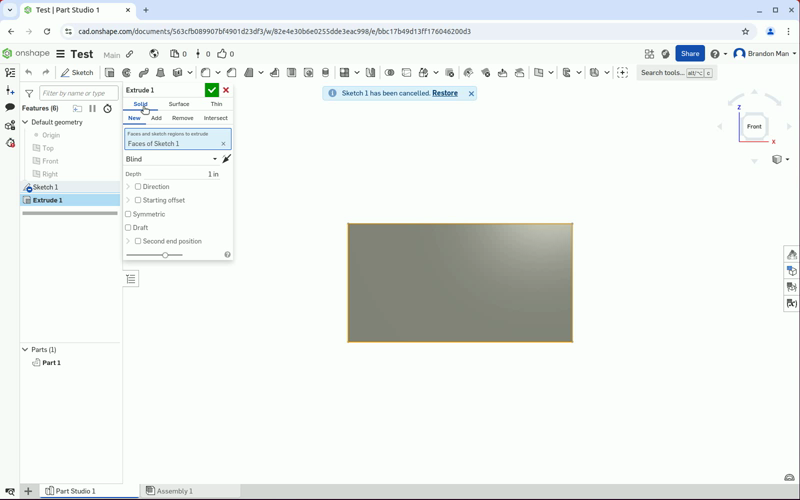
click(143, 106)
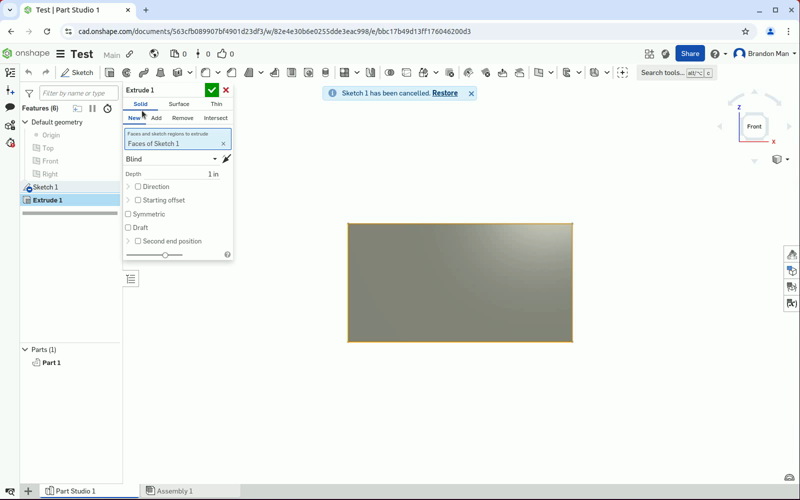
mouse_move(137, 120)
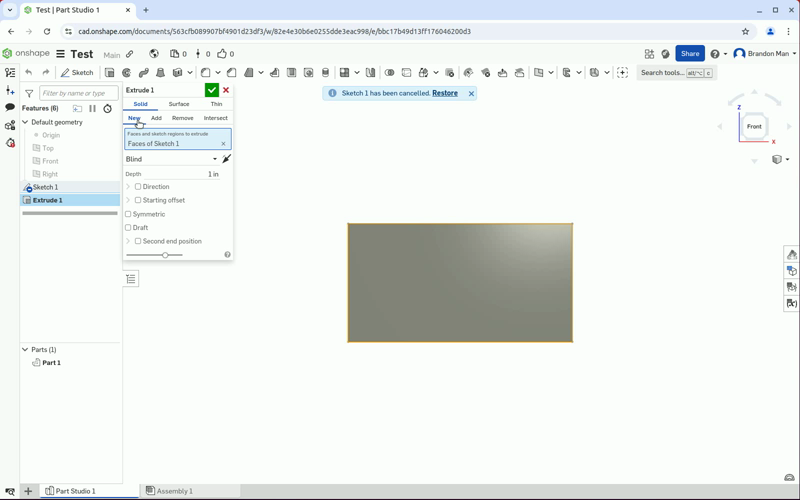
click(137, 120)
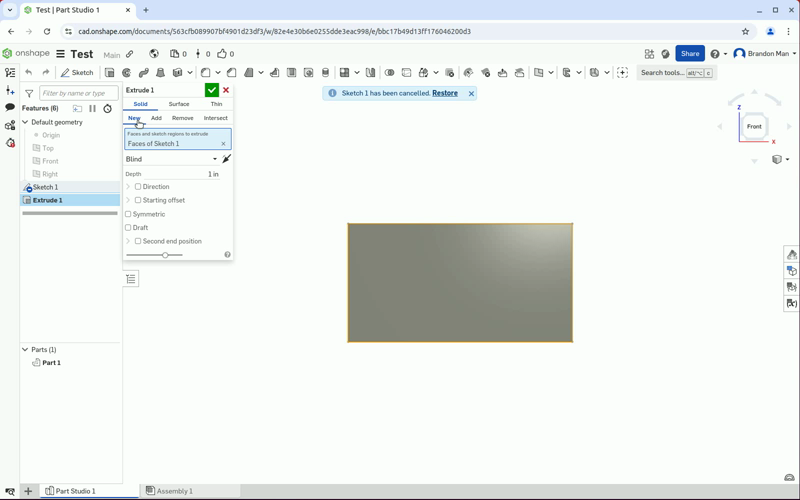
key(tab, 4)
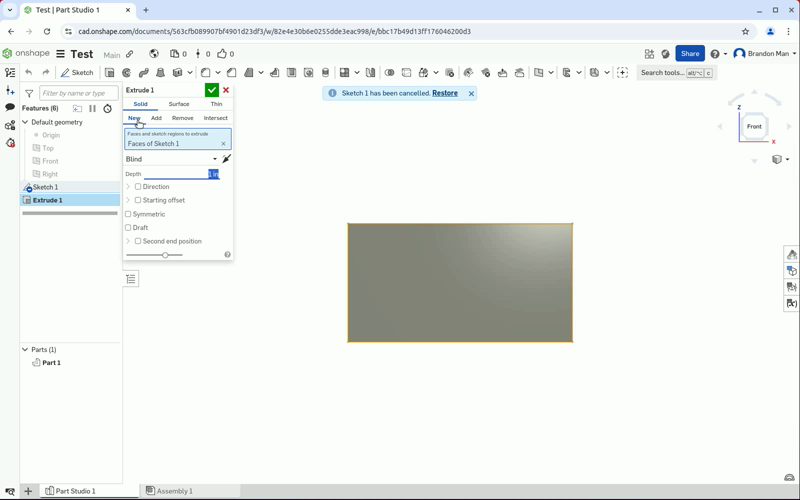
text(11.073)
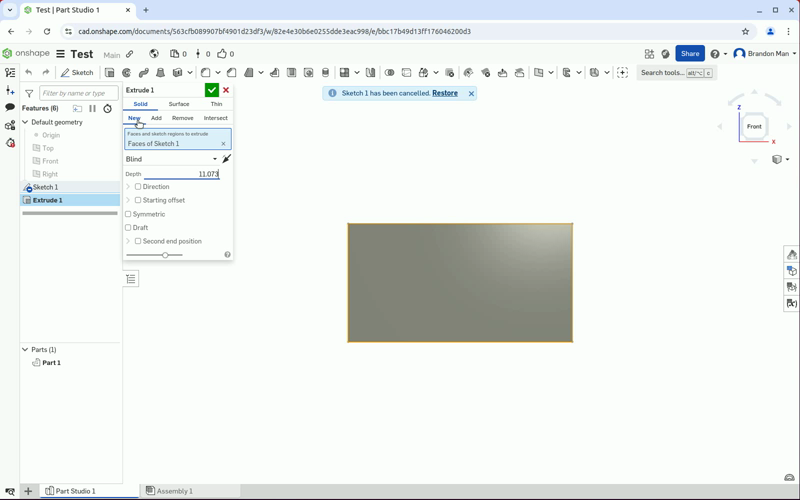
key(tab, 3)
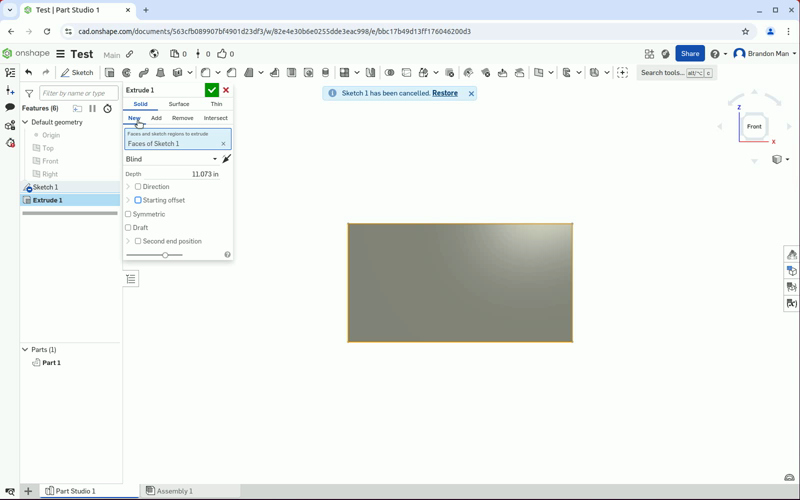
key(tab, 2)
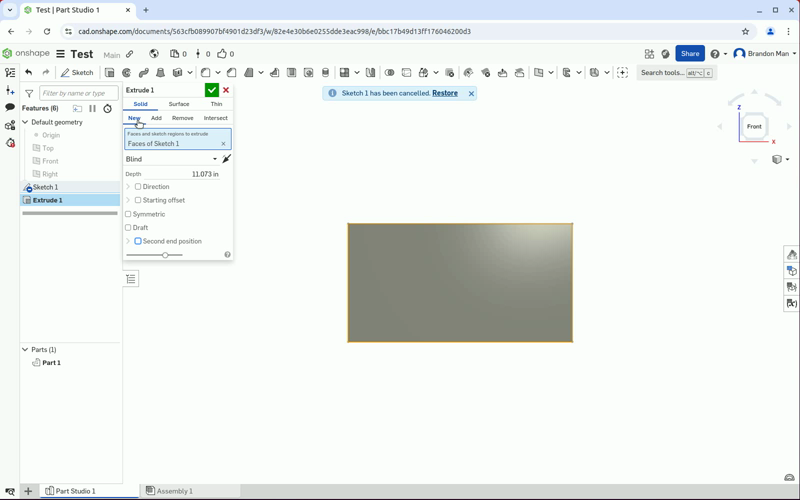
key(space)
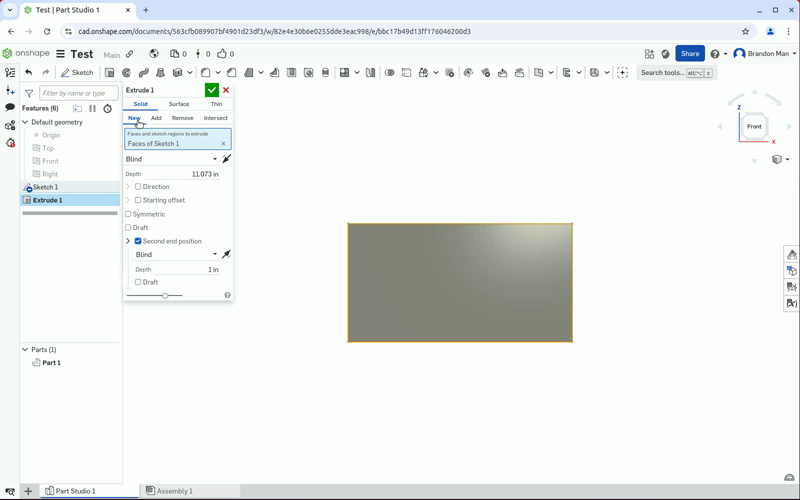
key(tab, 3)
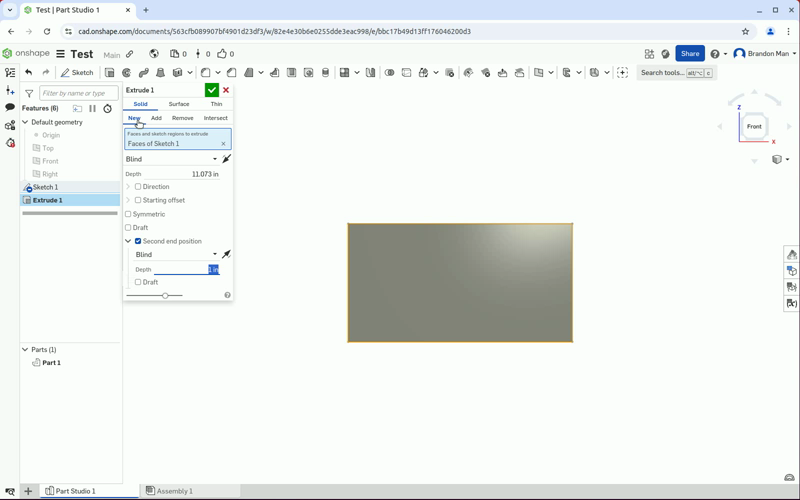
text(11.073)
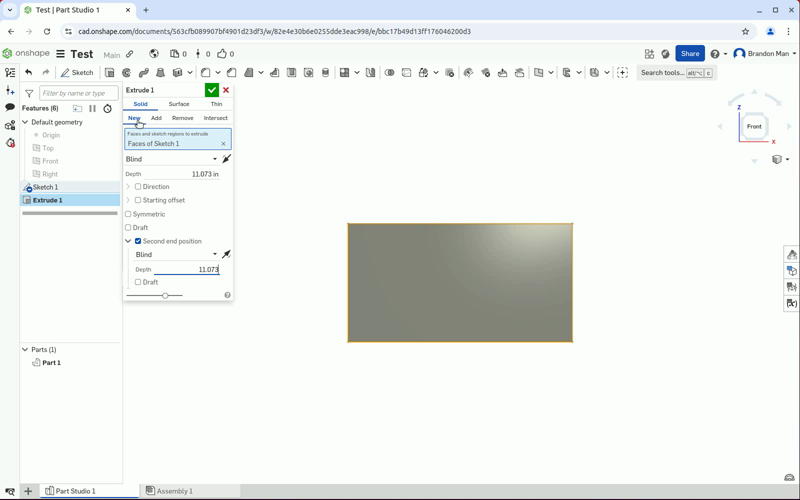
key(enter)
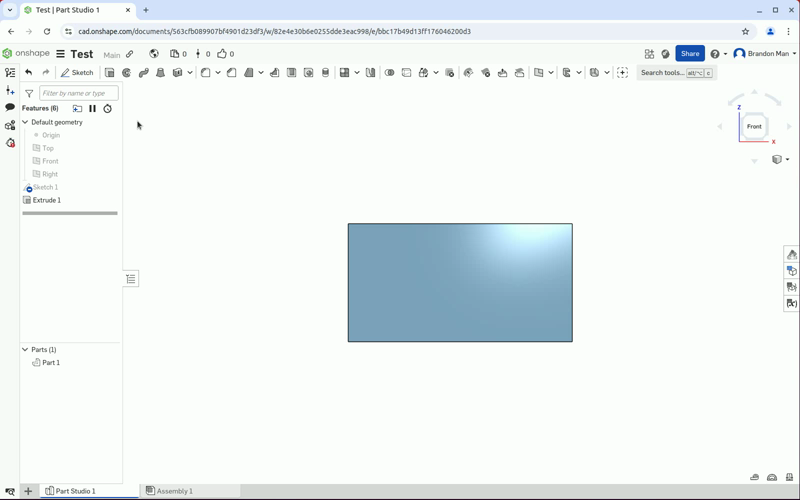
key(shift+h)
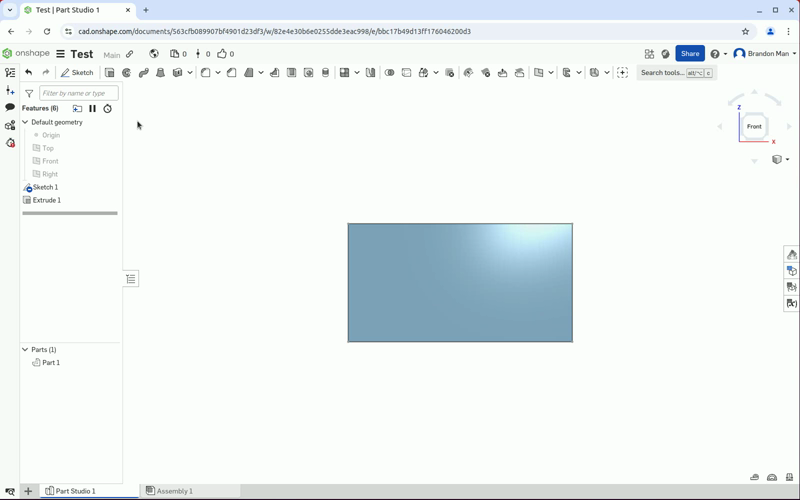
key(shift+h)
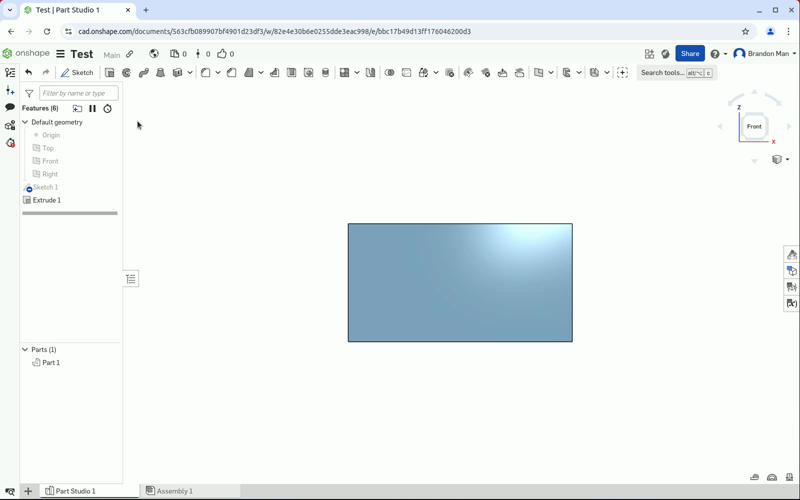
mouse_move(73, 189)
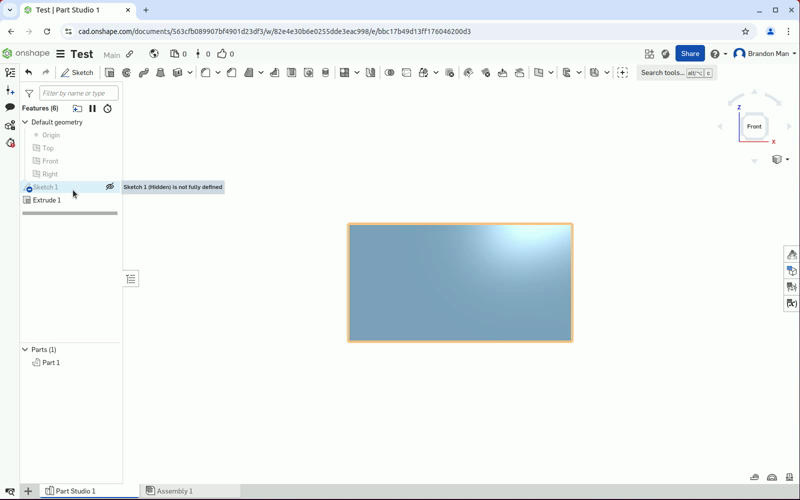
click(73, 189)
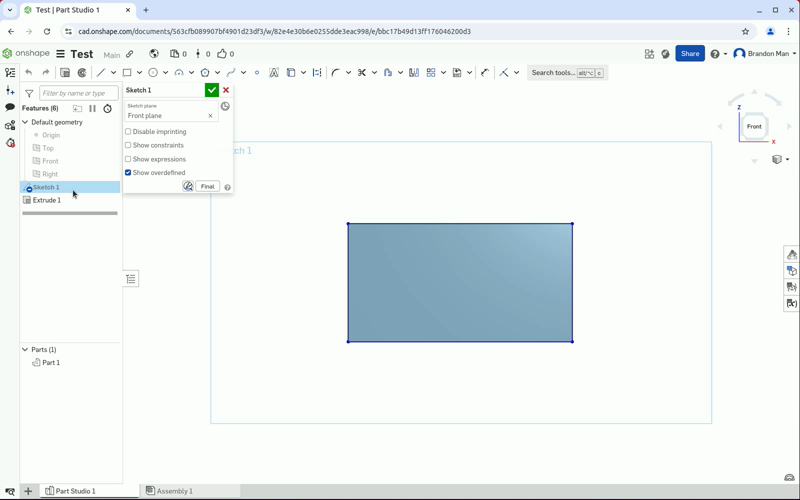
mouse_move(229, 92)
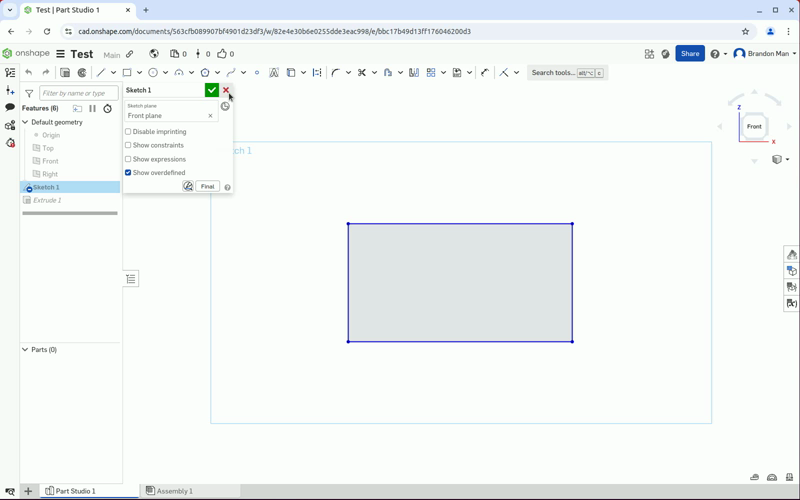
click(229, 92)
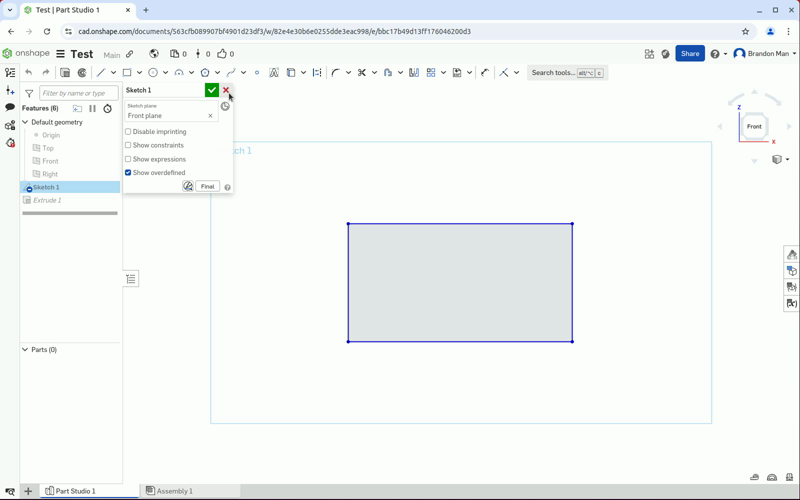
key(shift+s)
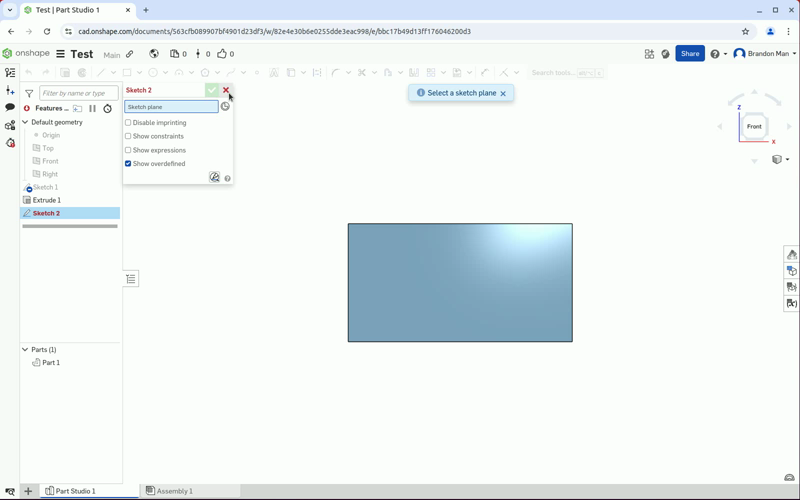
mouse_move(73, 163)
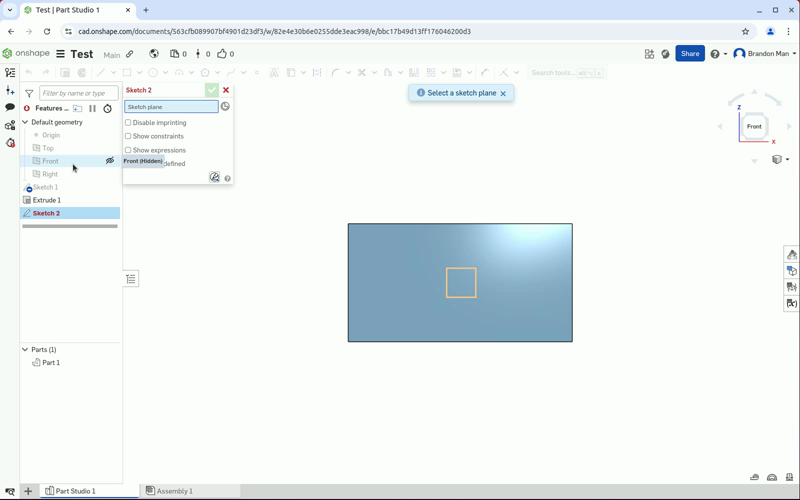
click(73, 163)
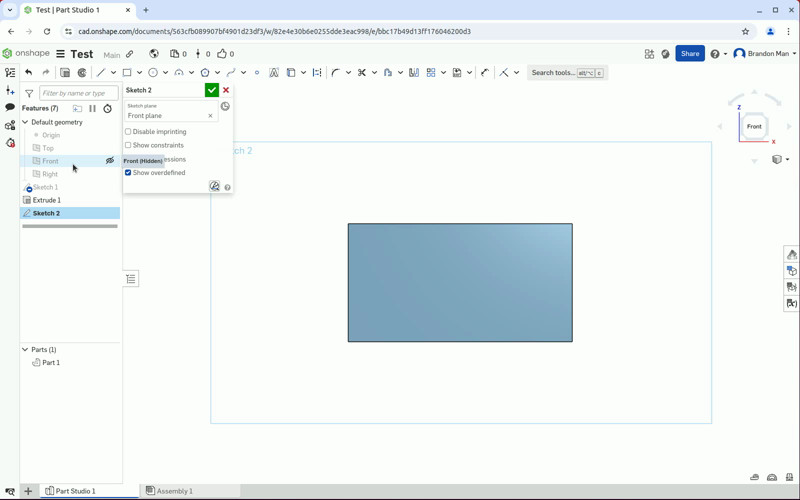
mouse_move(73, 352)
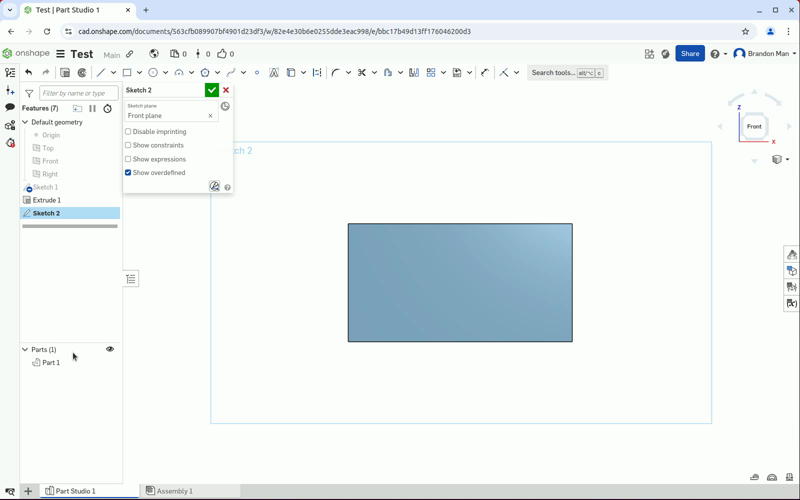
key(y)
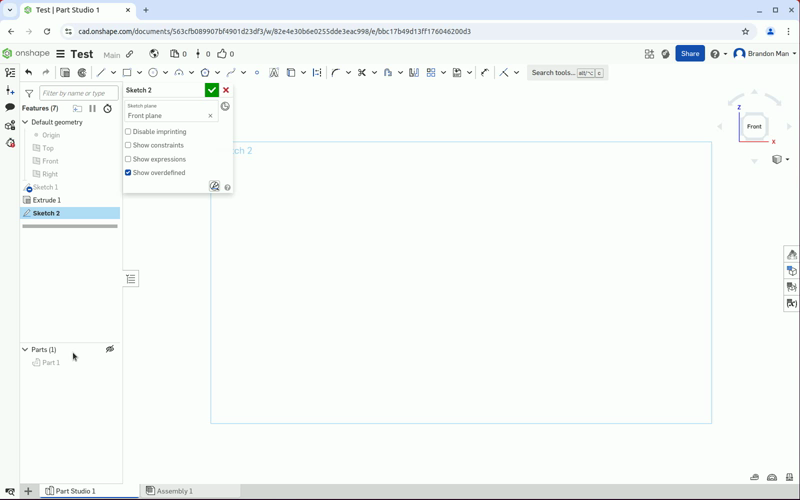
key(l)
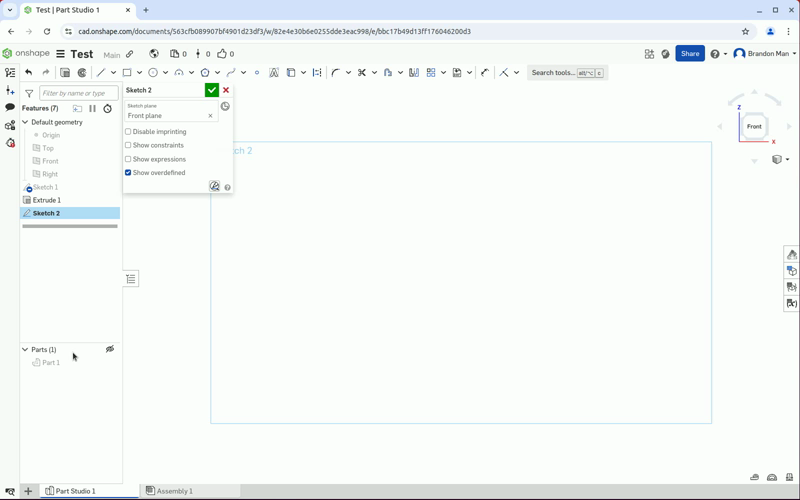
key_down(shift)
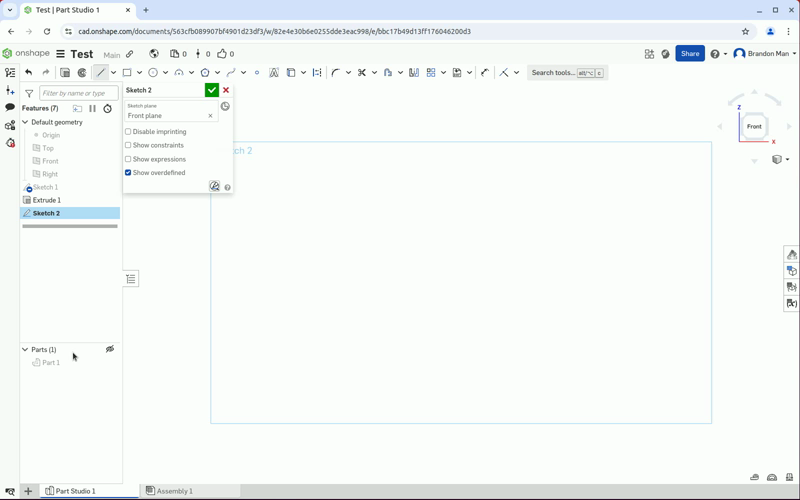
mouse_move(320, 321)
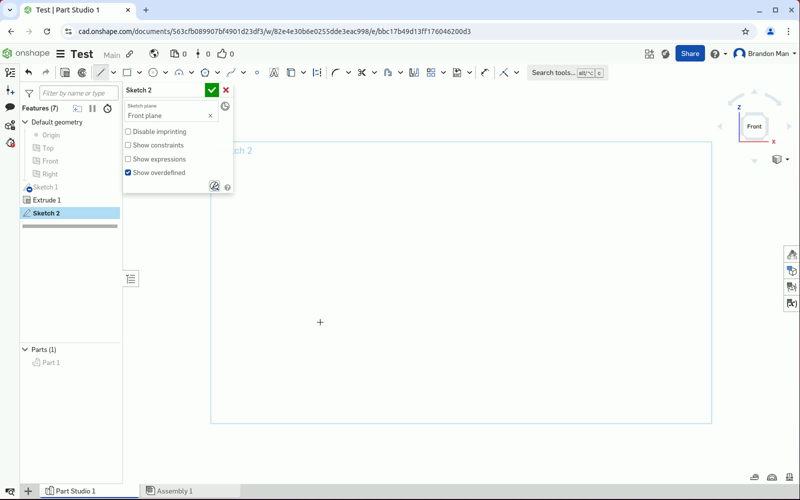
click(320, 321)
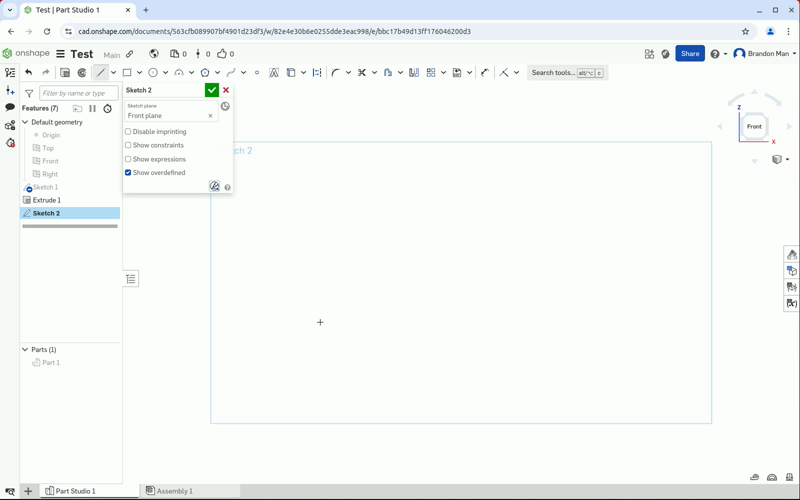
key_up(shift)
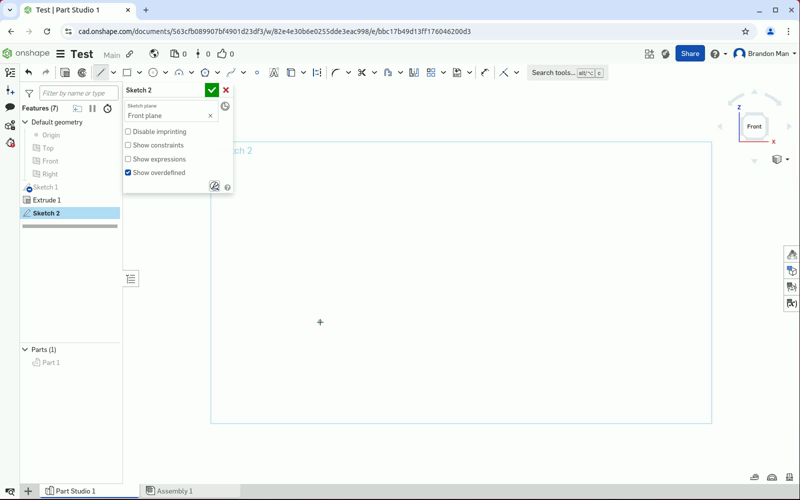
key_down(shift)
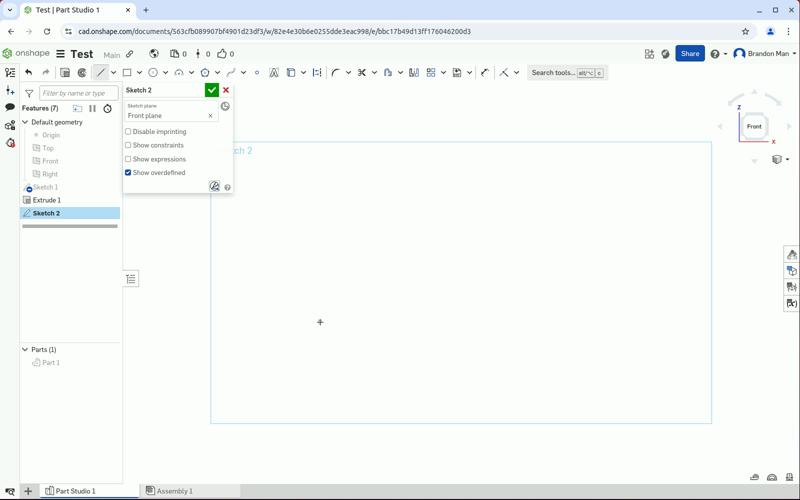
mouse_move(401, 321)
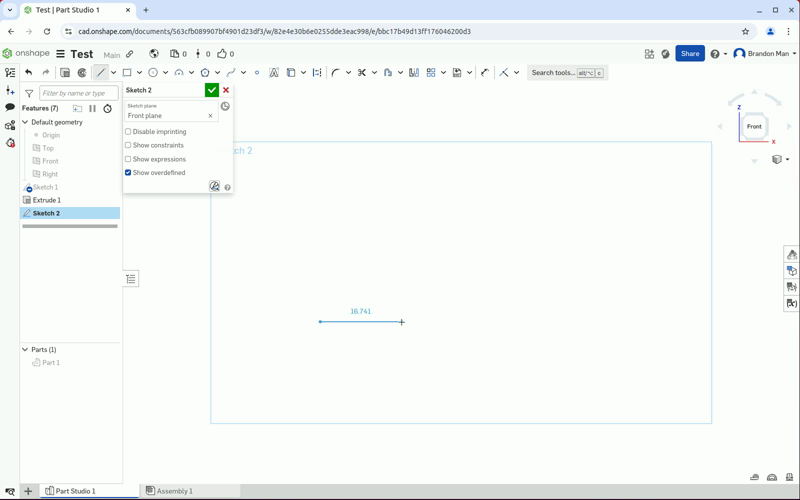
click(401, 321)
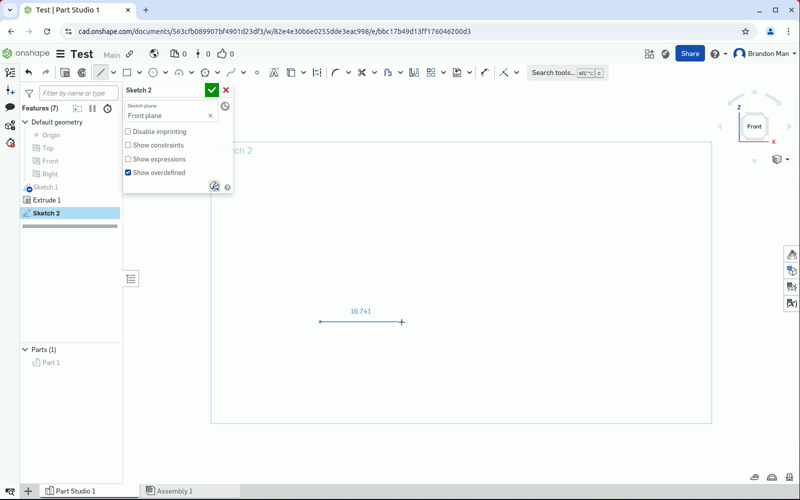
key_up(shift)
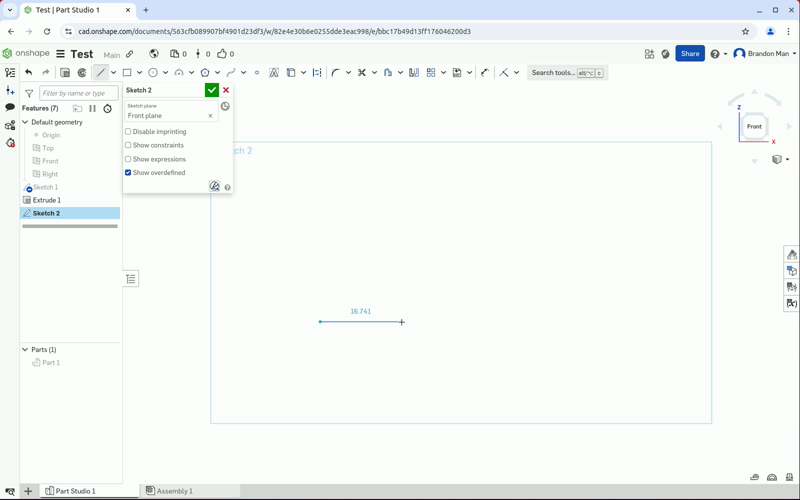
key_down(shift)
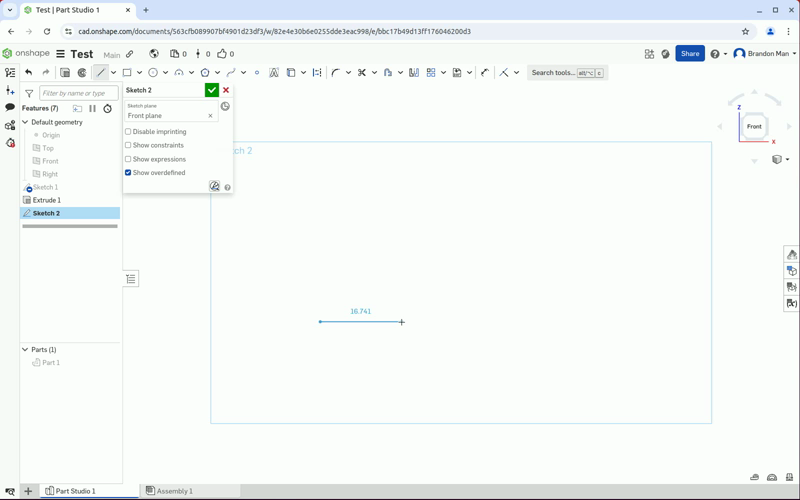
mouse_move(401, 213)
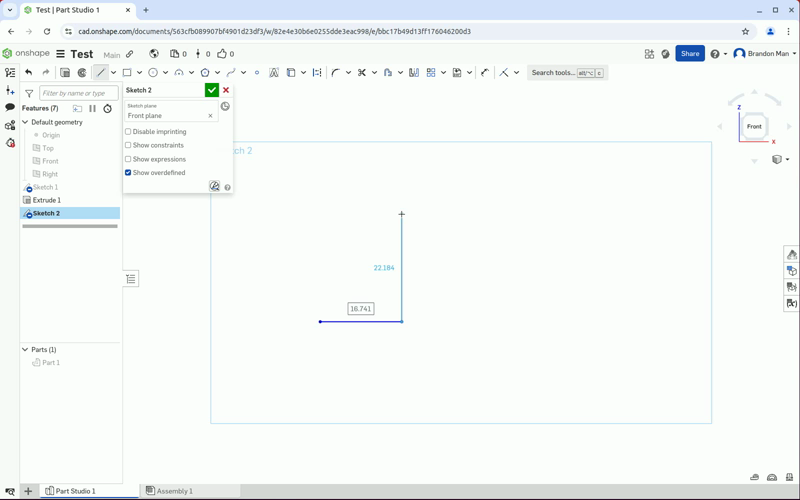
click(401, 213)
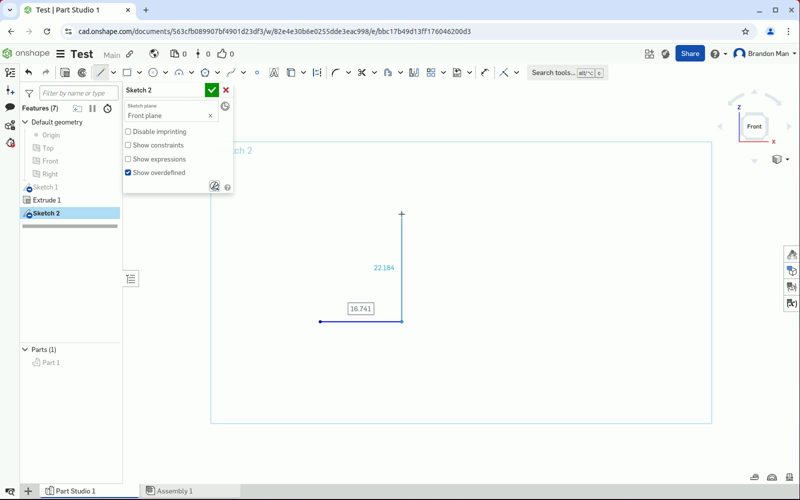
key_up(shift)
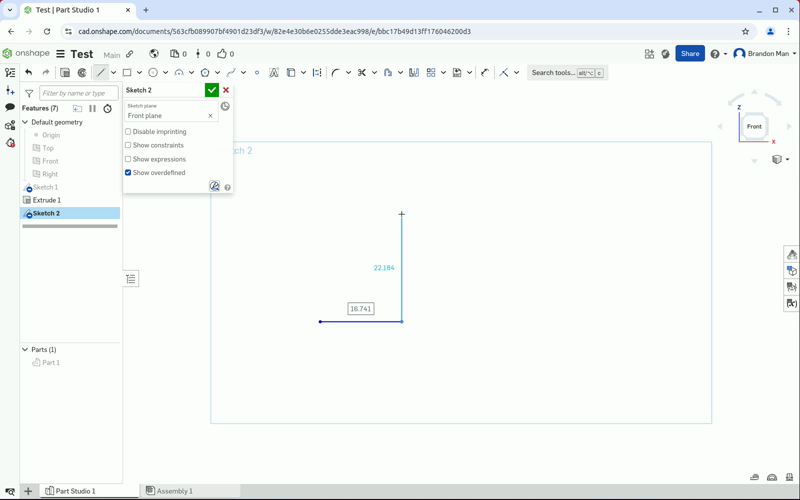
key_down(shift)
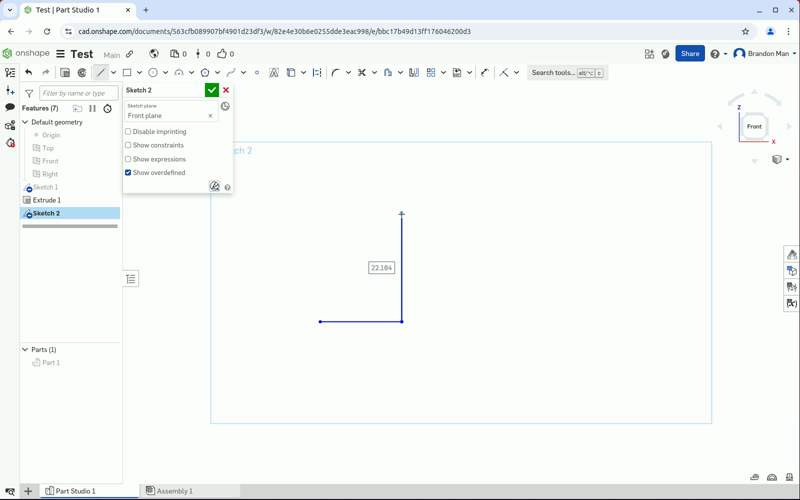
mouse_move(320, 213)
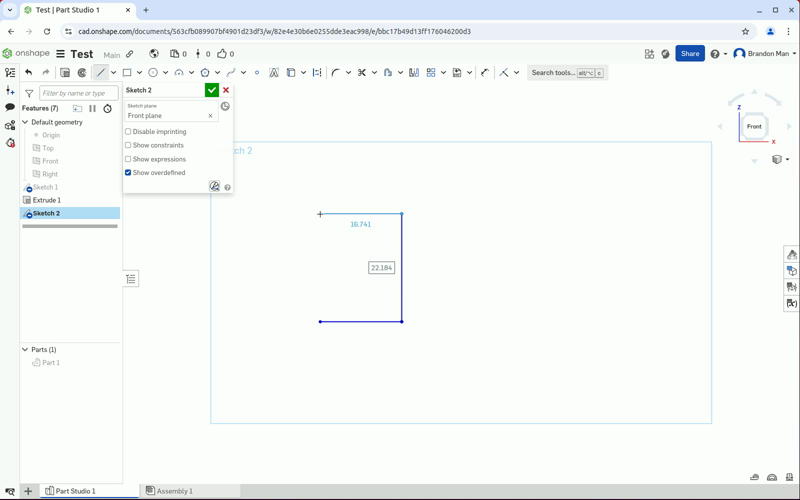
click(320, 213)
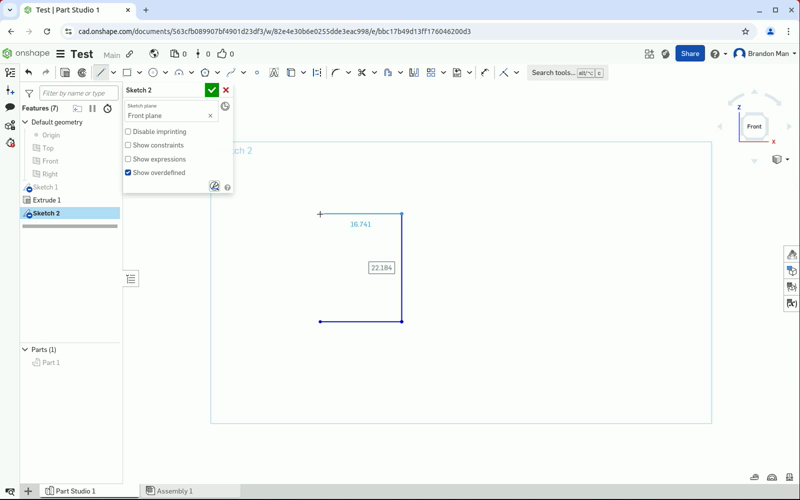
key_up(shift)
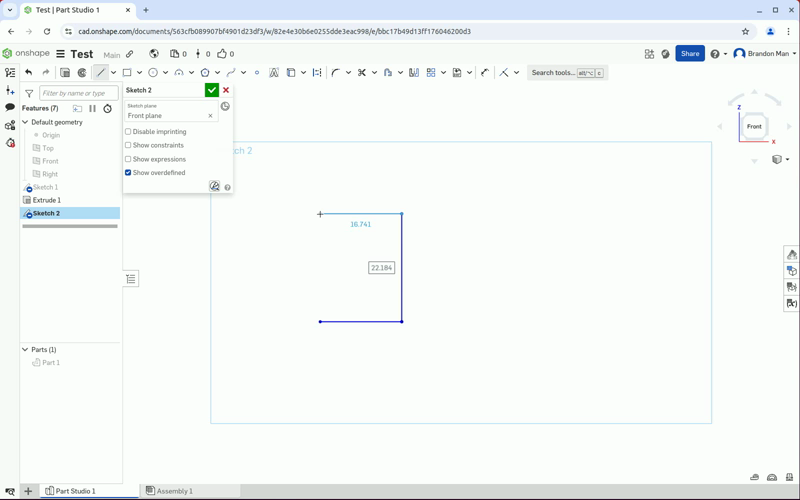
key_down(shift)
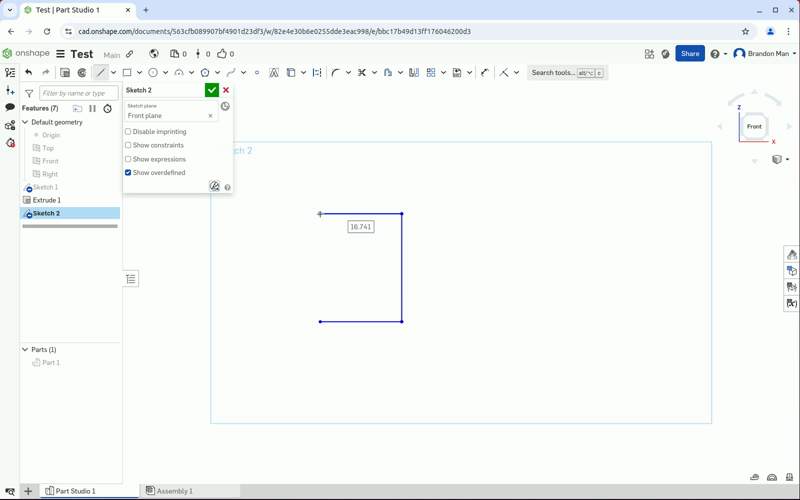
mouse_move(320, 321)
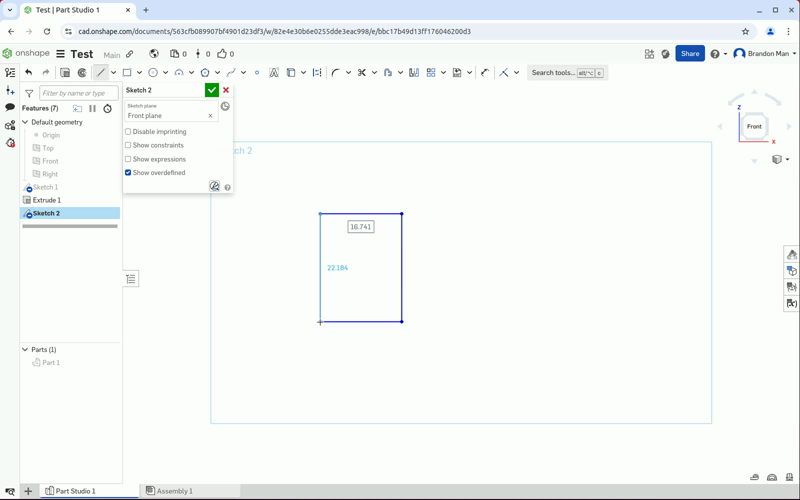
key_up(shift)
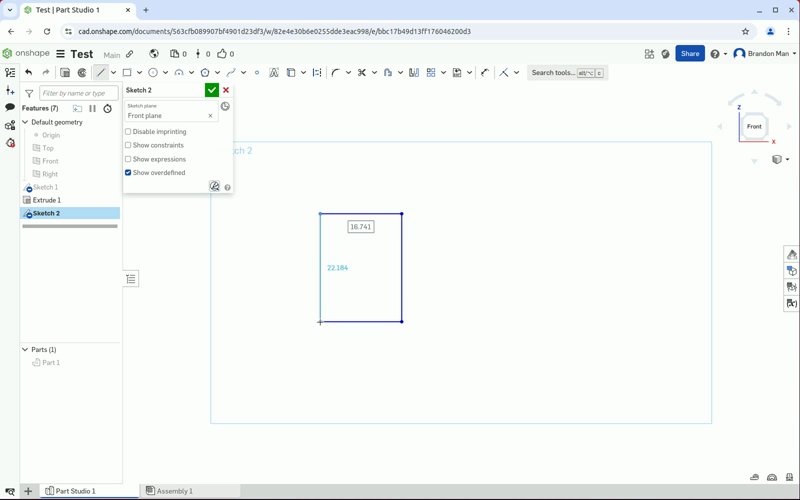
click(320, 321)
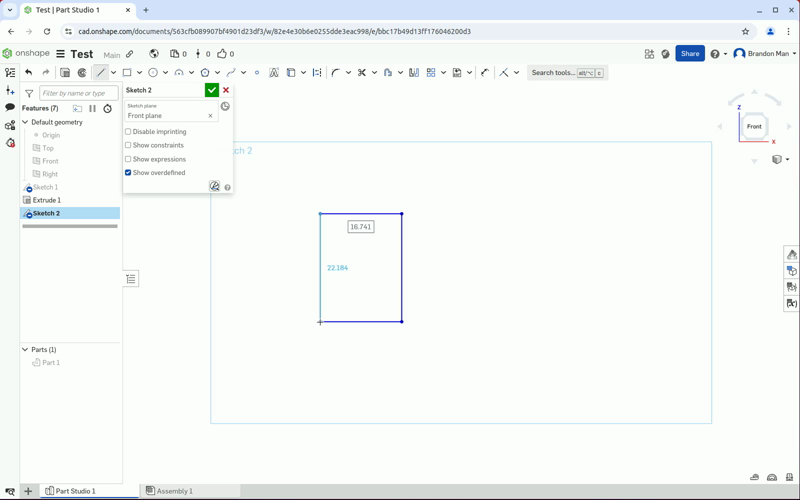
key(esc)
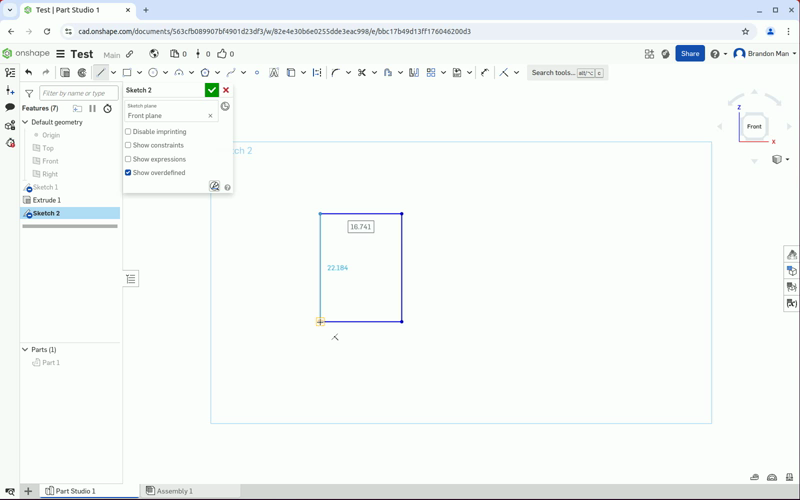
mouse_move(393, 250)
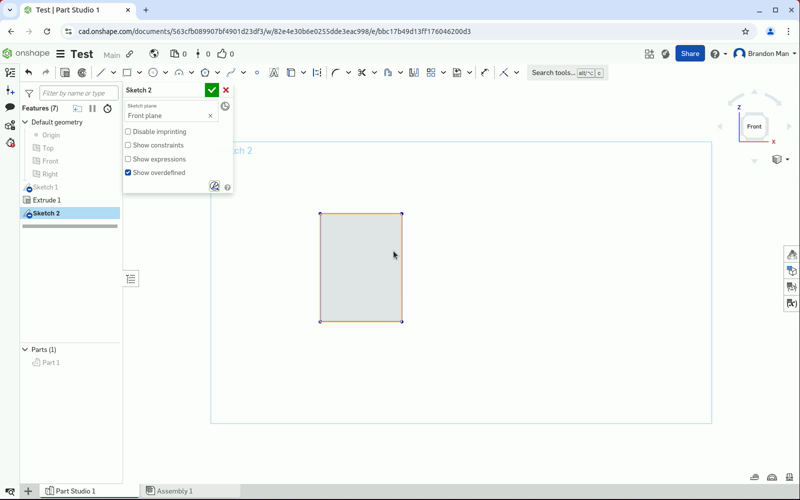
click(393, 250)
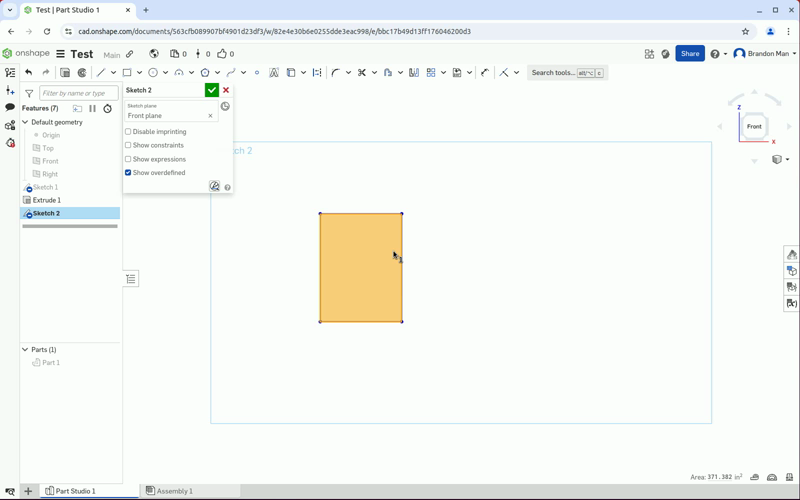
mouse_move(73, 352)
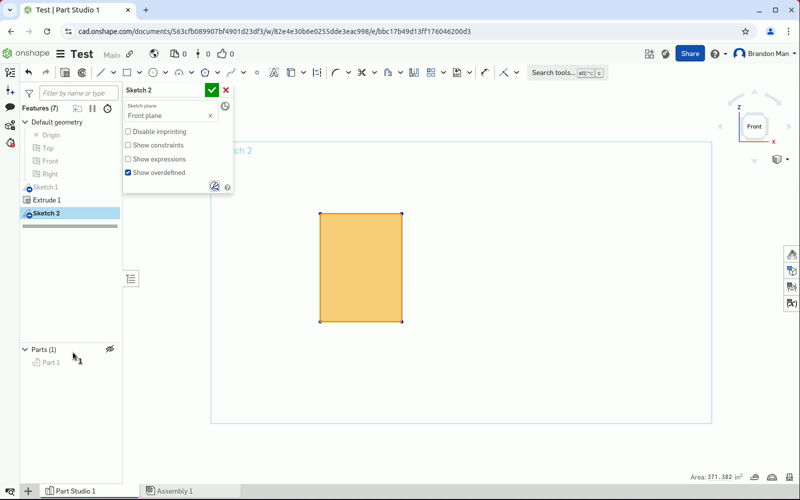
key(shift+y)
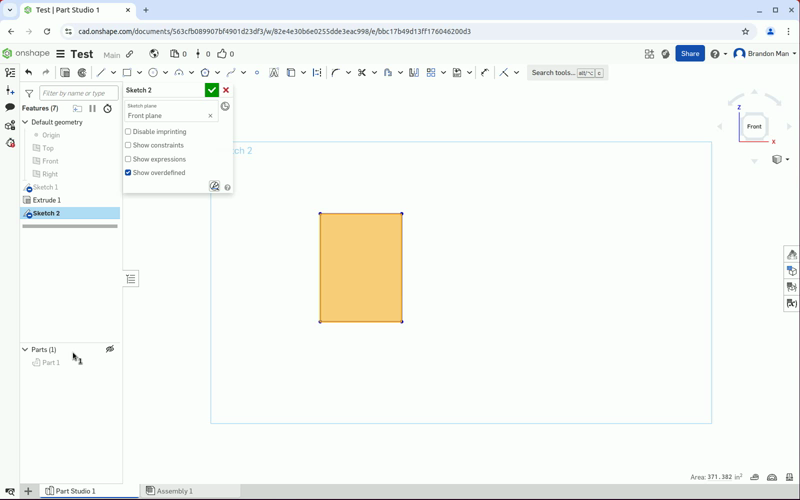
key(shift+e)
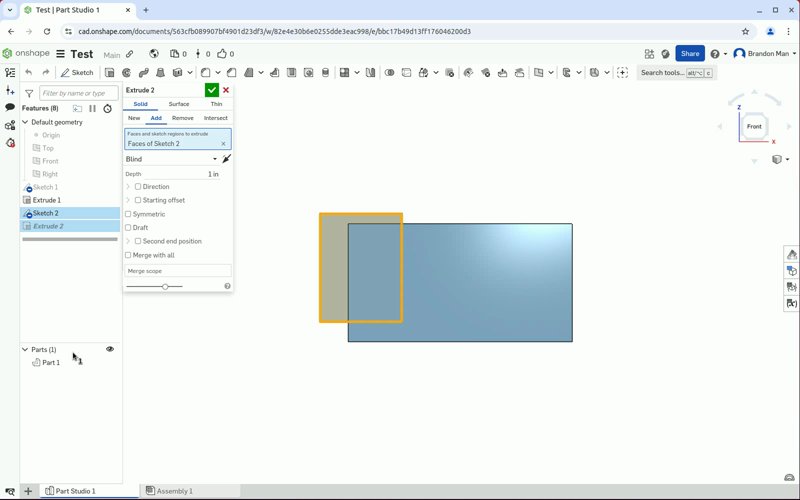
mouse_move(143, 106)
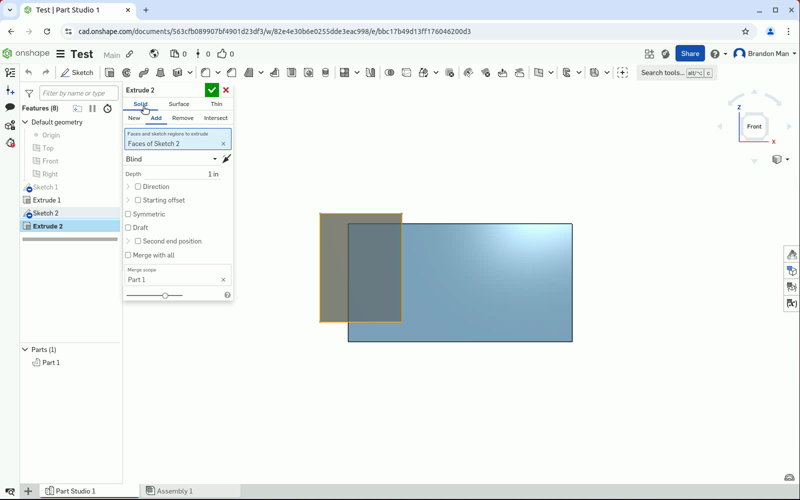
click(143, 106)
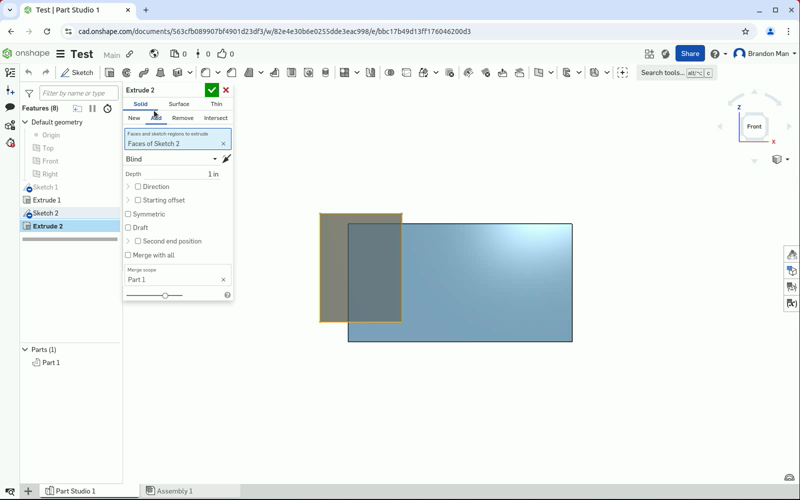
mouse_move(186, 120)
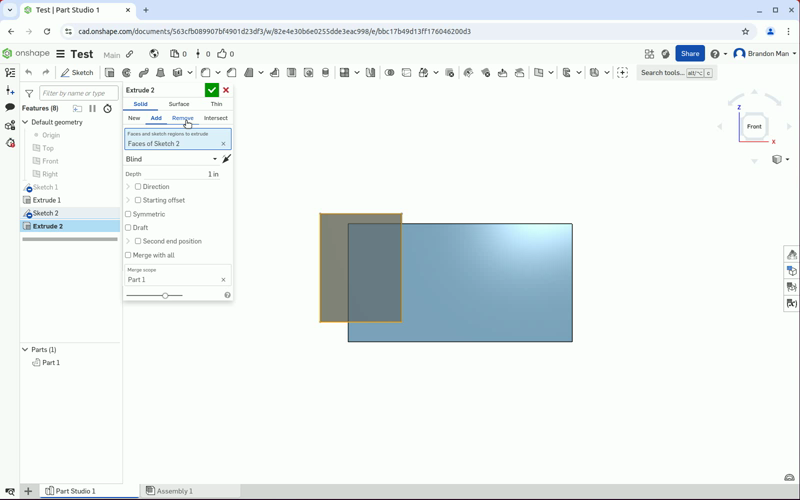
click(186, 120)
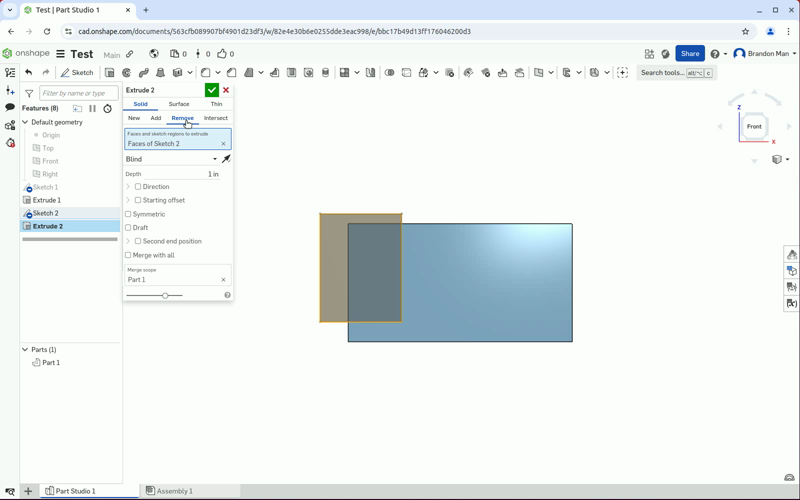
key(tab, 4)
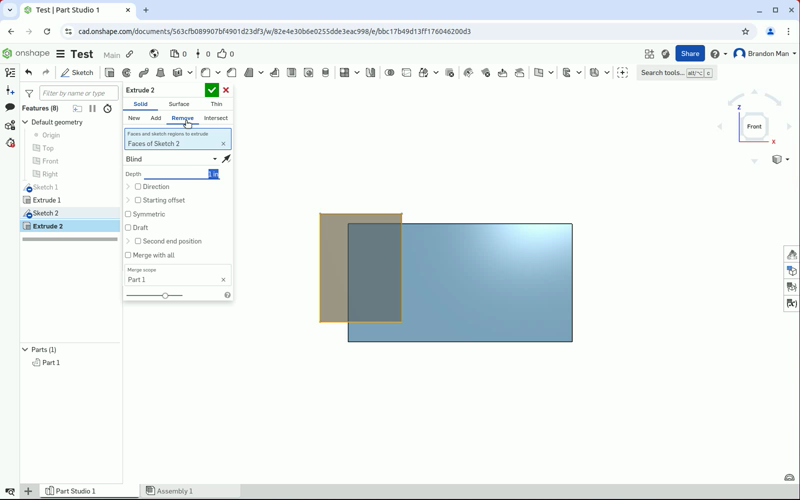
text(25.034)
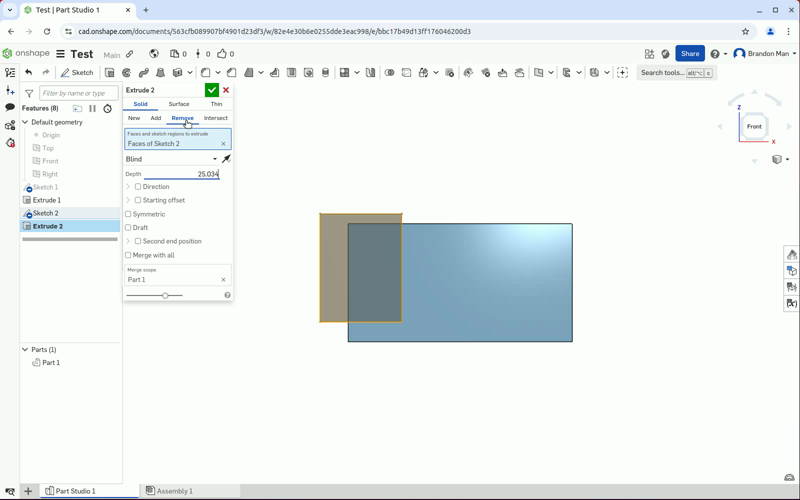
key(tab, 3)
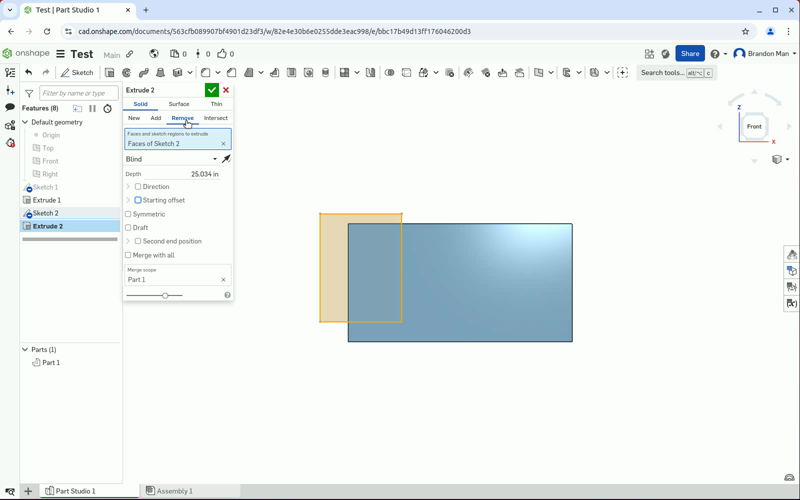
key(tab, 2)
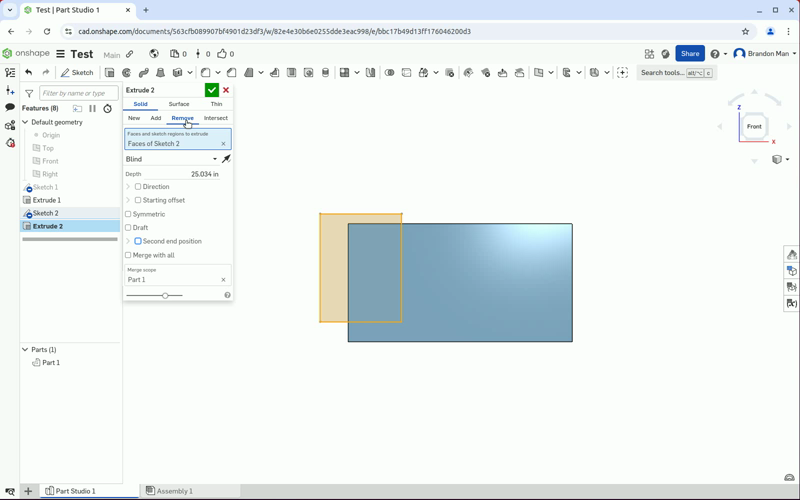
key(space)
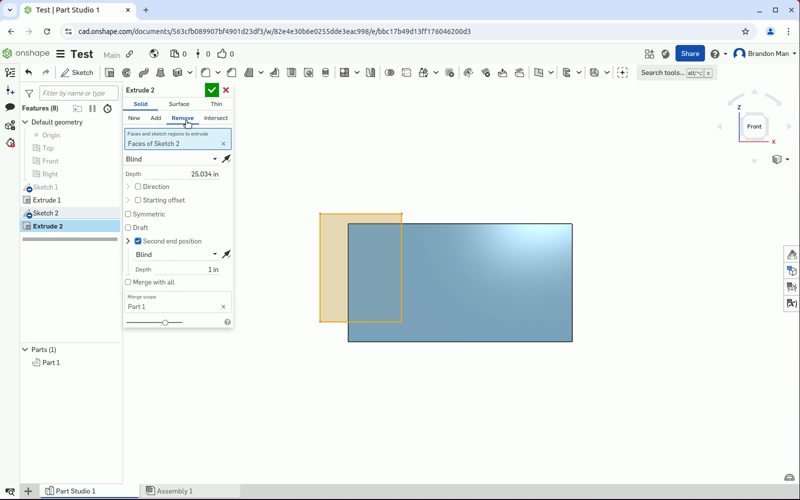
key(tab, 3)
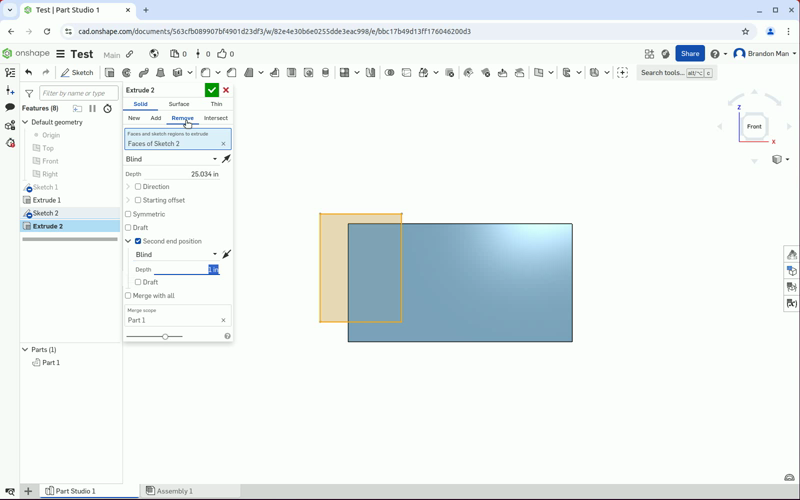
text(25.034)
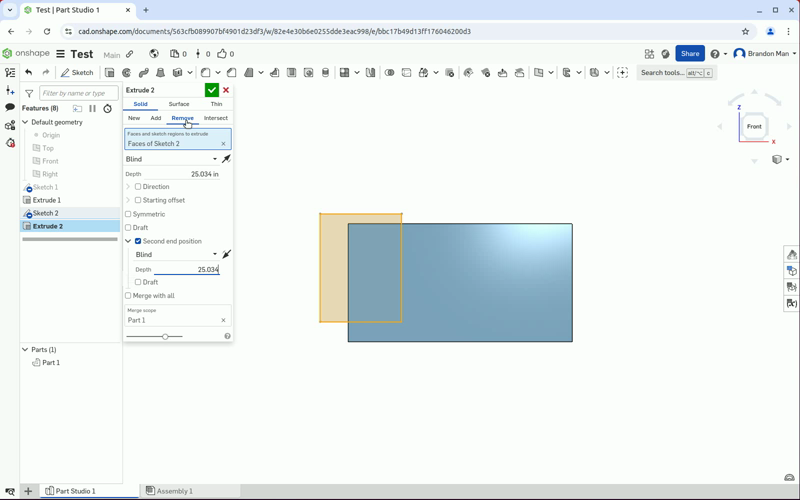
key(tab, 2)
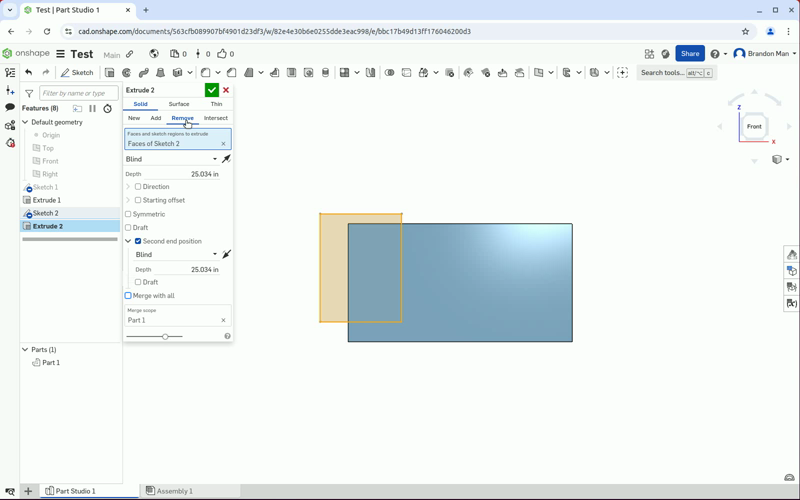
key(space)
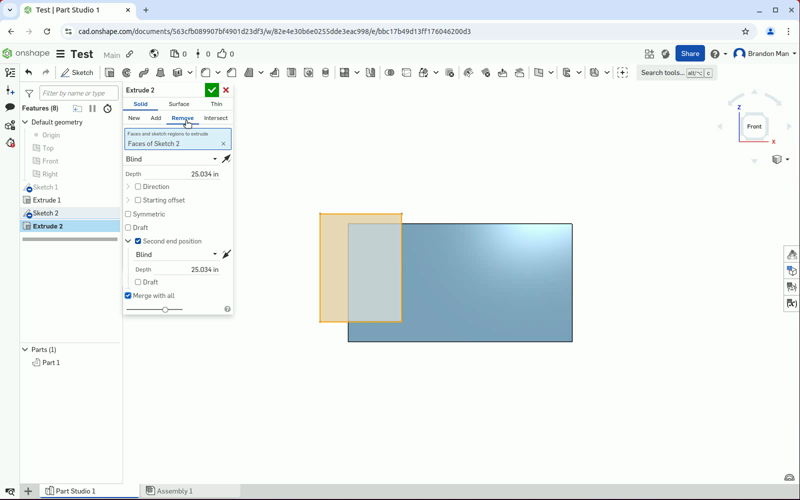
key(enter)
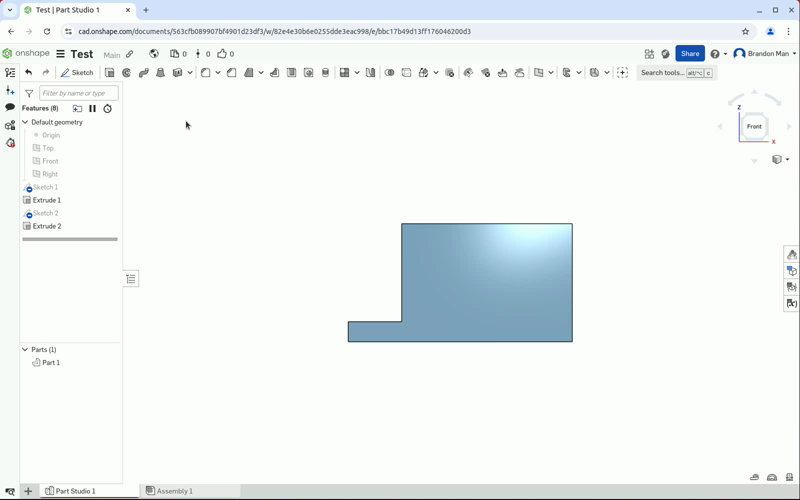
key(shift+h)
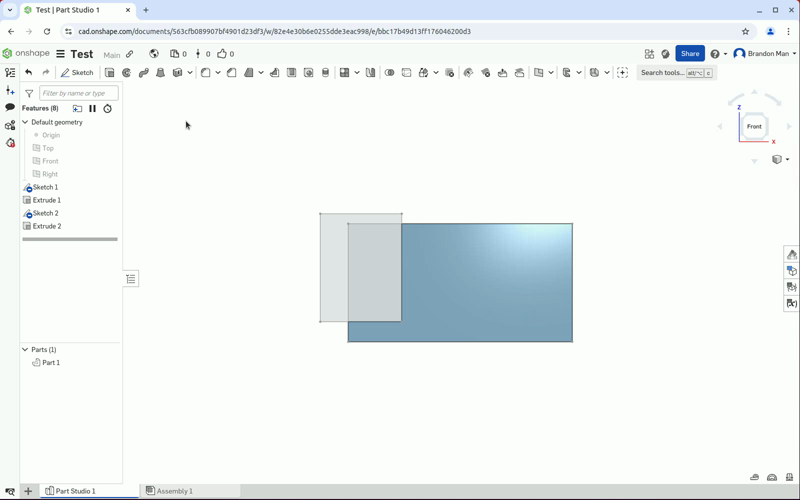
key(shift+h)
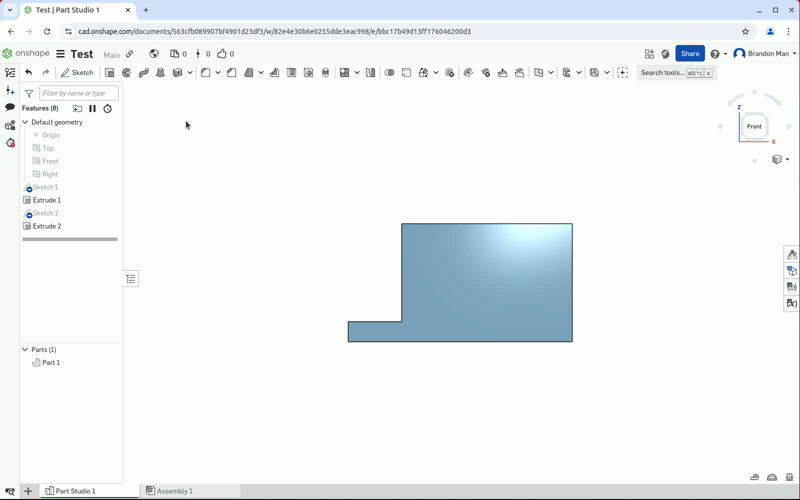
mouse_move(73, 189)
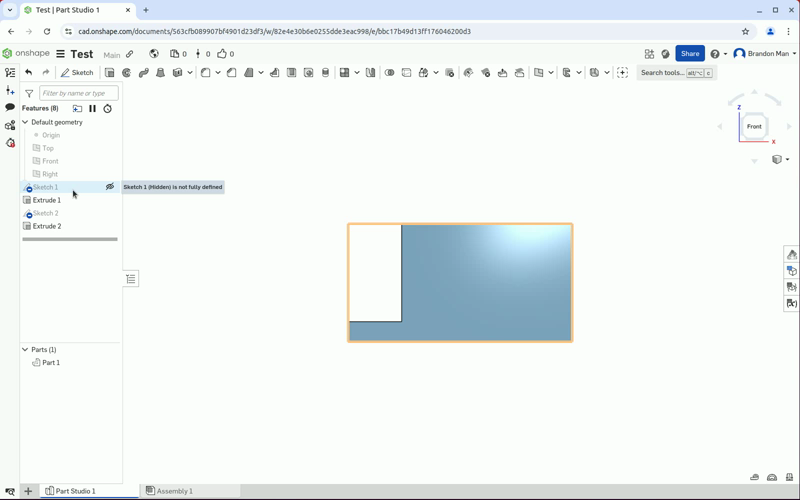
click(73, 189)
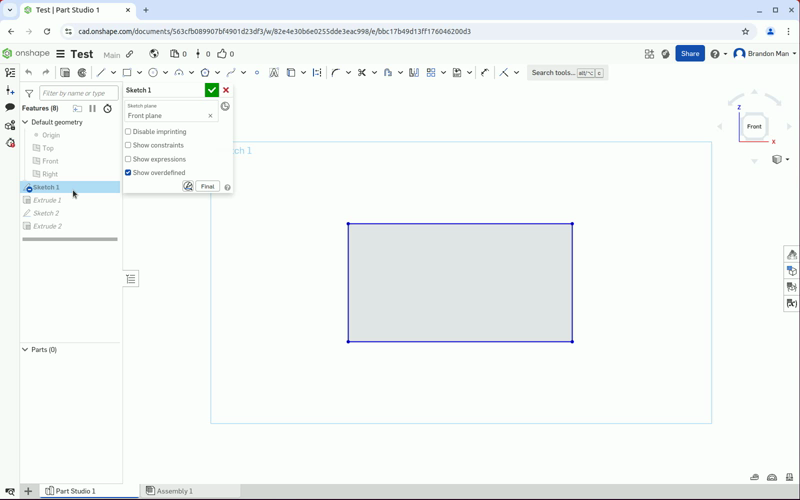
mouse_move(229, 92)
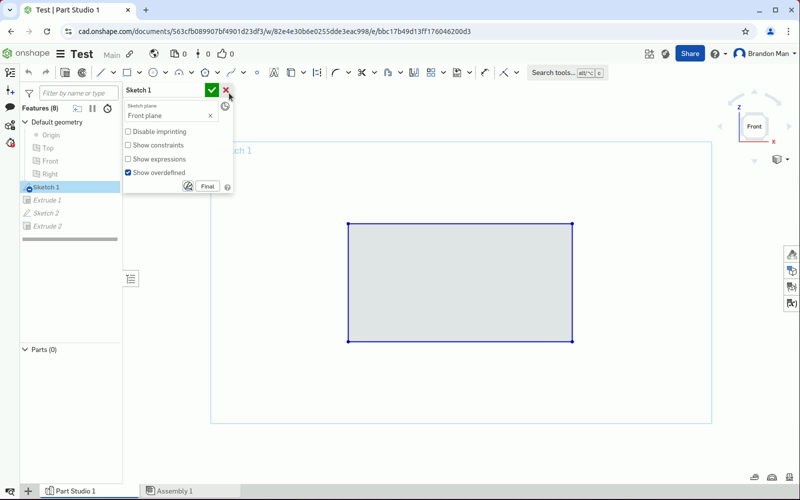
click(229, 92)
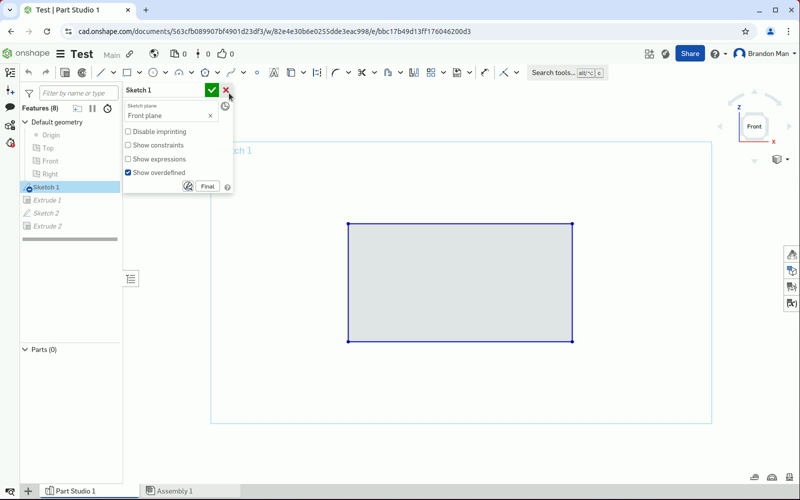
key(shift+s)
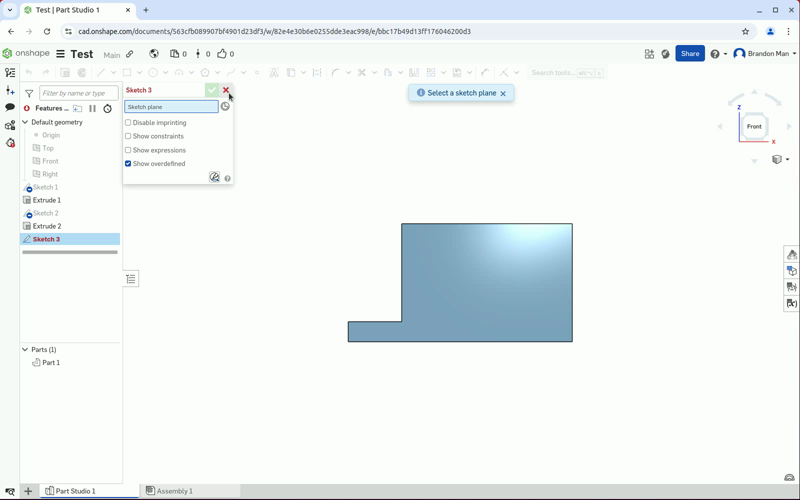
mouse_move(73, 163)
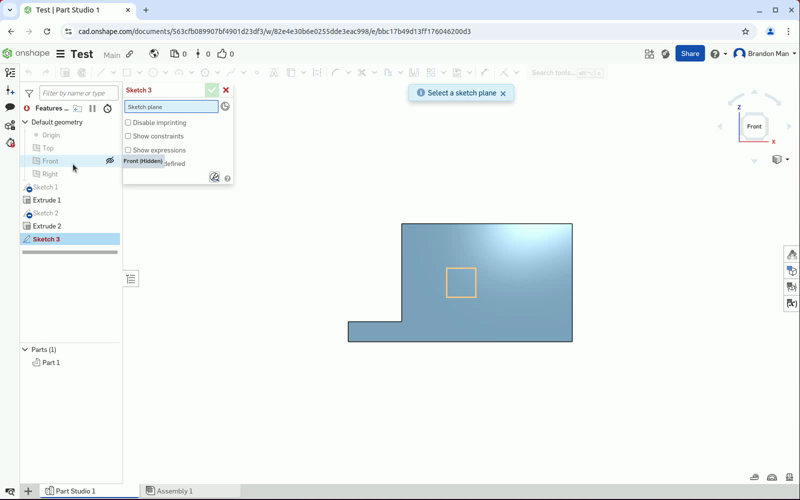
click(73, 163)
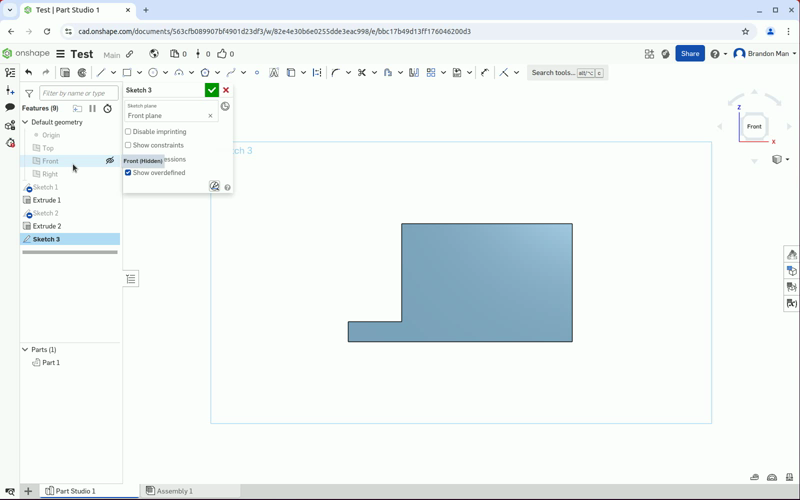
mouse_move(73, 352)
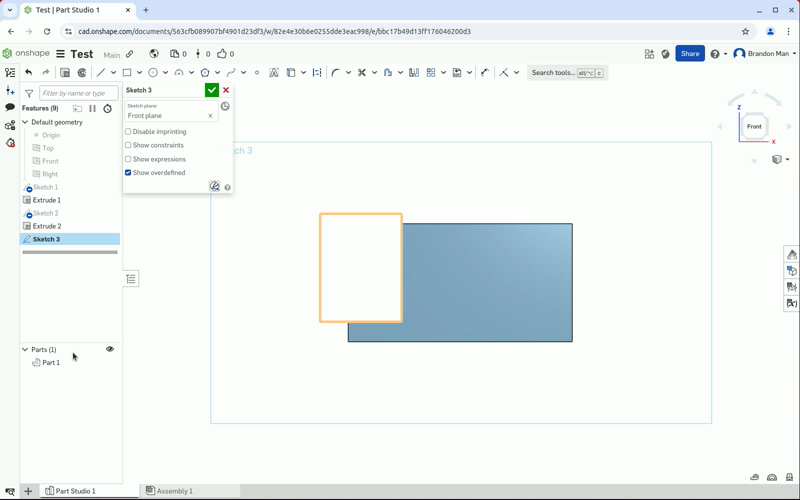
key(y)
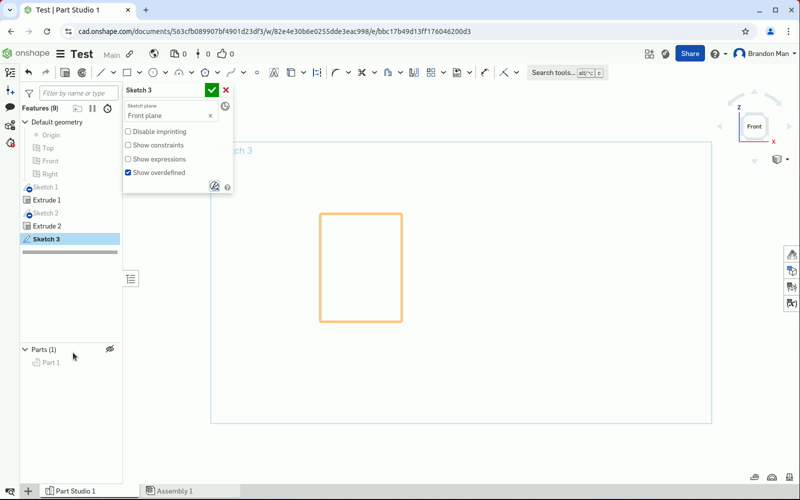
key(l)
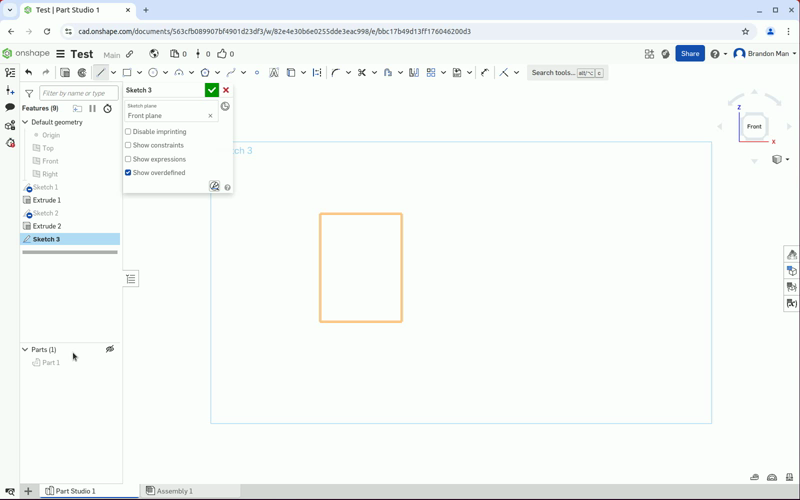
key_down(shift)
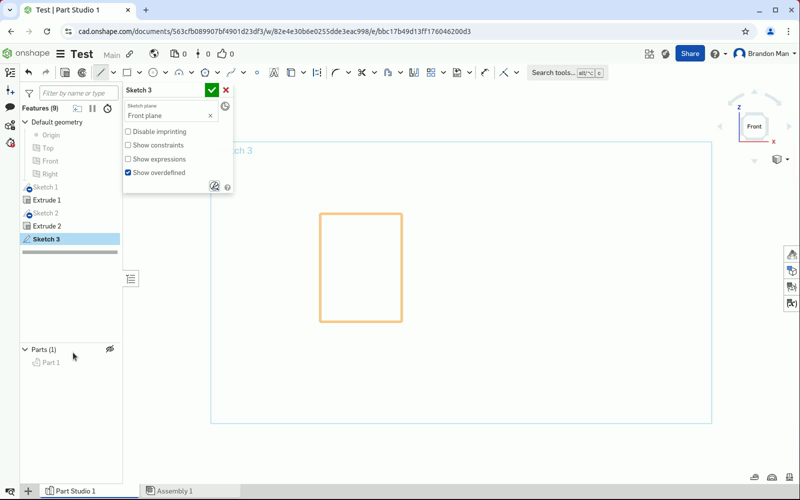
mouse_move(519, 321)
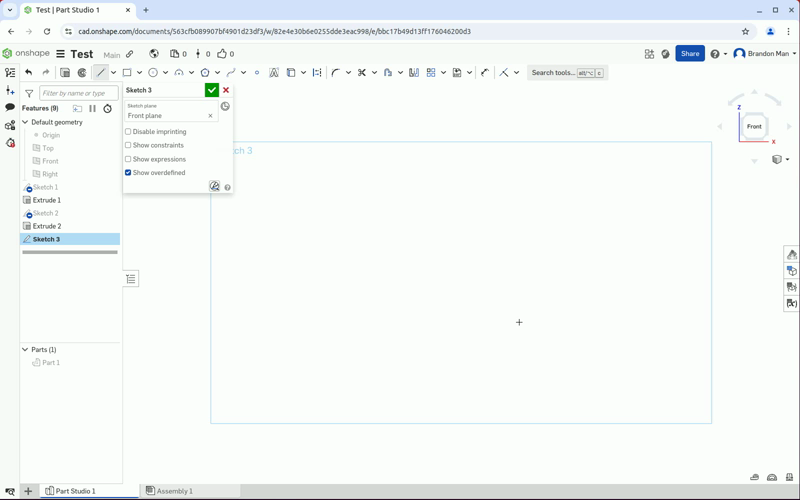
click(519, 321)
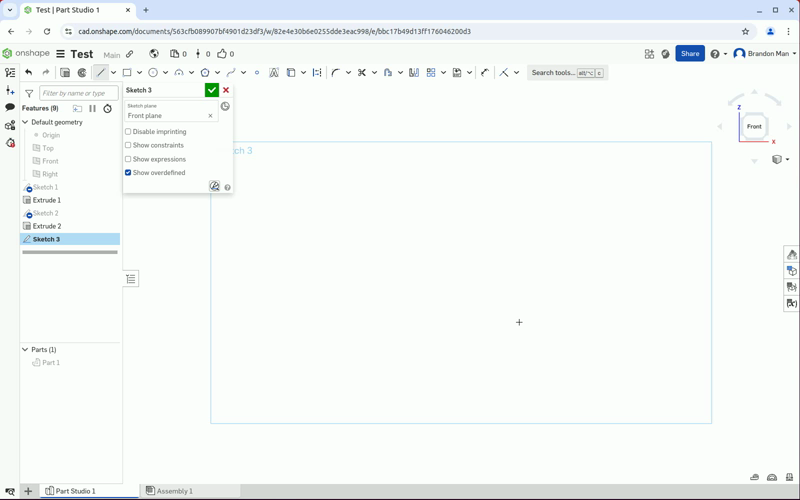
key_up(shift)
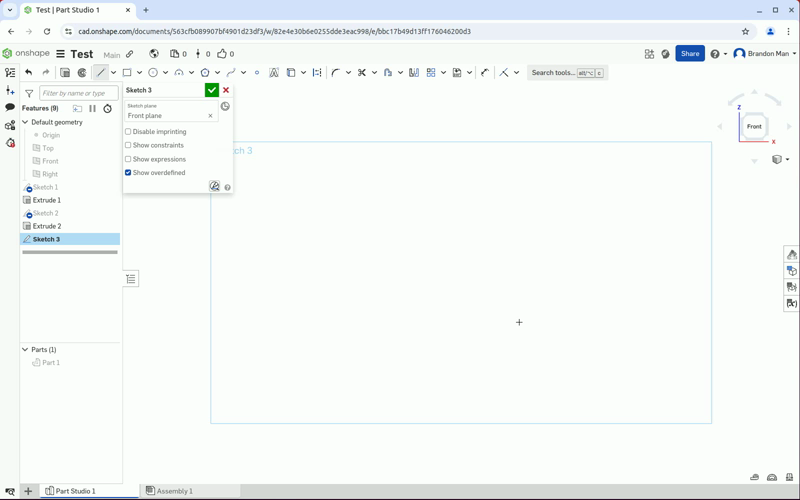
key_down(shift)
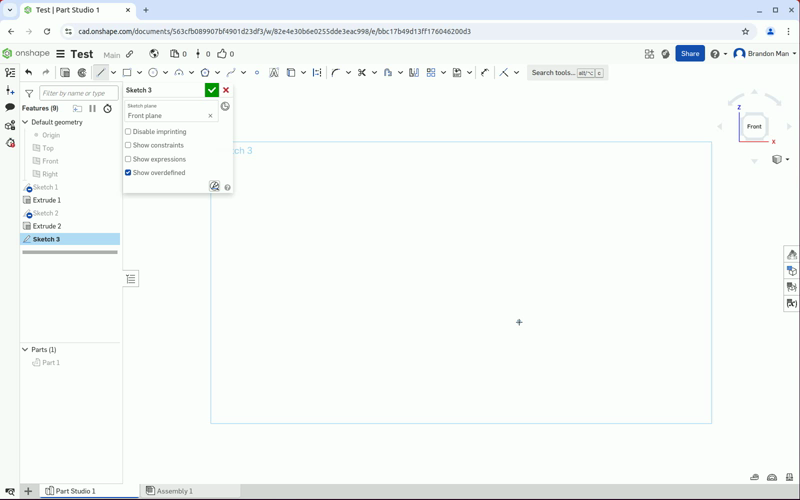
mouse_move(589, 321)
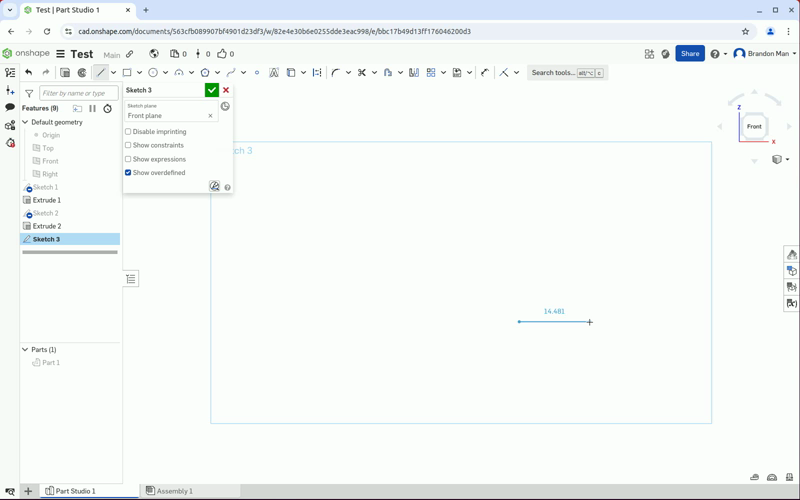
click(589, 321)
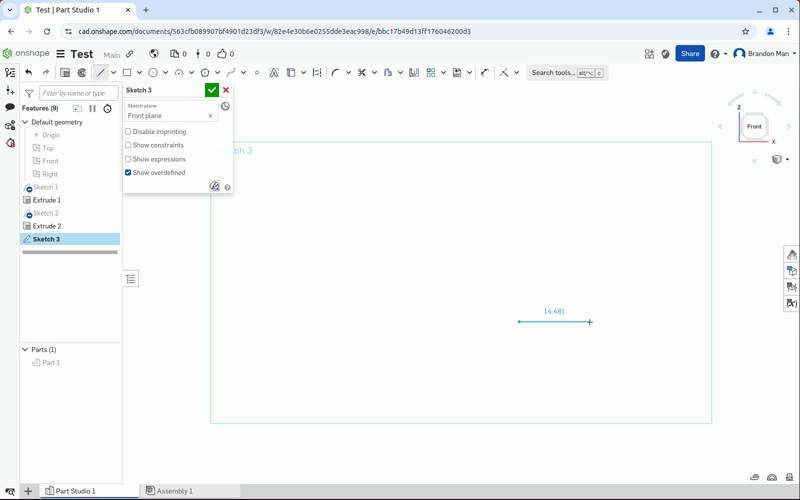
key_up(shift)
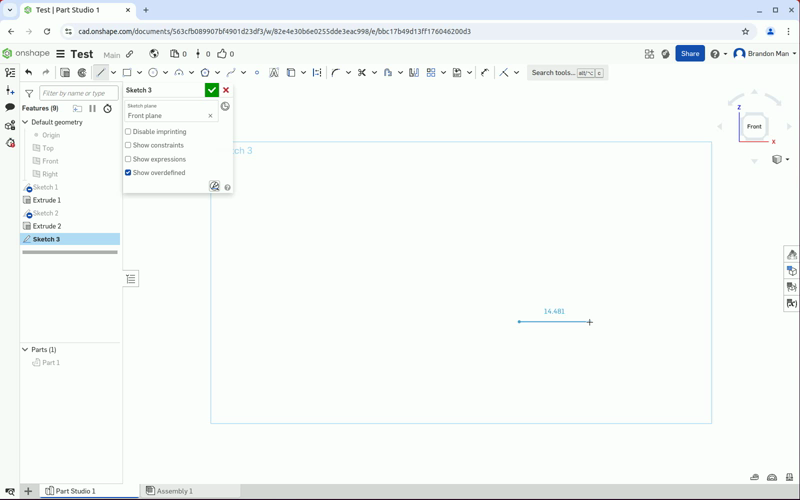
key_down(shift)
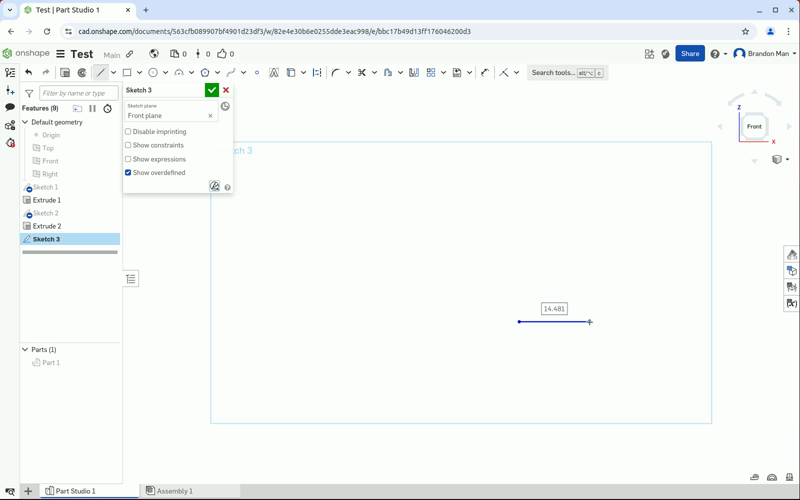
mouse_move(589, 213)
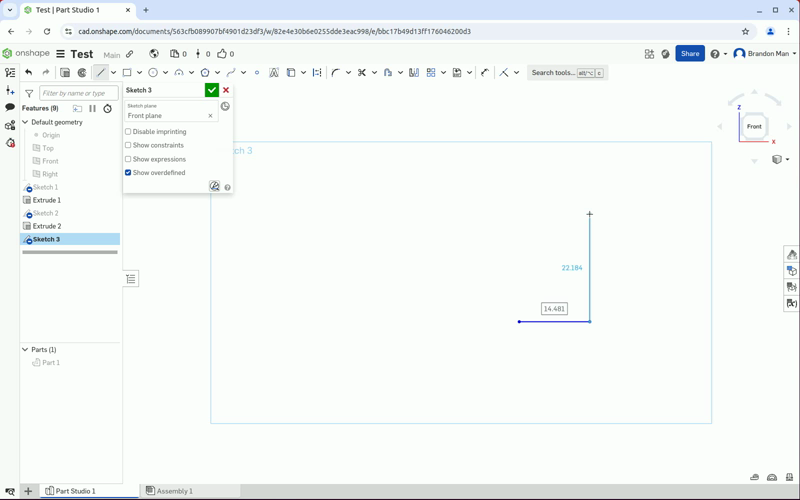
click(589, 213)
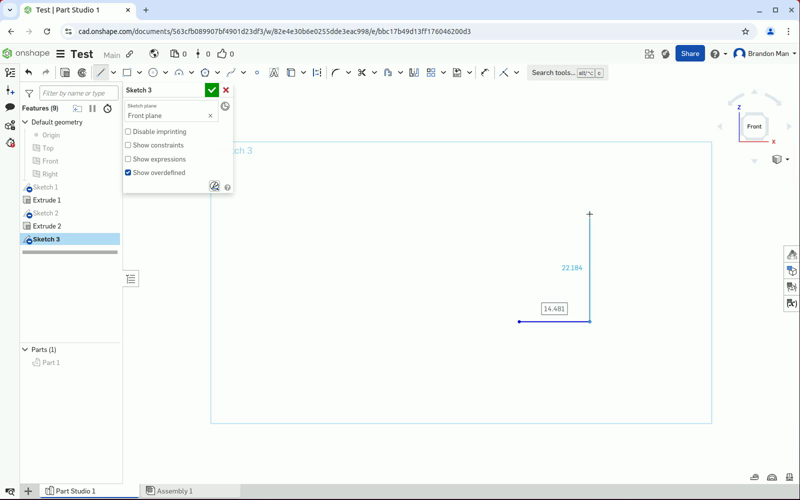
key_up(shift)
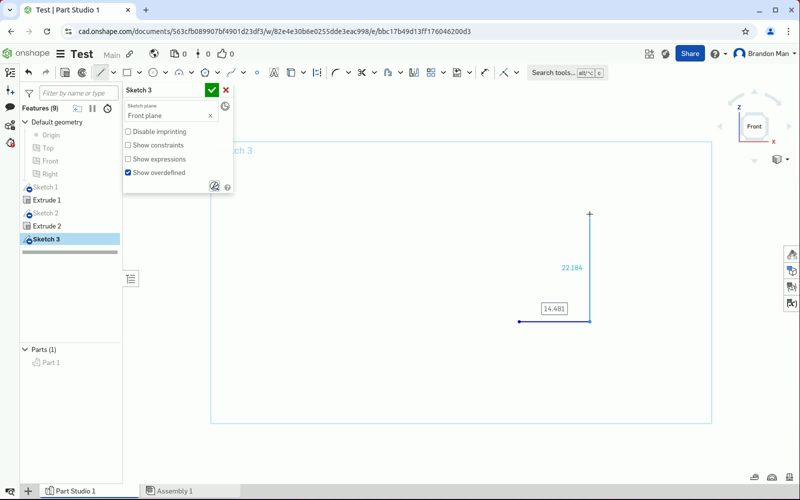
key_down(shift)
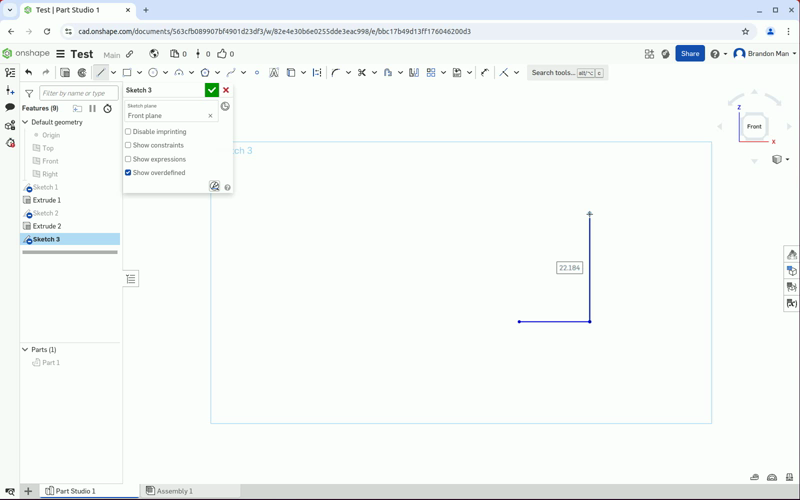
mouse_move(519, 213)
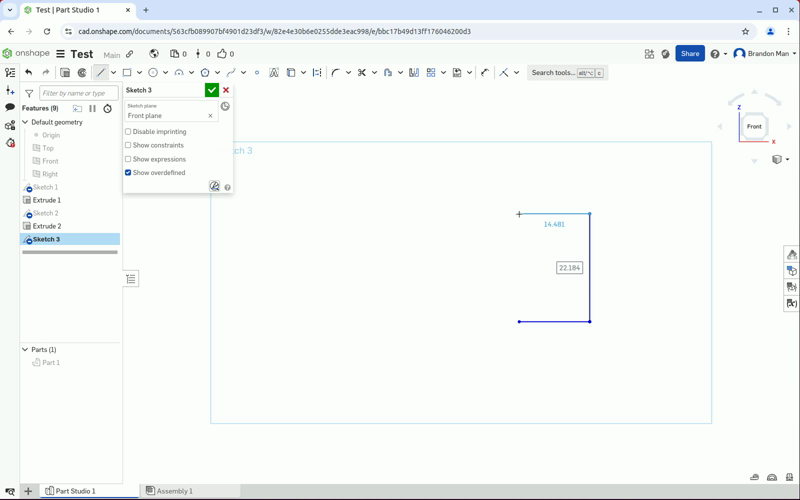
click(519, 213)
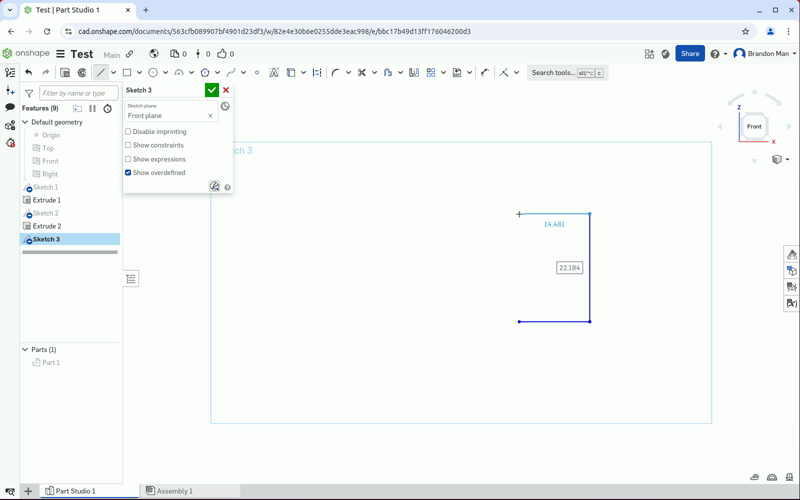
key_up(shift)
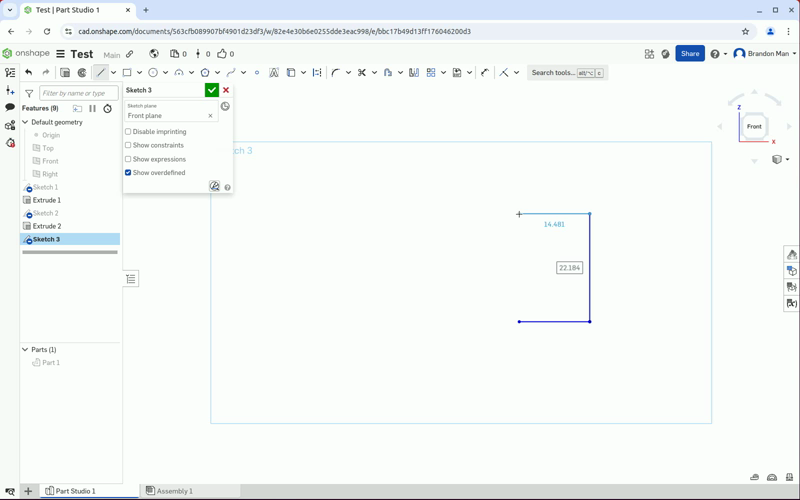
key_down(shift)
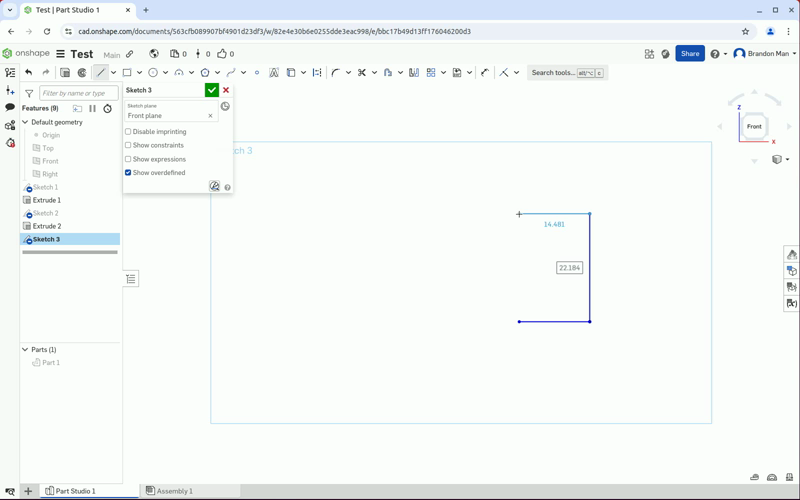
mouse_move(519, 321)
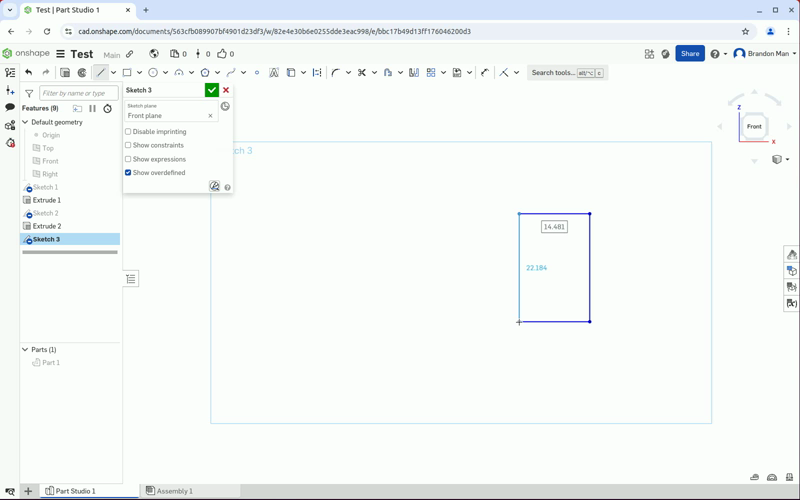
key_up(shift)
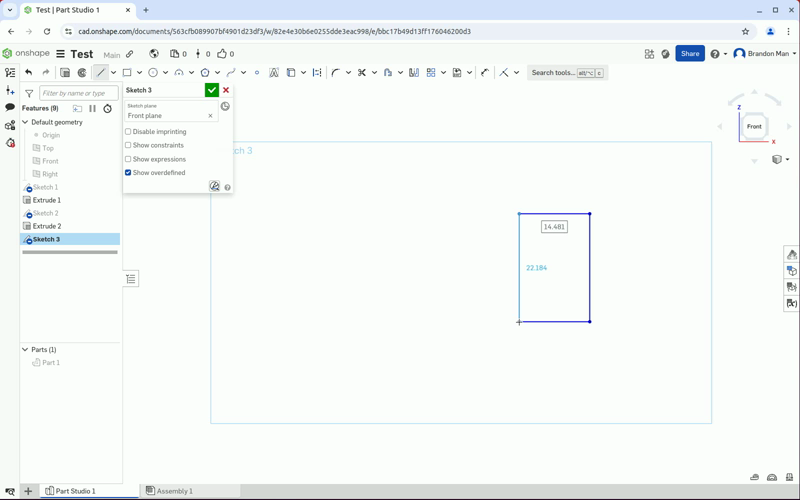
click(519, 321)
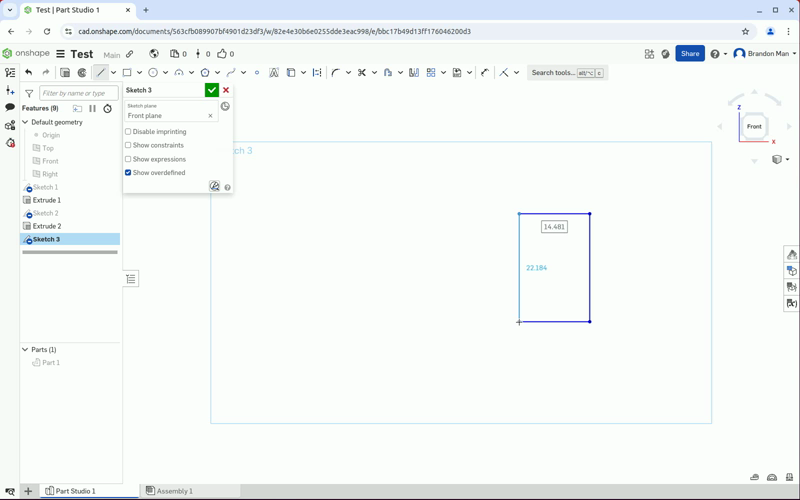
key(esc)
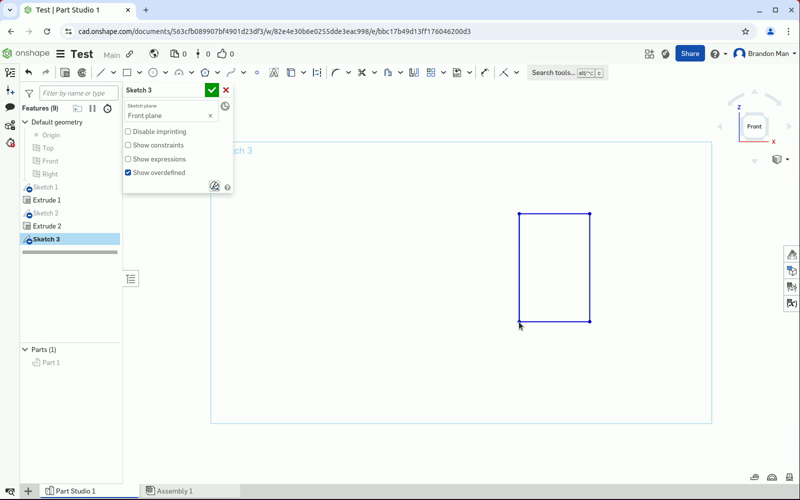
mouse_move(589, 276)
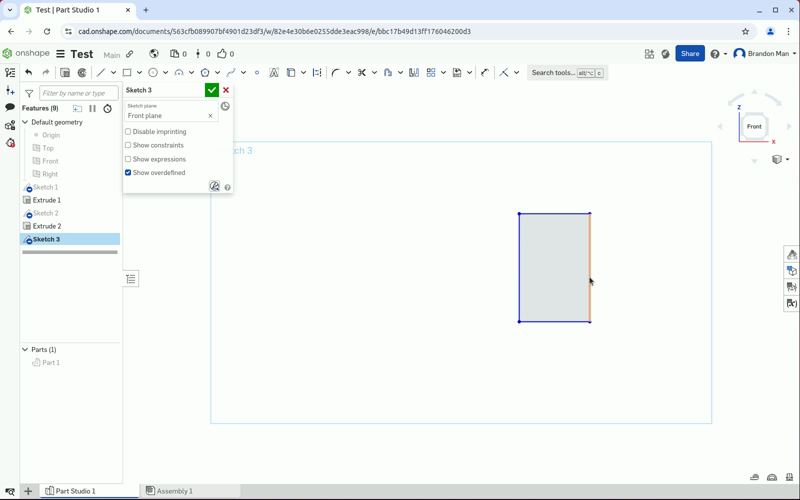
click(589, 276)
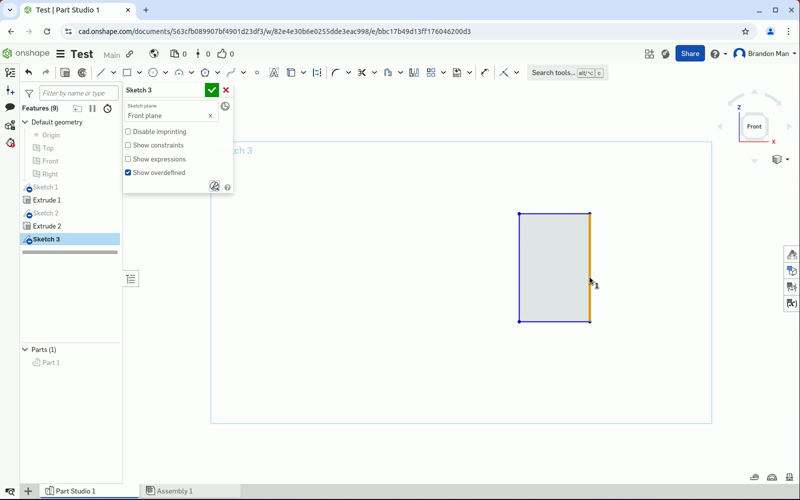
mouse_move(73, 352)
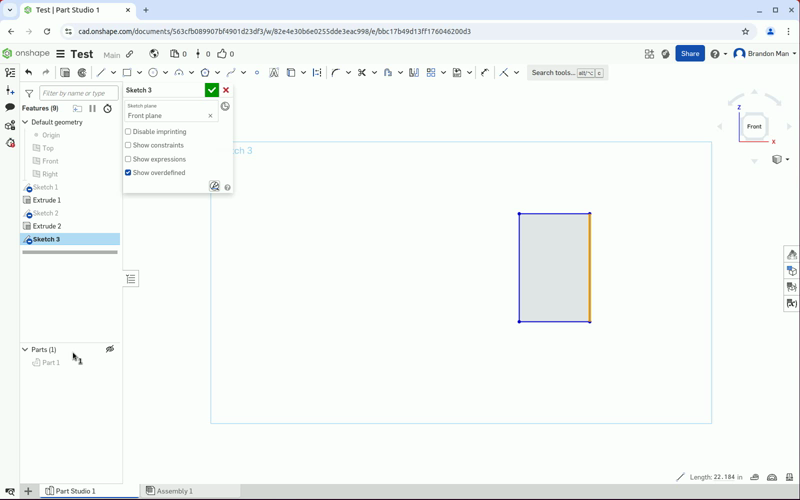
key(shift+y)
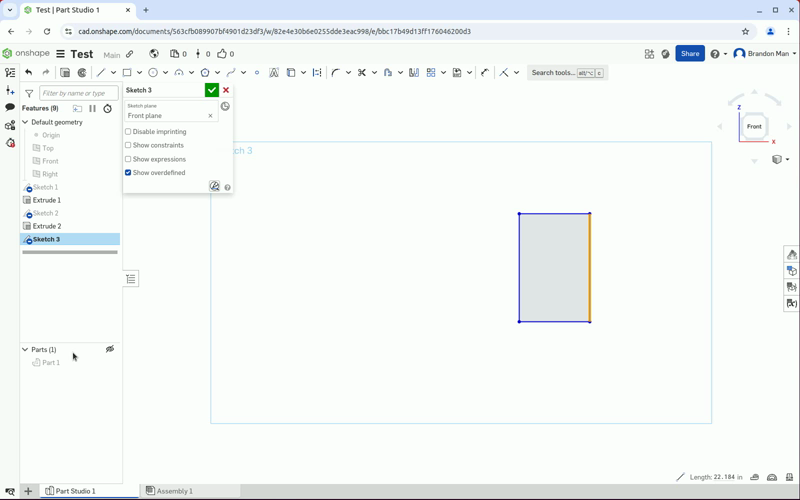
key(shift+e)
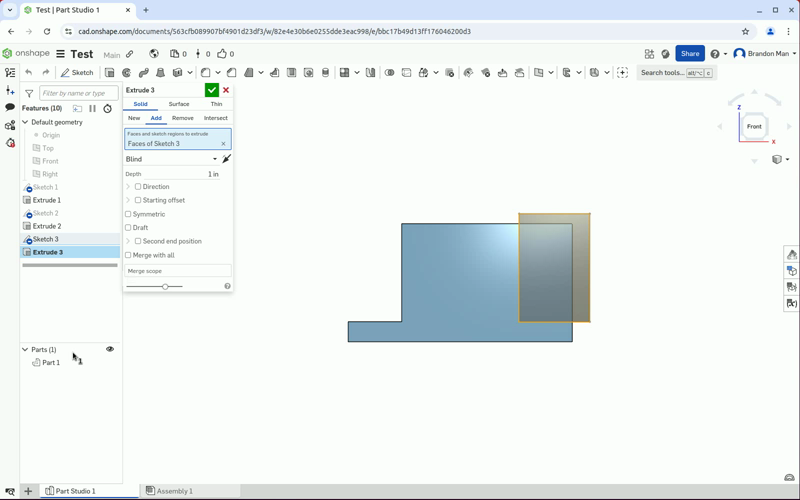
mouse_move(143, 106)
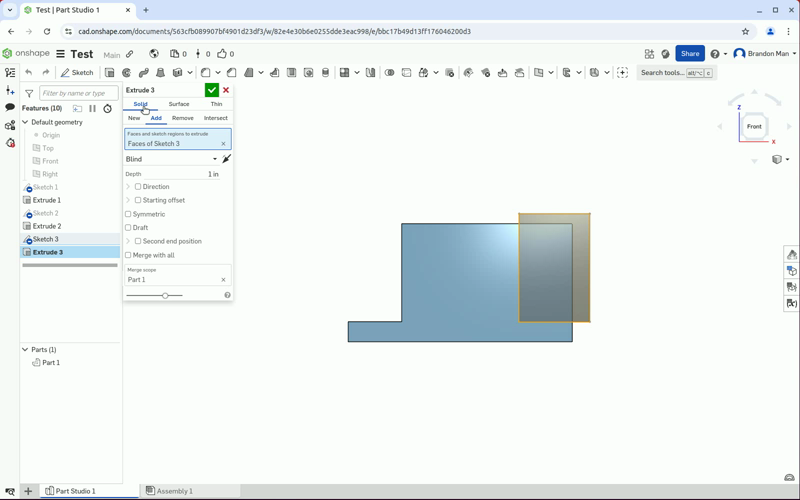
click(143, 106)
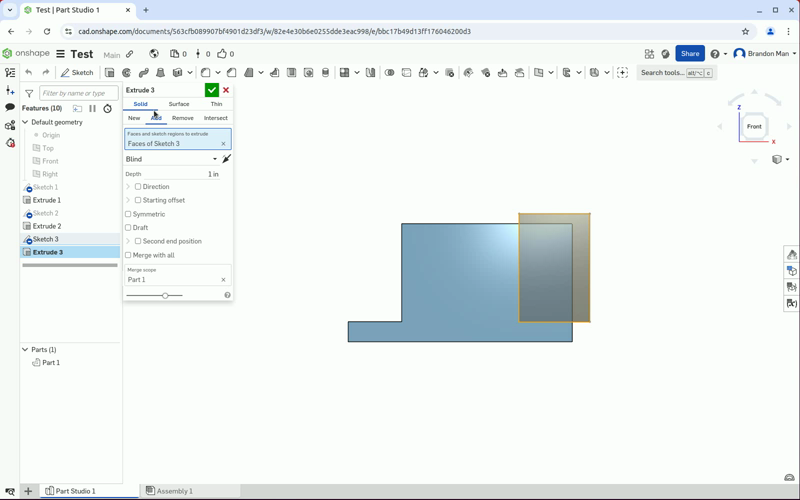
mouse_move(186, 120)
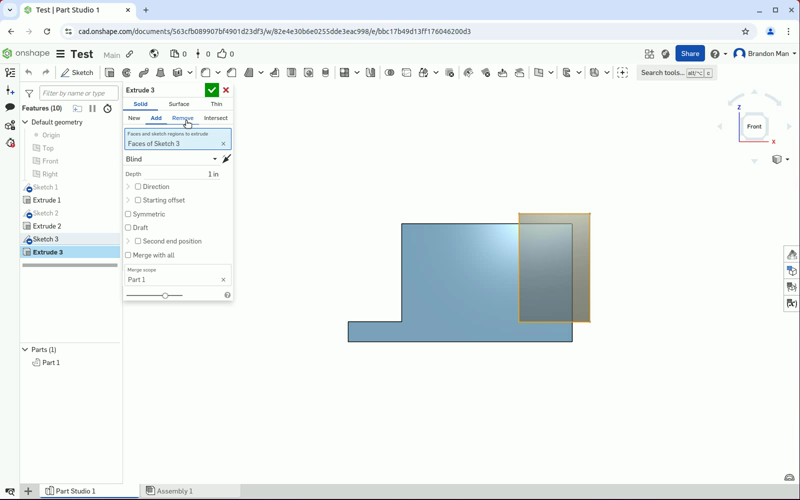
click(186, 120)
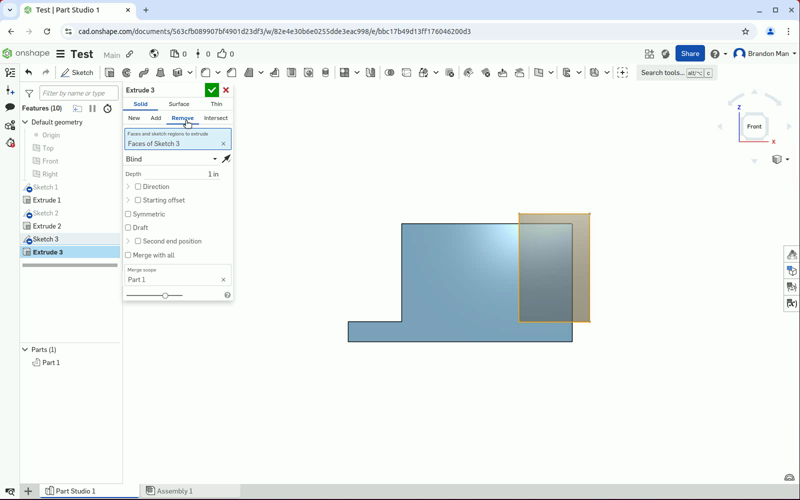
key(tab, 4)
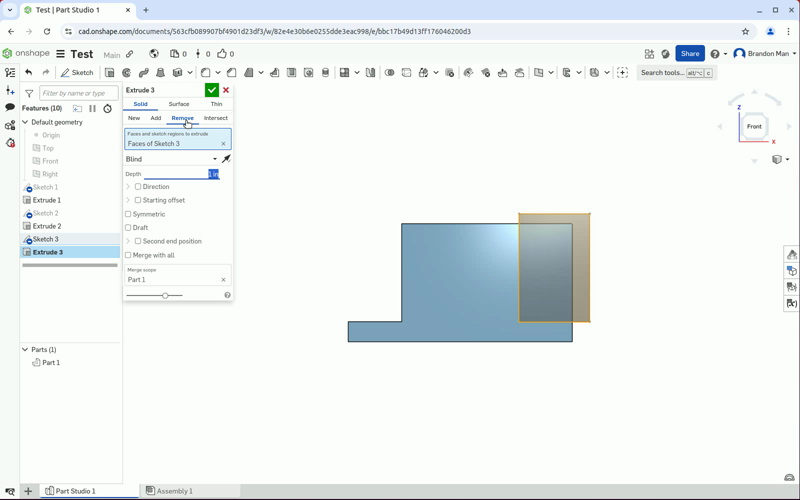
text(25.034)
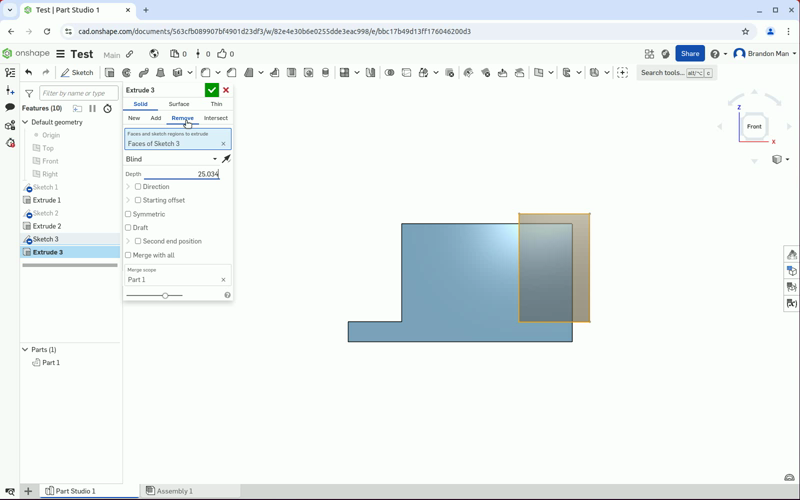
key(tab, 3)
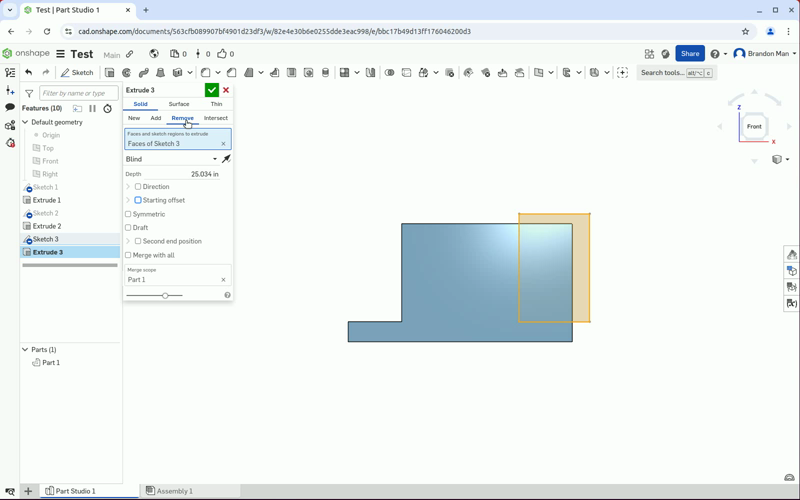
key(tab, 2)
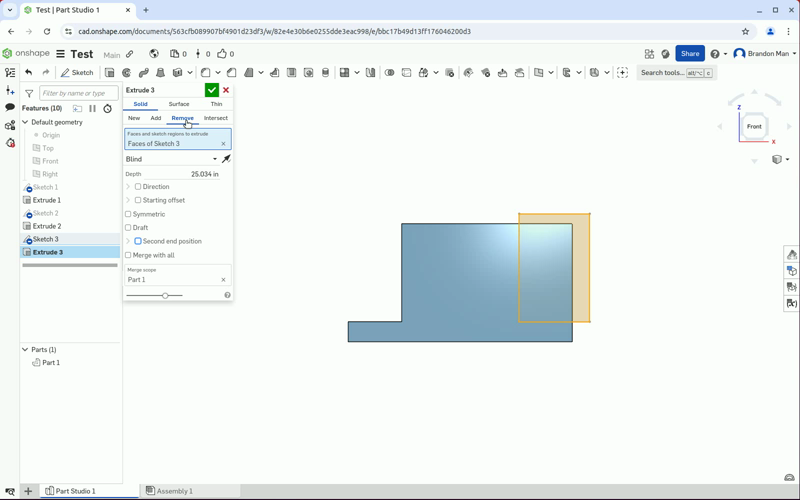
key(space)
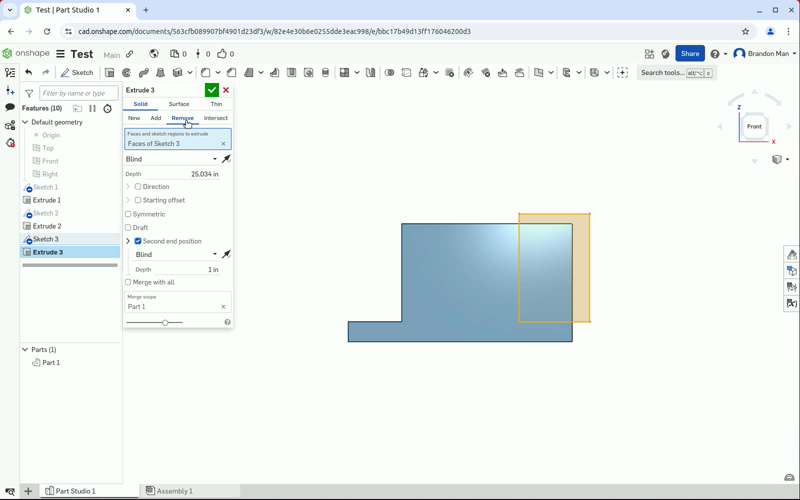
key(tab, 3)
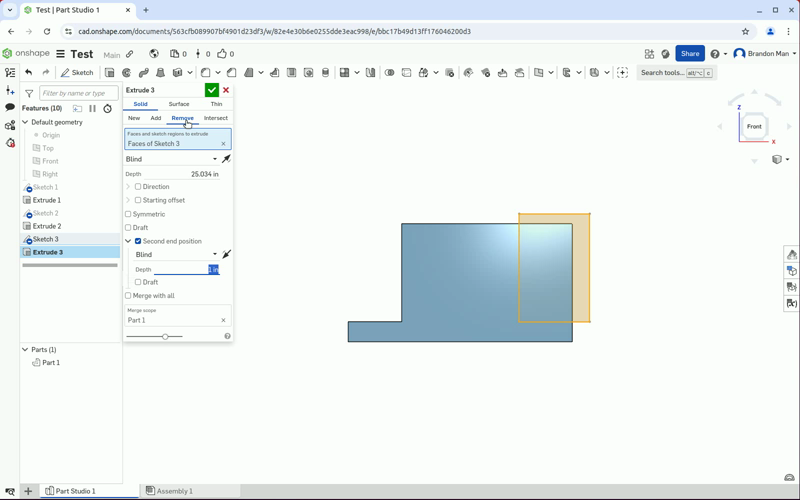
text(25.034)
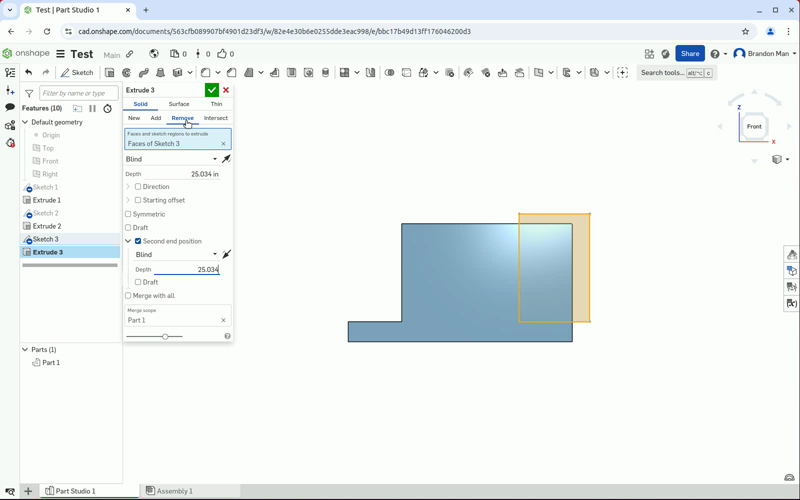
key(tab, 2)
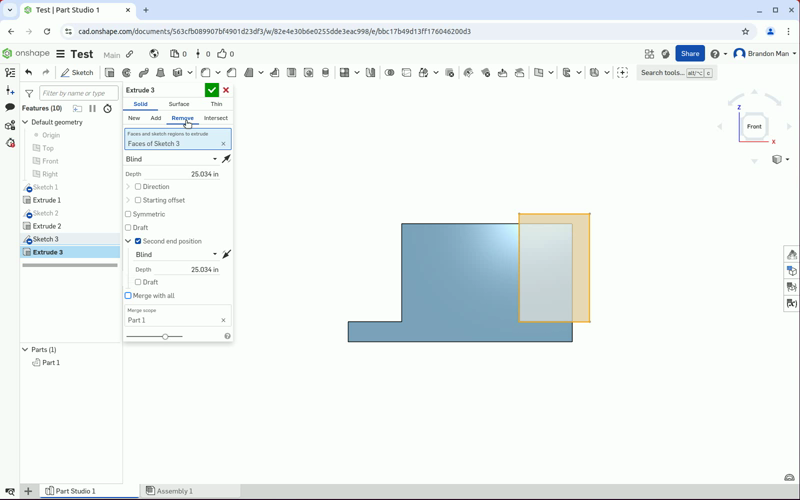
key(space)
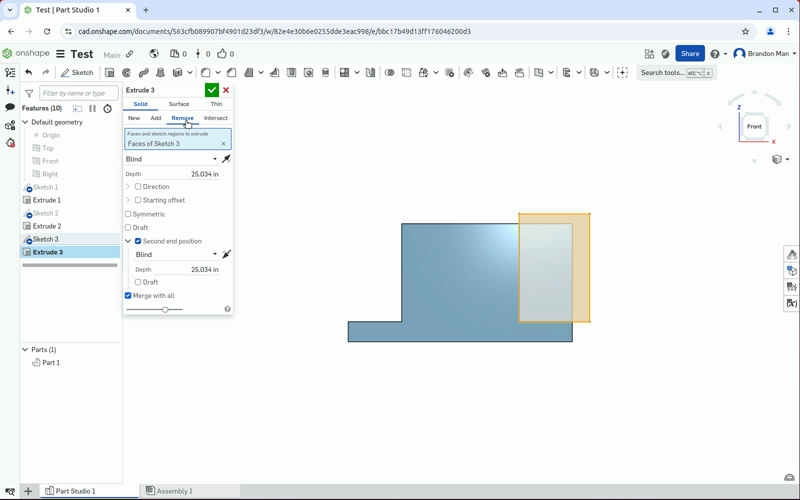
key(enter)
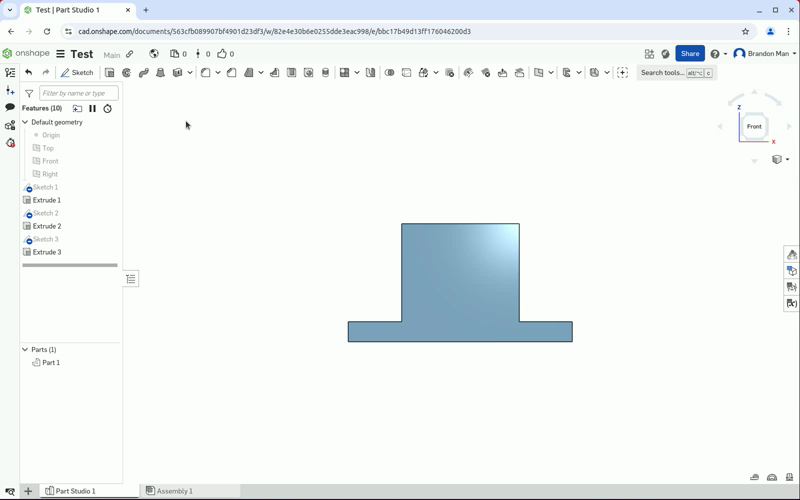
key(shift+h)
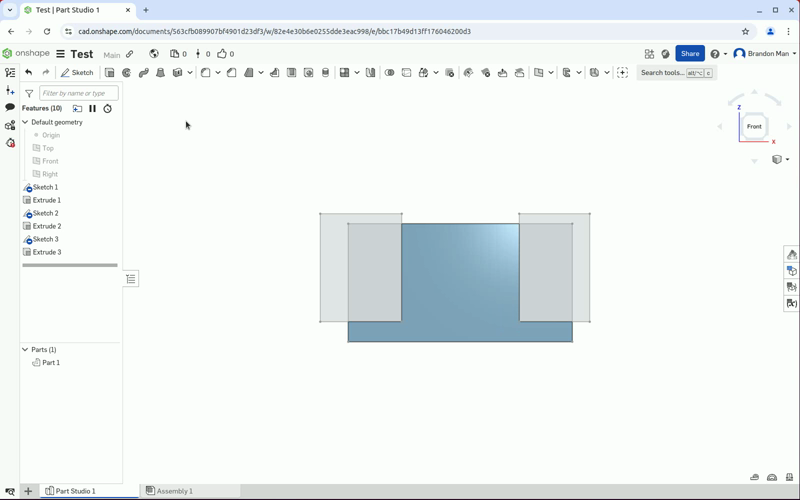
key(shift+h)
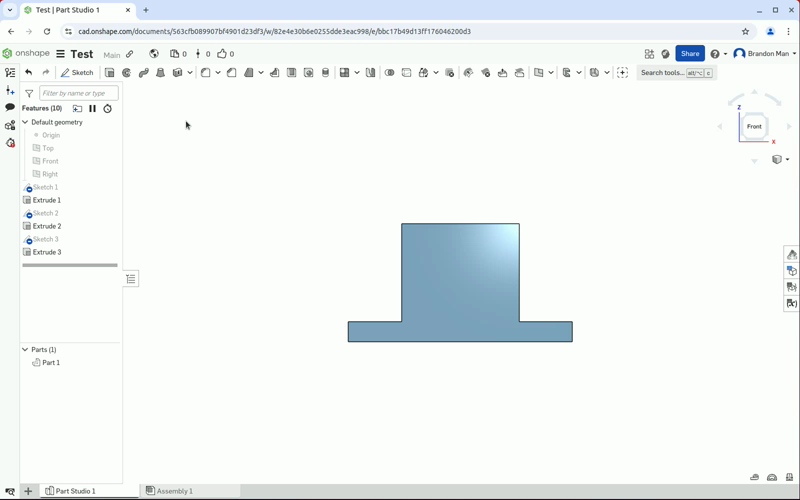
mouse_move(73, 189)
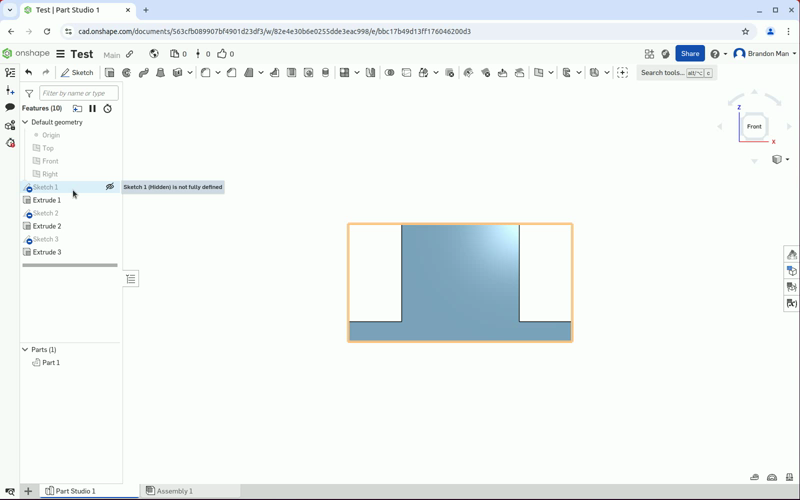
click(73, 189)
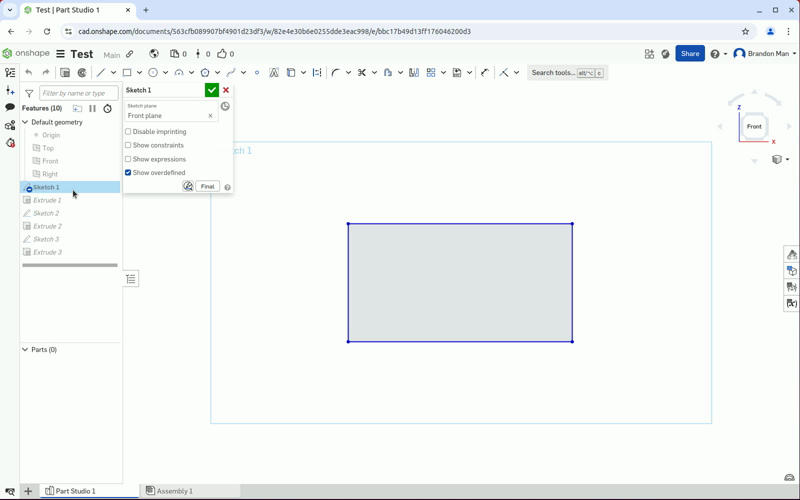
mouse_move(229, 92)
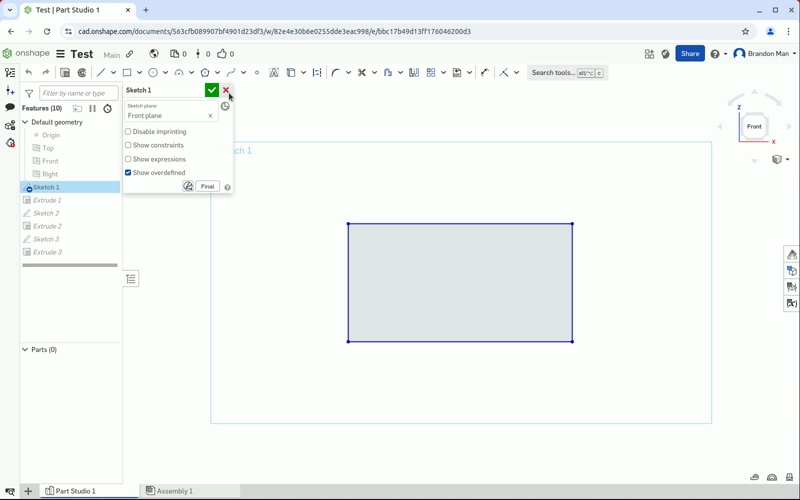
click(229, 92)
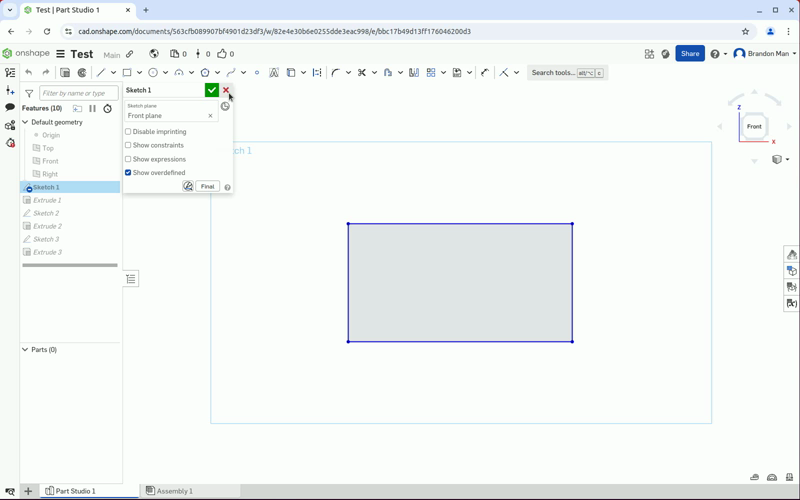
key(shift+s)
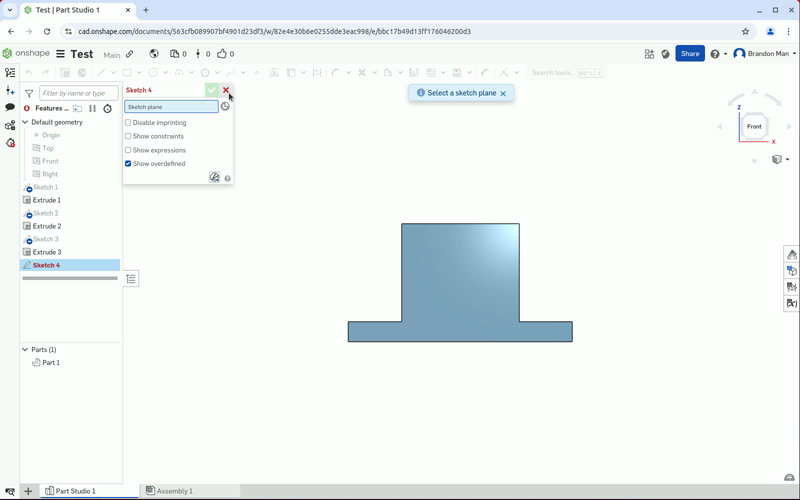
mouse_move(73, 163)
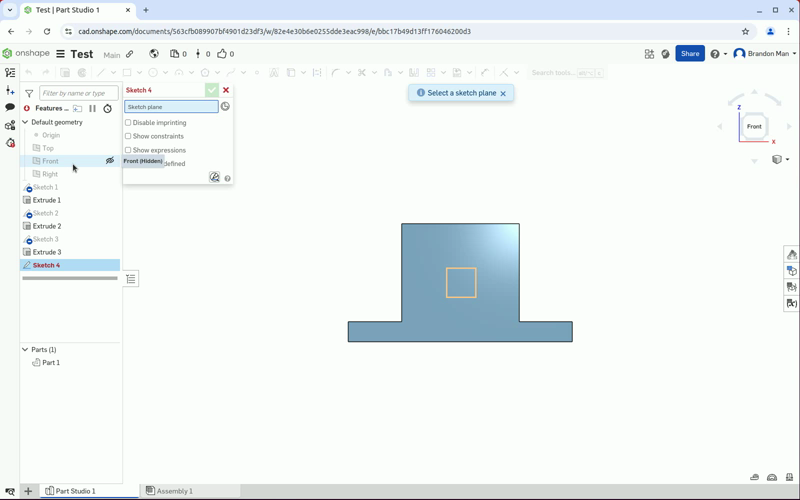
click(73, 163)
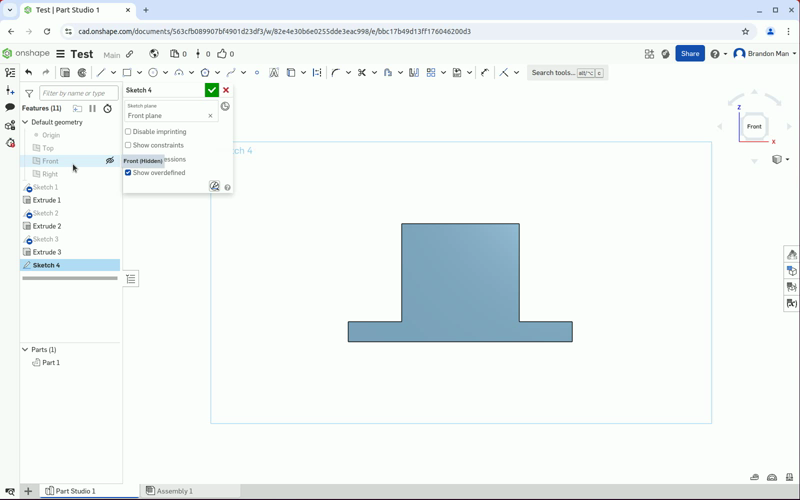
mouse_move(73, 352)
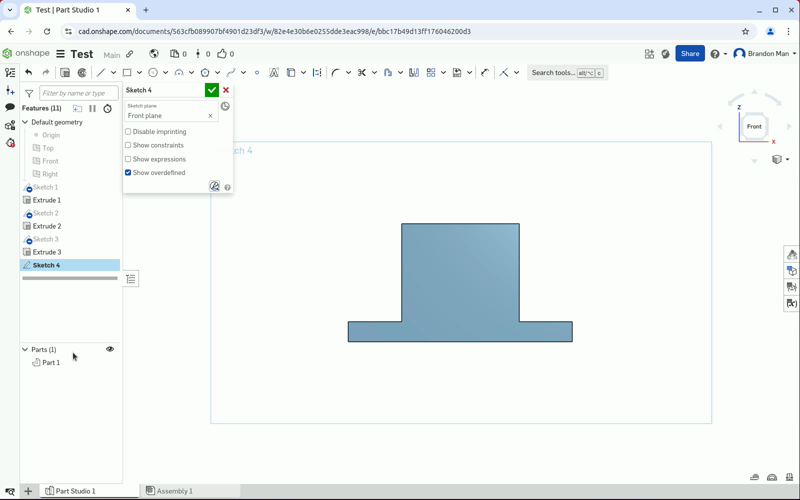
key(y)
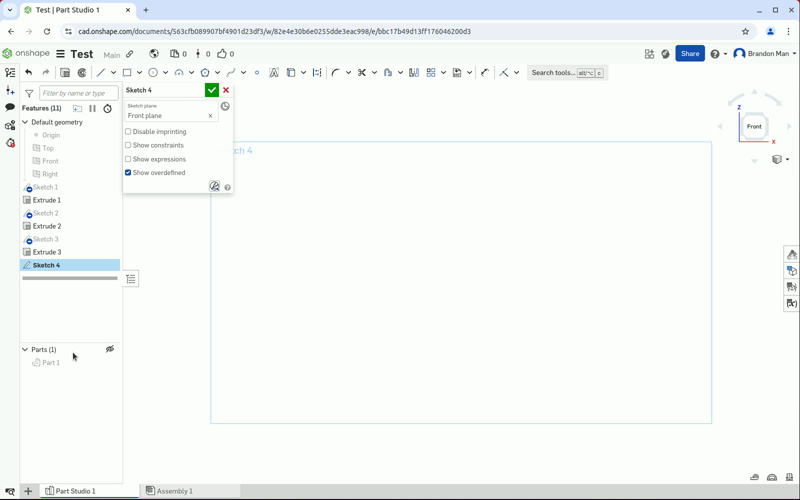
key(l)
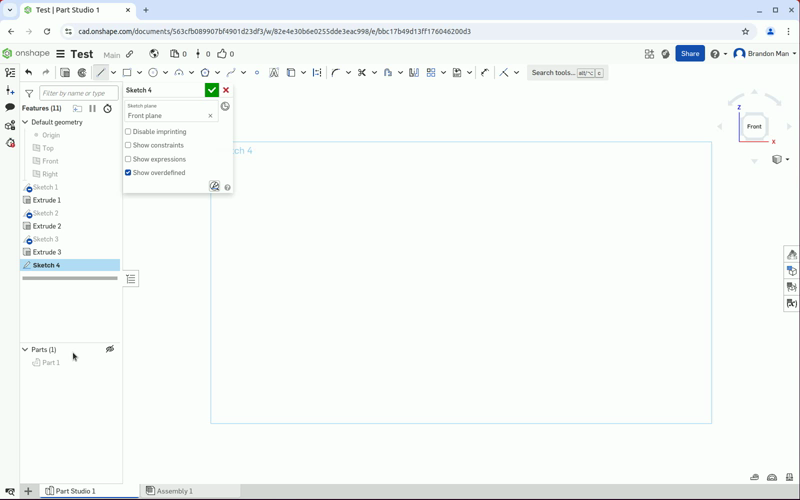
key_down(shift)
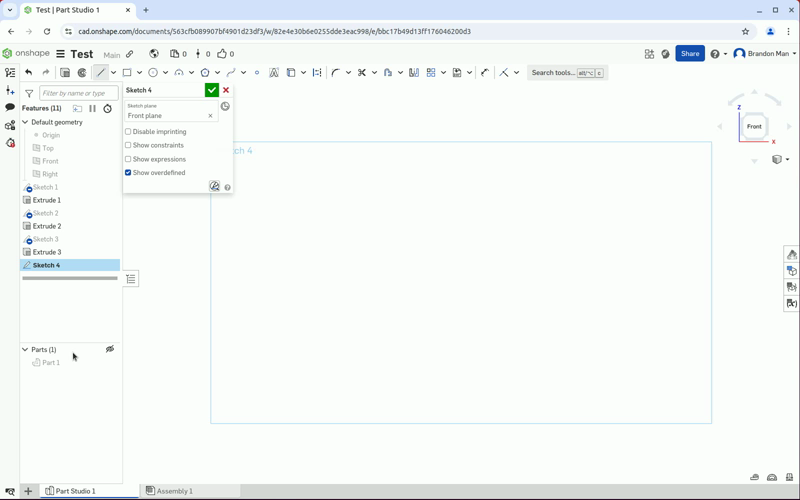
mouse_move(422, 389)
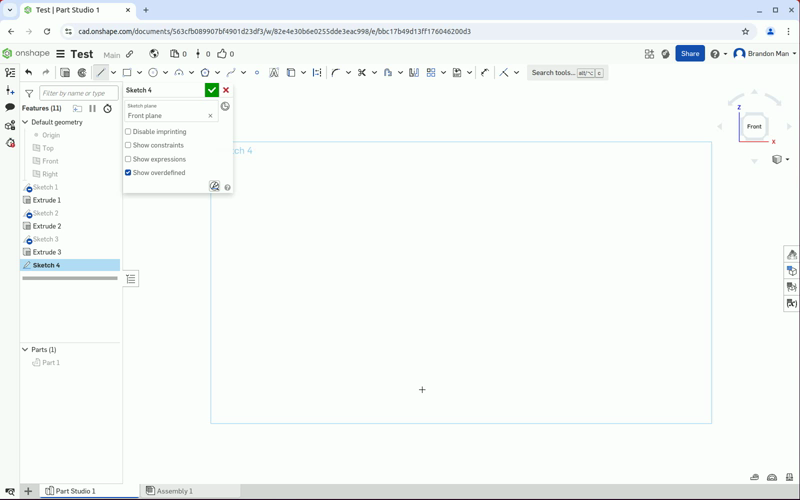
click(422, 389)
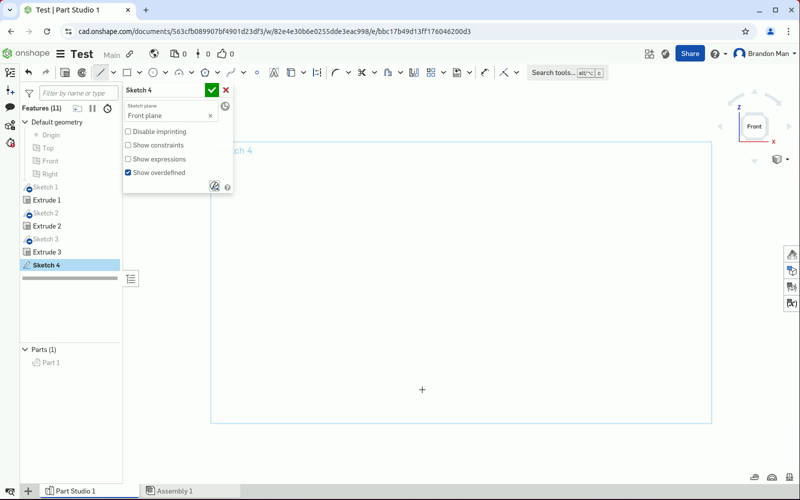
key_up(shift)
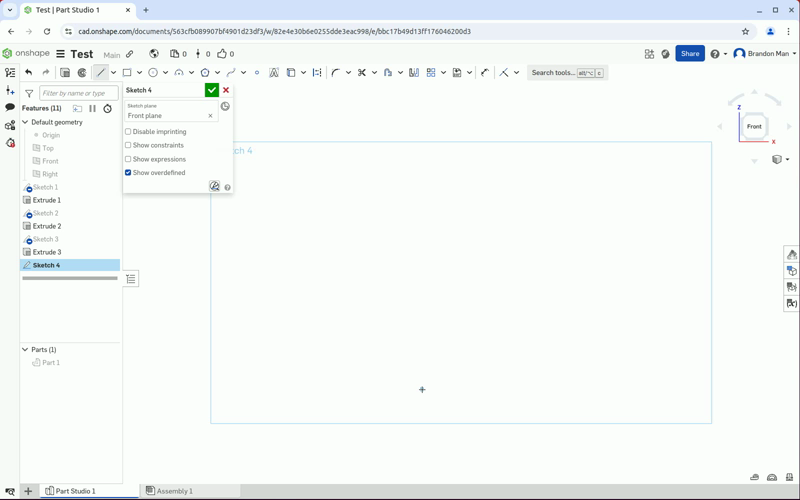
key_down(shift)
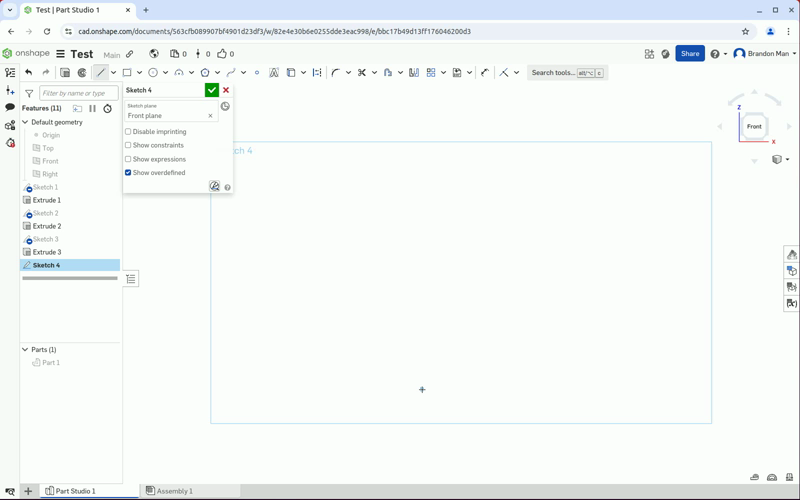
mouse_move(499, 389)
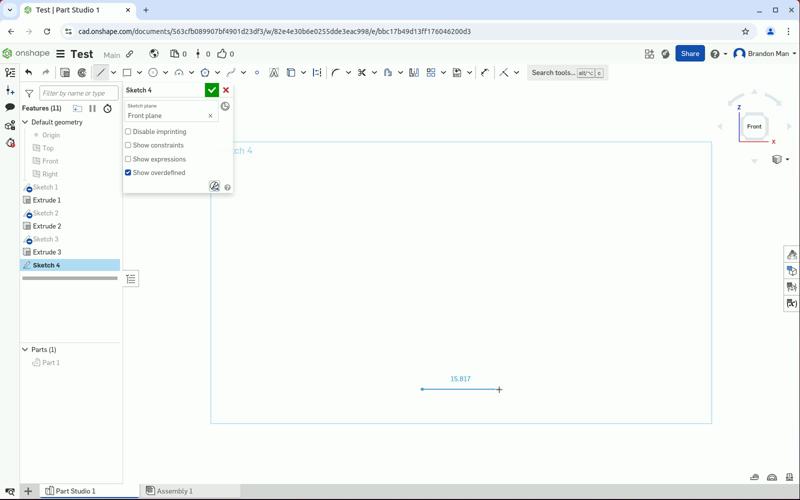
click(499, 389)
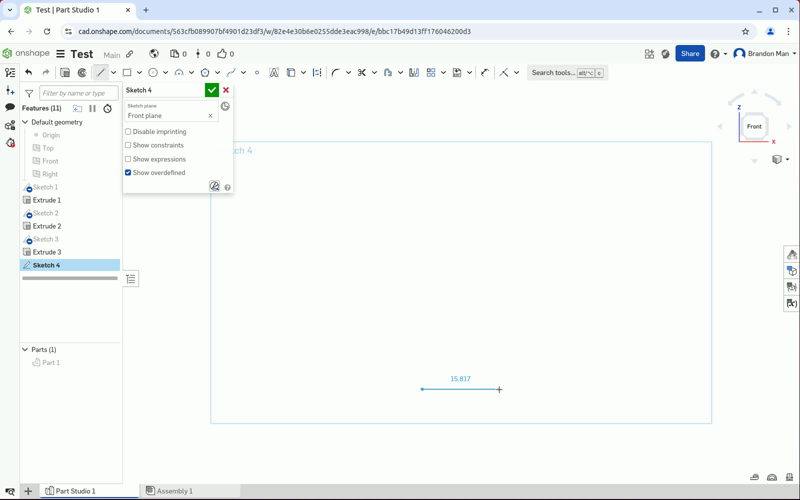
key_up(shift)
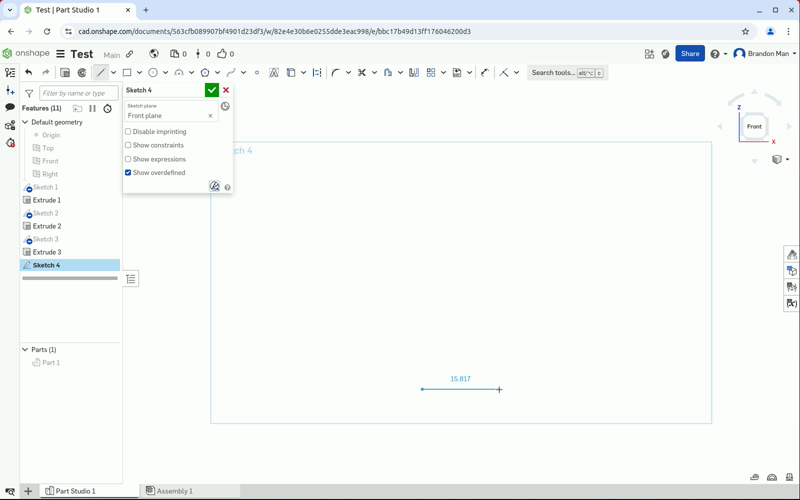
key_down(shift)
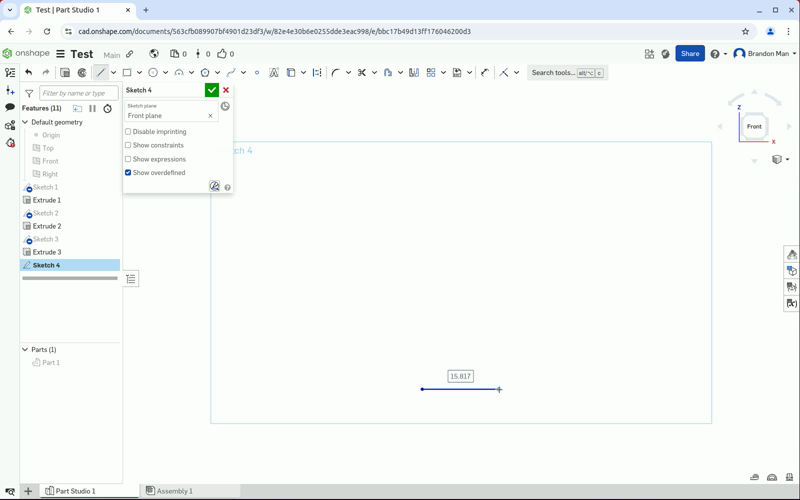
mouse_move(499, 253)
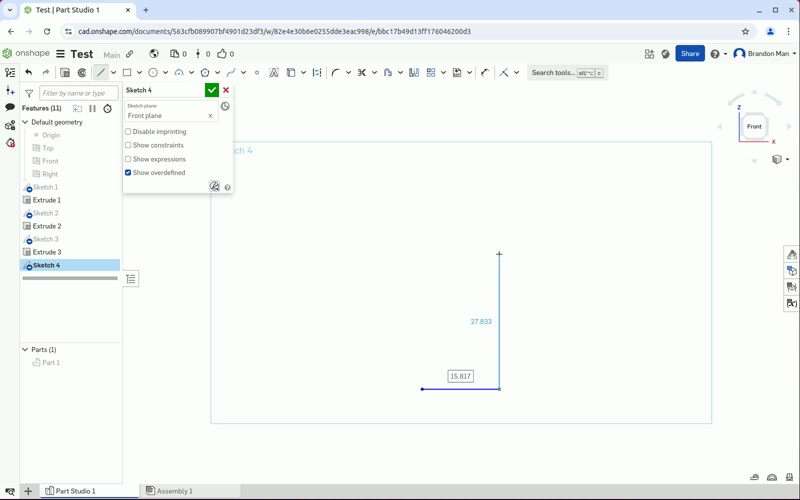
click(499, 253)
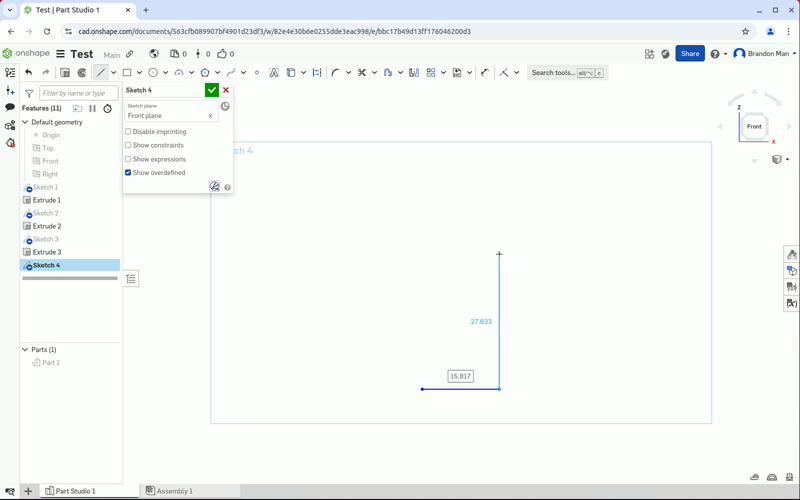
key_up(shift)
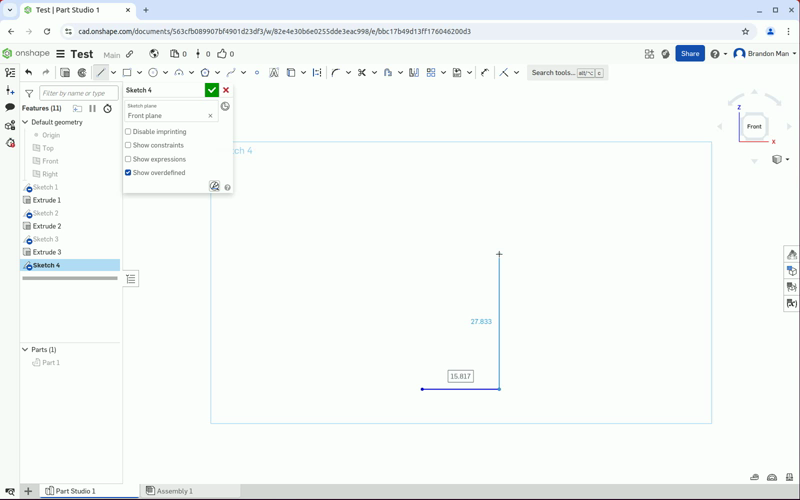
key_down(shift)
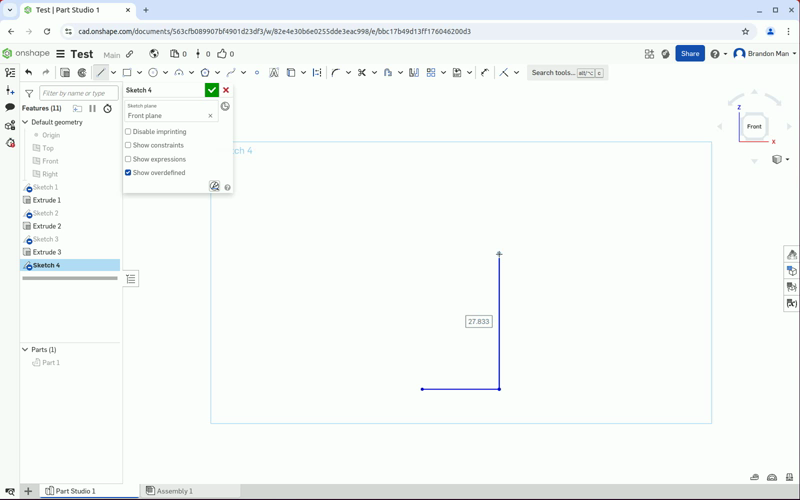
mouse_move(422, 253)
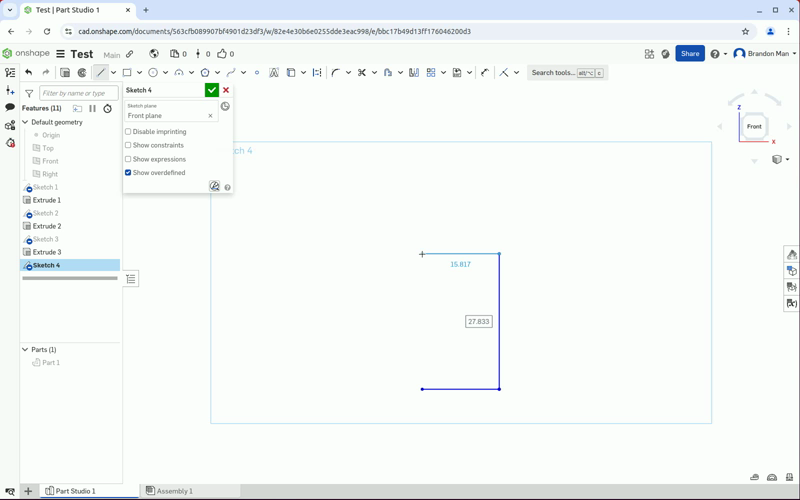
click(422, 253)
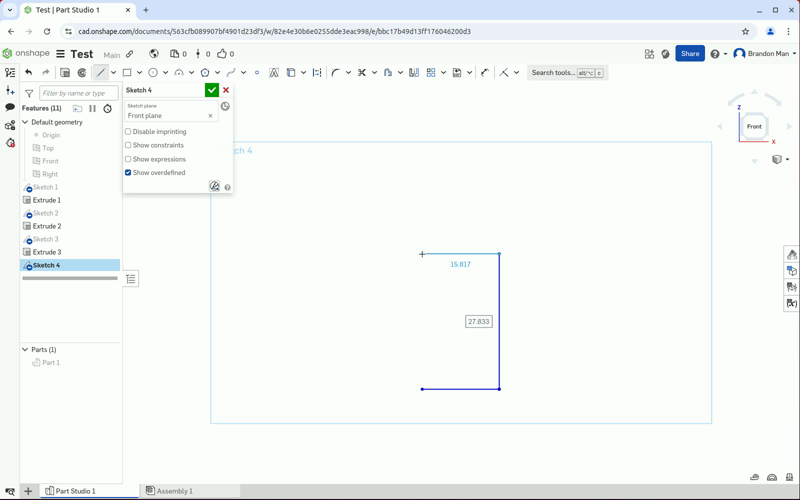
key_up(shift)
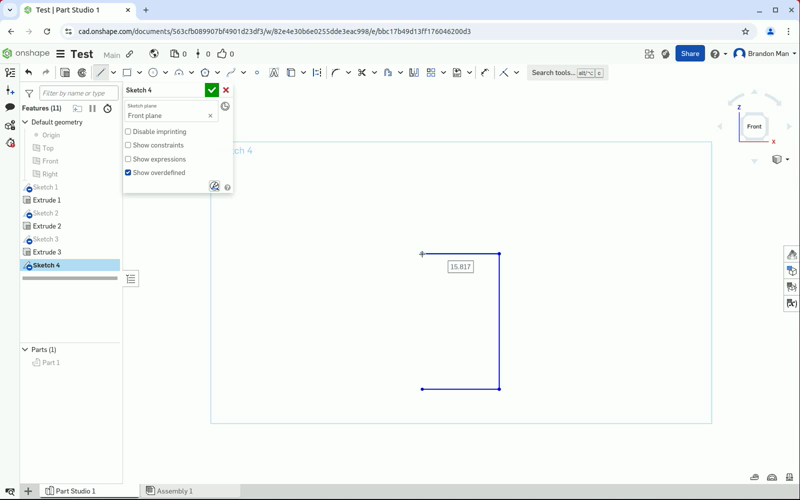
key_down(shift)
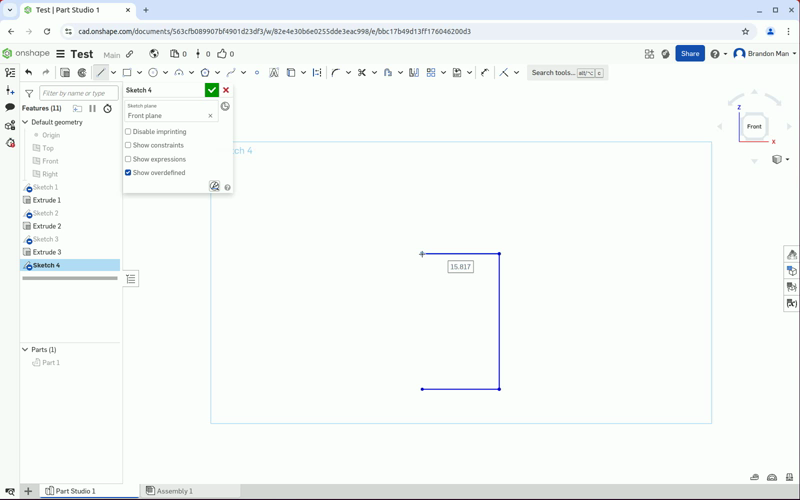
mouse_move(422, 389)
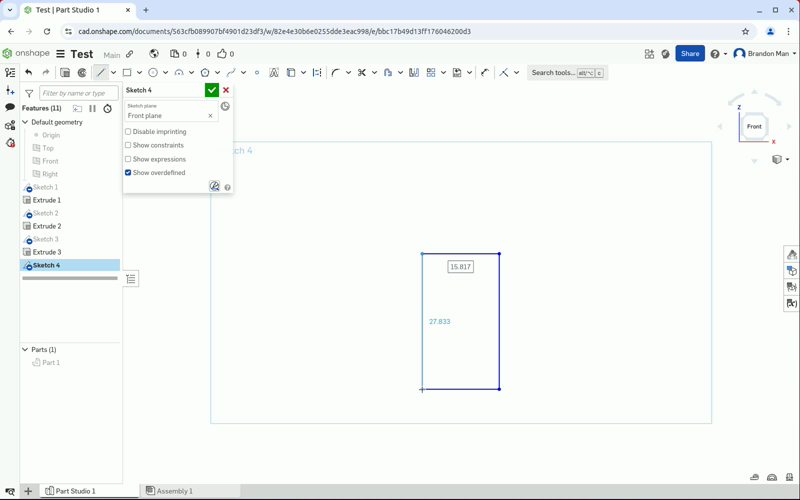
key_up(shift)
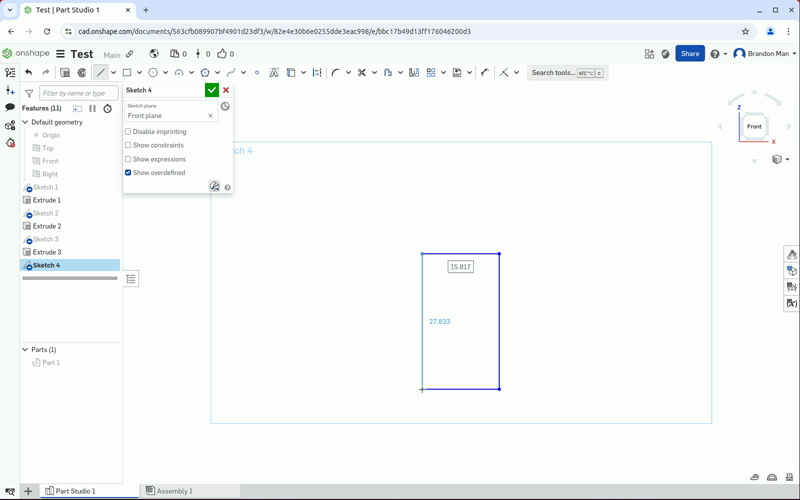
click(422, 389)
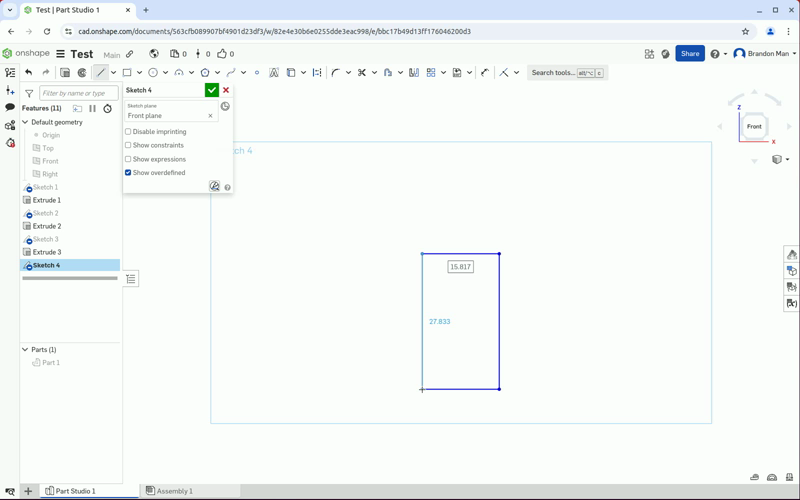
key(esc)
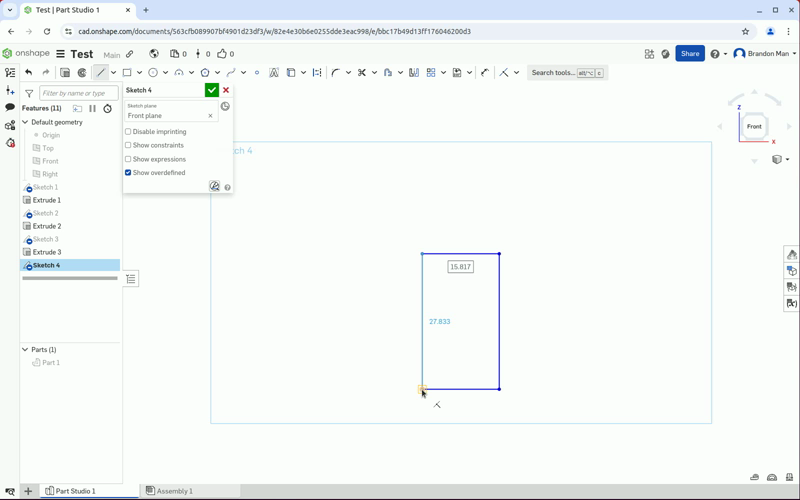
mouse_move(456, 363)
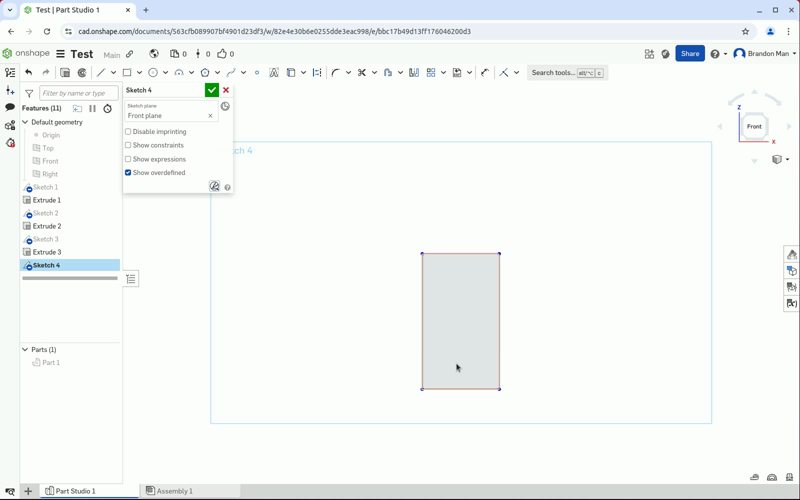
click(456, 363)
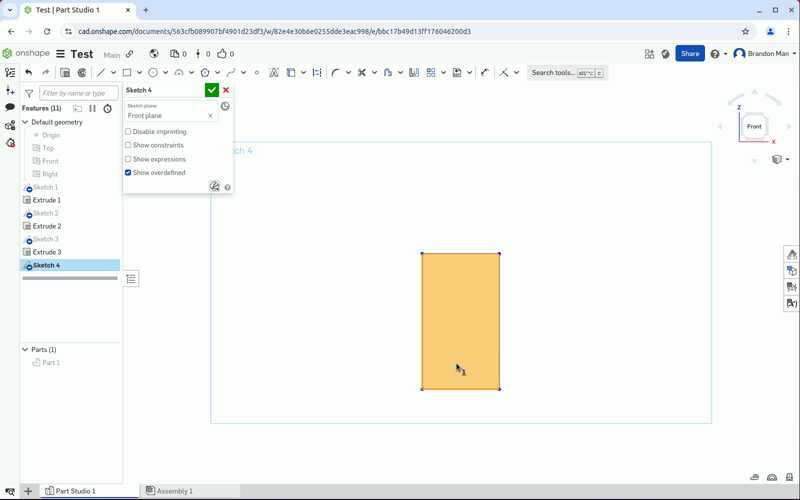
mouse_move(73, 352)
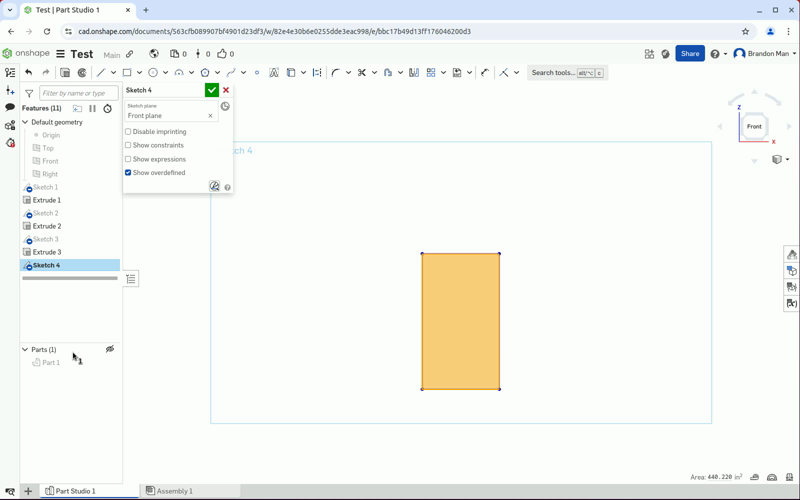
key(shift+y)
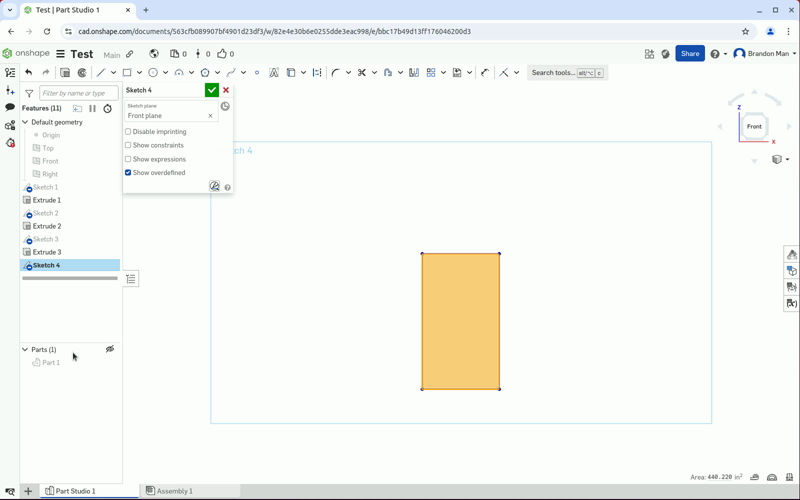
key(shift+e)
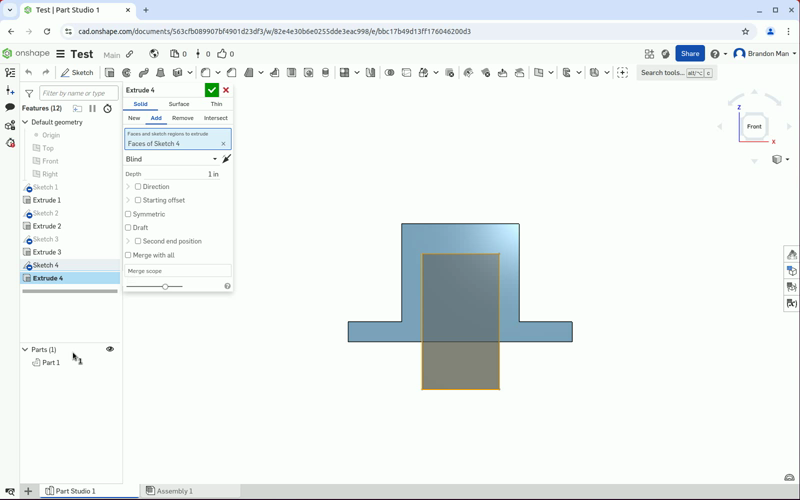
mouse_move(143, 106)
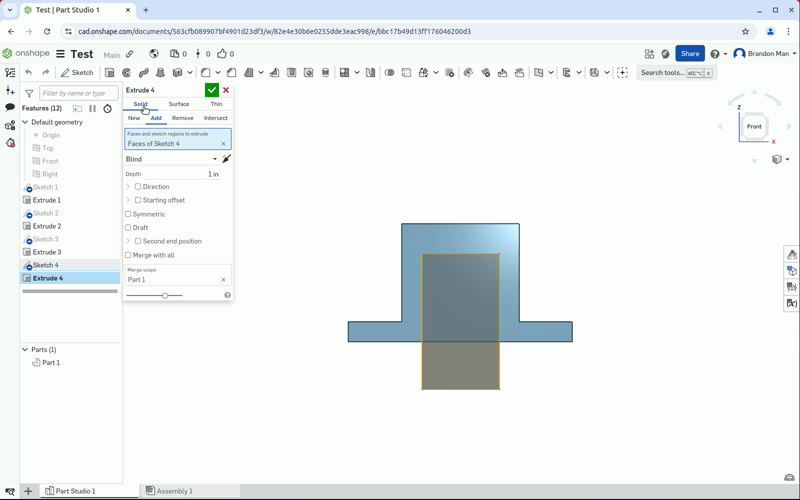
click(143, 106)
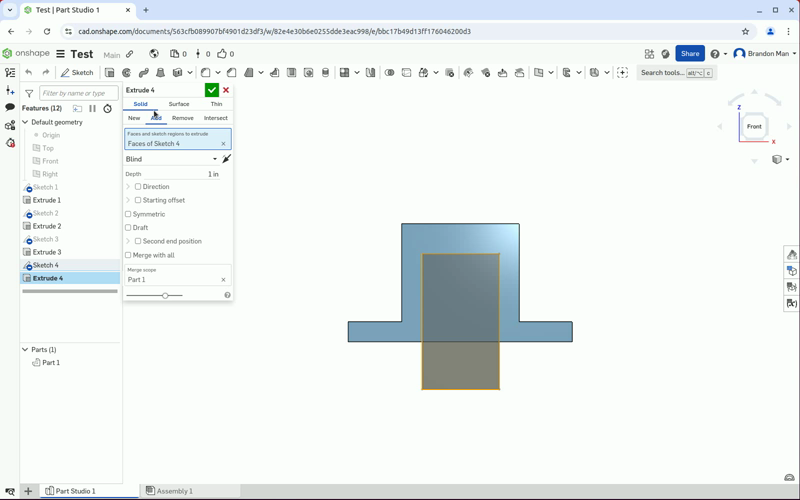
mouse_move(186, 120)
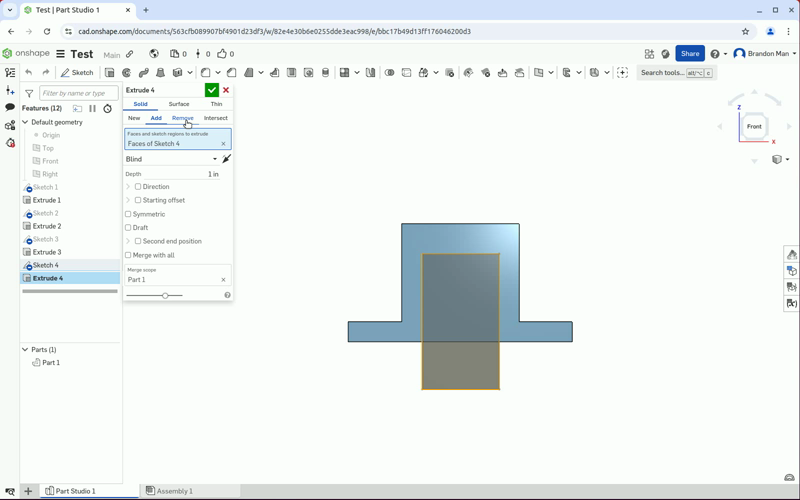
click(186, 120)
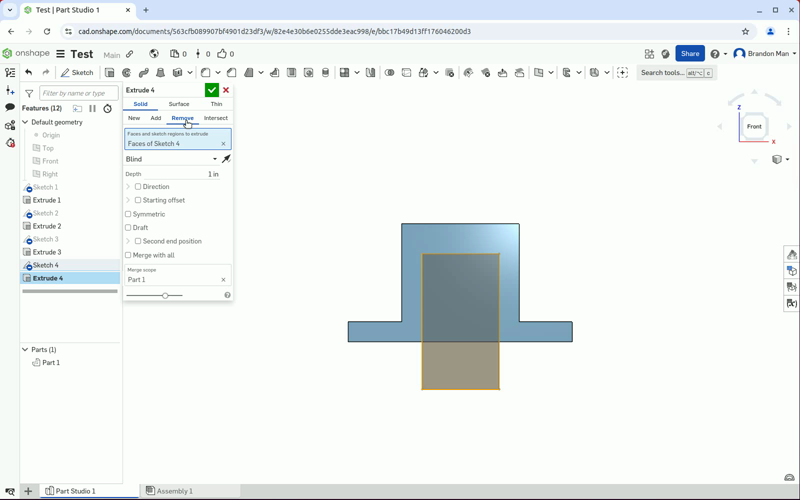
key(tab, 4)
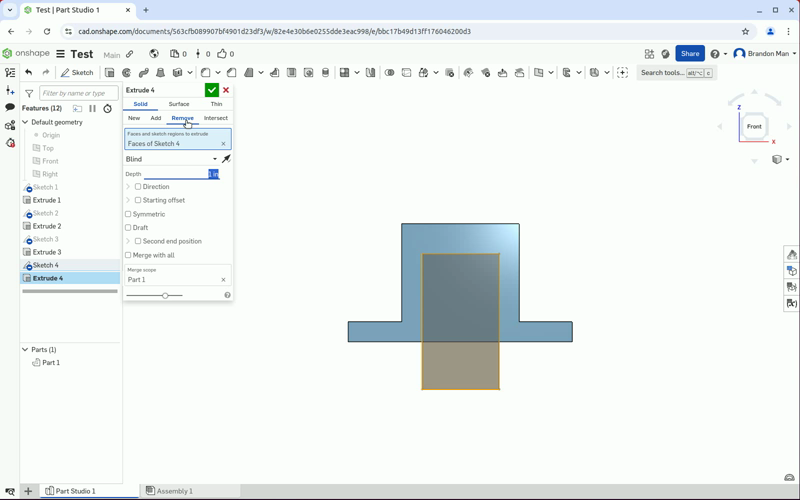
text(25.034)
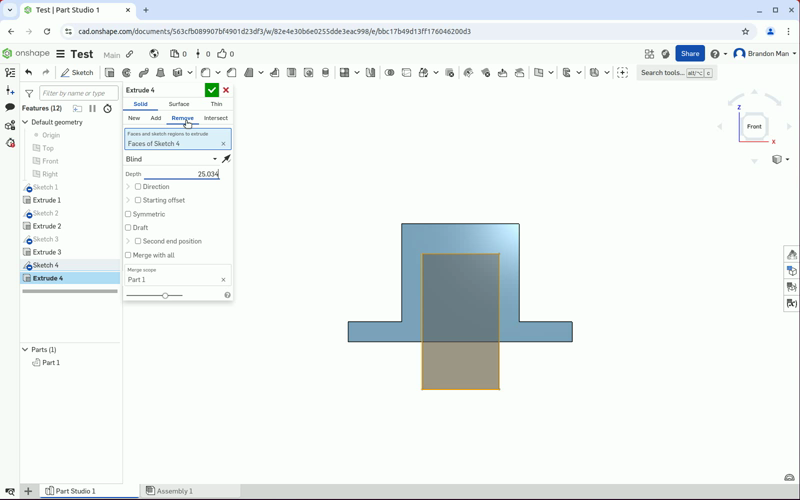
key(tab, 3)
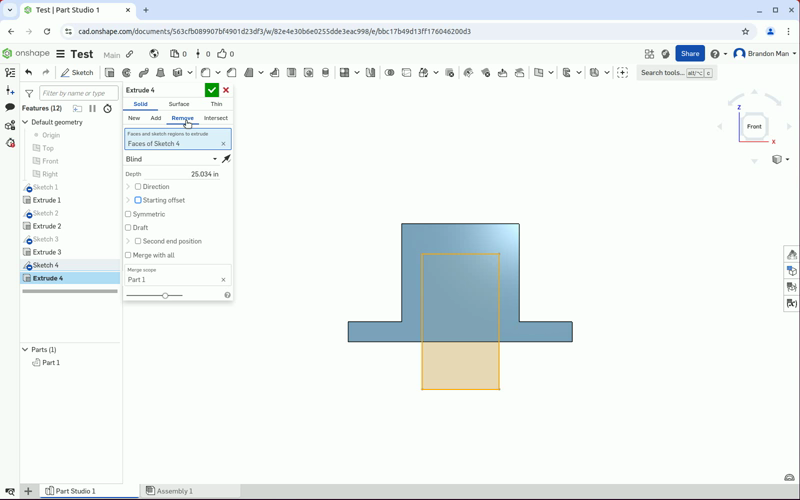
key(tab, 2)
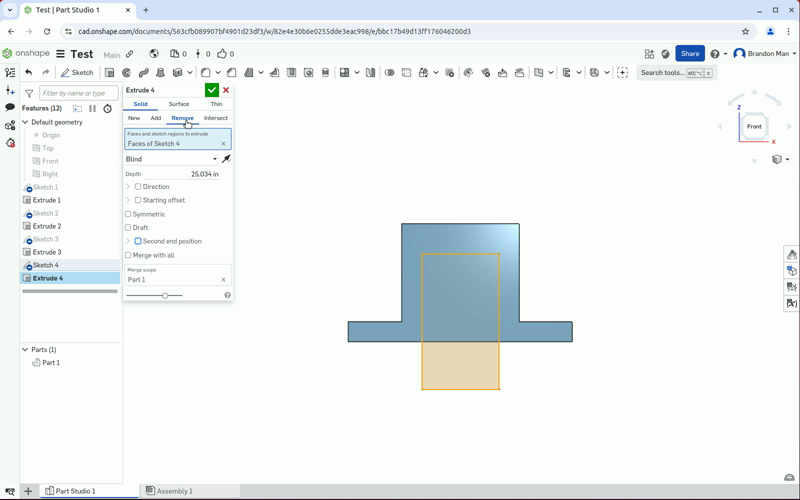
key(space)
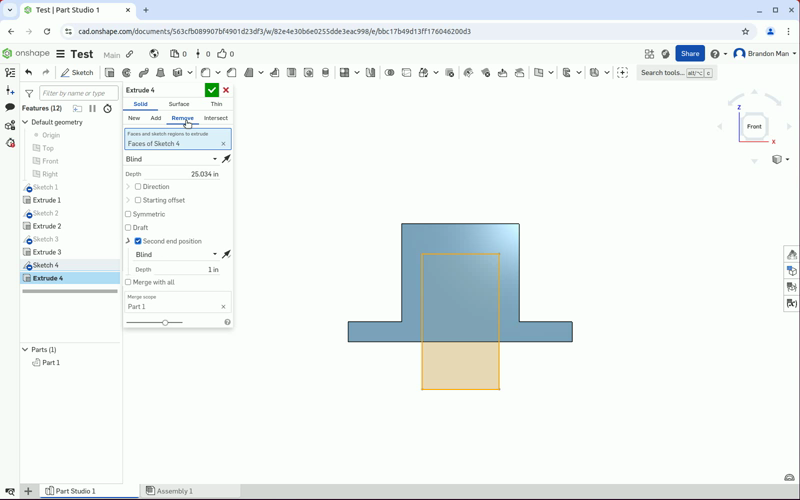
key(tab, 3)
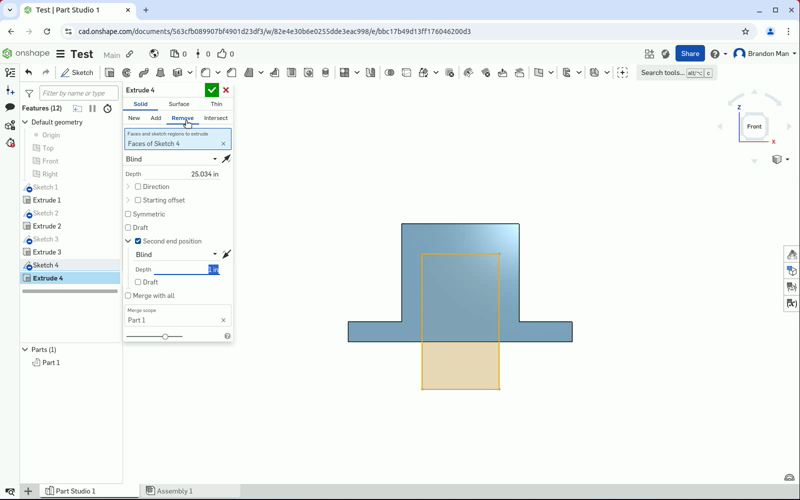
text(25.034)
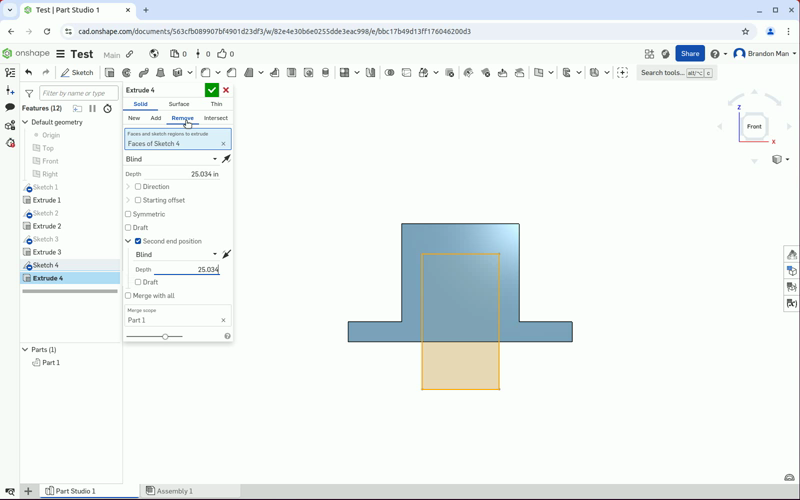
key(tab, 2)
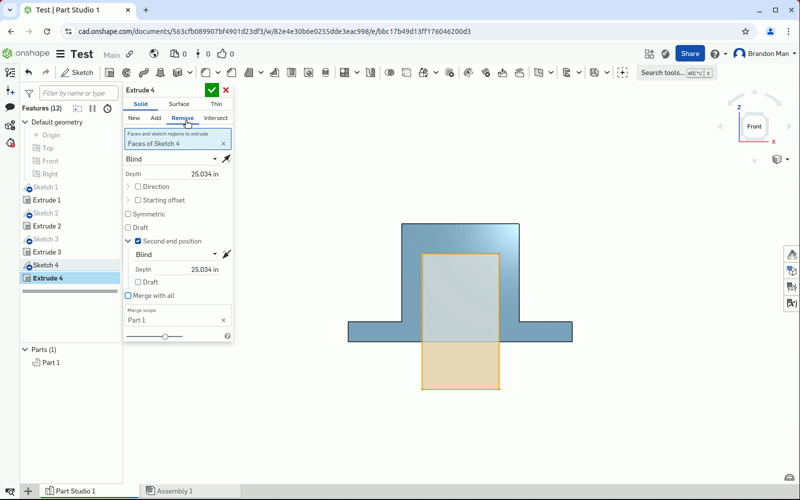
key(space)
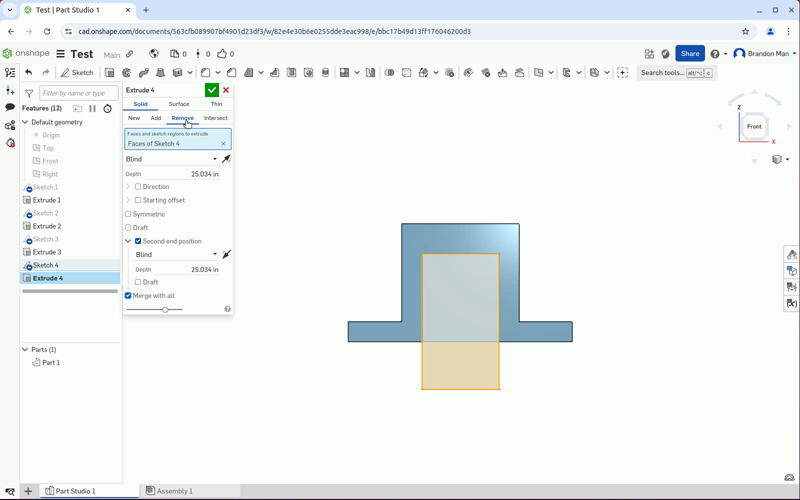
key(enter)
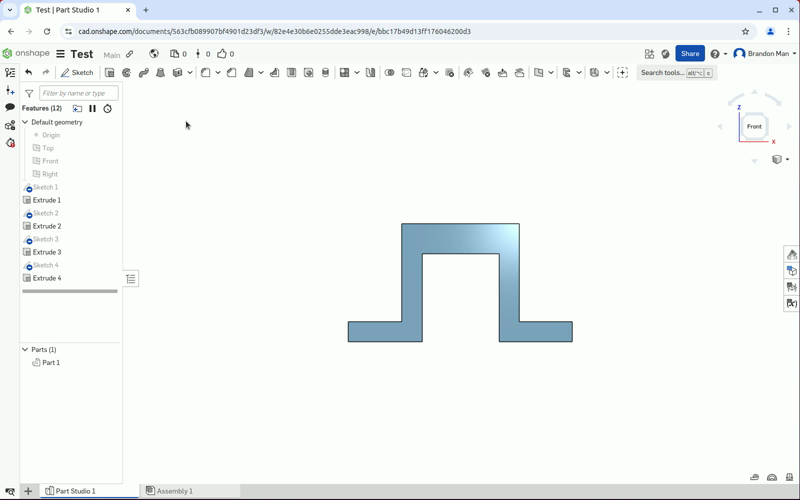
key(shift+h)
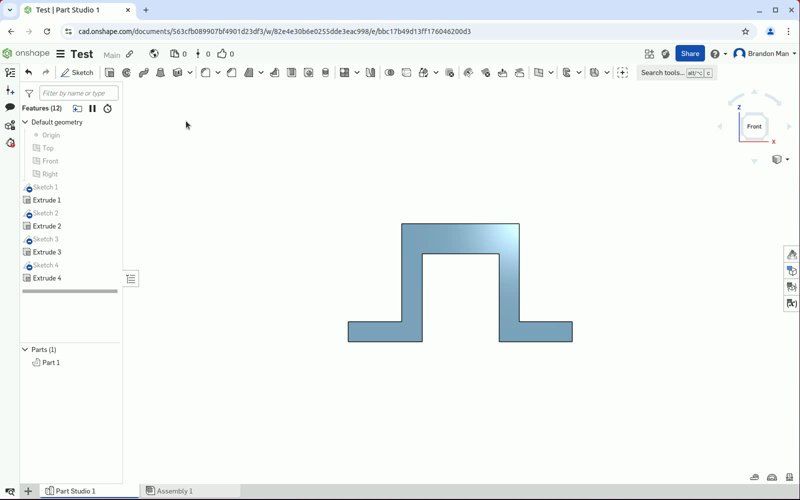
key(shift+h)
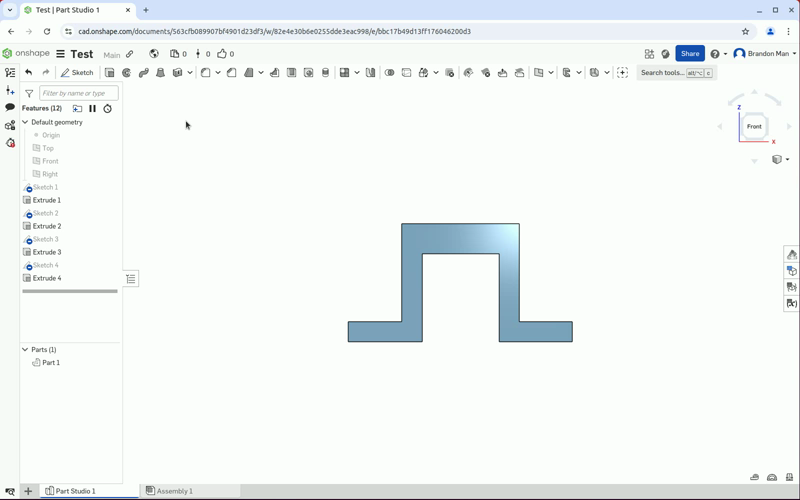
mouse_move(73, 189)
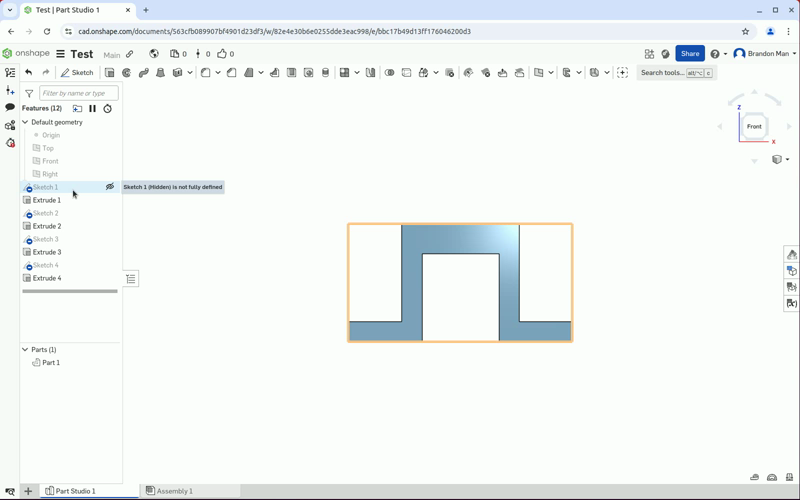
click(73, 189)
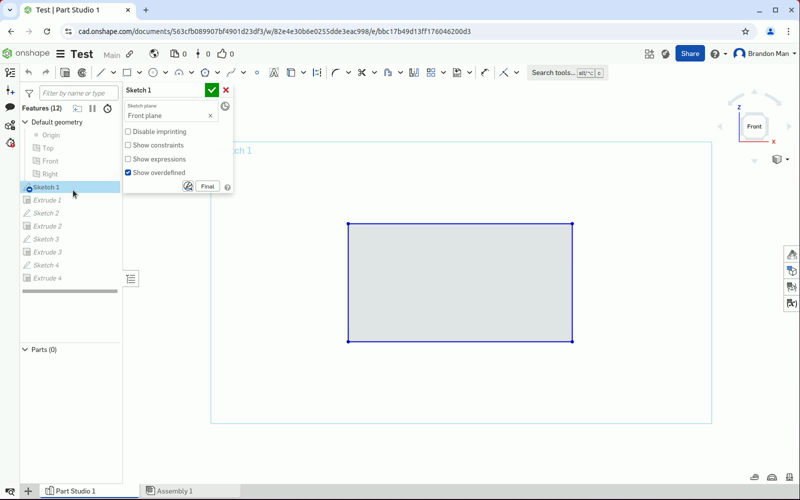
mouse_move(229, 92)
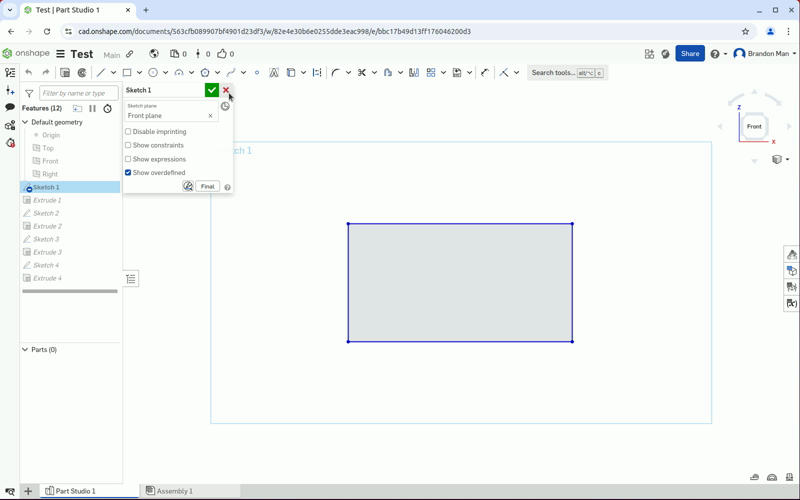
click(229, 92)
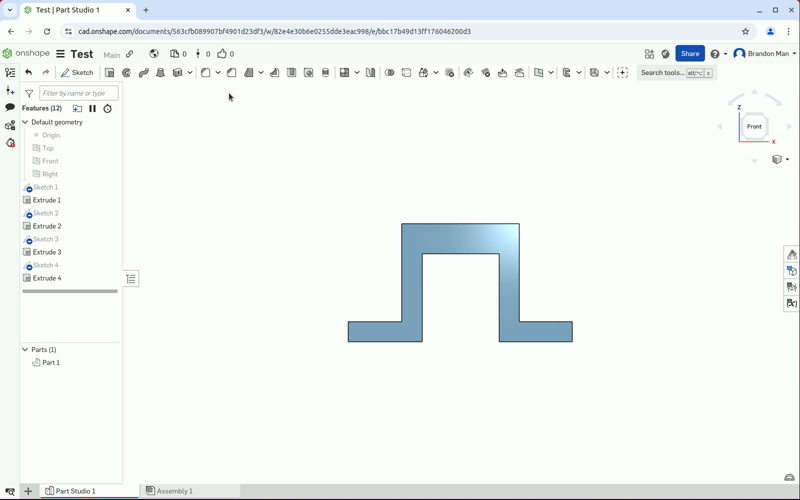
mouse_move(73, 352)
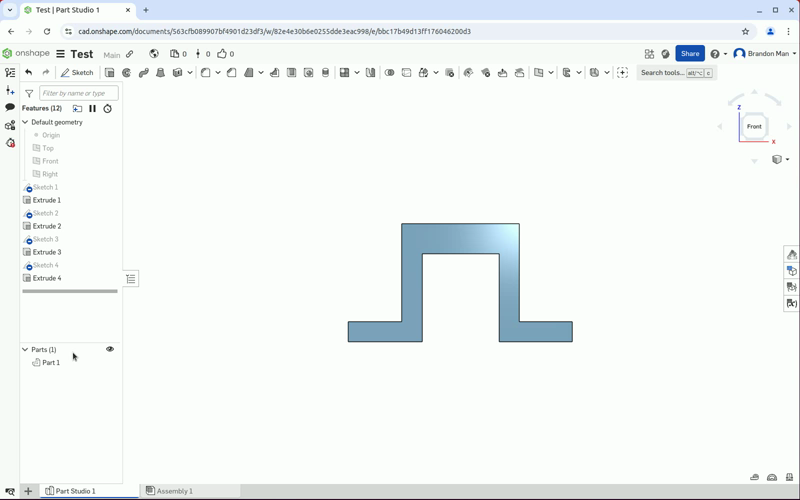
key(y)
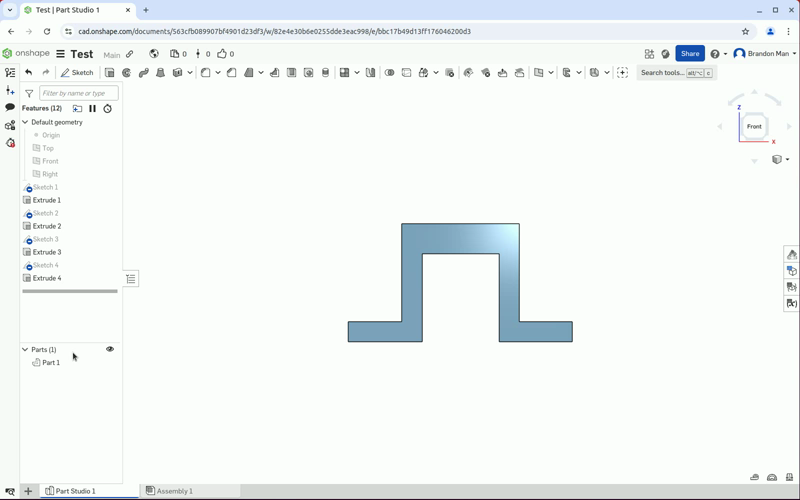
key(shift+p)
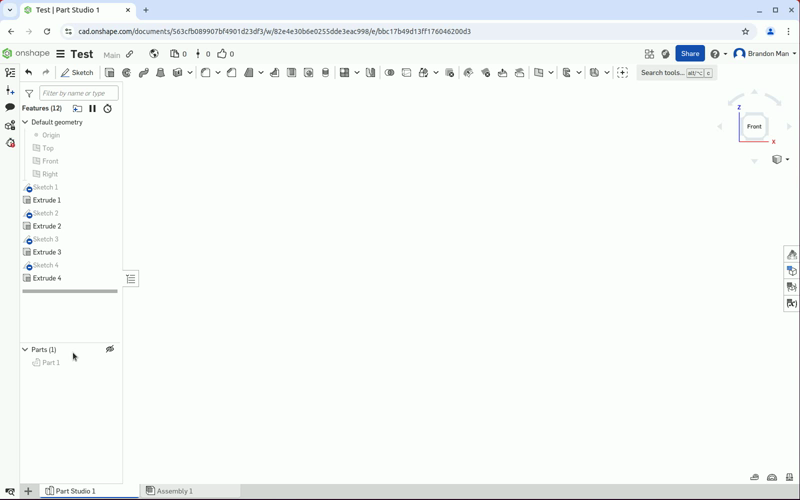
key(space)
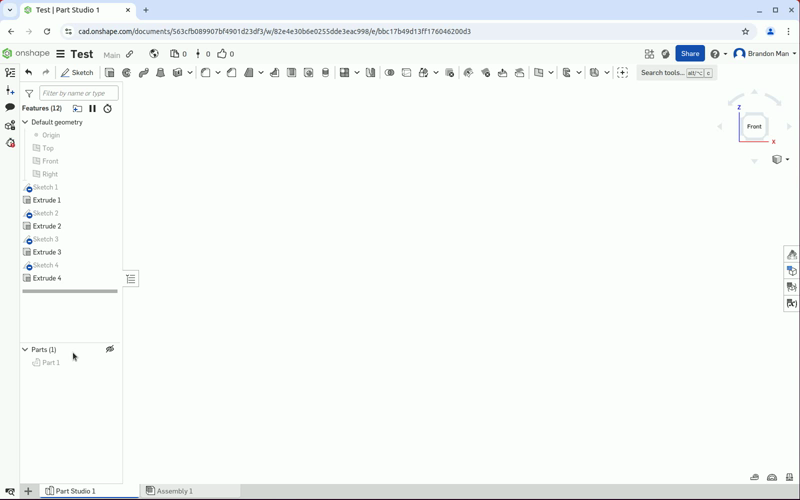
key_down(shift)
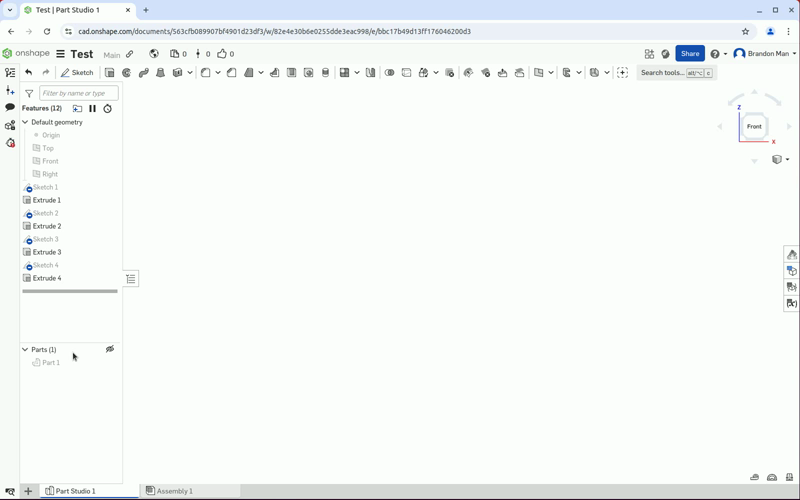
key(down)
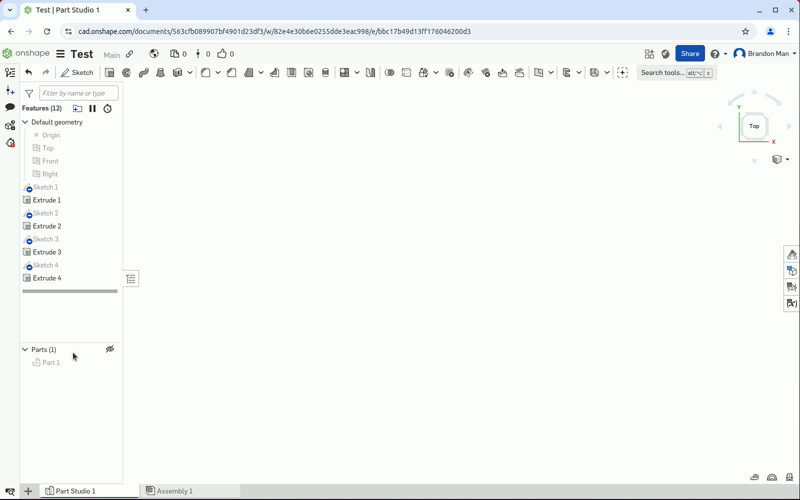
key_up(shift)
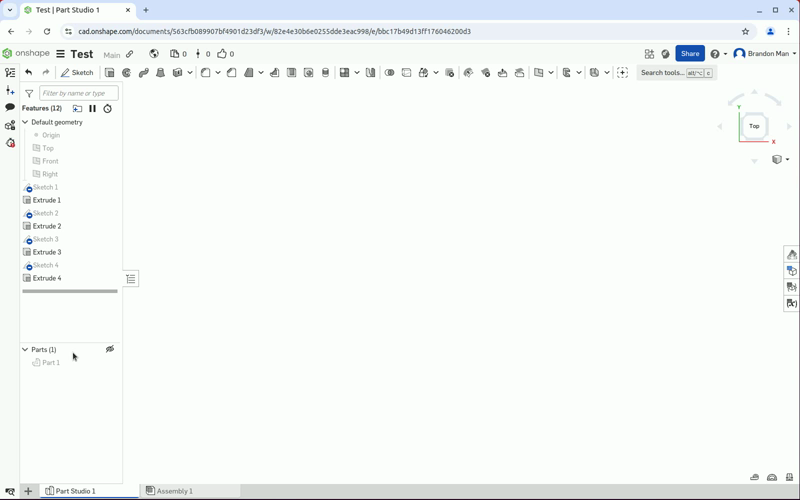
mouse_move(73, 352)
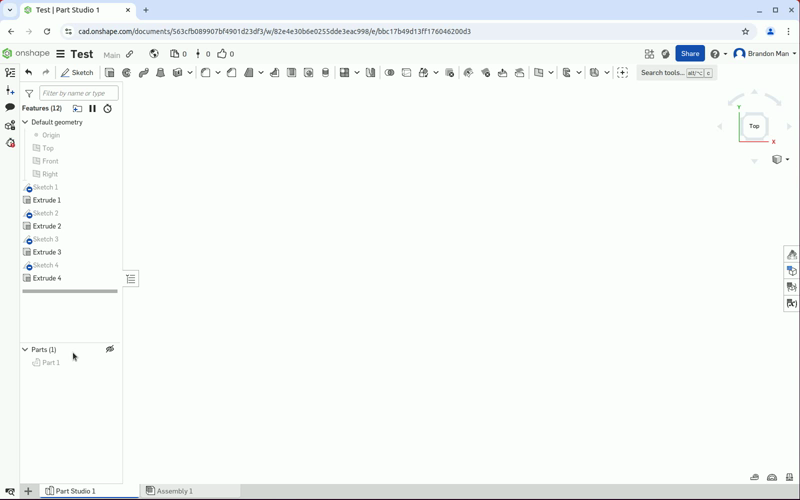
key(shift+y)
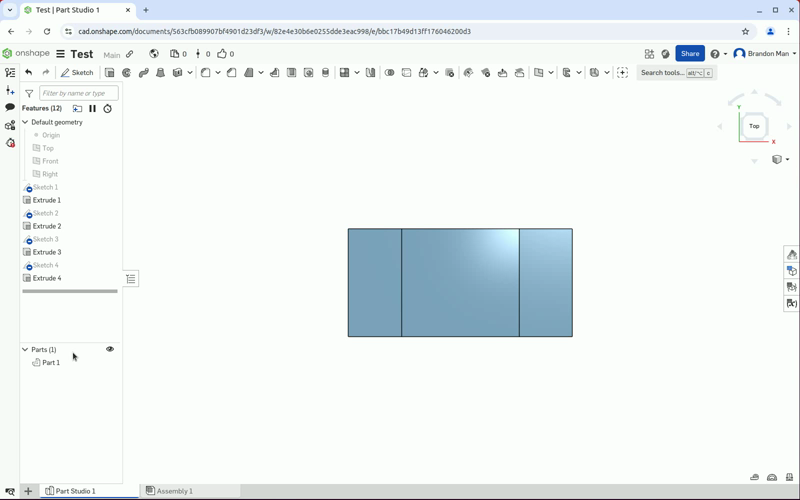
mouse_move(541, 75)
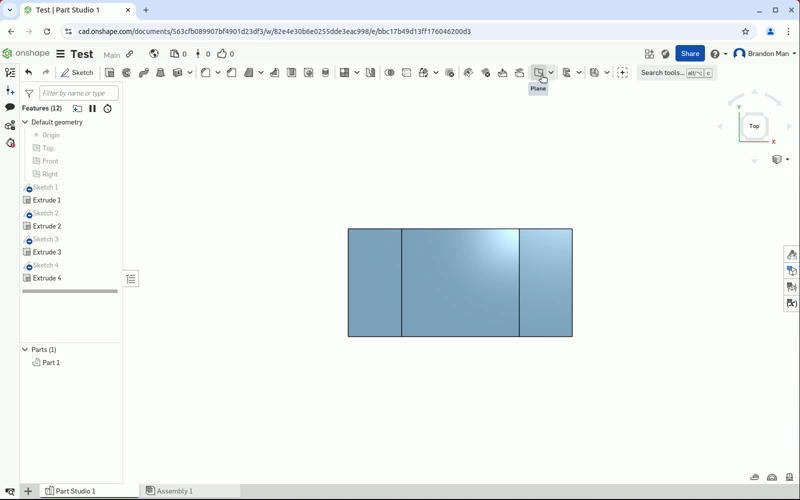
click(541, 75)
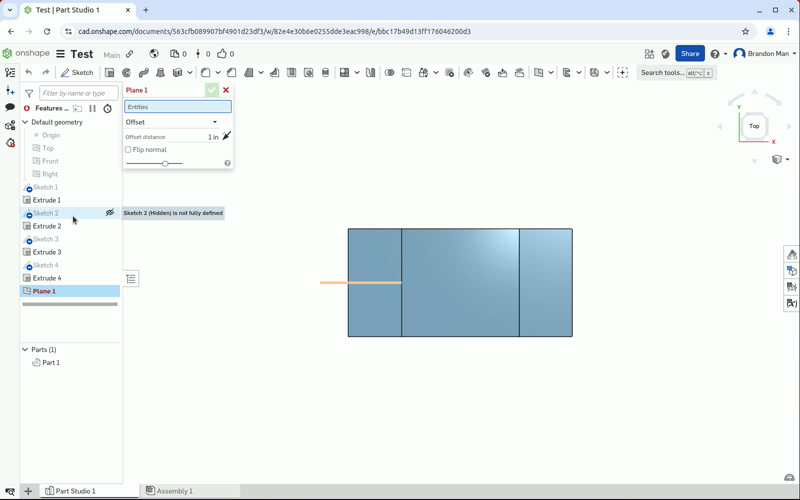
scroll(3)
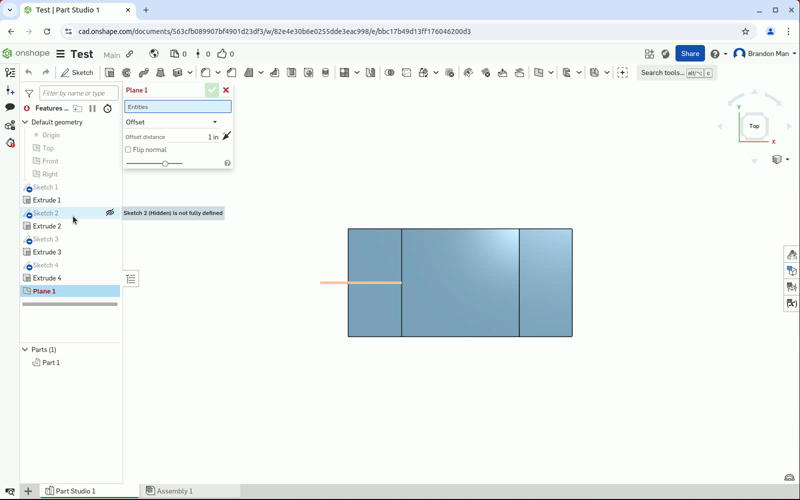
mouse_move(73, 150)
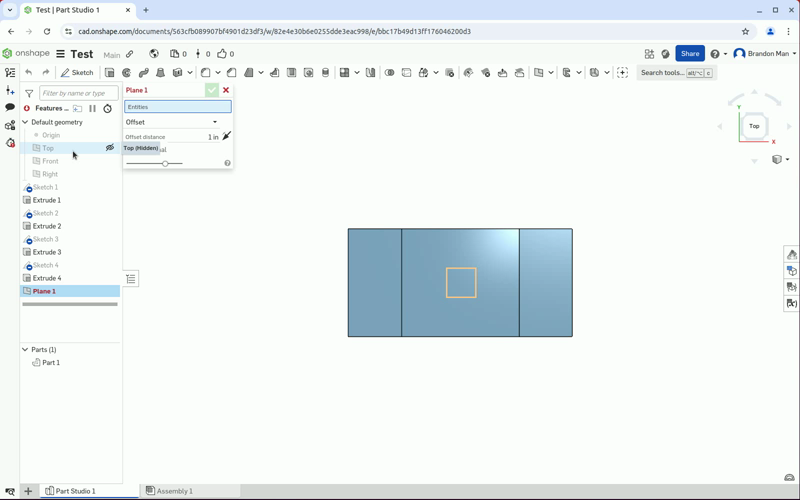
click(73, 150)
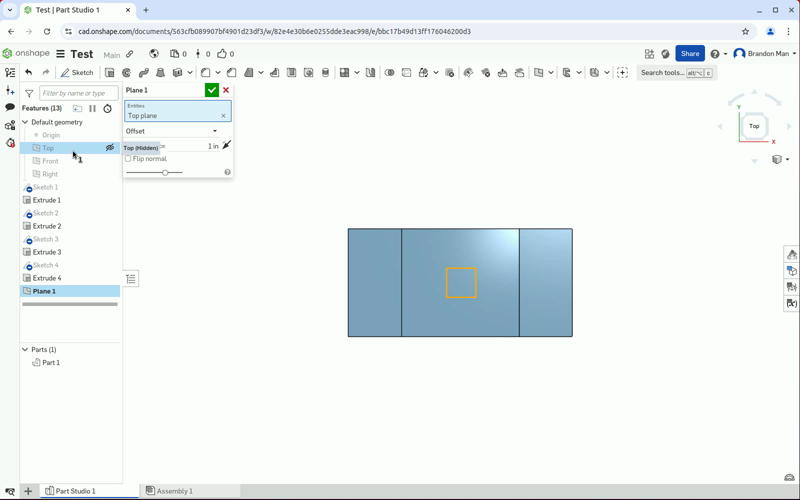
key(tab, 2)
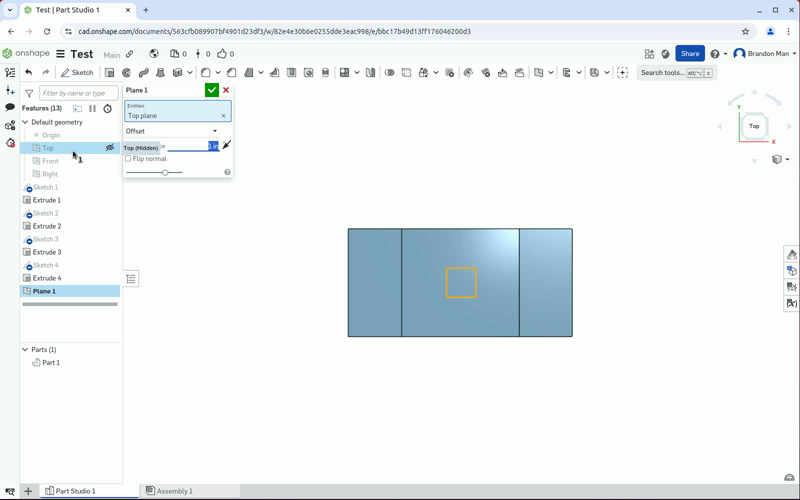
text(7.949)
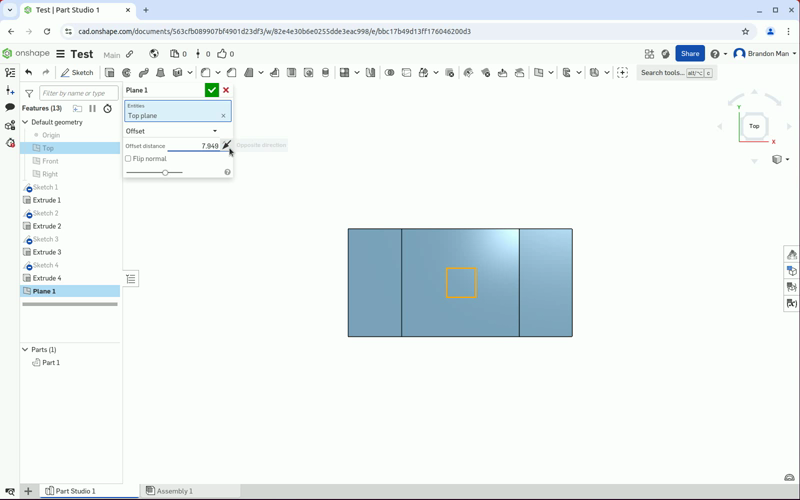
mouse_move(229, 147)
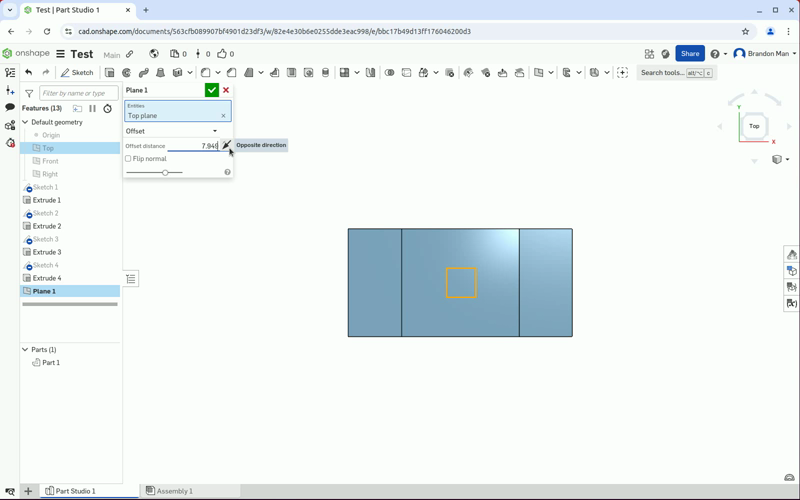
click(229, 147)
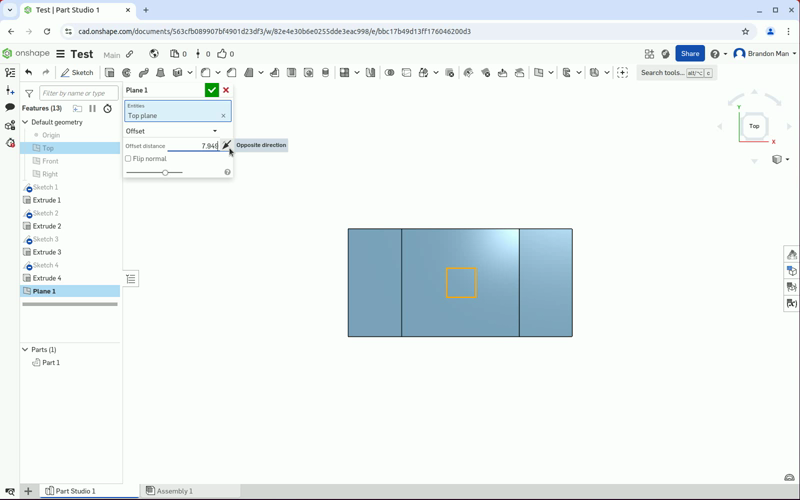
key(enter, 2)
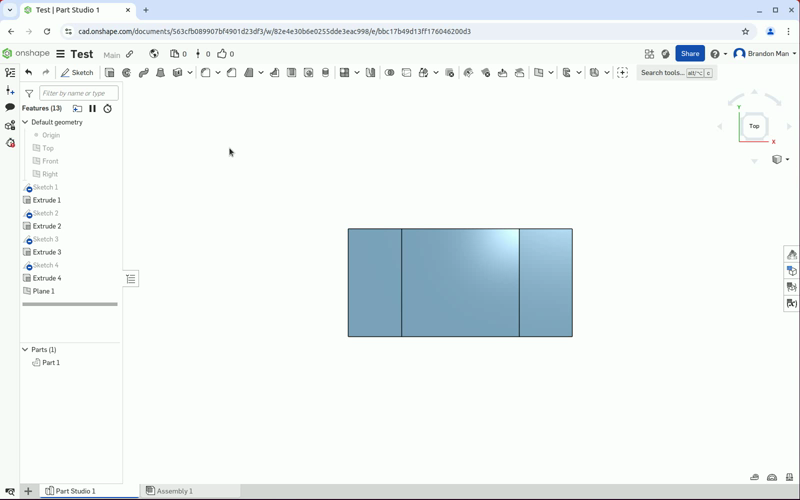
key(shift+s)
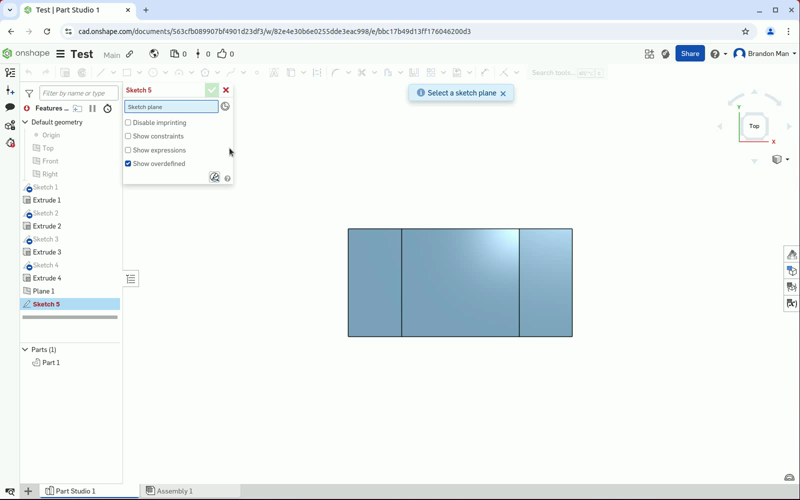
mouse_move(73, 293)
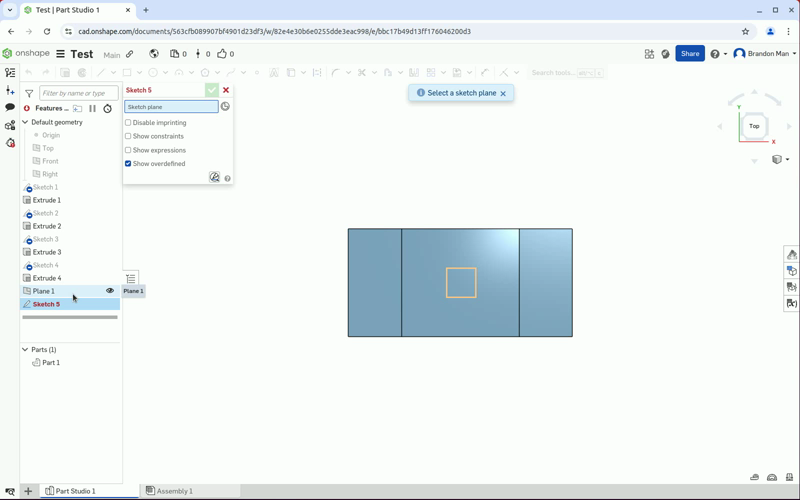
click(73, 293)
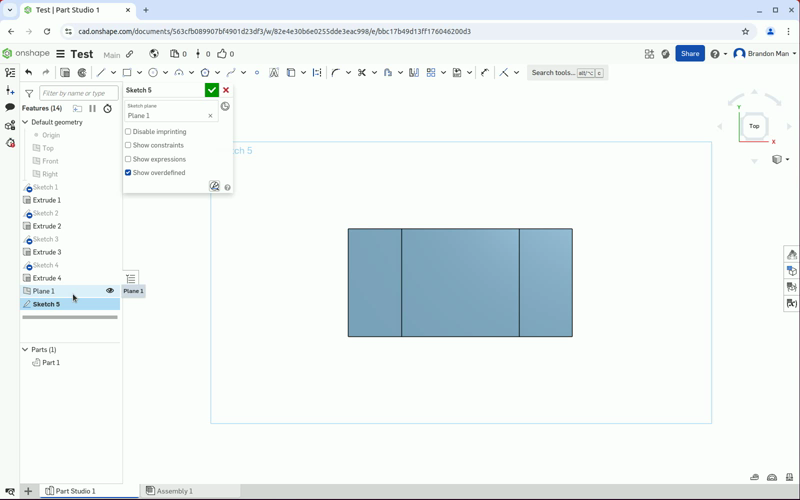
mouse_move(73, 352)
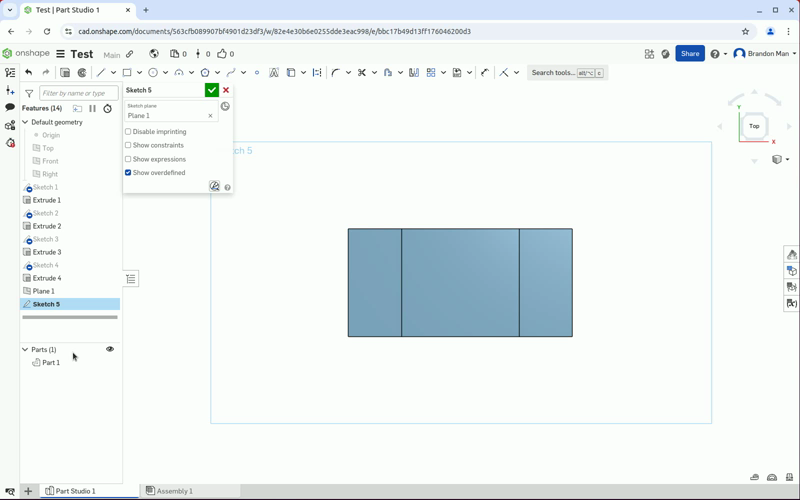
key(y)
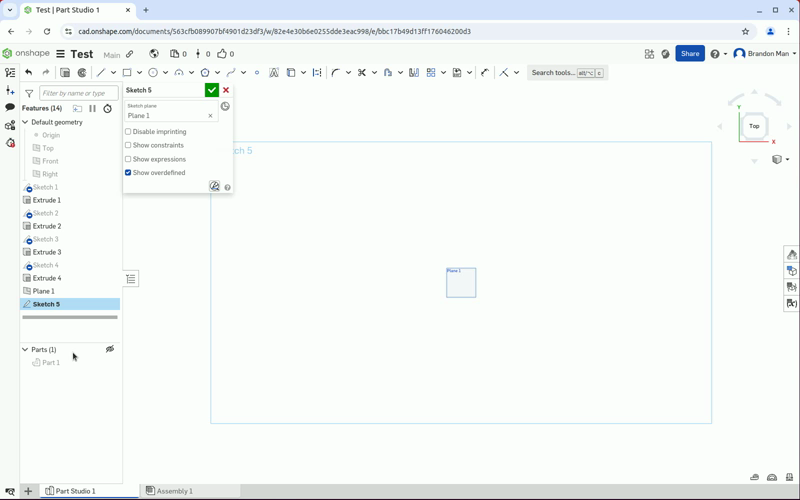
key(l)
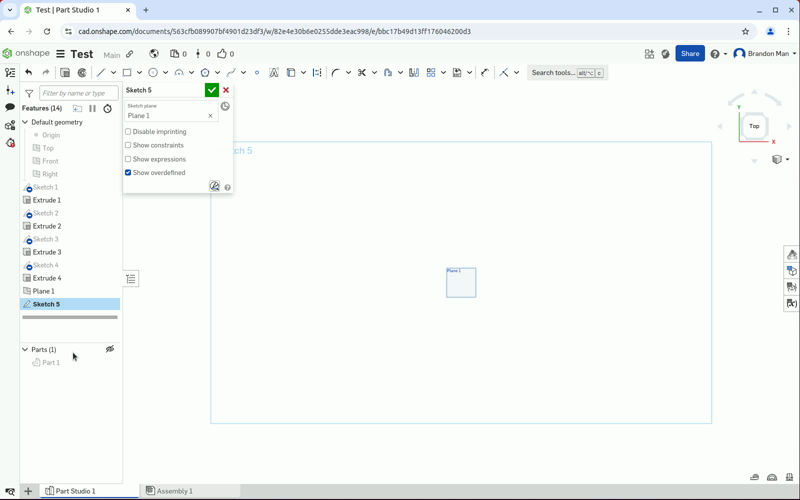
key_down(shift)
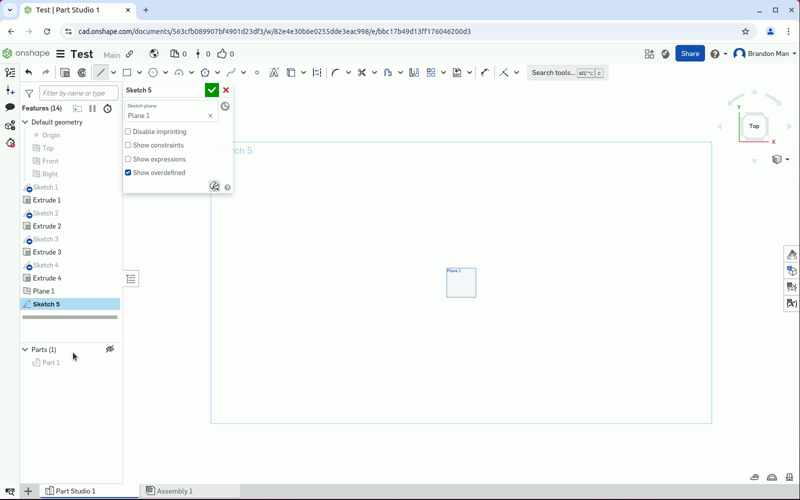
mouse_move(348, 307)
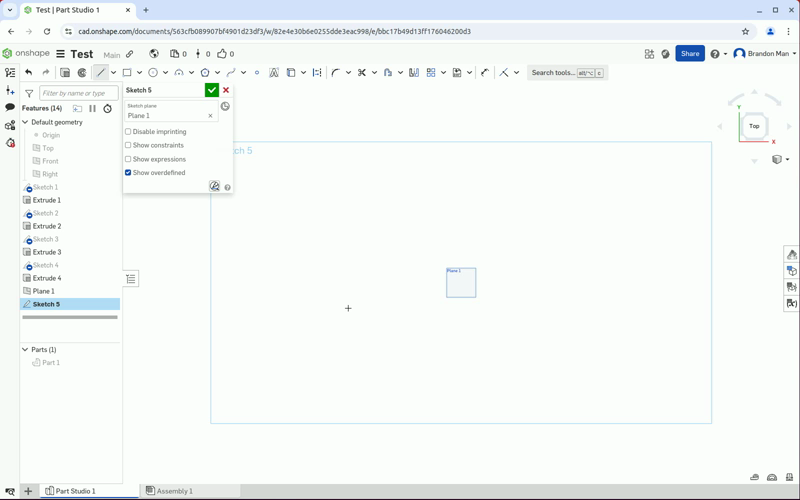
click(348, 307)
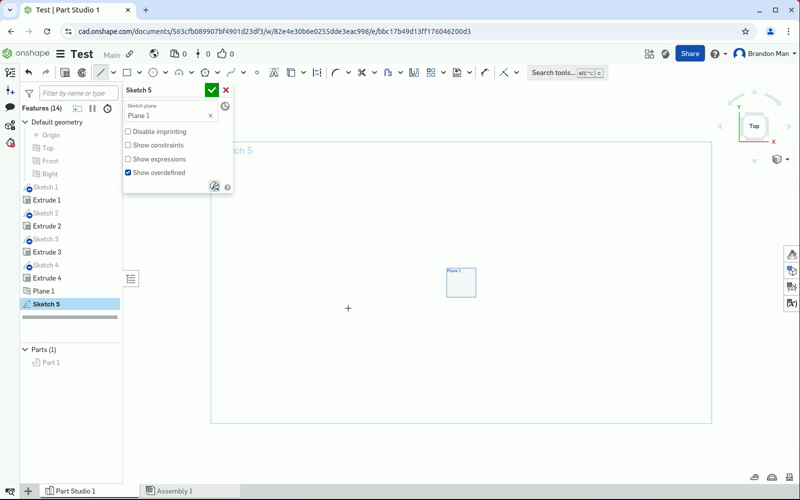
key_up(shift)
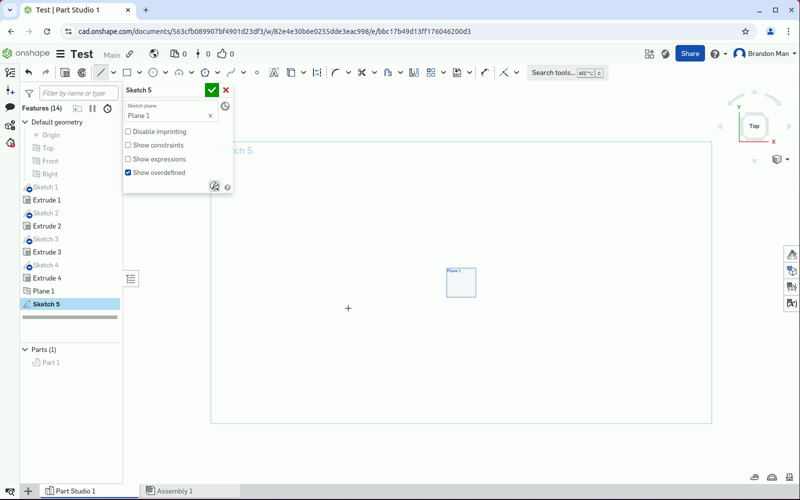
key_down(shift)
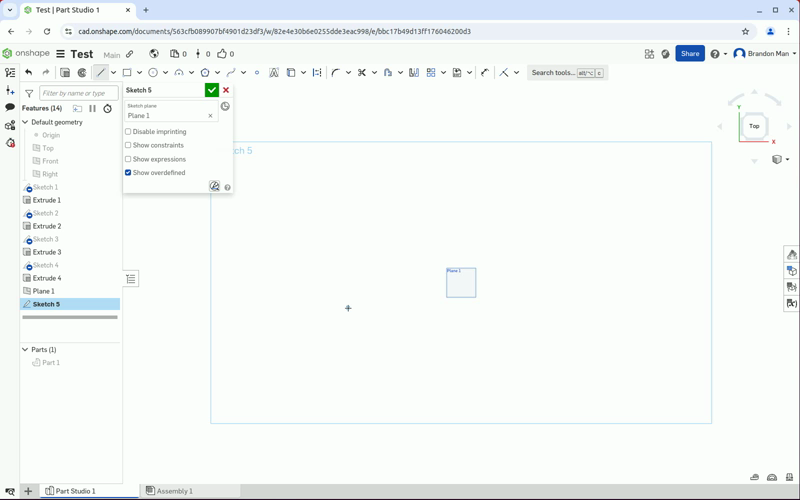
mouse_move(378, 307)
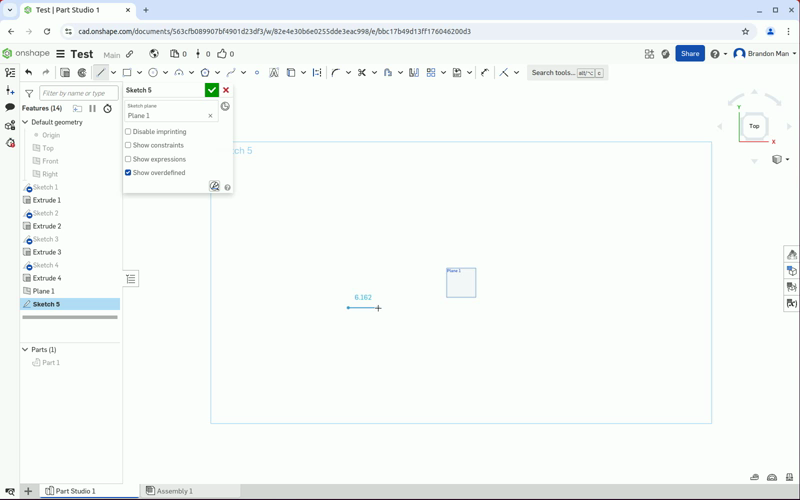
mouse_move(398, 307)
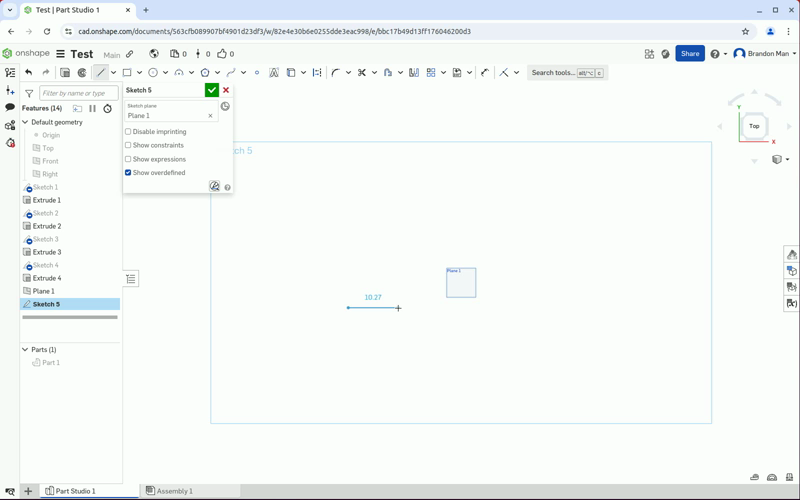
click(398, 307)
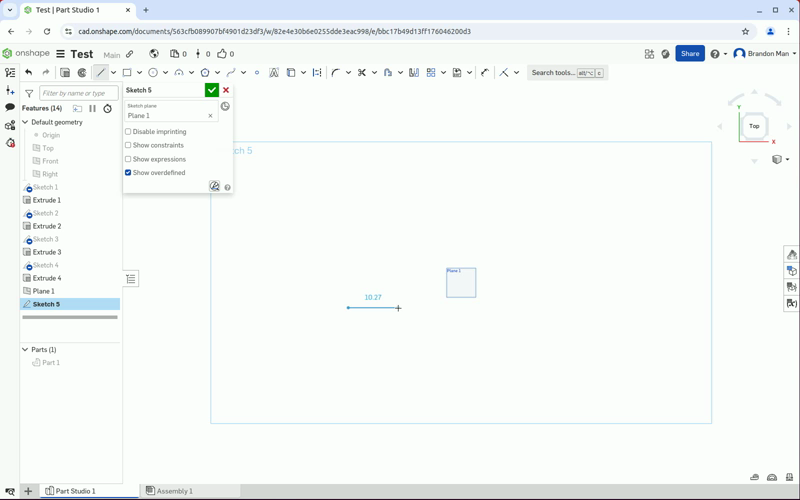
key_up(shift)
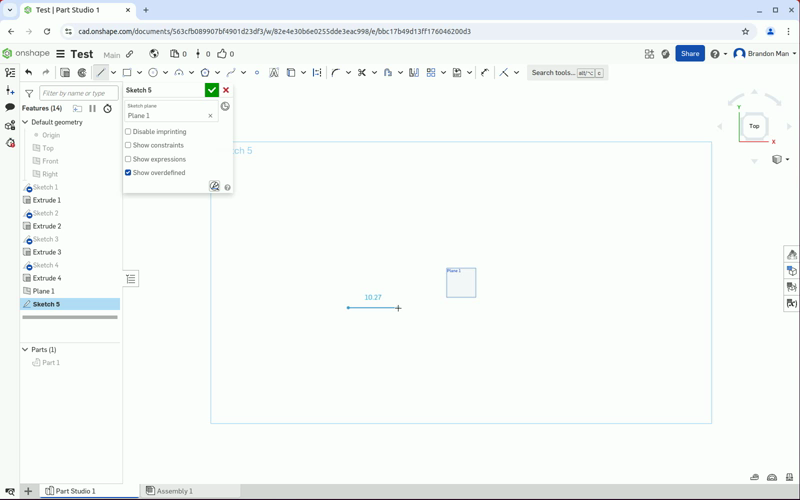
key_down(shift)
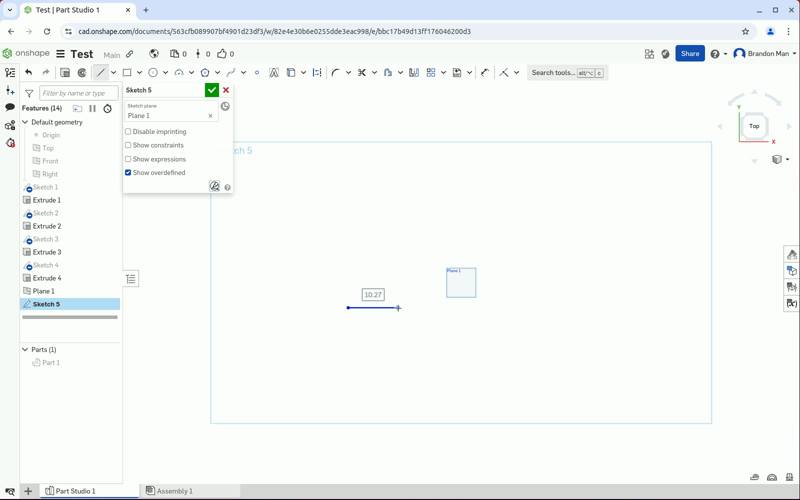
mouse_move(428, 307)
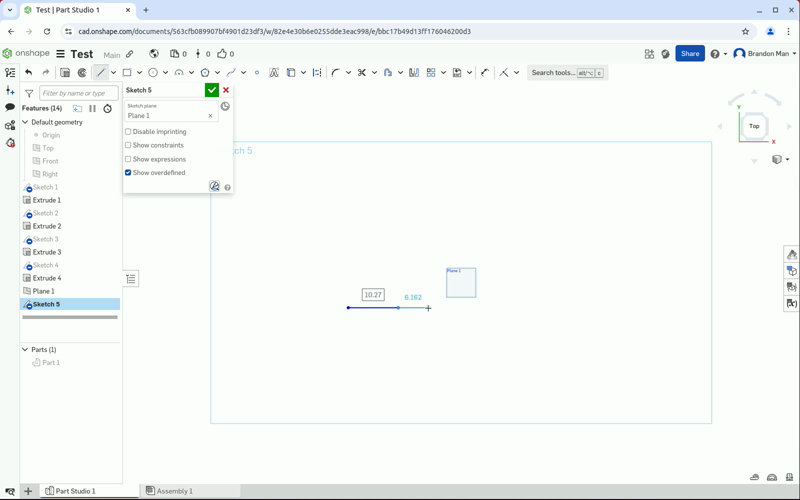
mouse_move(398, 257)
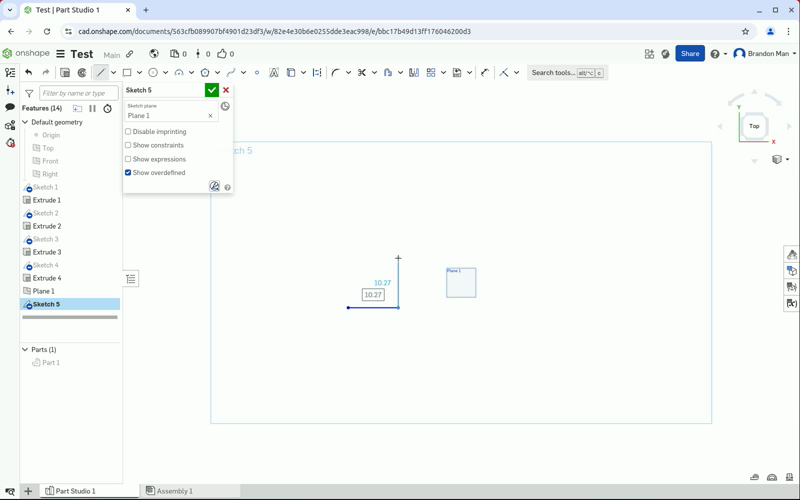
click(398, 257)
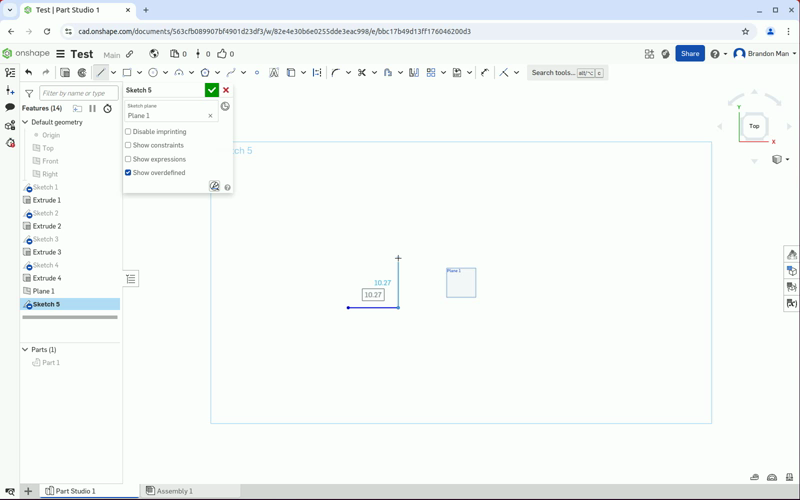
key_up(shift)
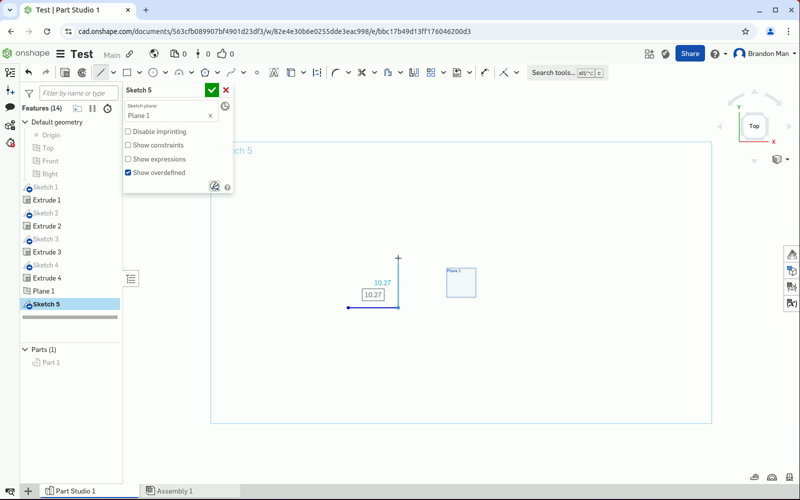
key_down(shift)
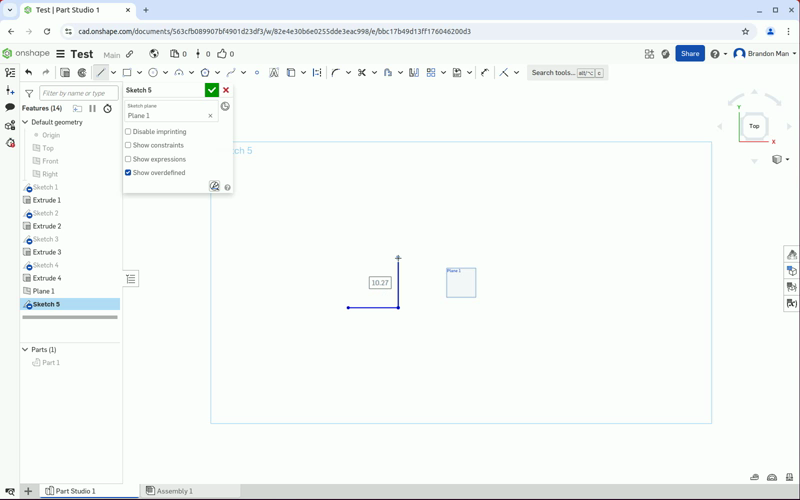
mouse_move(428, 257)
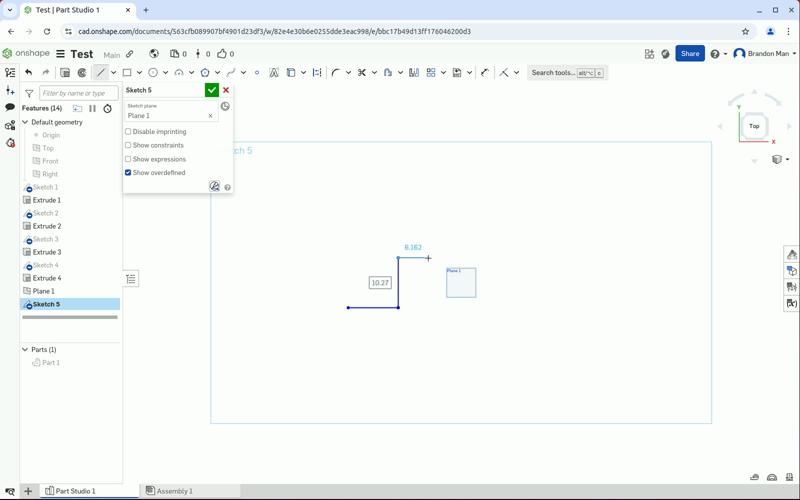
mouse_move(348, 257)
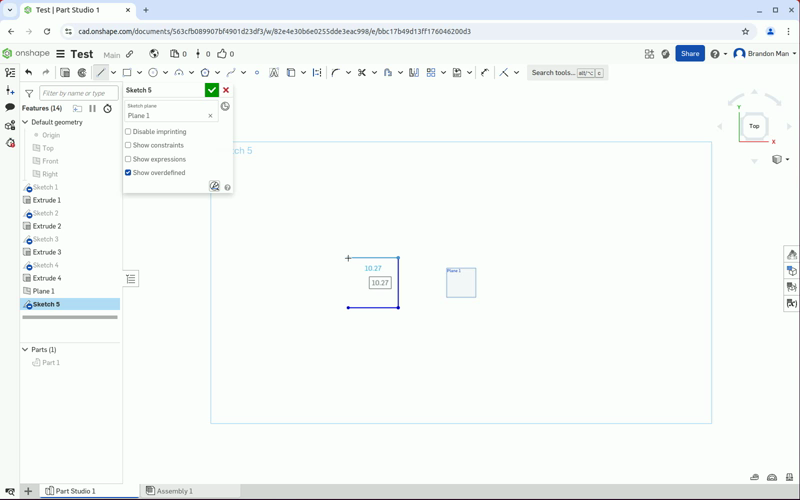
click(348, 257)
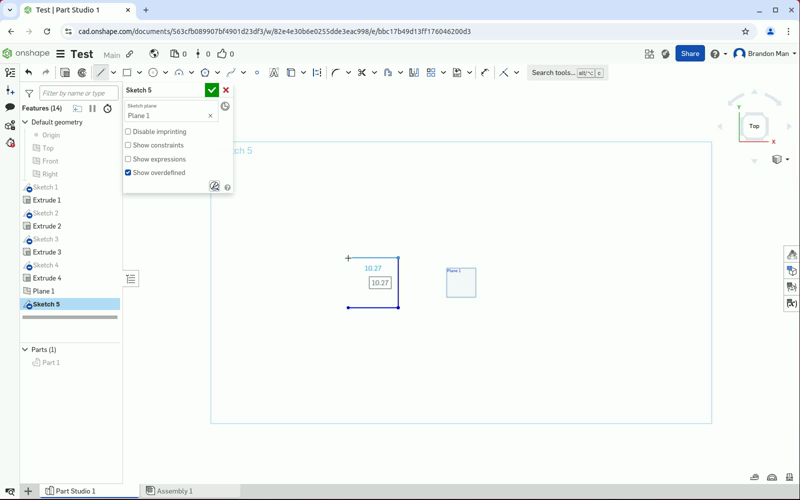
key_up(shift)
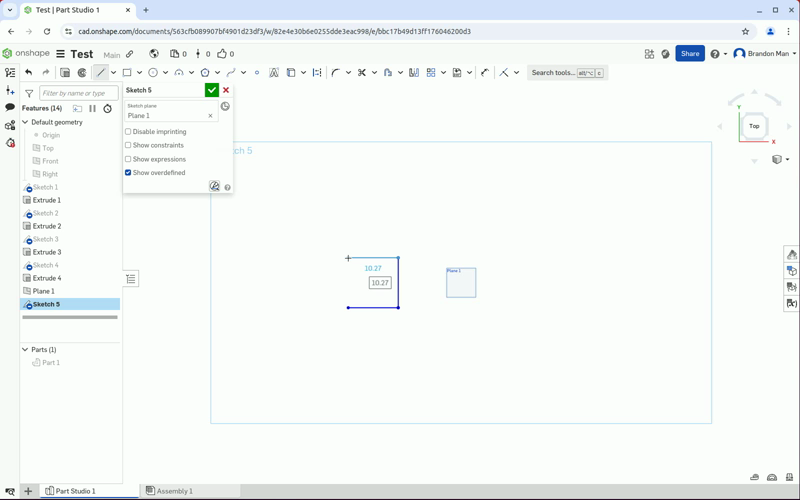
mouse_move(378, 257)
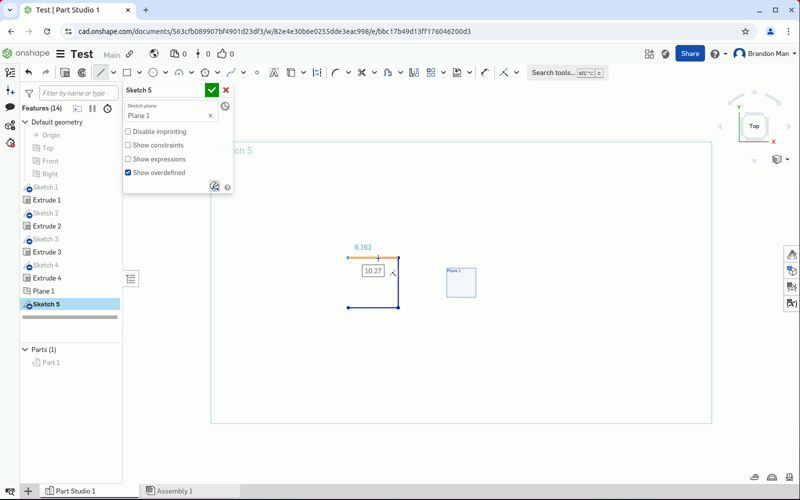
key_down(shift)
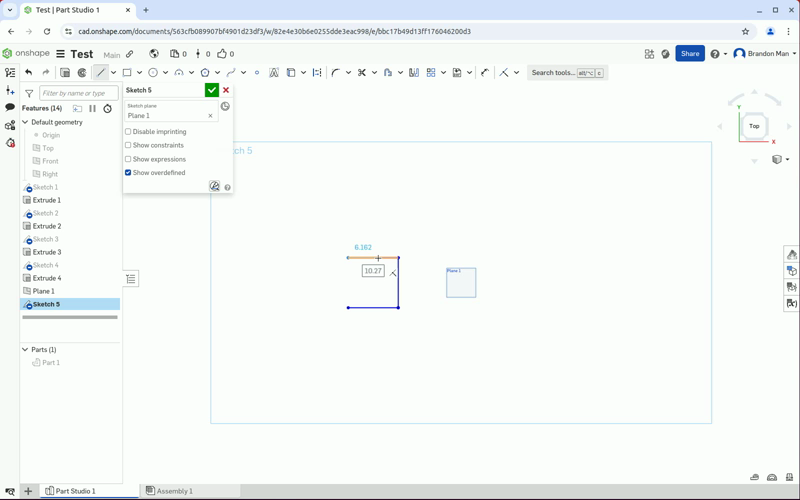
mouse_move(348, 307)
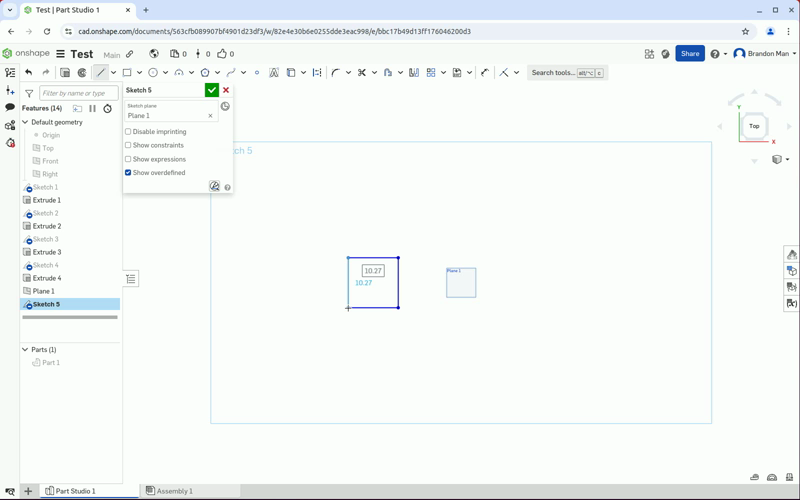
key_up(shift)
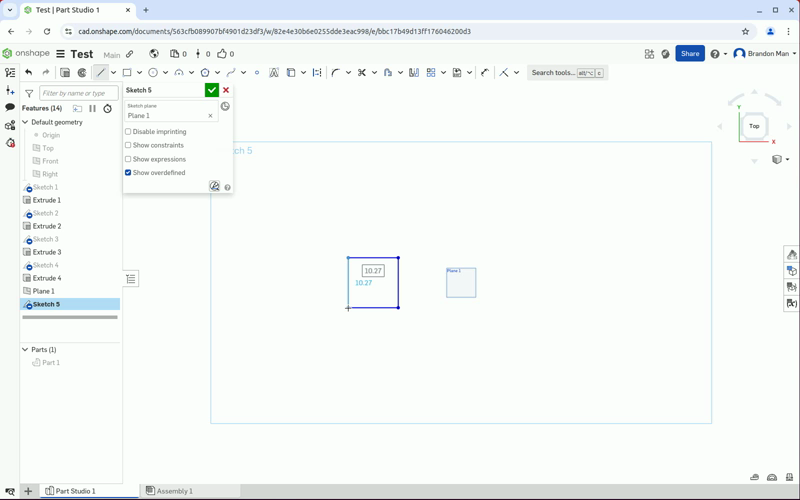
click(348, 307)
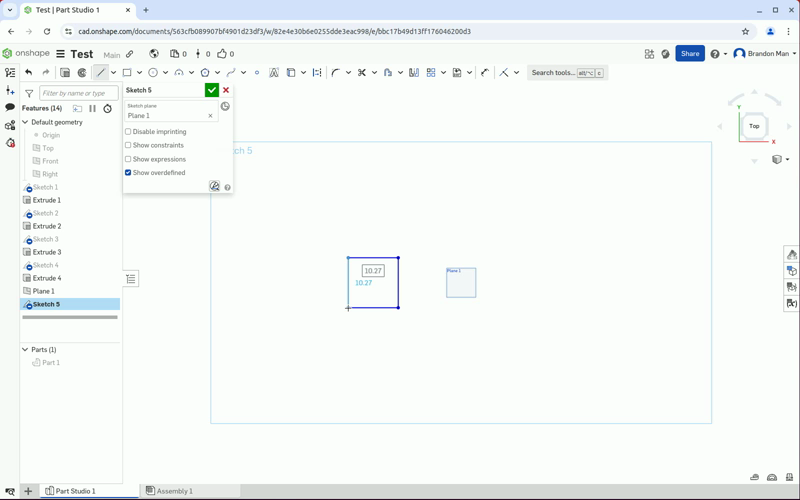
key(esc)
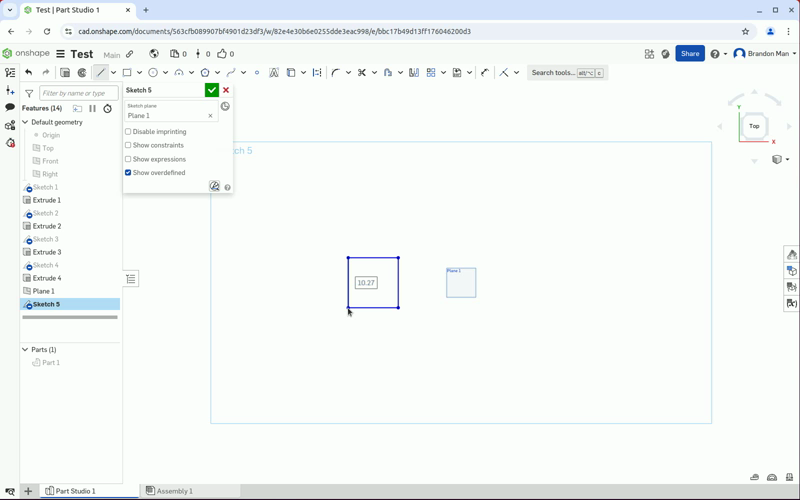
mouse_move(394, 301)
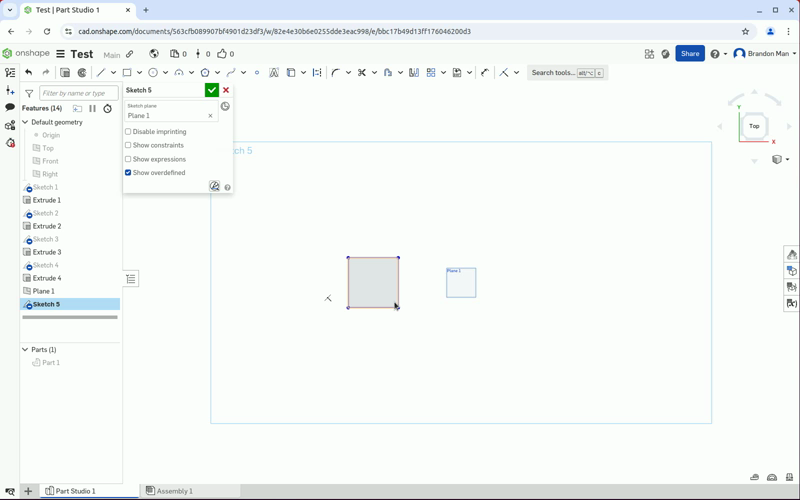
click(394, 301)
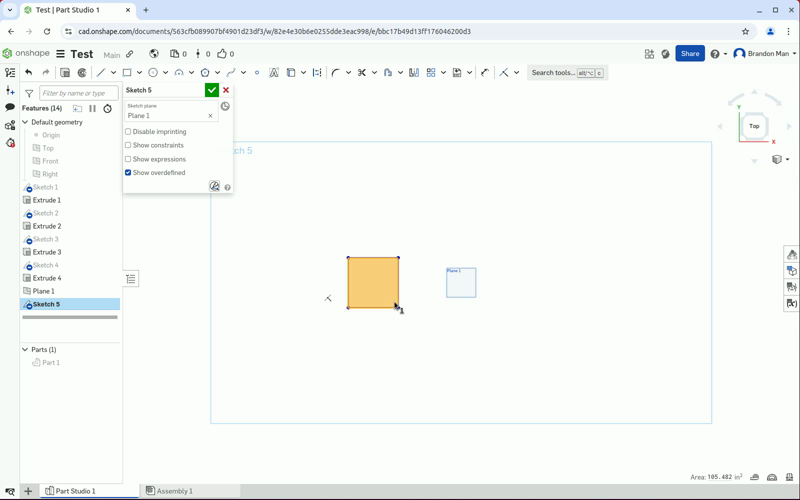
mouse_move(73, 352)
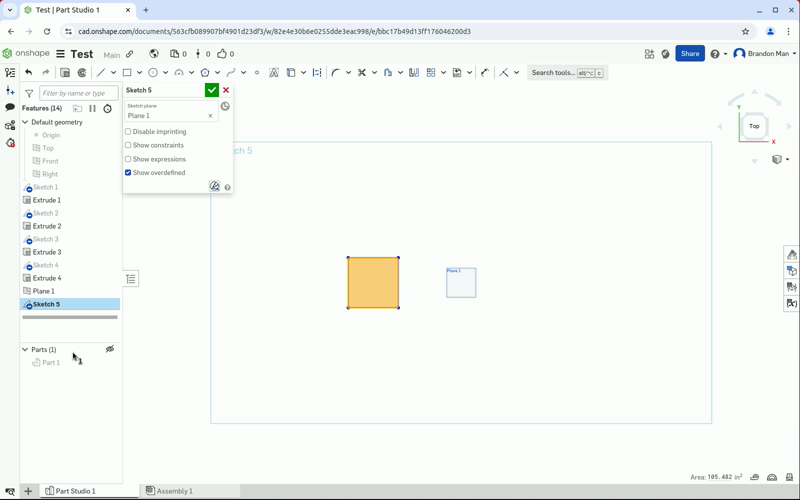
key(shift+y)
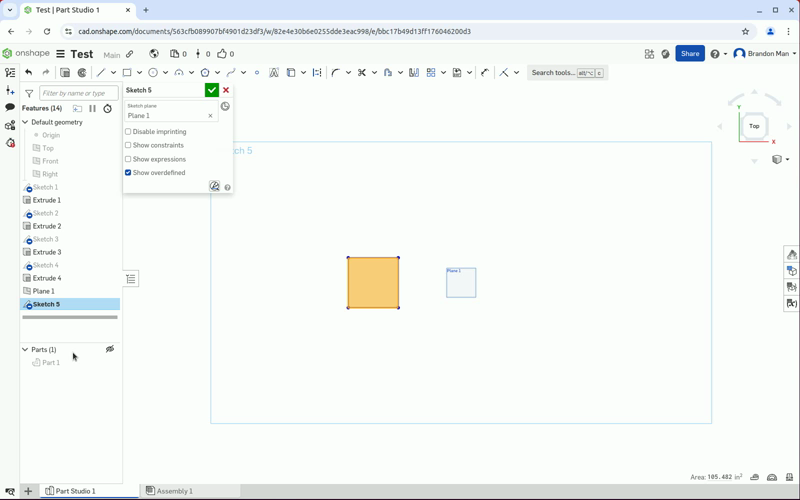
key(shift+e)
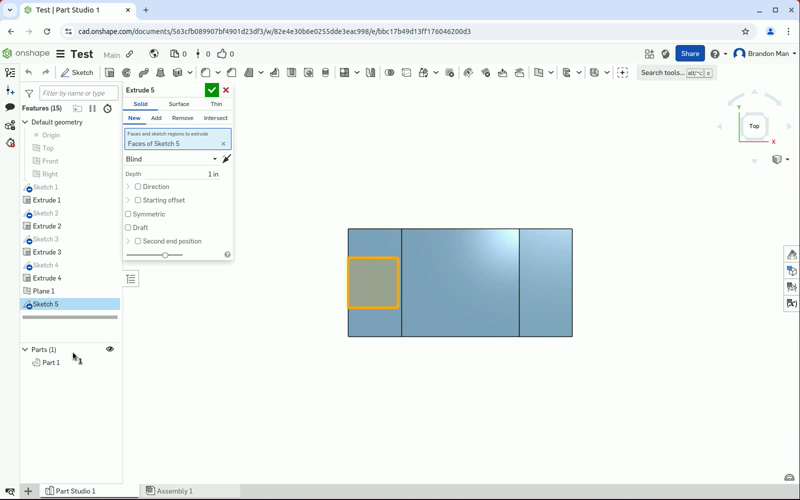
mouse_move(143, 106)
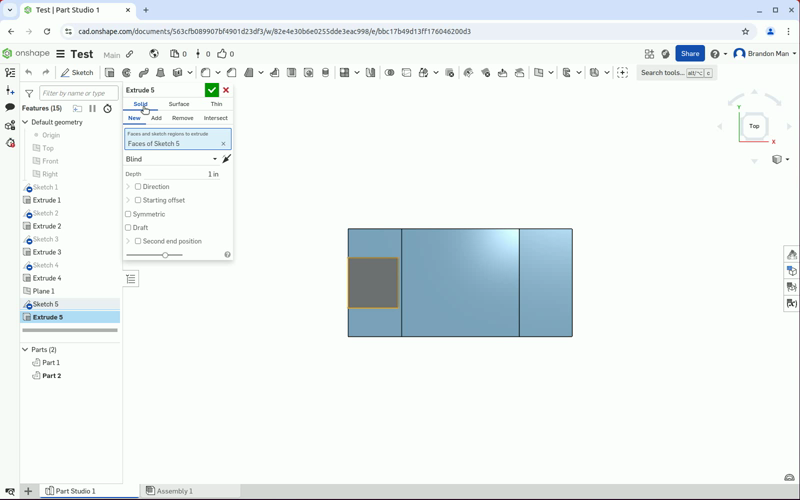
click(143, 106)
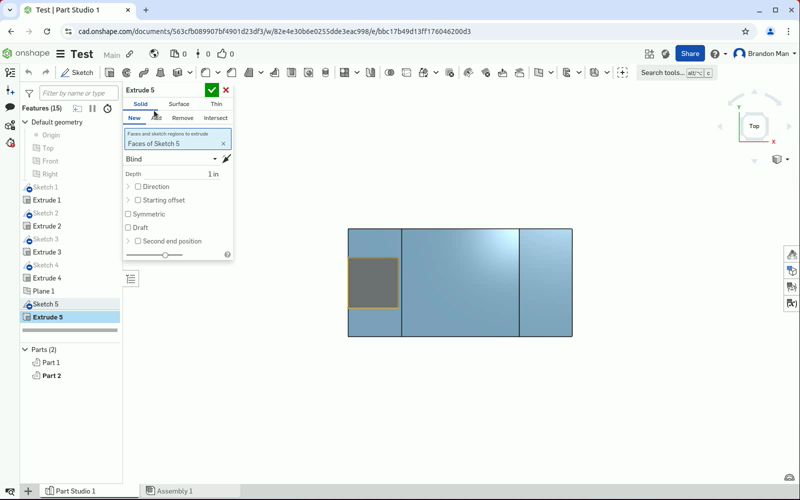
mouse_move(186, 120)
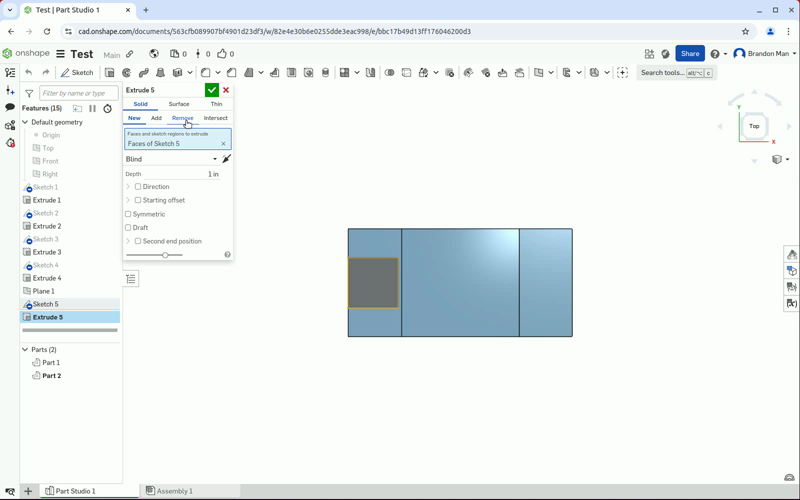
click(186, 120)
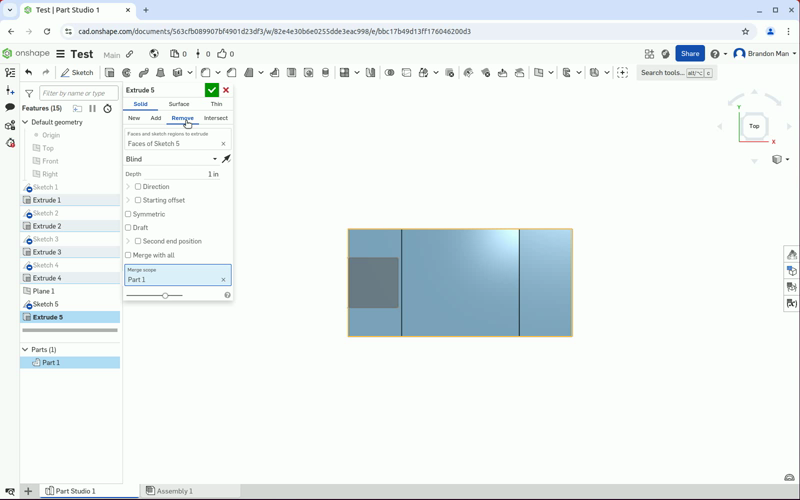
key(tab, 4)
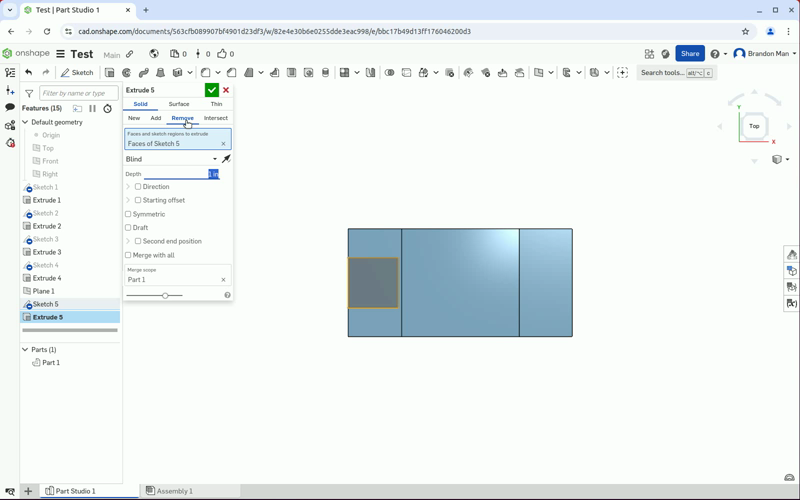
text(25.034)
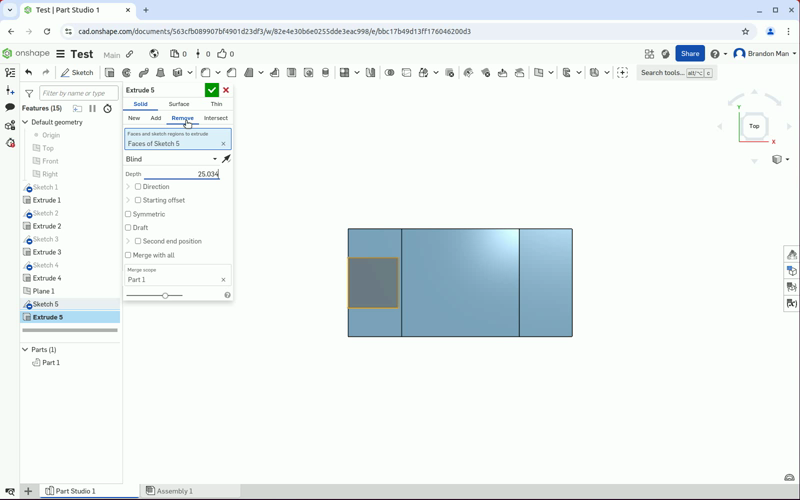
key(tab, 6)
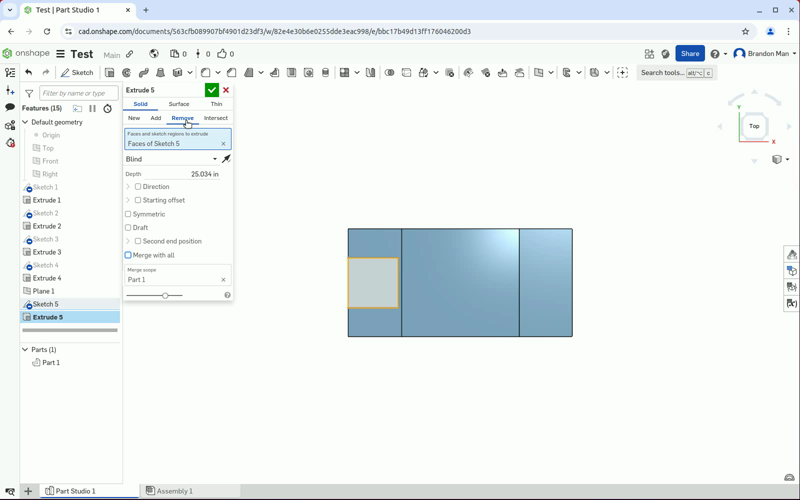
key(space)
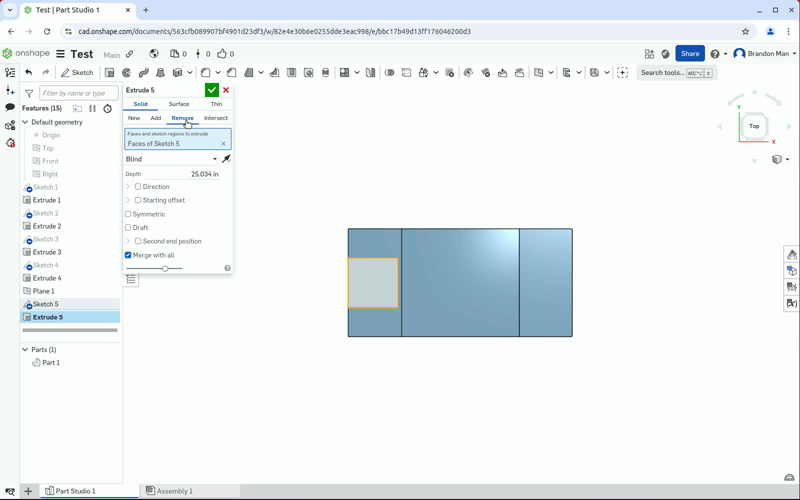
key(enter)
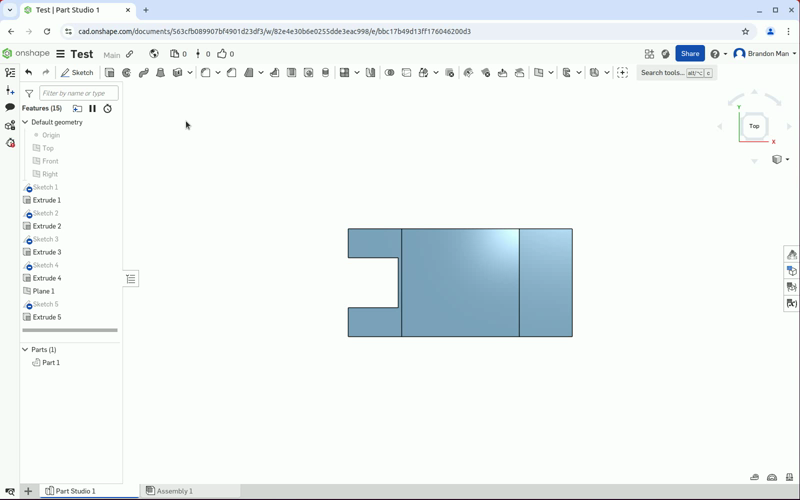
key(shift+h)
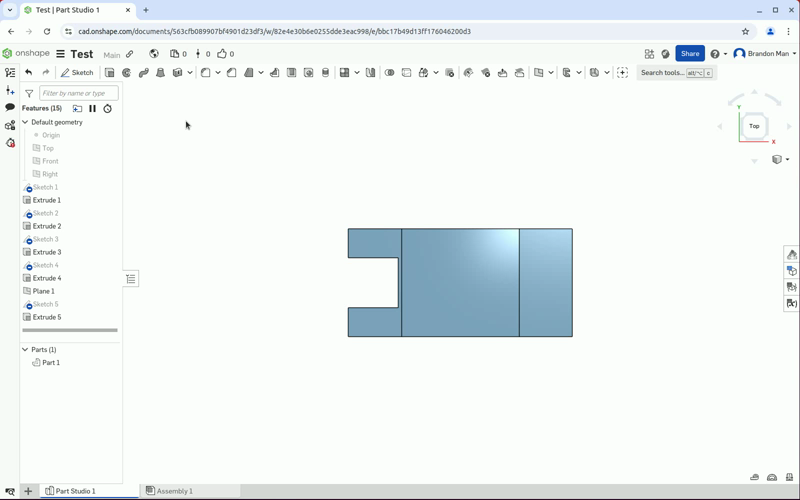
key(shift+h)
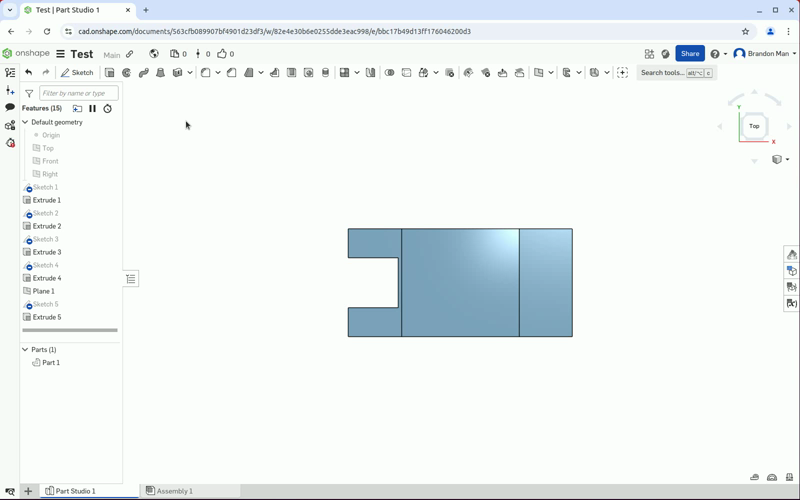
mouse_move(73, 189)
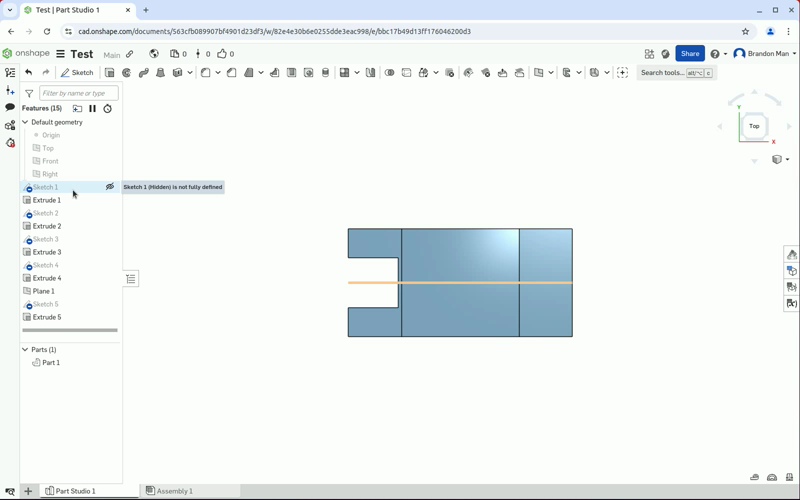
click(73, 189)
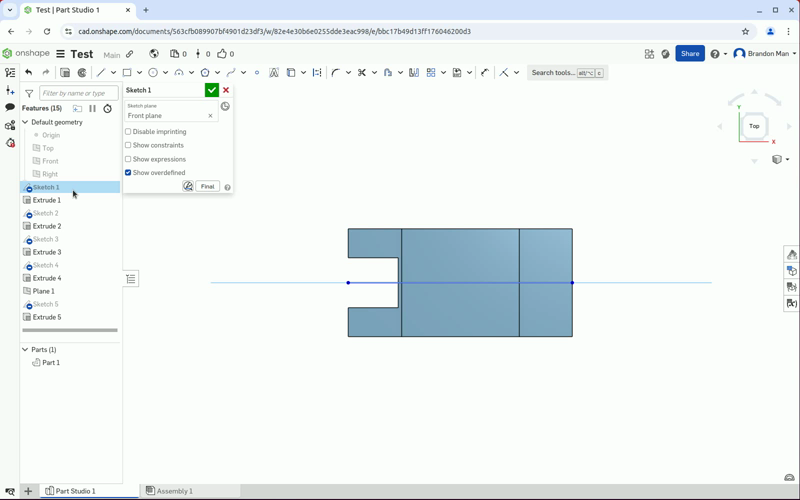
mouse_move(229, 92)
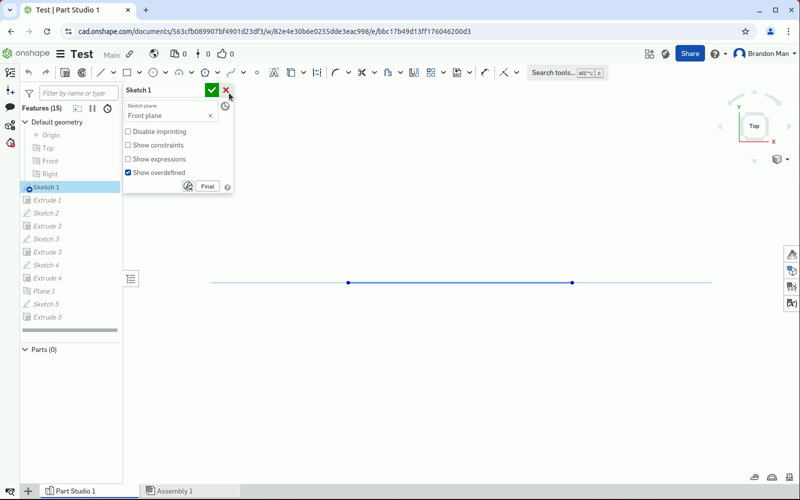
click(229, 92)
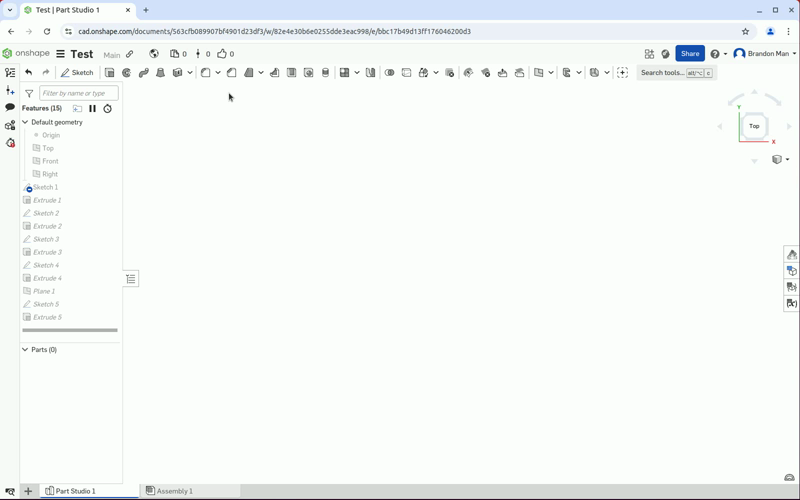
key(shift+s)
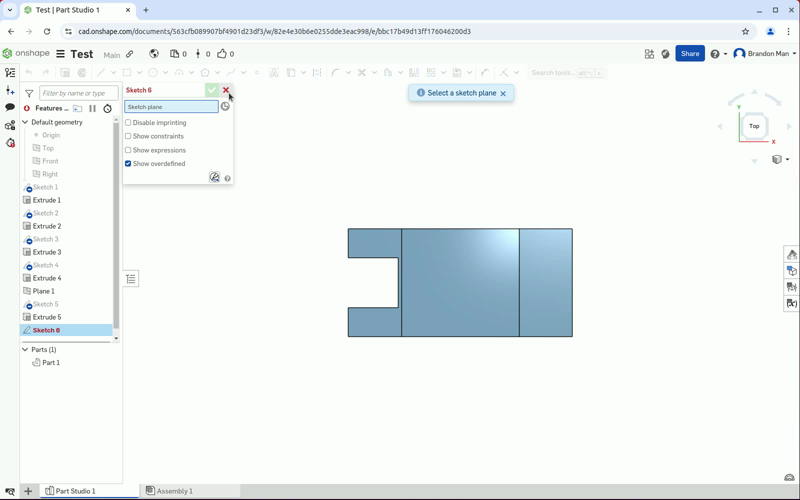
mouse_move(69, 293)
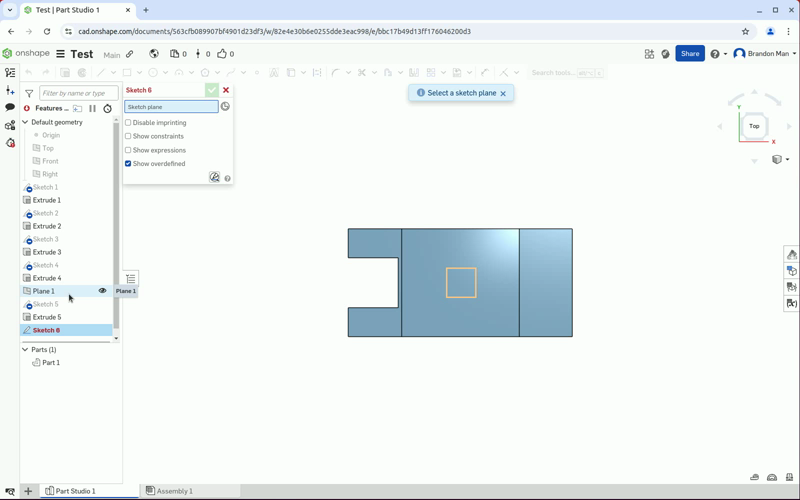
click(69, 293)
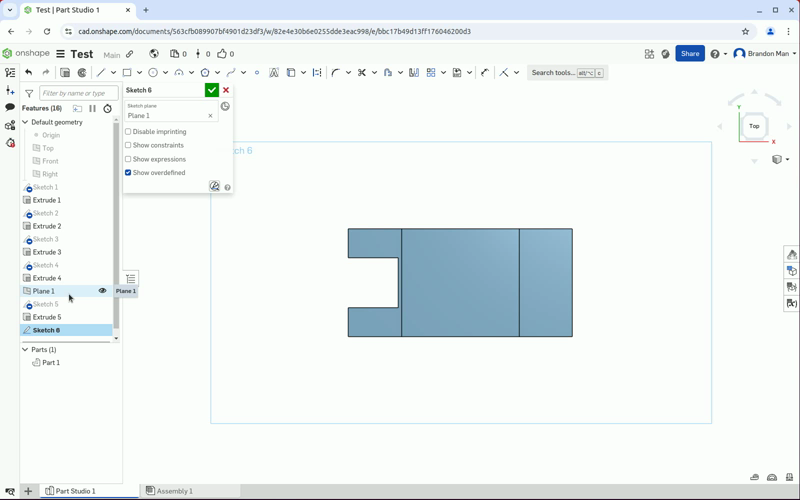
mouse_move(73, 352)
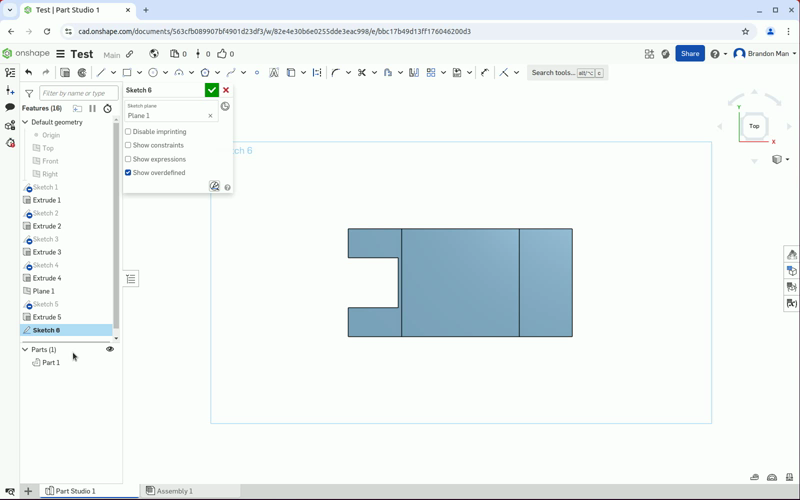
key(y)
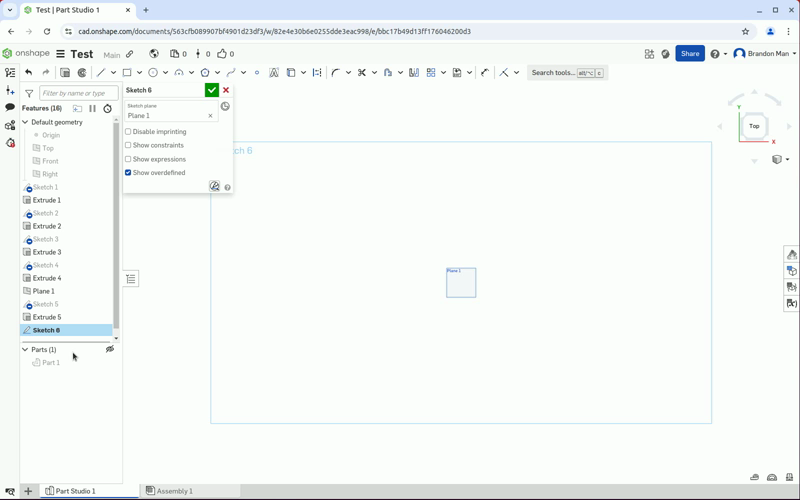
key(l)
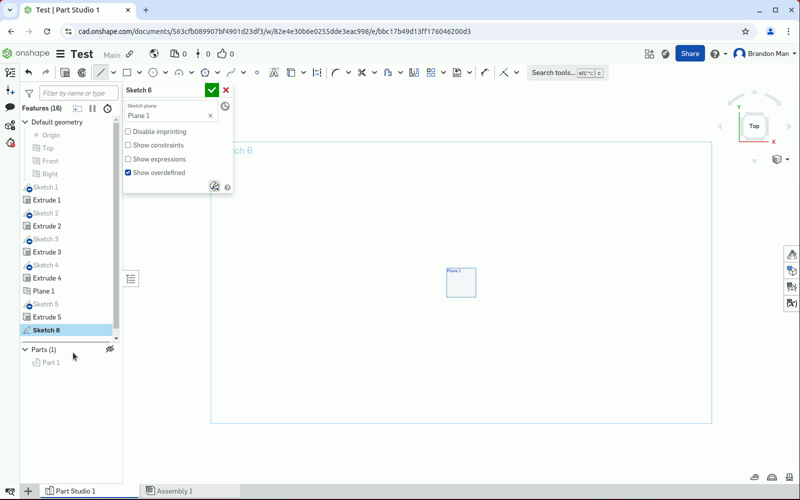
key_down(shift)
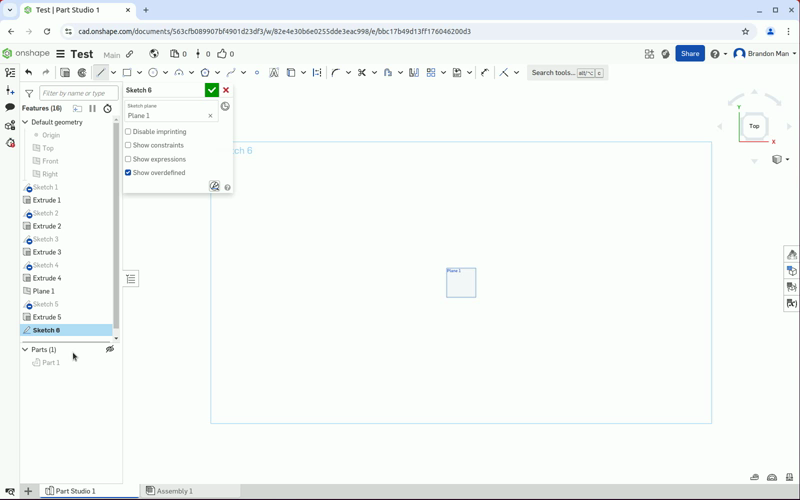
mouse_move(524, 307)
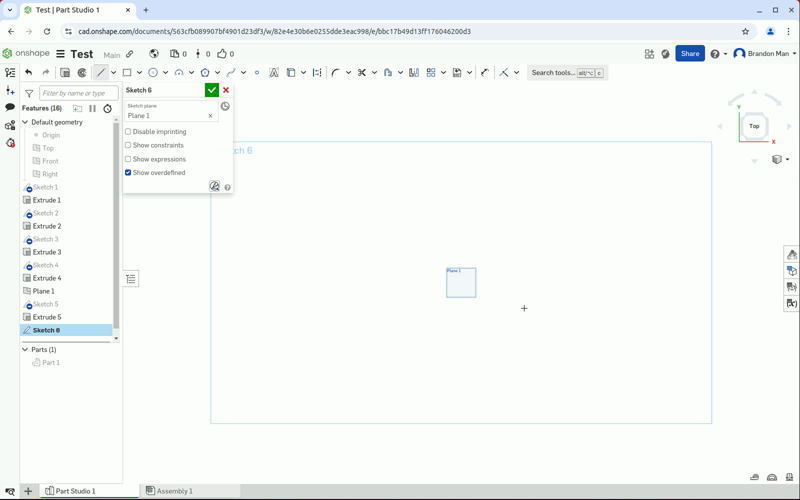
click(524, 307)
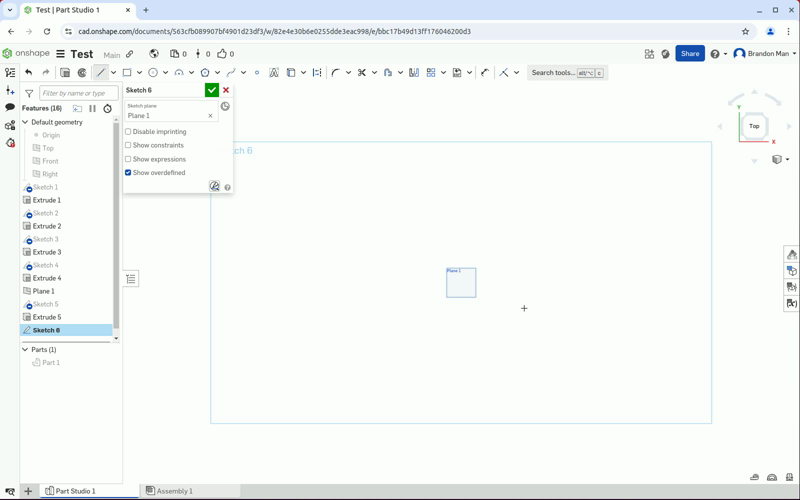
key_up(shift)
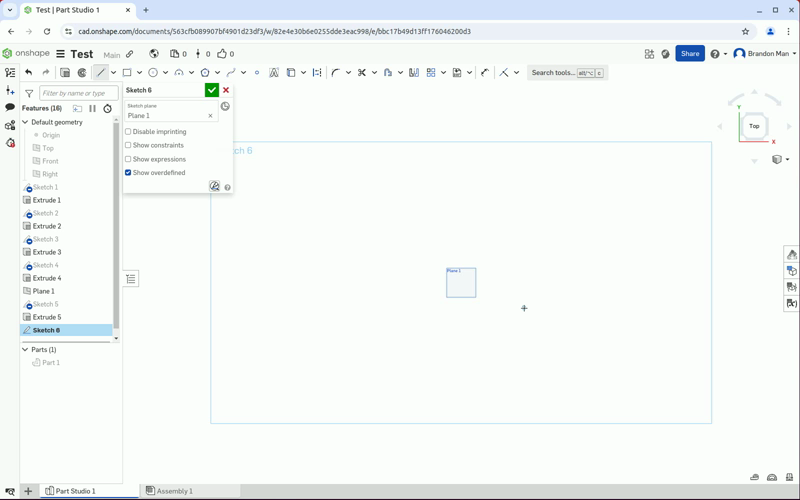
key_down(shift)
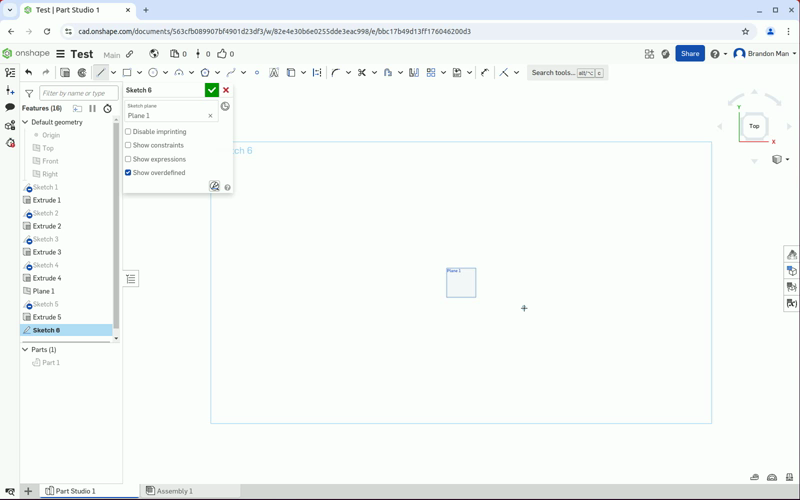
mouse_move(589, 307)
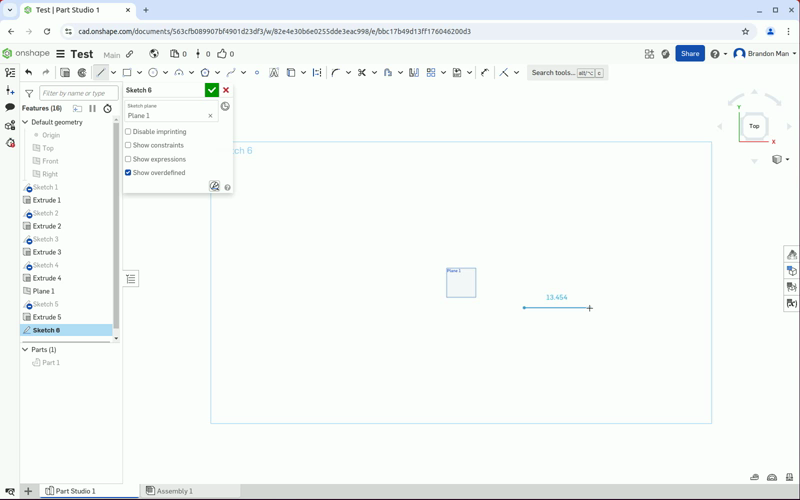
click(589, 307)
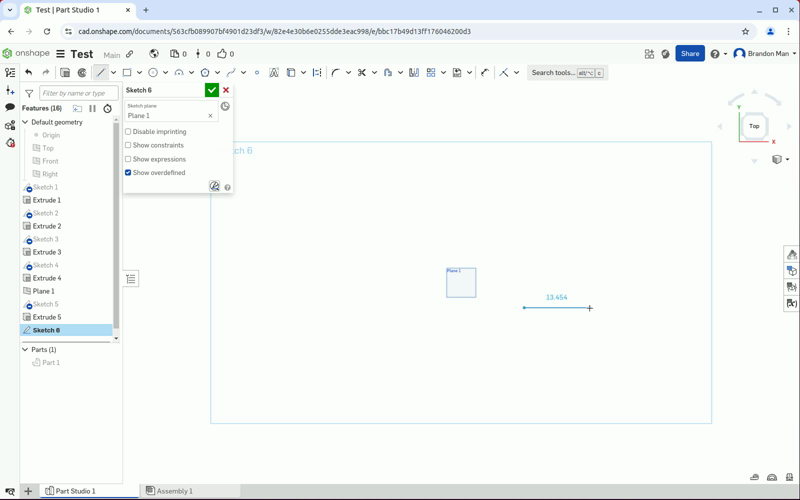
key_up(shift)
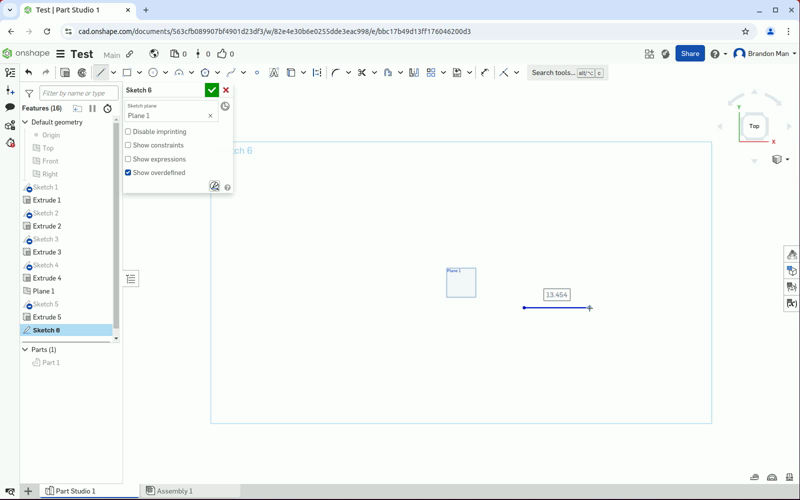
key_down(shift)
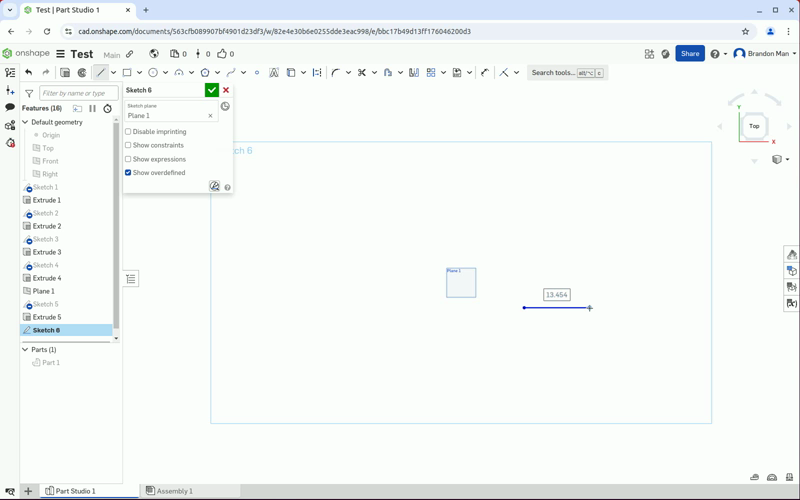
mouse_move(589, 307)
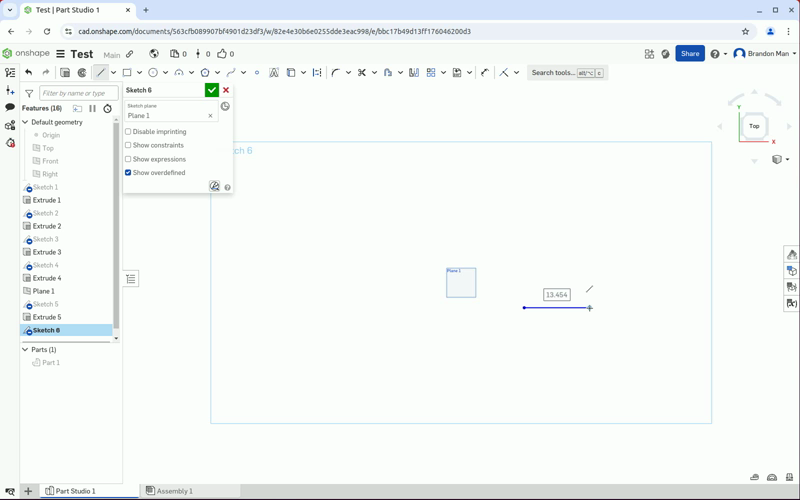
mouse_move(589, 257)
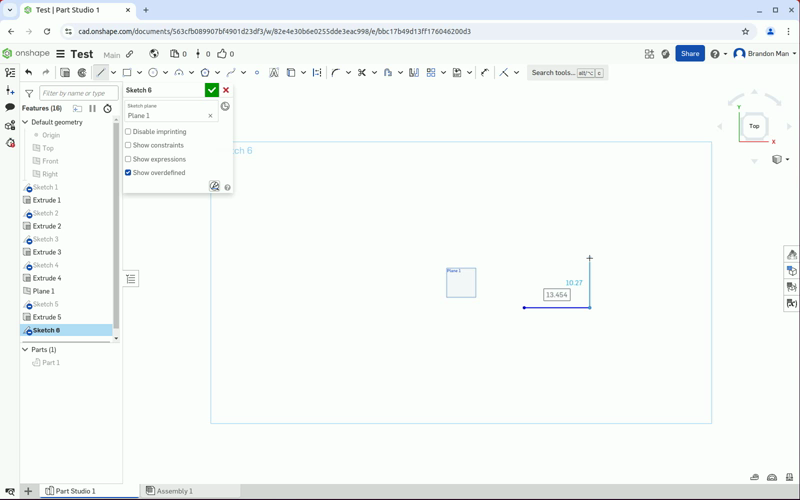
click(589, 257)
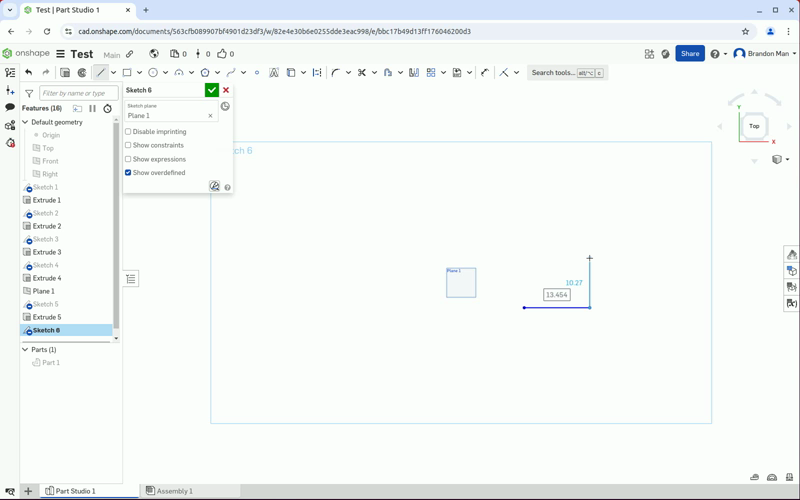
key_up(shift)
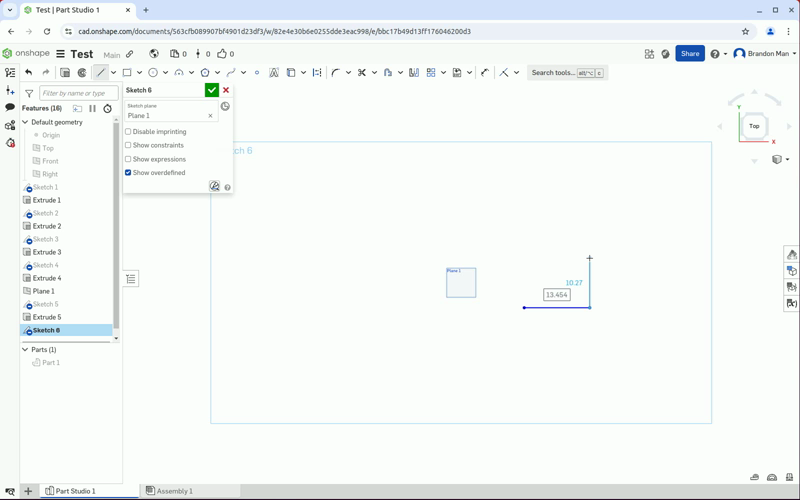
key_down(shift)
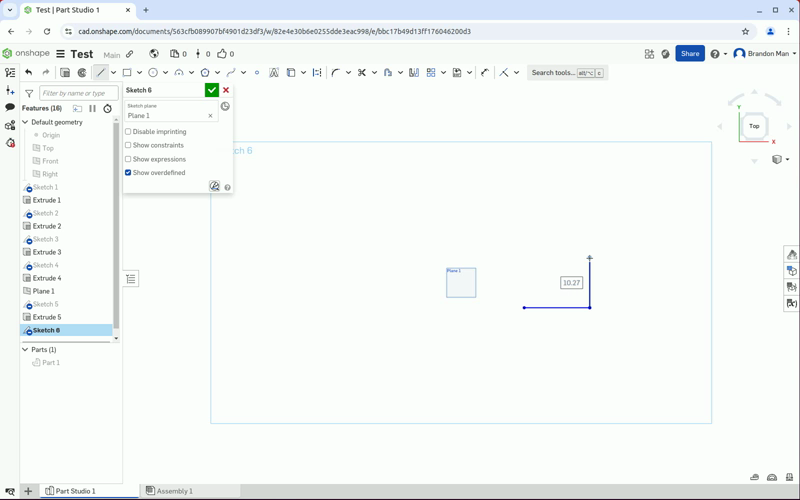
mouse_move(524, 257)
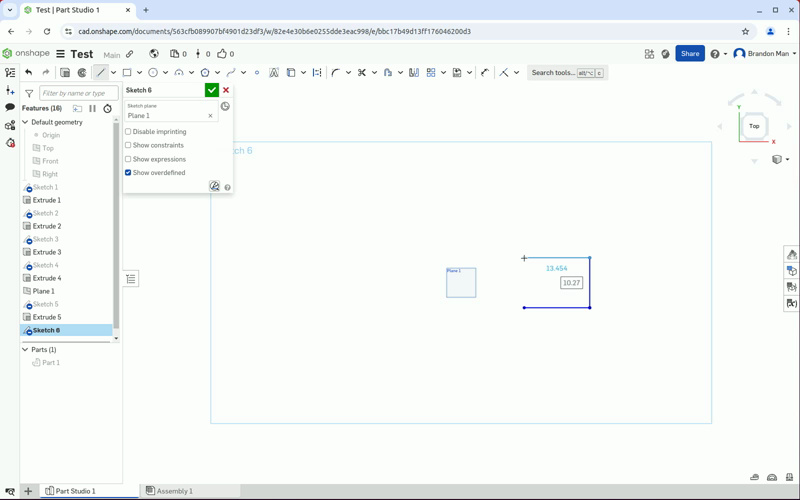
click(524, 257)
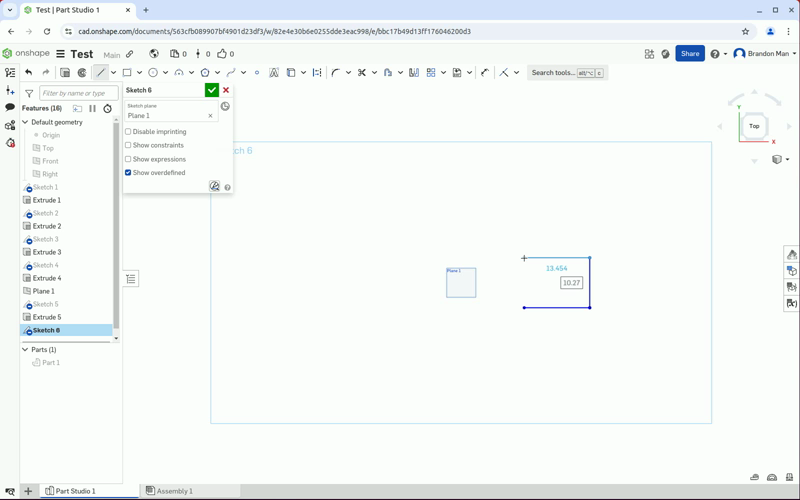
key_up(shift)
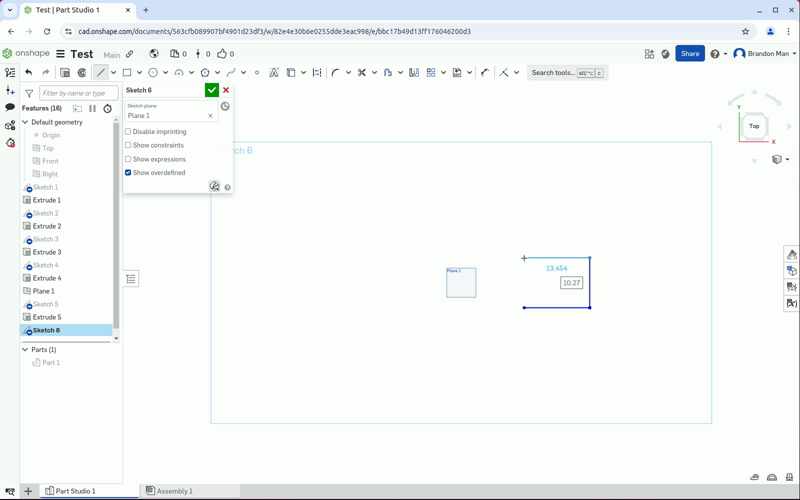
mouse_move(554, 257)
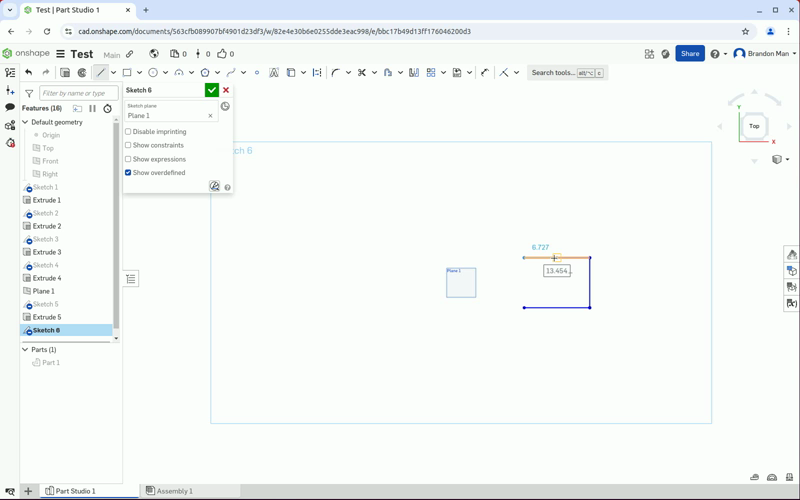
key_down(shift)
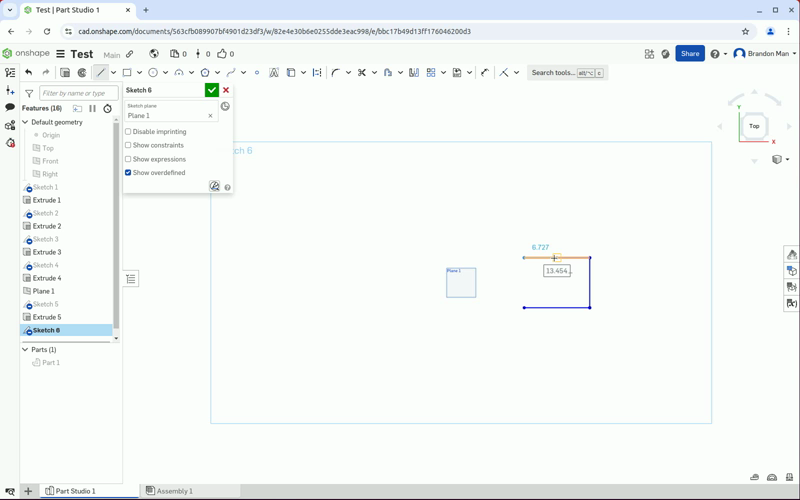
mouse_move(524, 307)
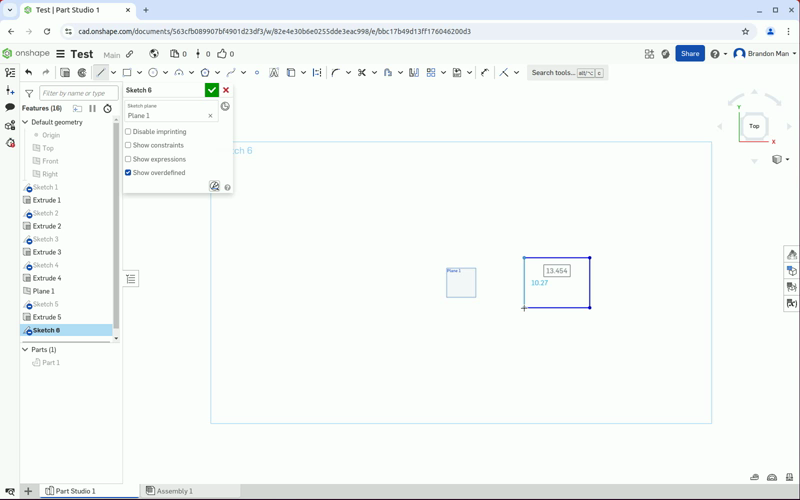
key_up(shift)
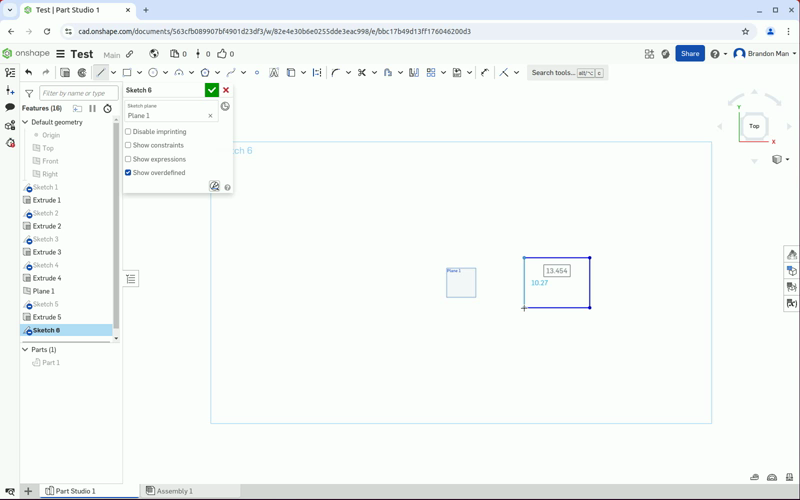
click(524, 307)
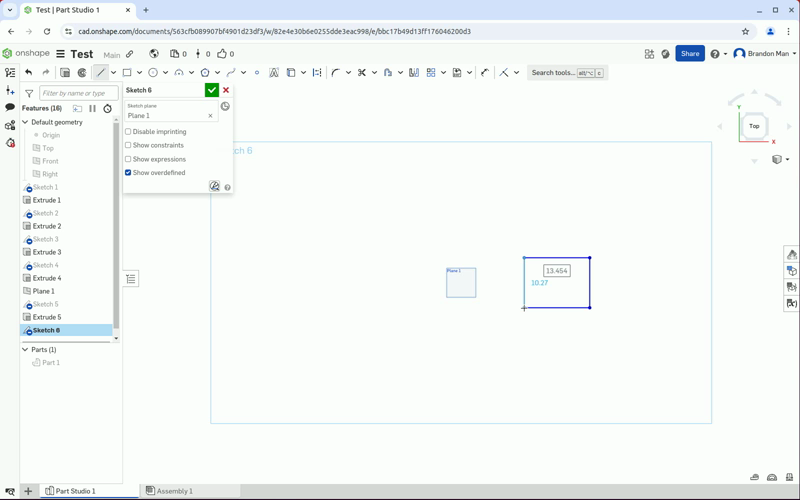
key(esc)
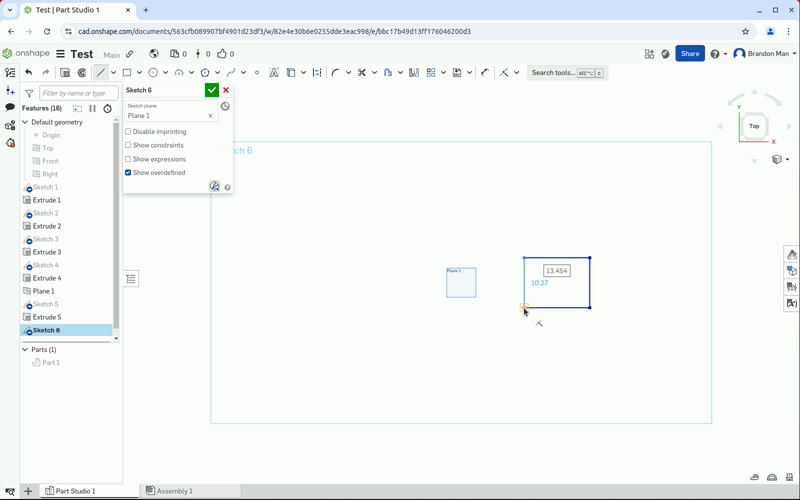
mouse_move(576, 285)
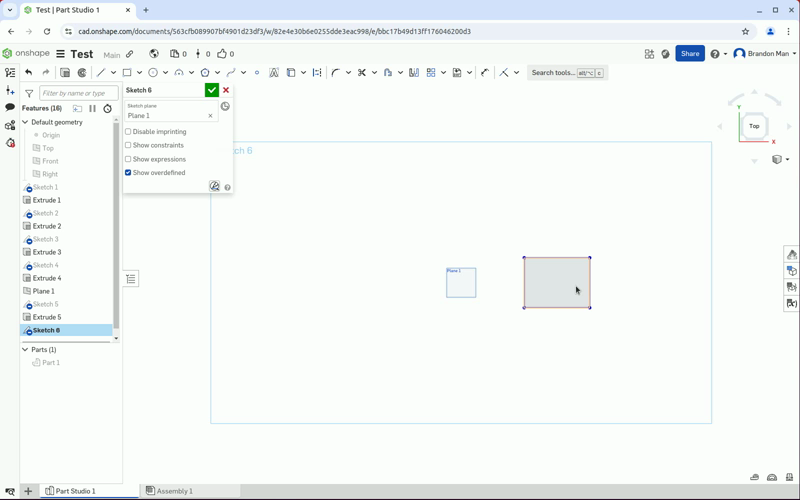
click(576, 285)
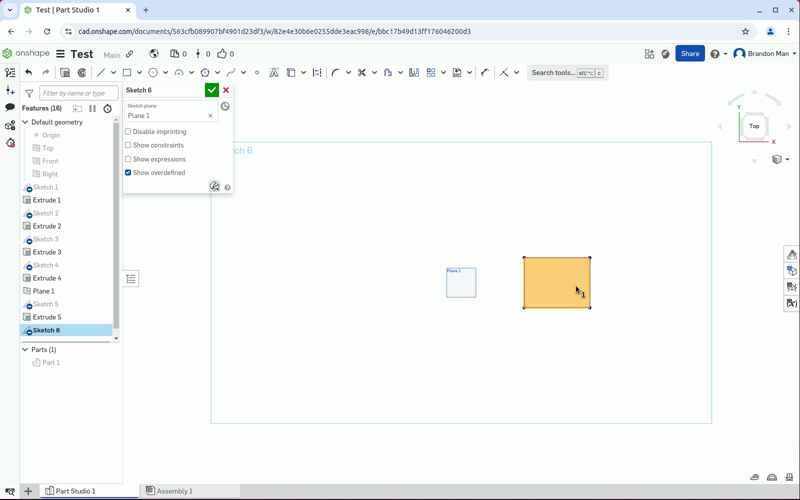
mouse_move(73, 352)
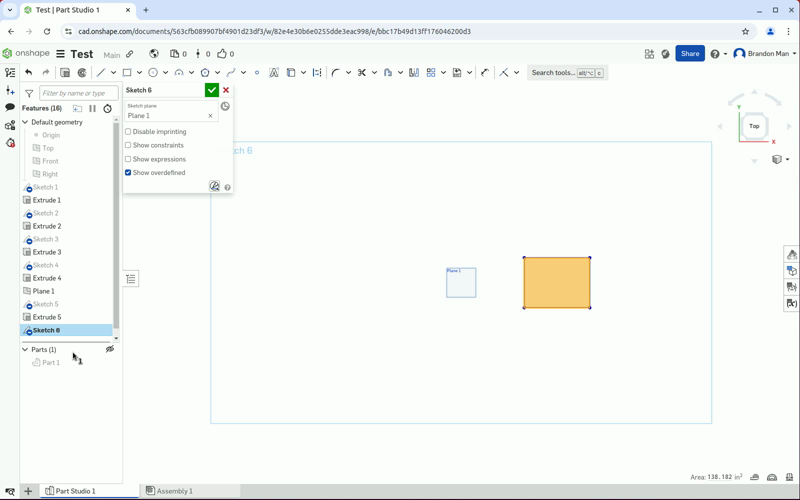
key(shift+y)
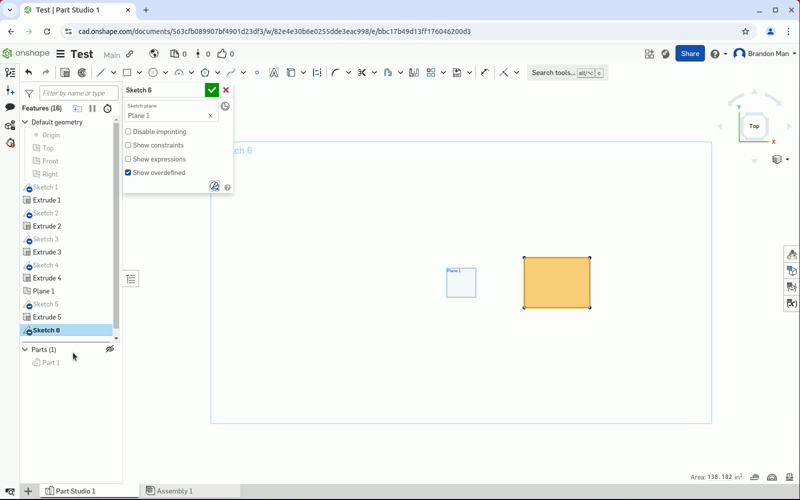
key(shift+e)
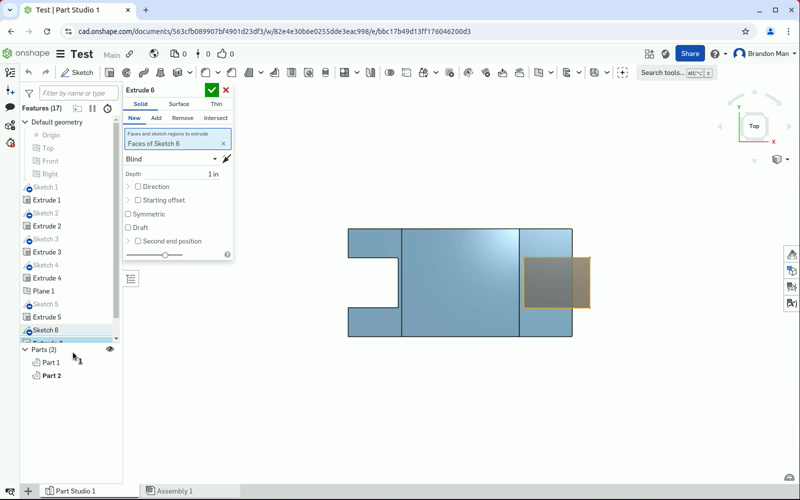
mouse_move(143, 106)
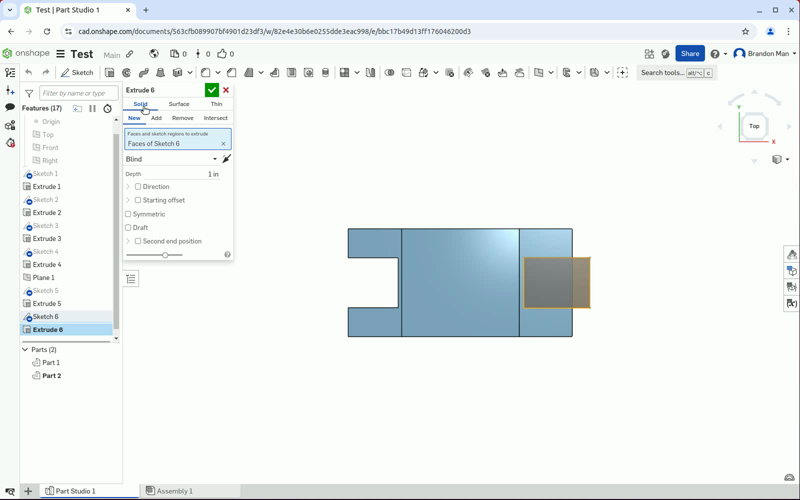
click(143, 106)
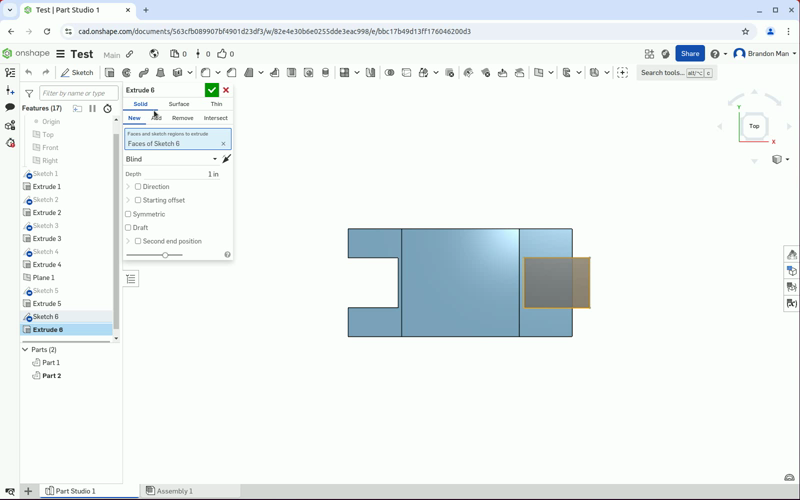
mouse_move(186, 120)
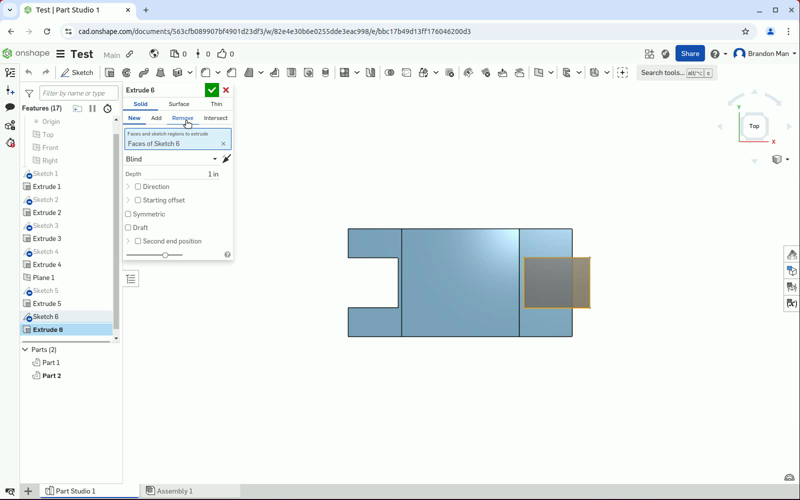
click(186, 120)
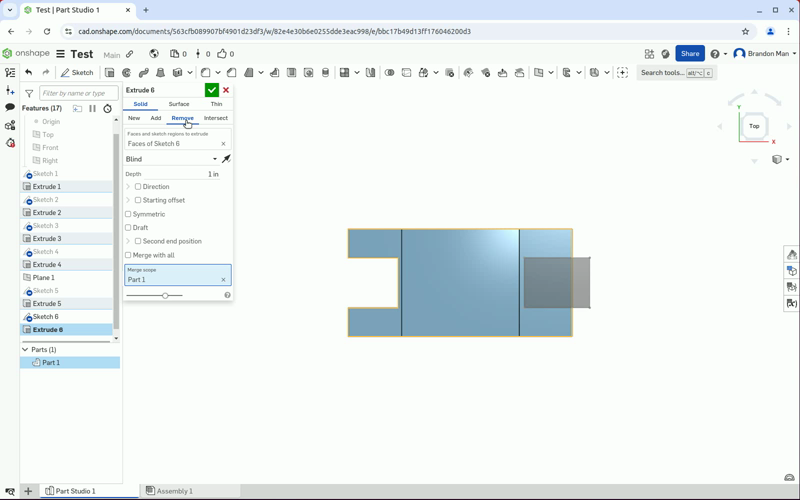
key(tab, 4)
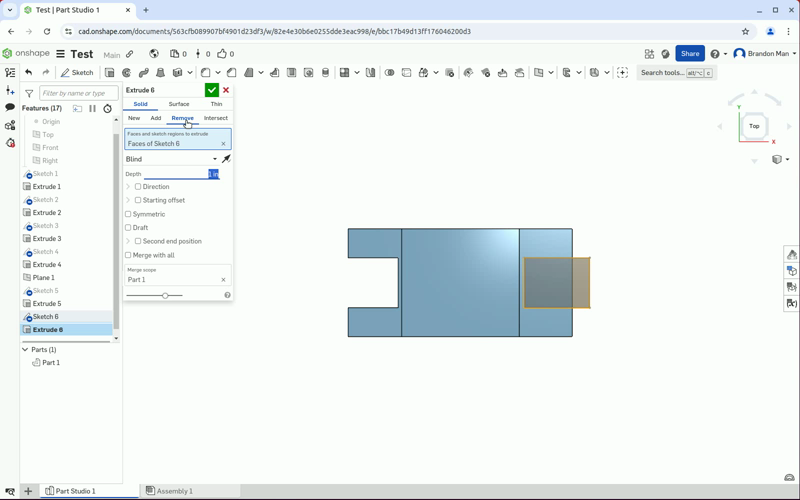
text(25.034)
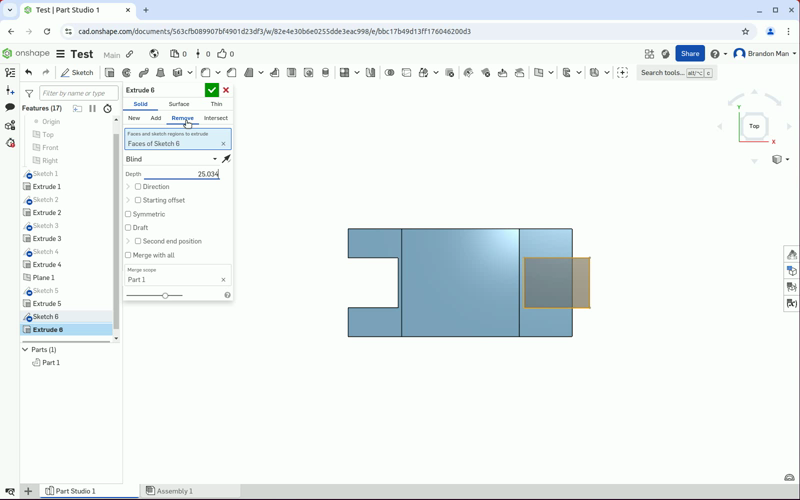
key(tab, 6)
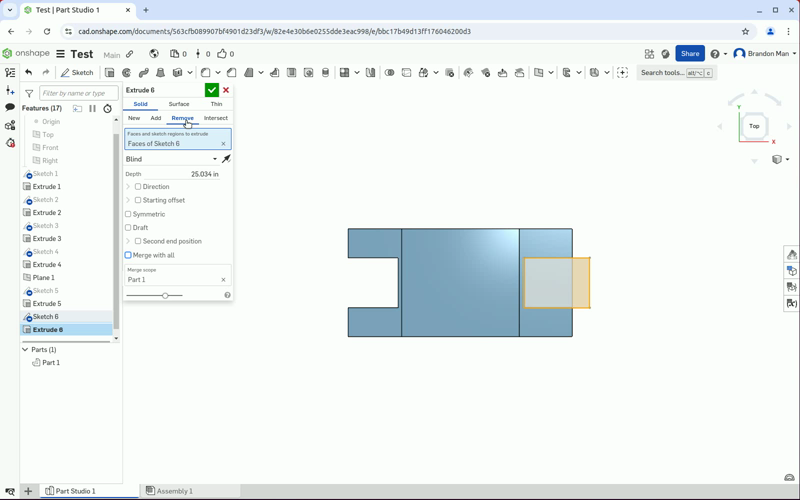
key(space)
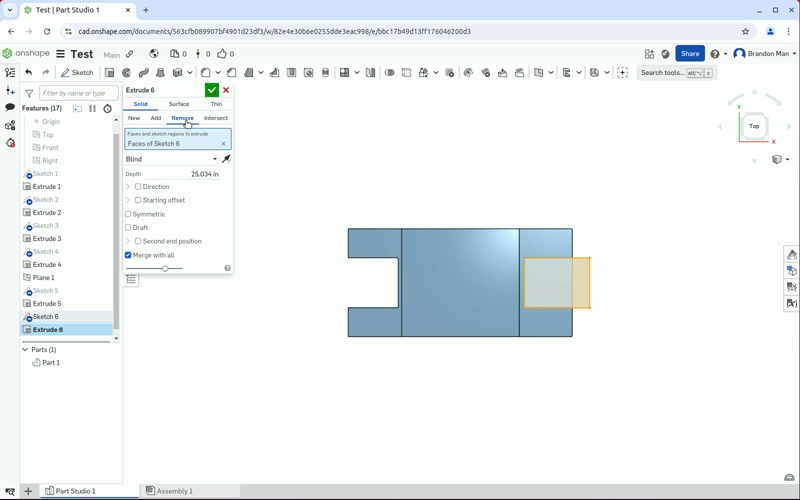
key(enter)
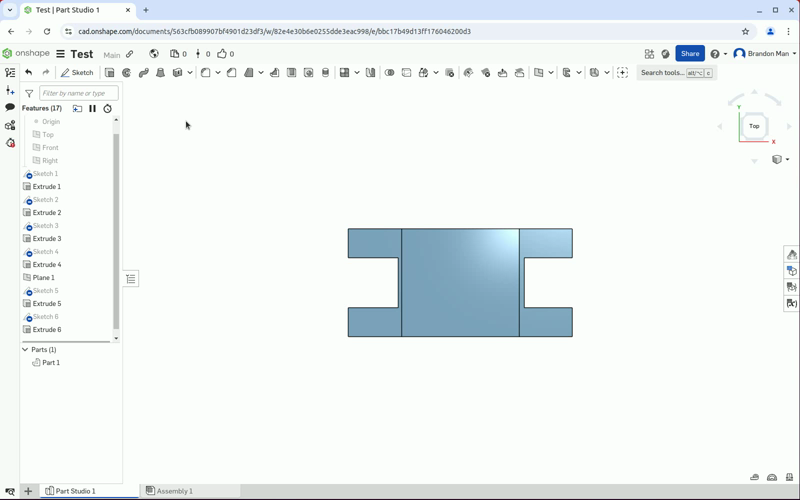
key(shift+h)
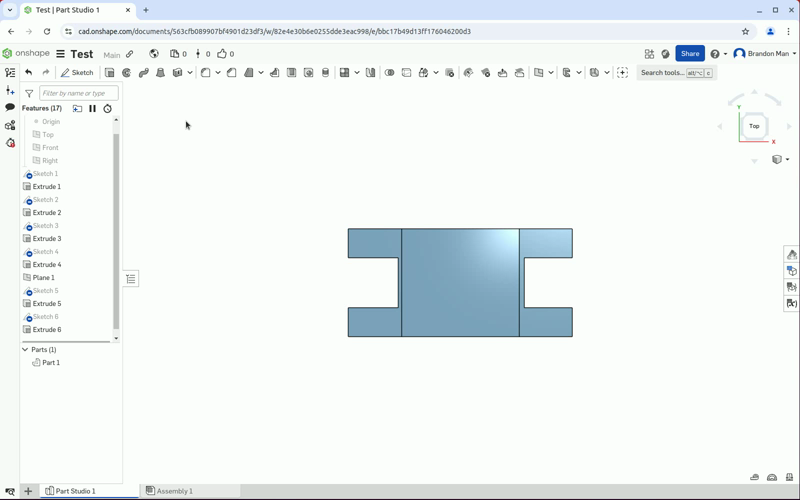
key(shift+h)
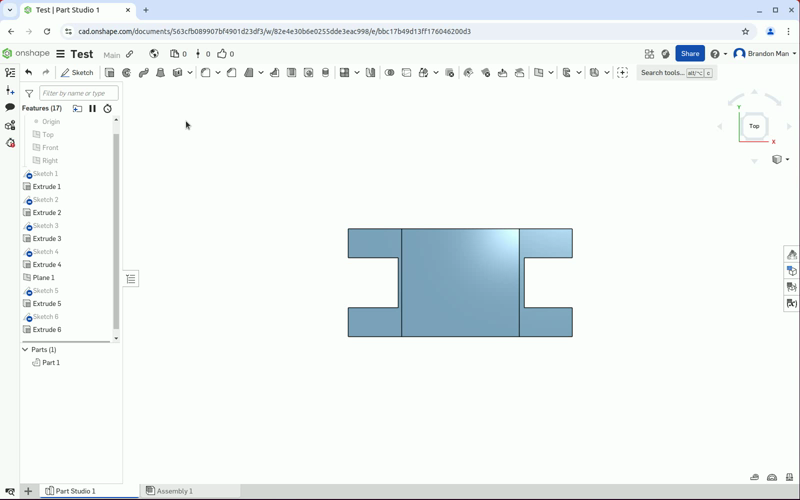
mouse_move(69, 176)
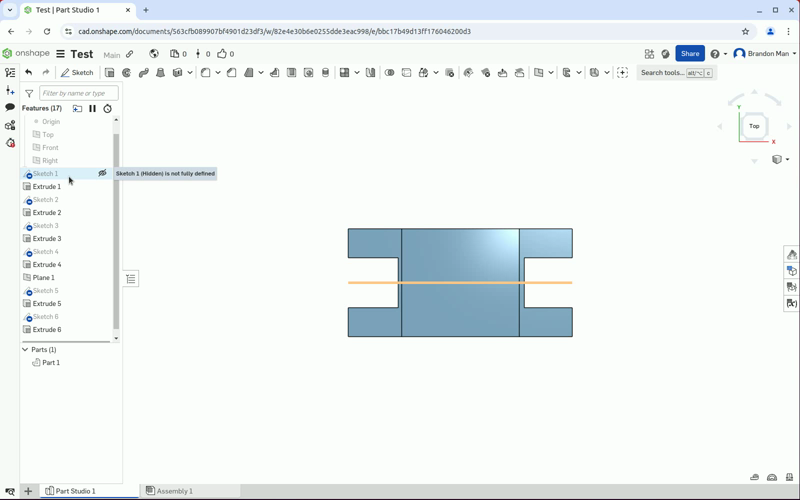
click(69, 176)
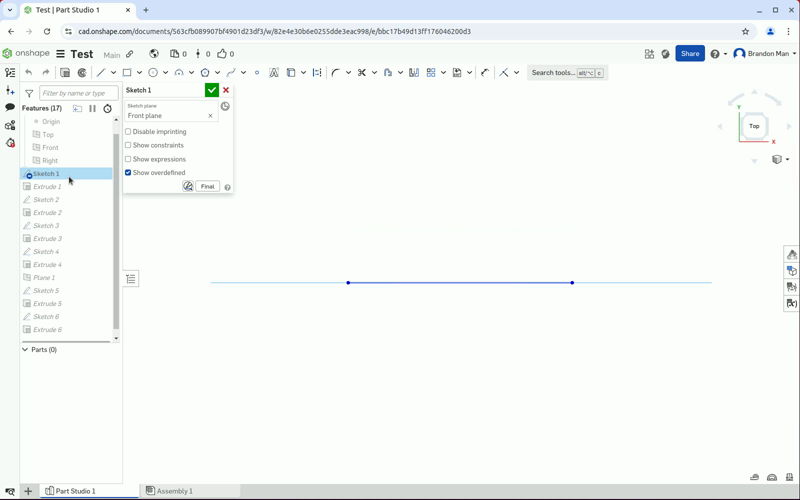
mouse_move(229, 92)
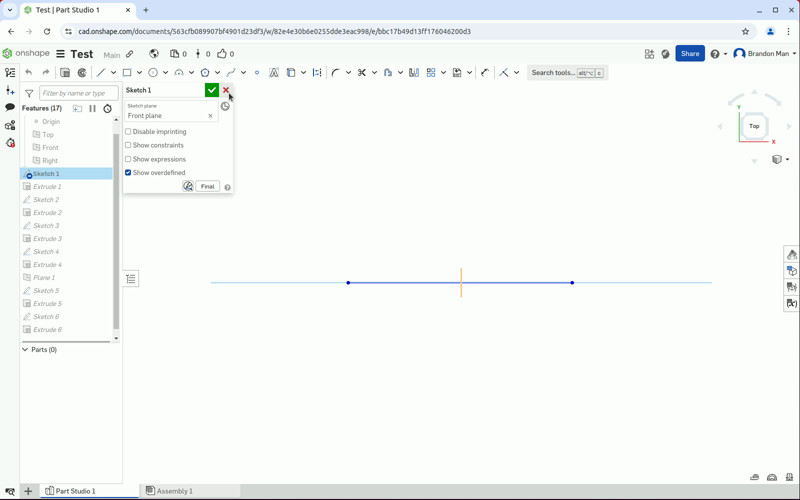
click(229, 92)
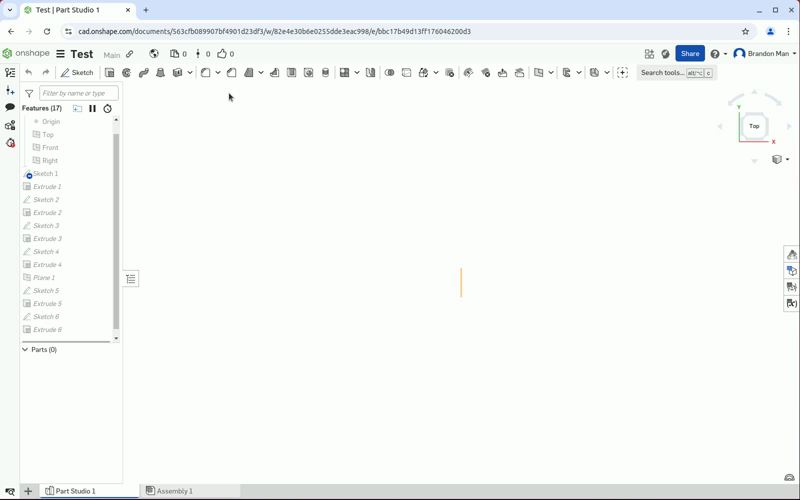
key(shift+s)
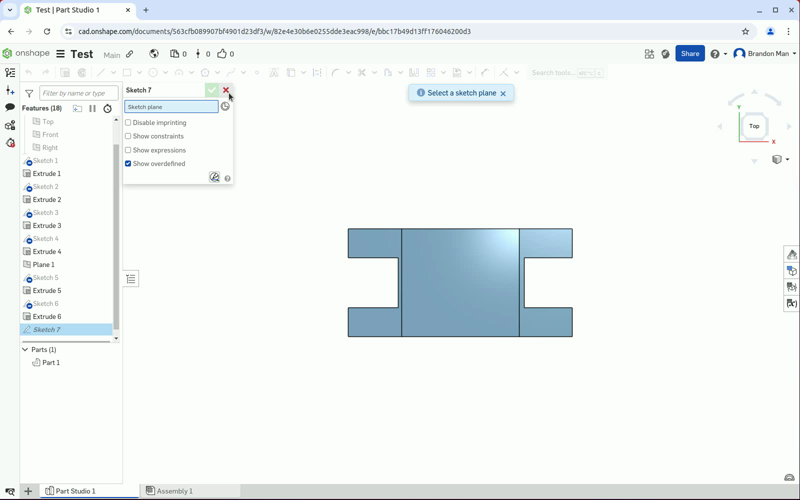
mouse_move(69, 267)
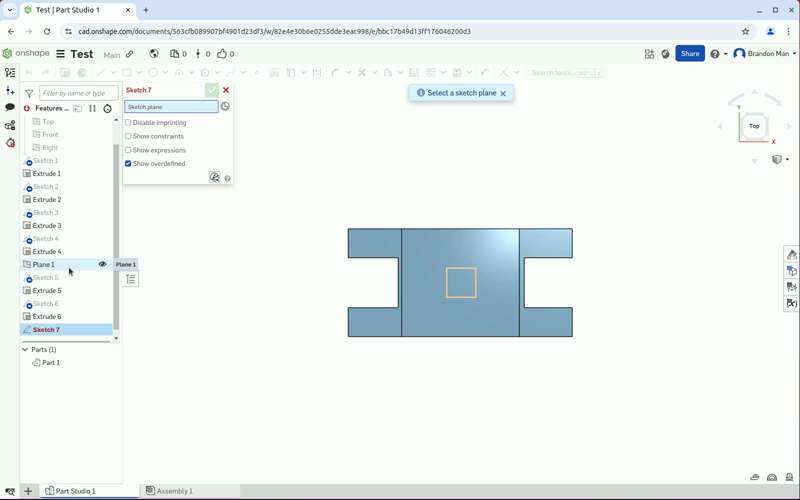
click(69, 267)
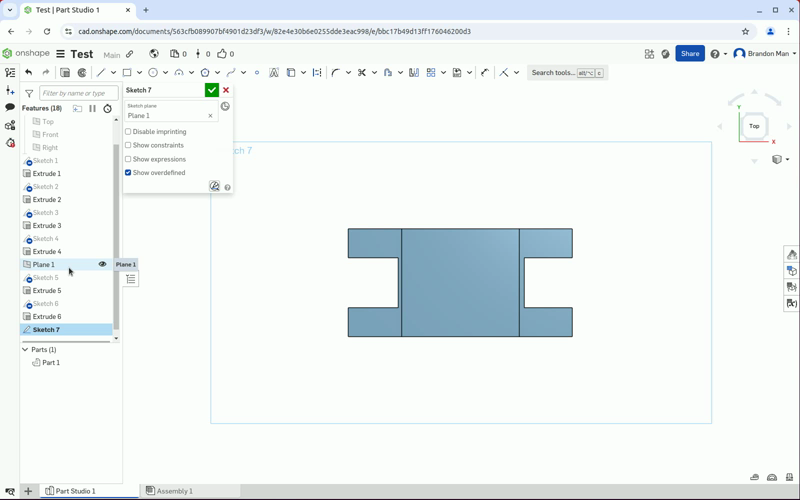
mouse_move(73, 352)
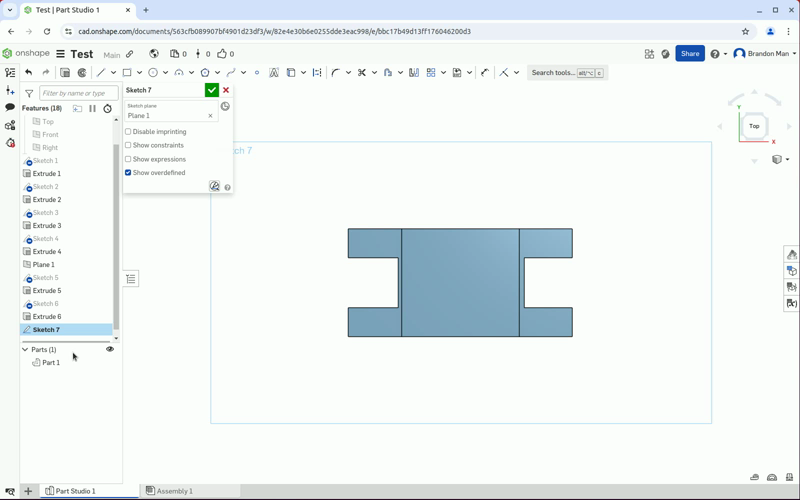
key(y)
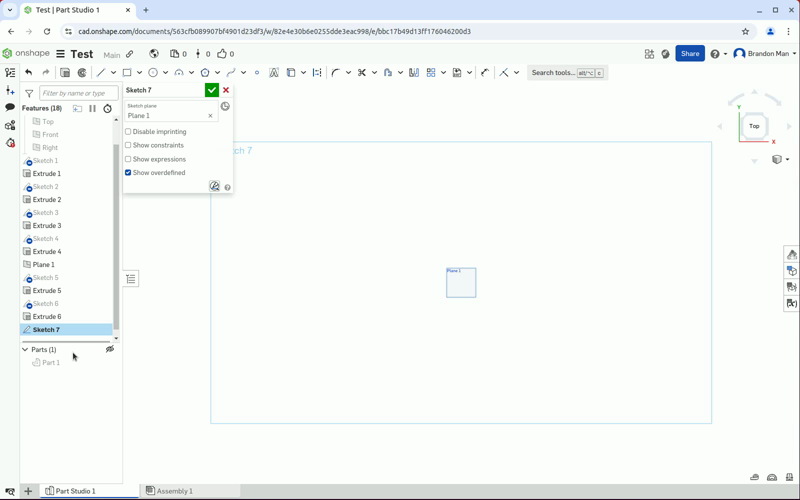
key(l)
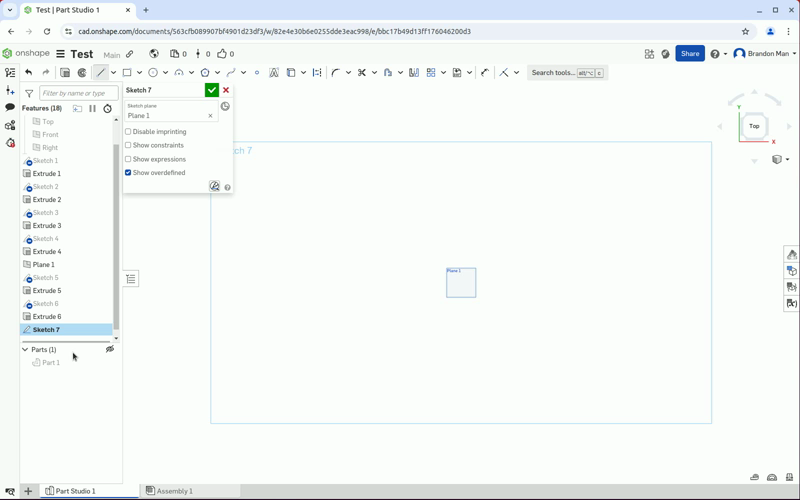
key_down(shift)
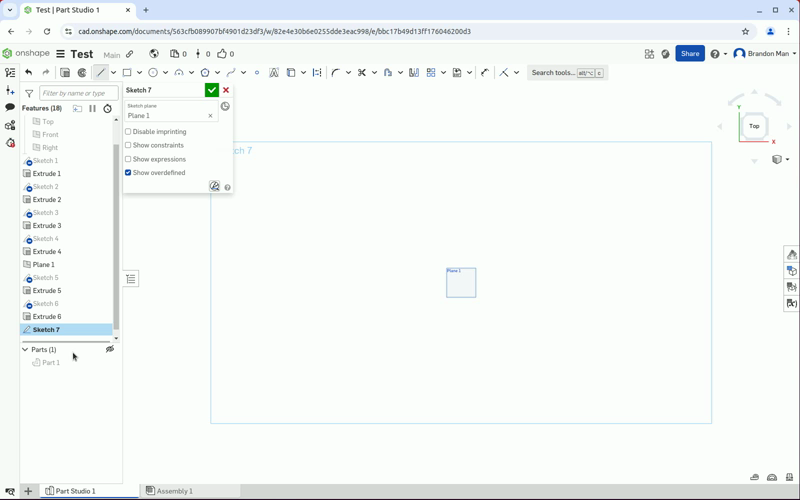
mouse_move(329, 307)
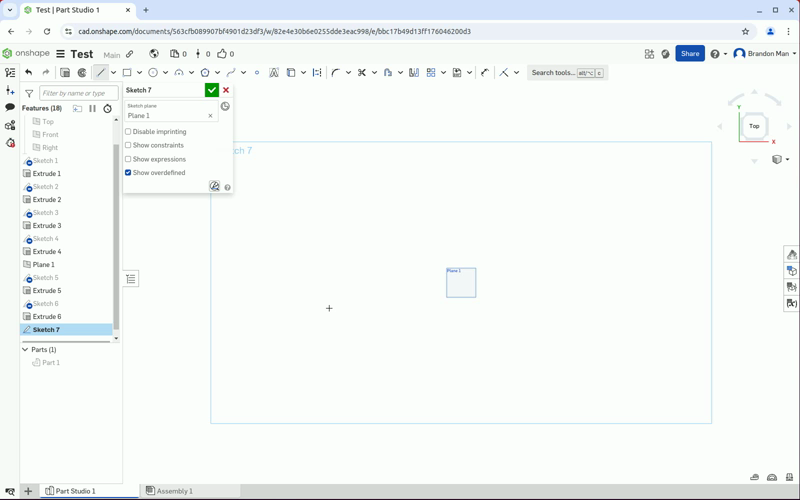
click(329, 307)
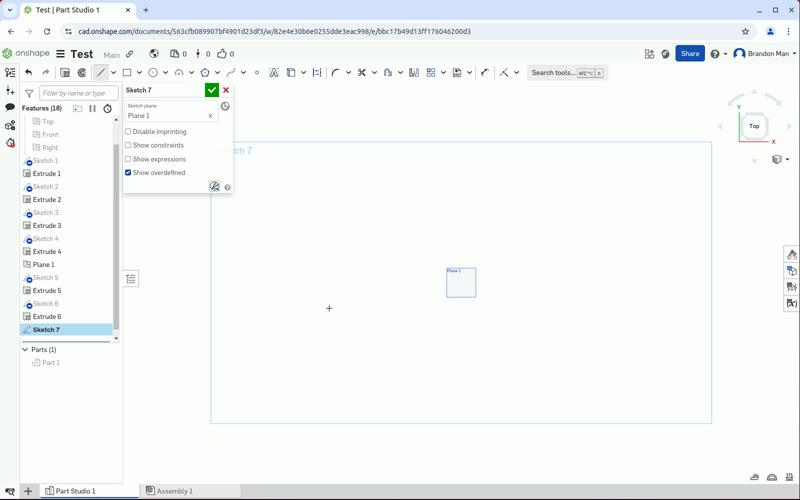
key_up(shift)
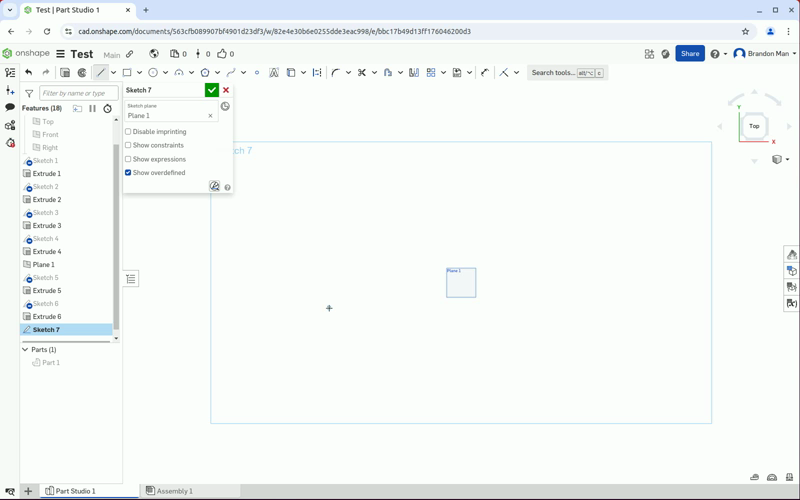
key_down(shift)
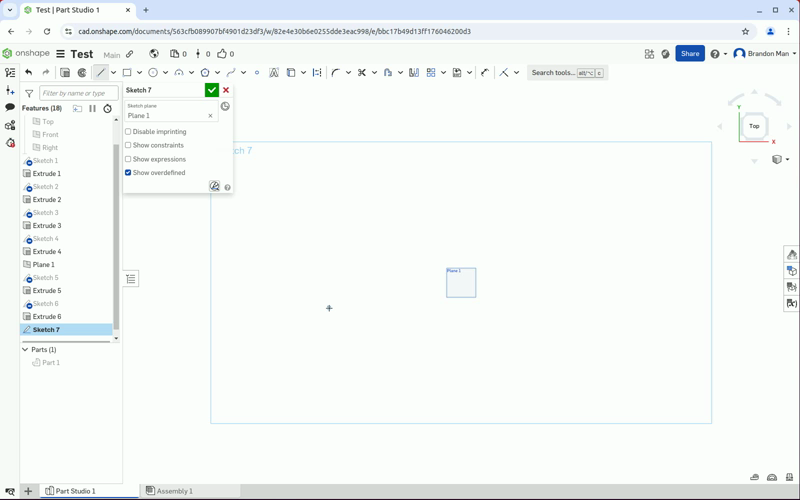
mouse_move(359, 307)
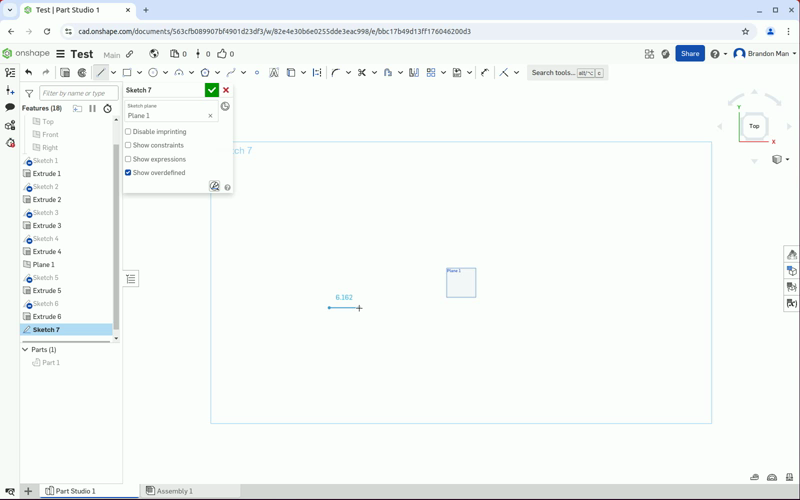
mouse_move(348, 307)
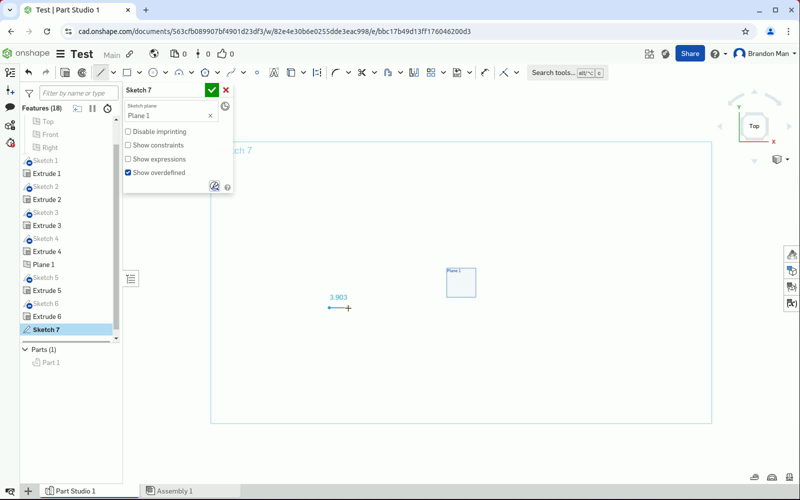
click(348, 307)
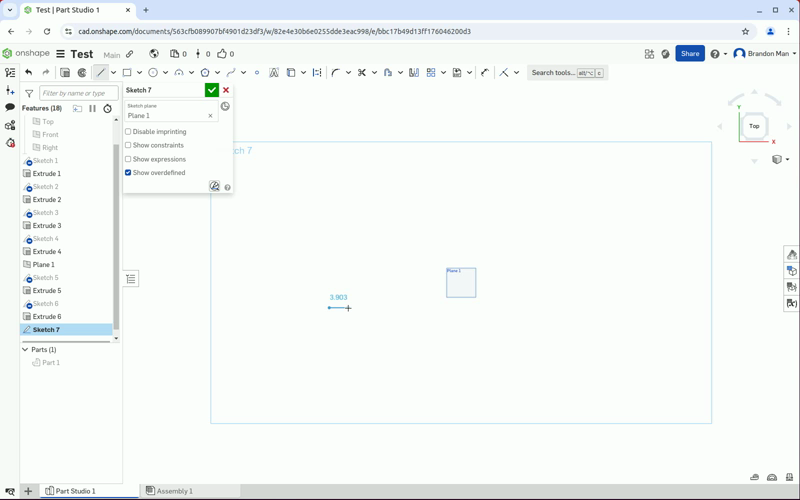
key_up(shift)
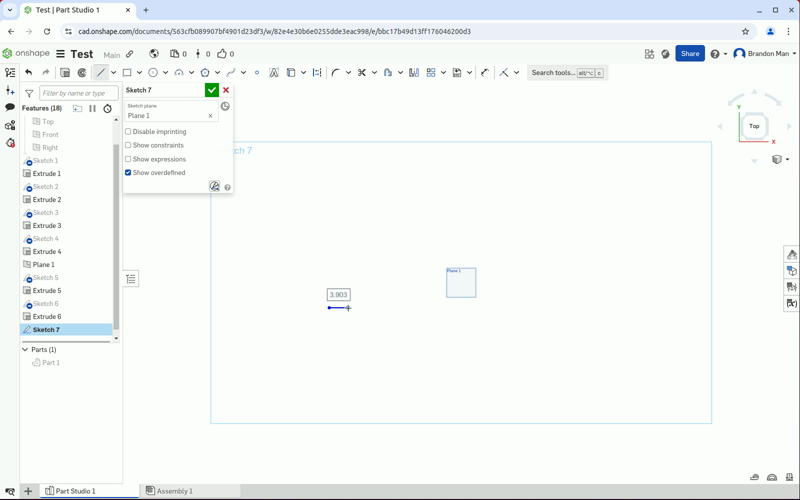
key_down(shift)
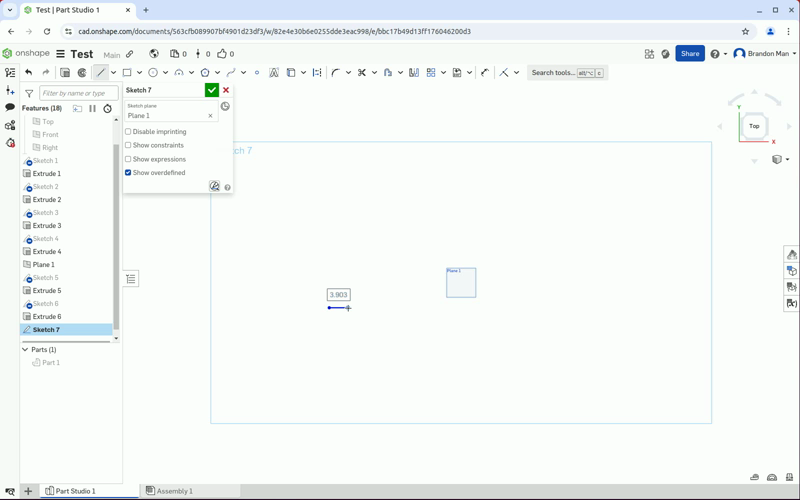
mouse_move(378, 307)
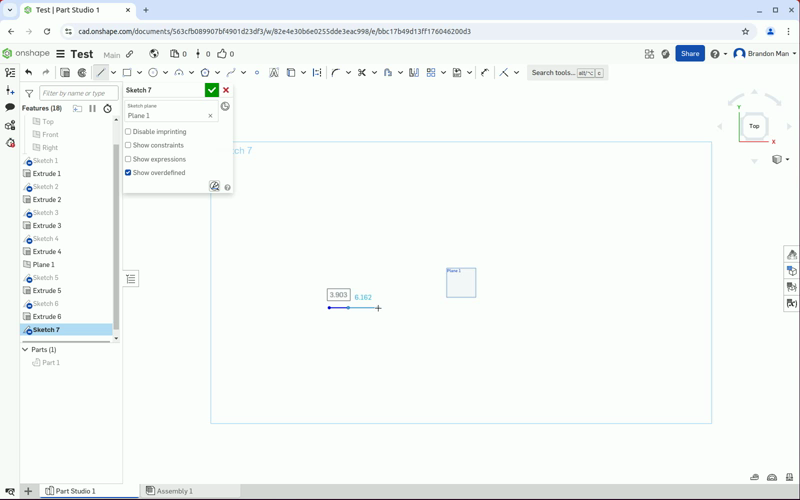
mouse_move(348, 257)
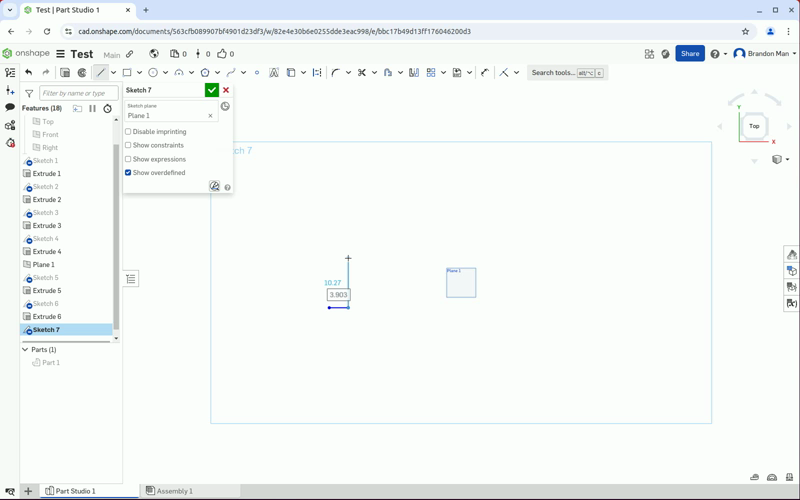
click(348, 257)
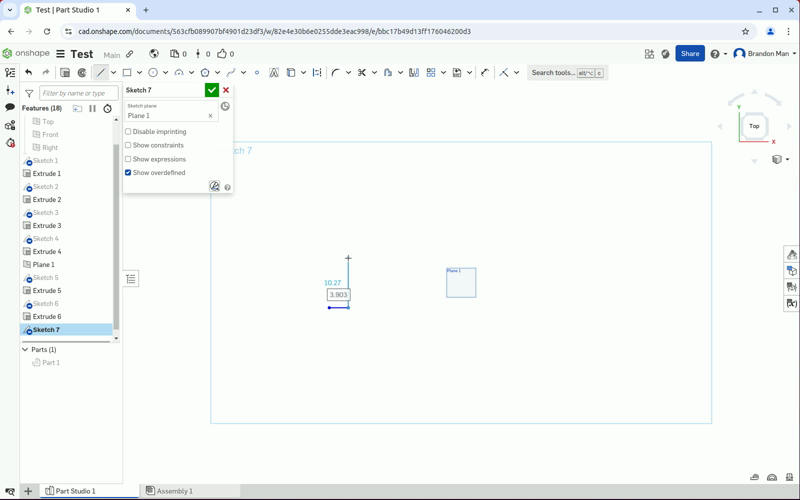
key_up(shift)
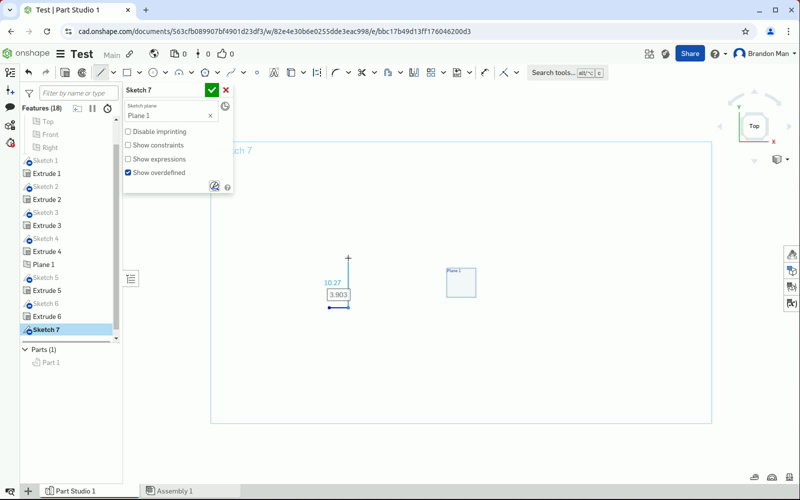
key_down(shift)
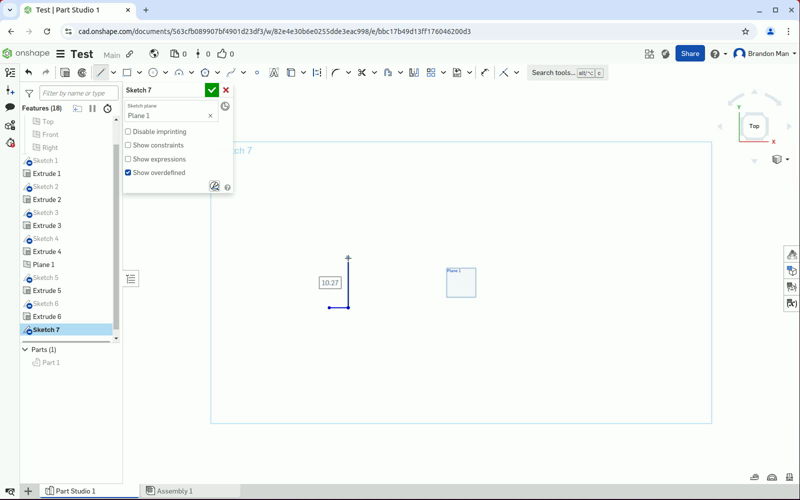
mouse_move(378, 257)
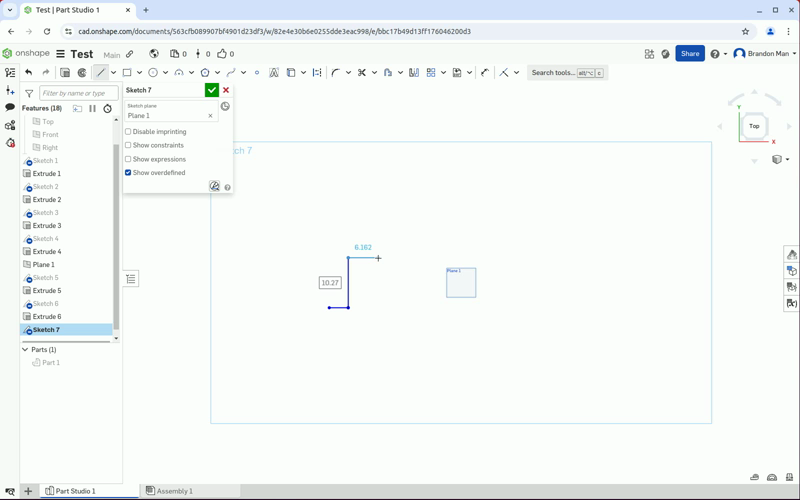
mouse_move(329, 257)
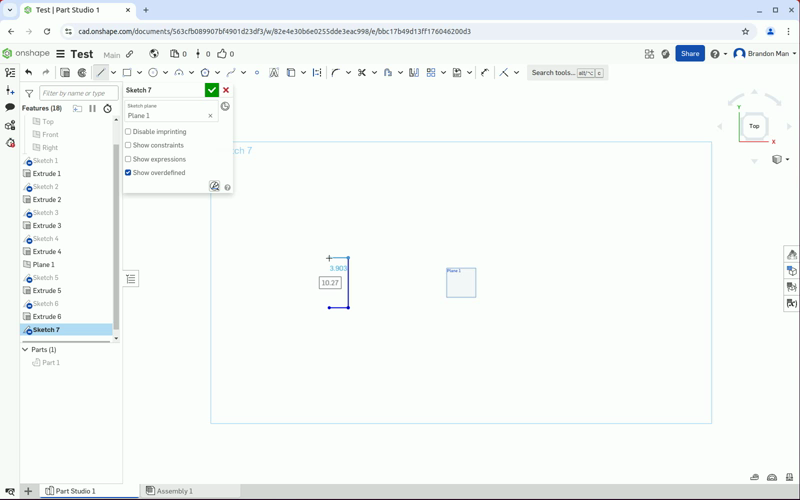
click(329, 257)
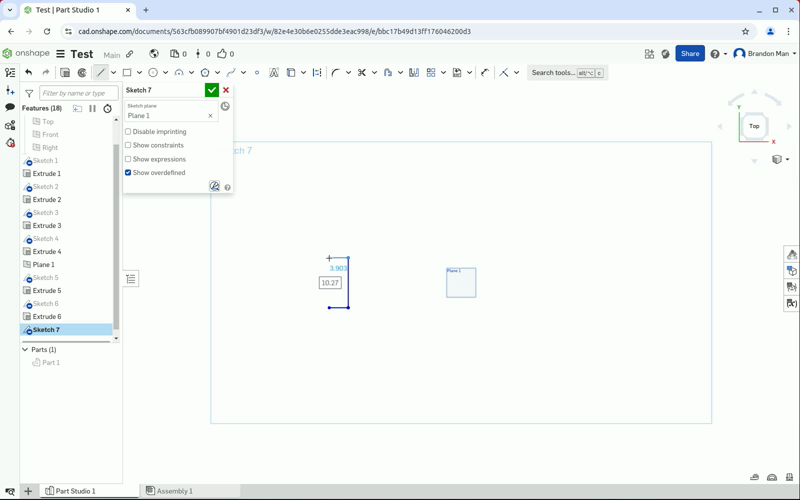
key_up(shift)
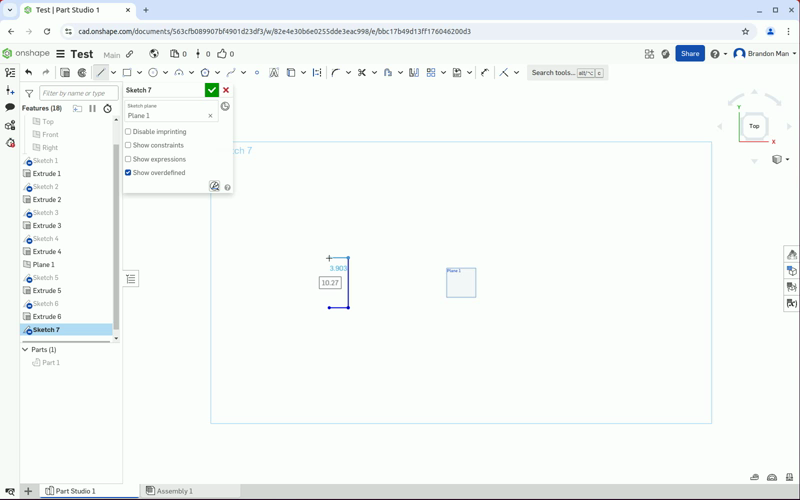
mouse_move(359, 257)
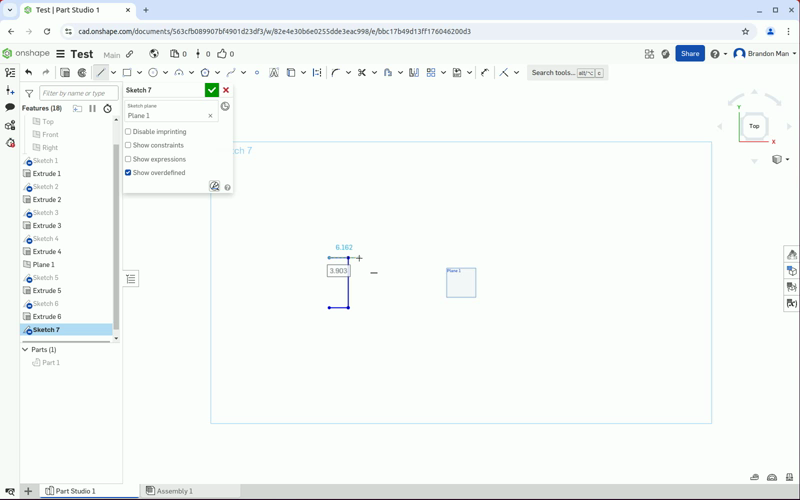
key_down(shift)
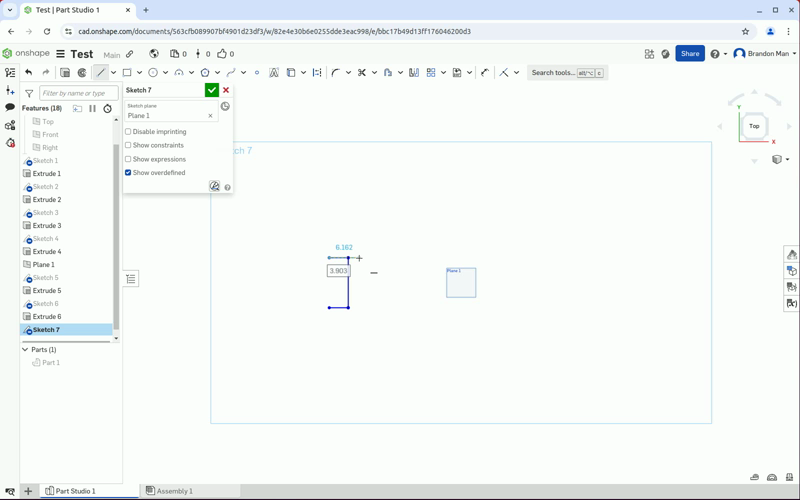
mouse_move(329, 307)
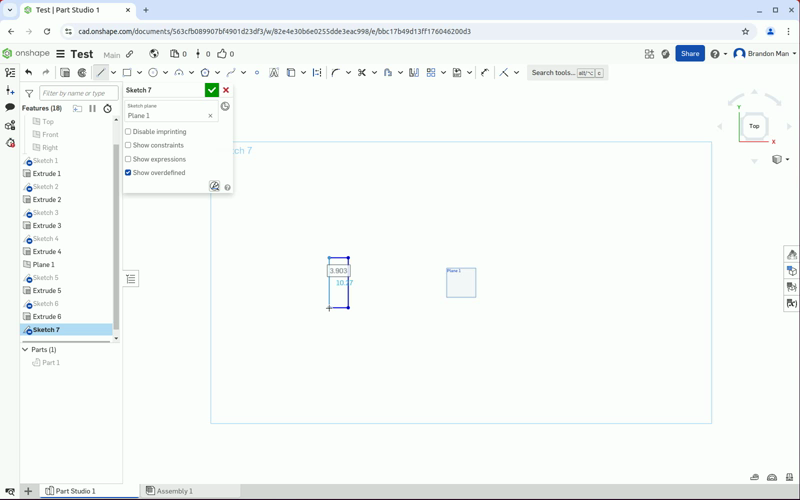
key_up(shift)
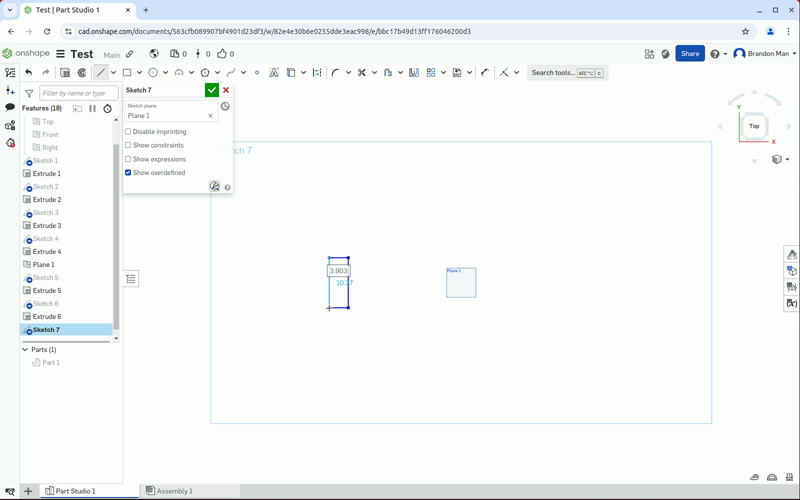
click(329, 307)
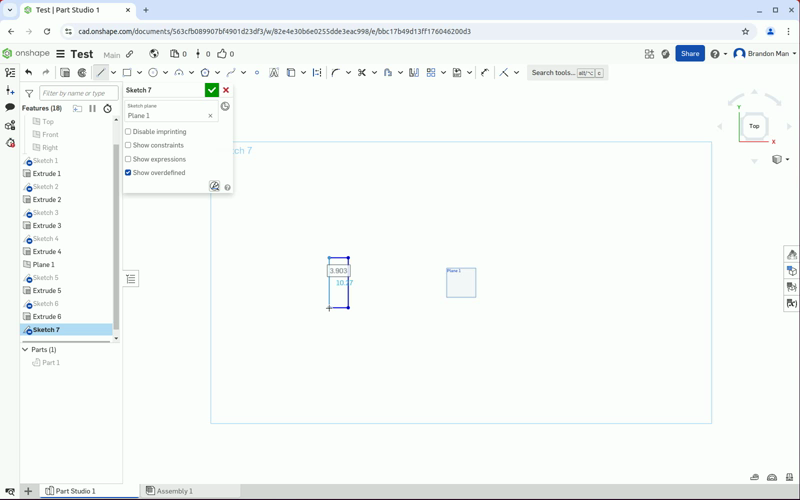
key(esc)
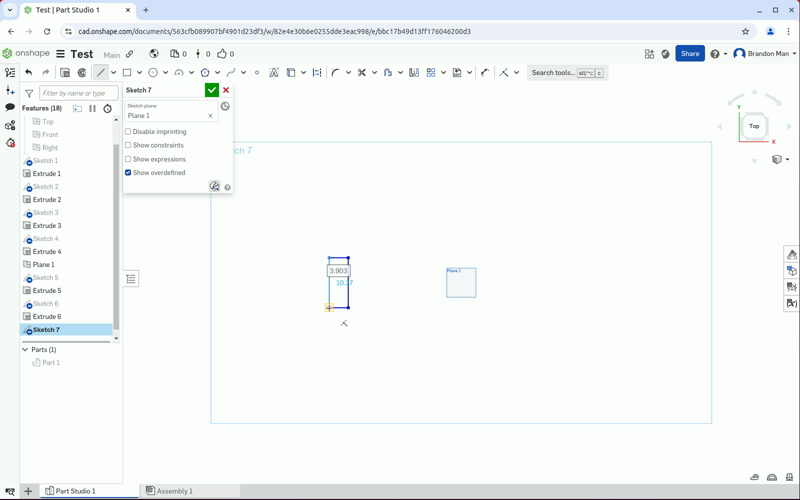
mouse_move(331, 288)
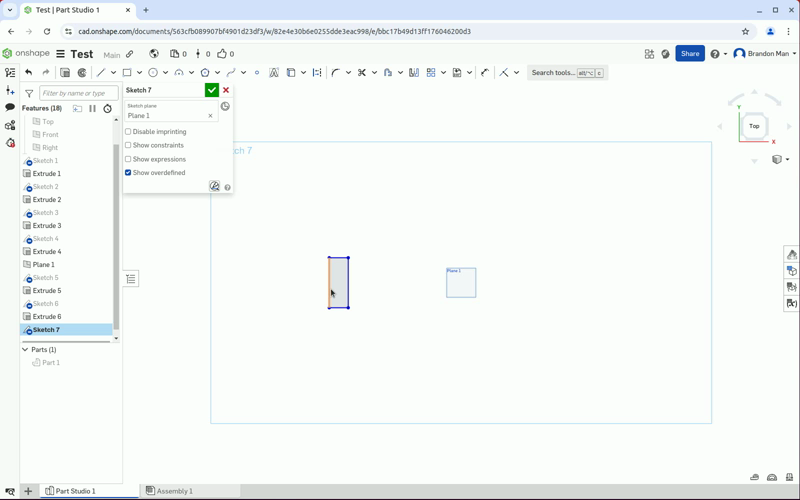
scroll(6)
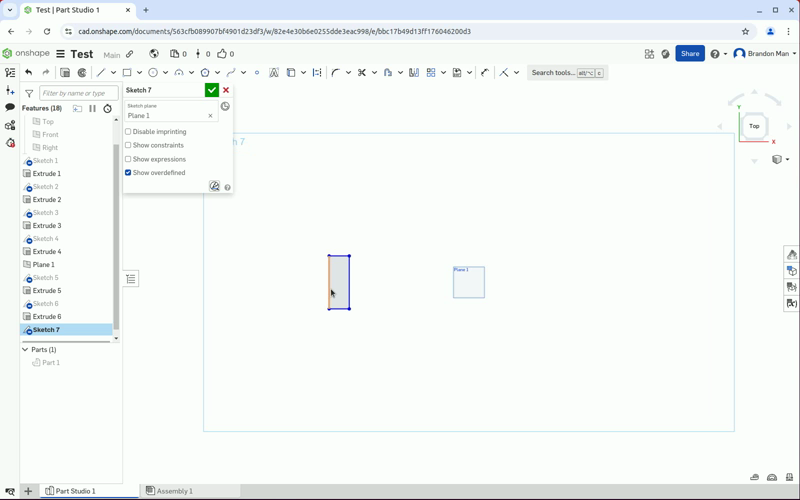
scroll(6)
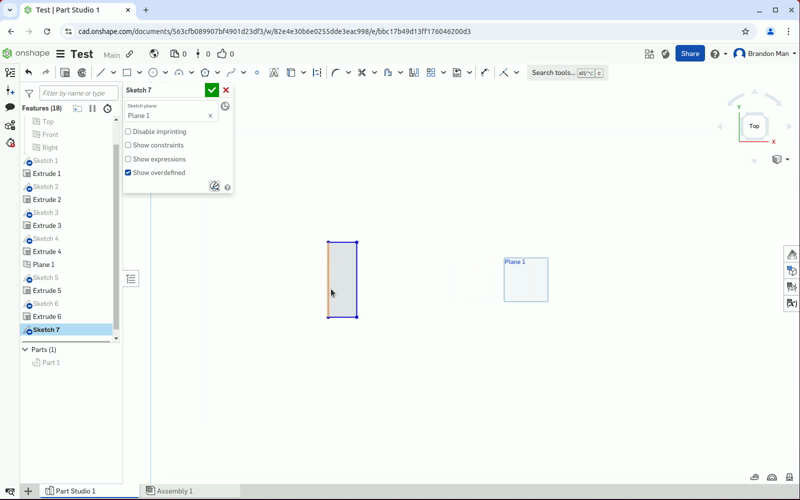
scroll(6)
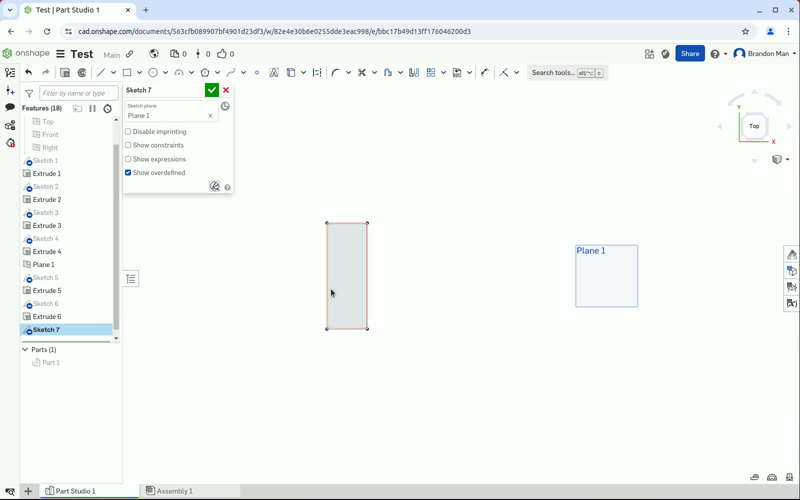
scroll(6)
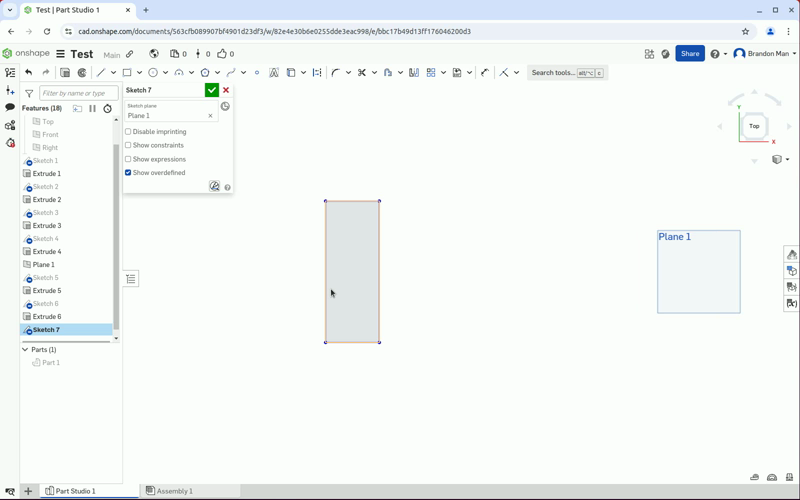
scroll(6)
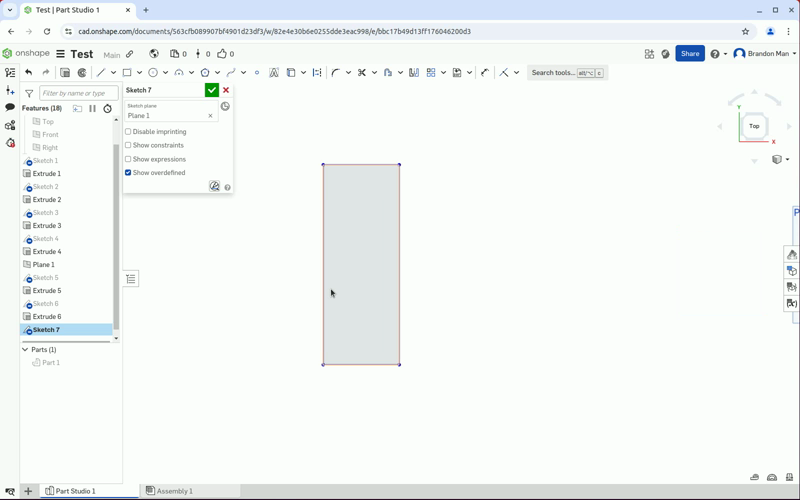
scroll(6)
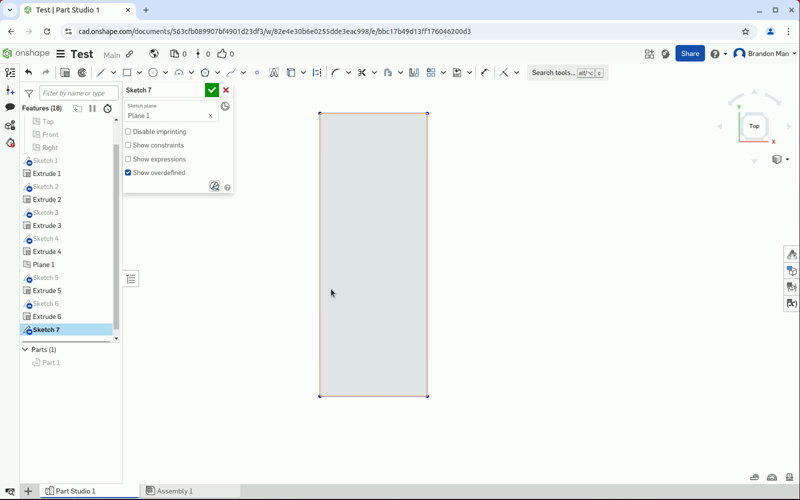
scroll(6)
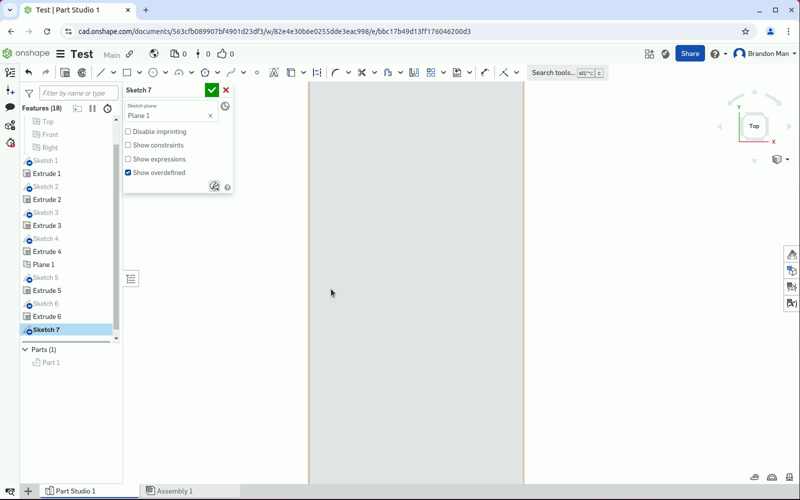
click(331, 288)
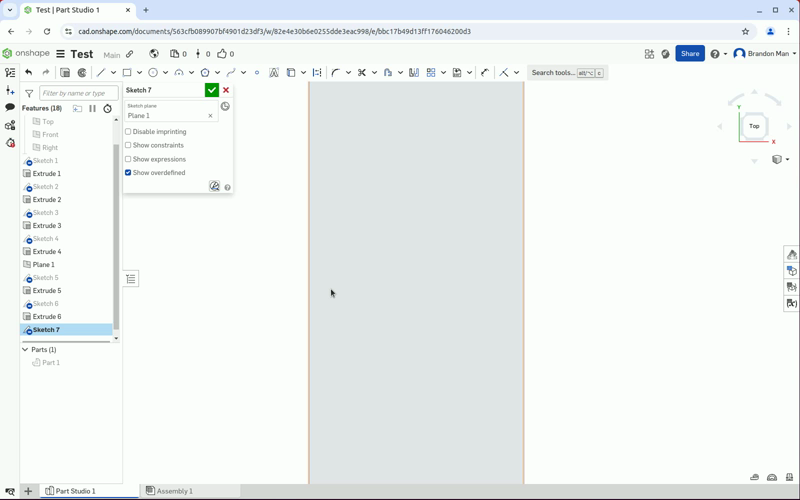
scroll(-6)
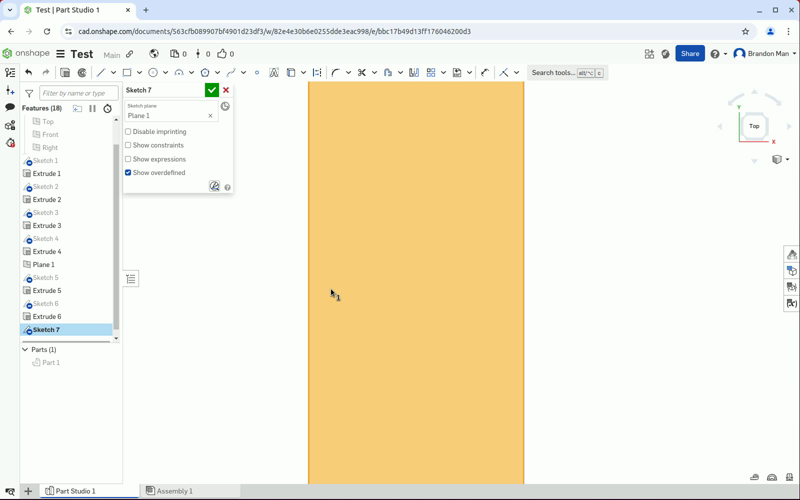
scroll(-6)
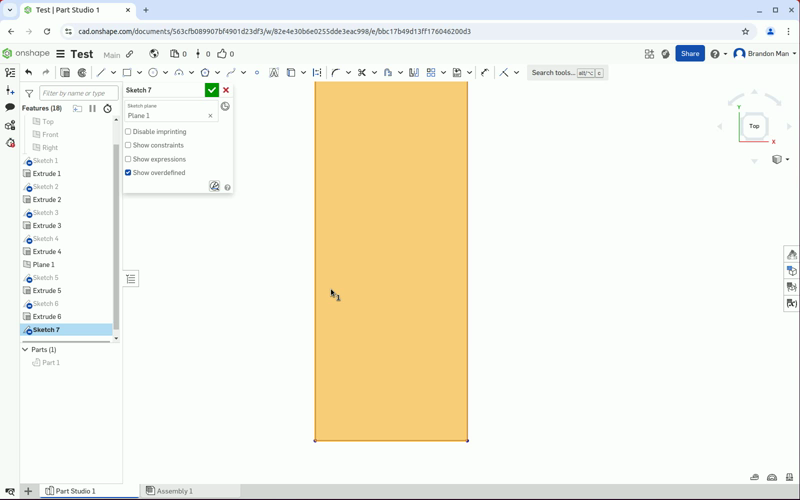
scroll(-6)
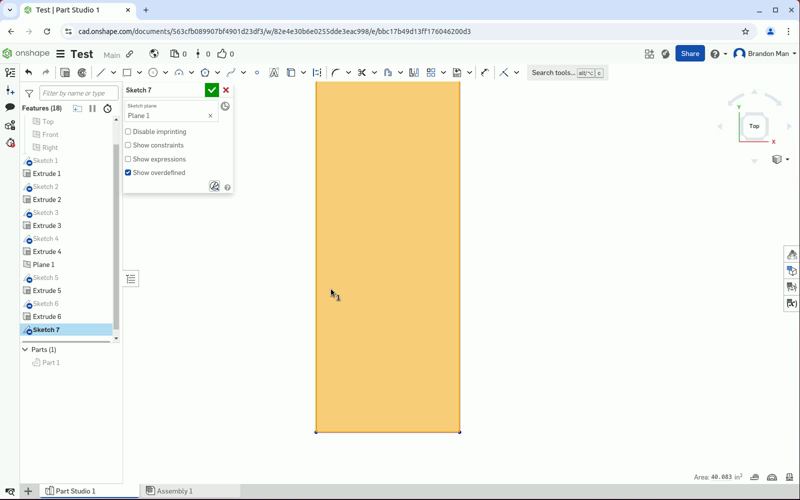
scroll(-6)
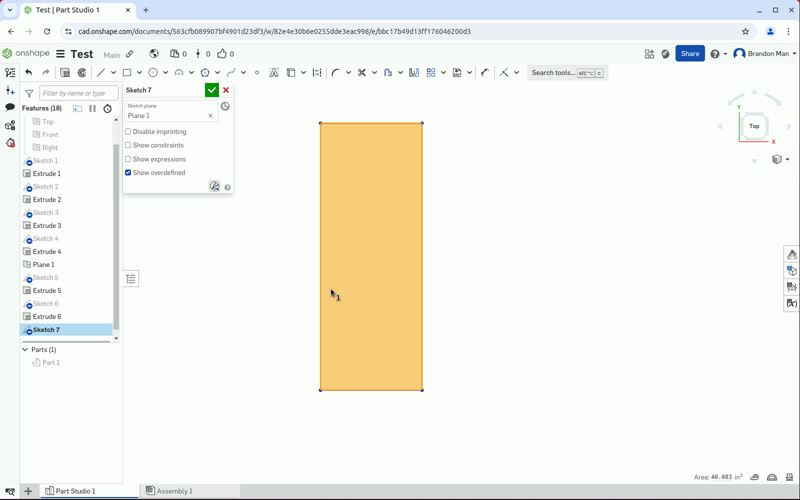
scroll(-6)
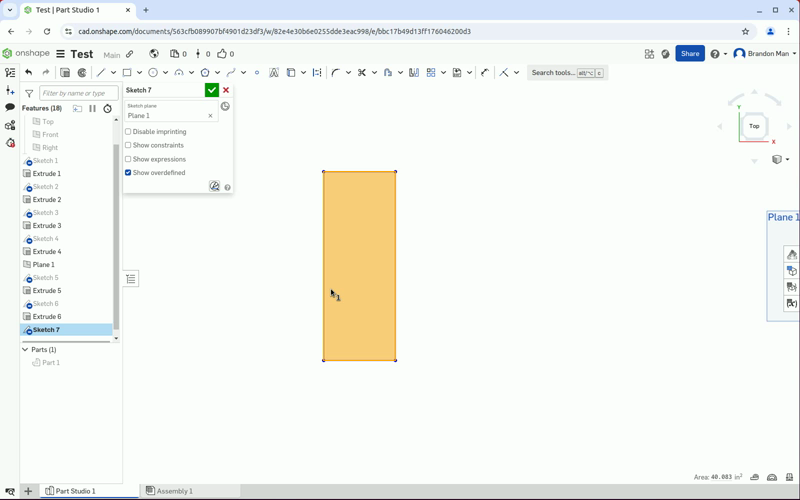
scroll(-6)
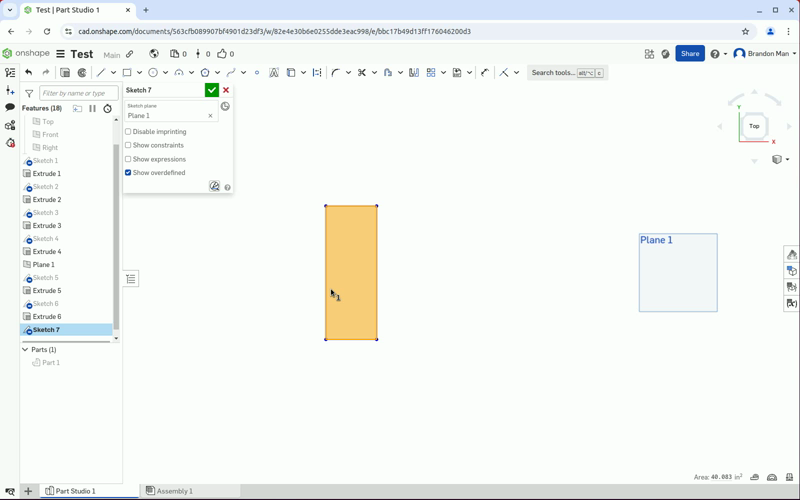
scroll(-6)
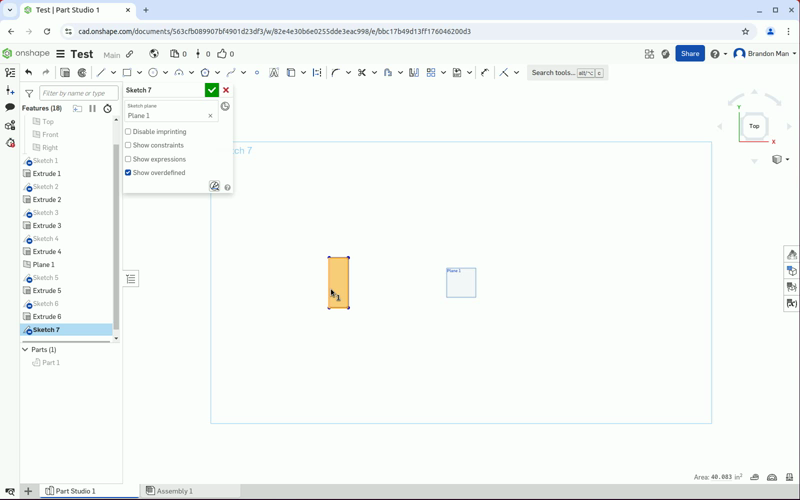
mouse_move(73, 352)
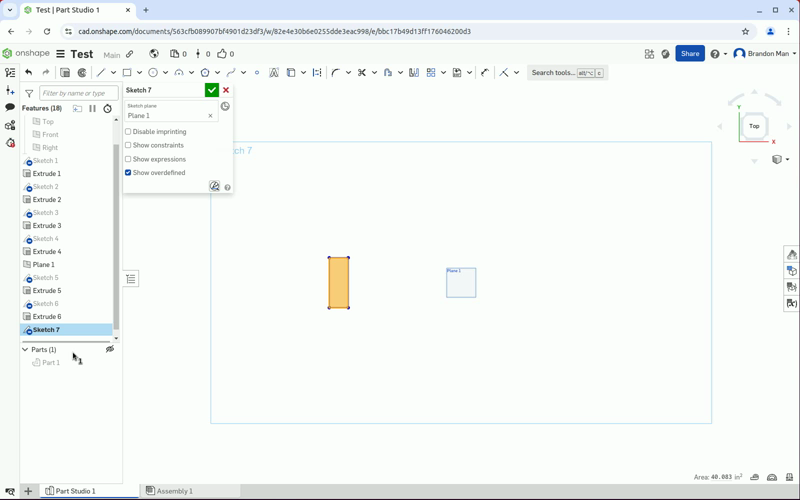
key(shift+y)
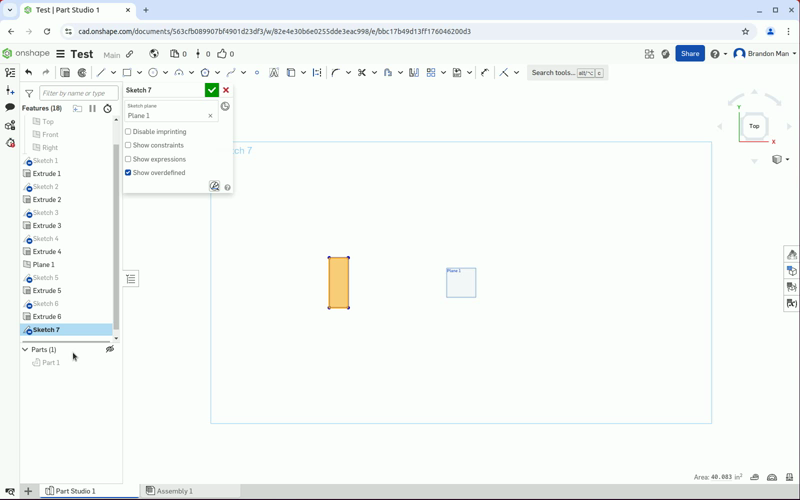
key(shift+e)
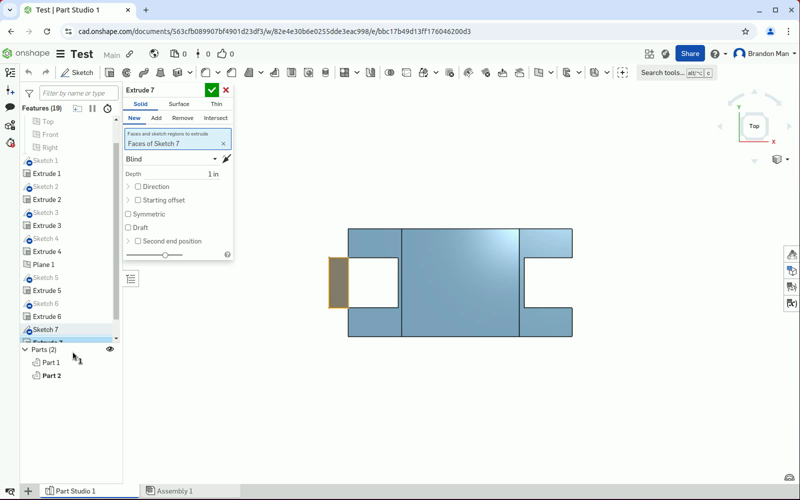
mouse_move(143, 106)
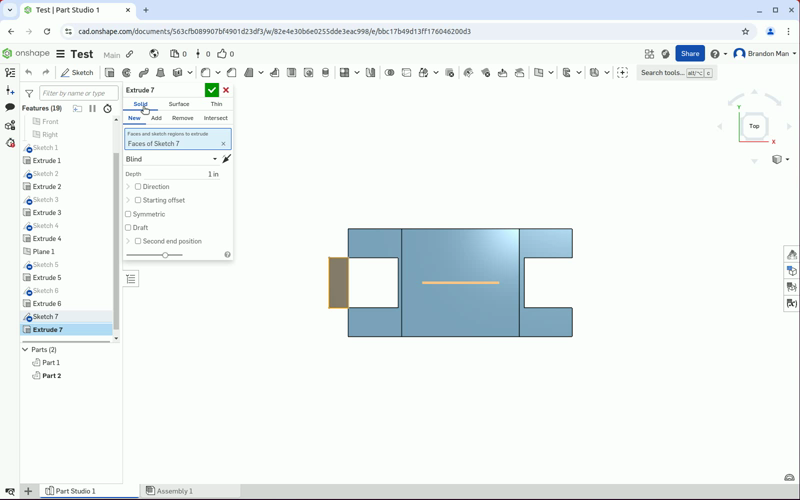
click(143, 106)
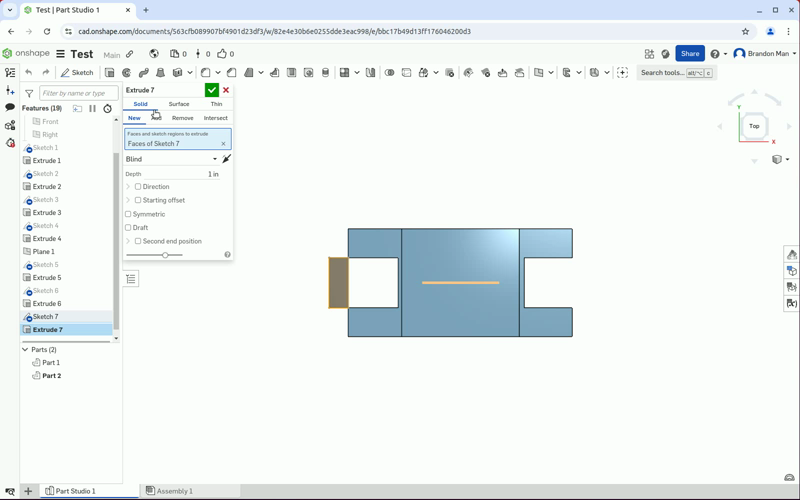
mouse_move(186, 120)
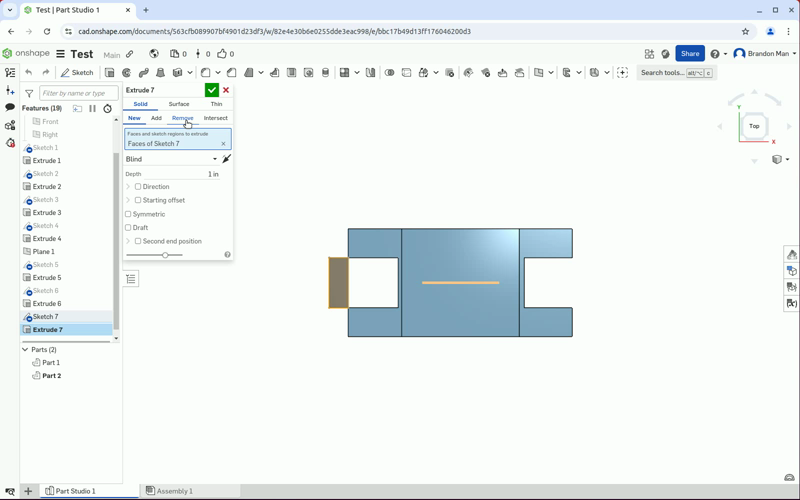
click(186, 120)
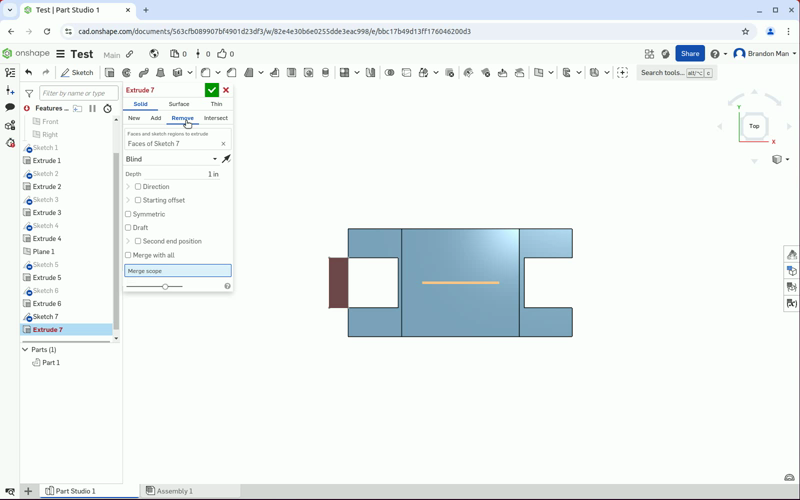
key(tab, 4)
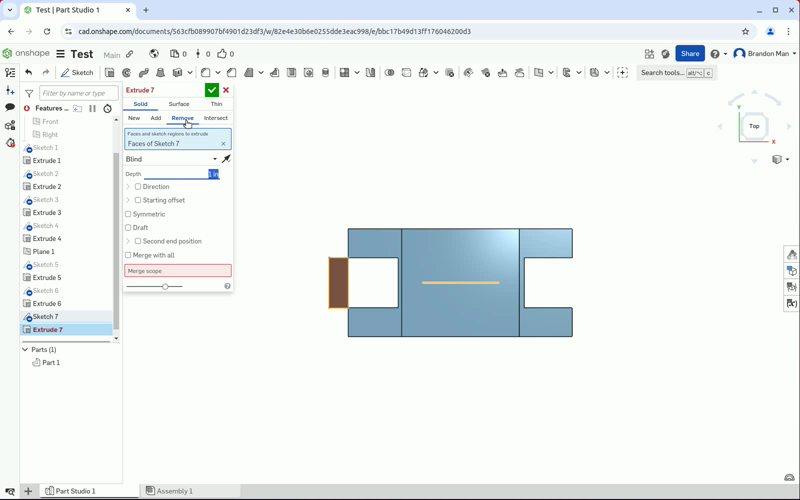
text(25.034)
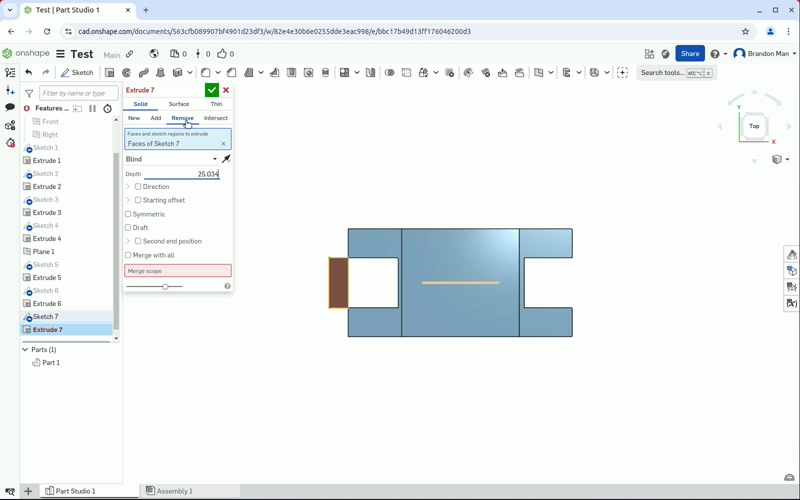
key(tab, 6)
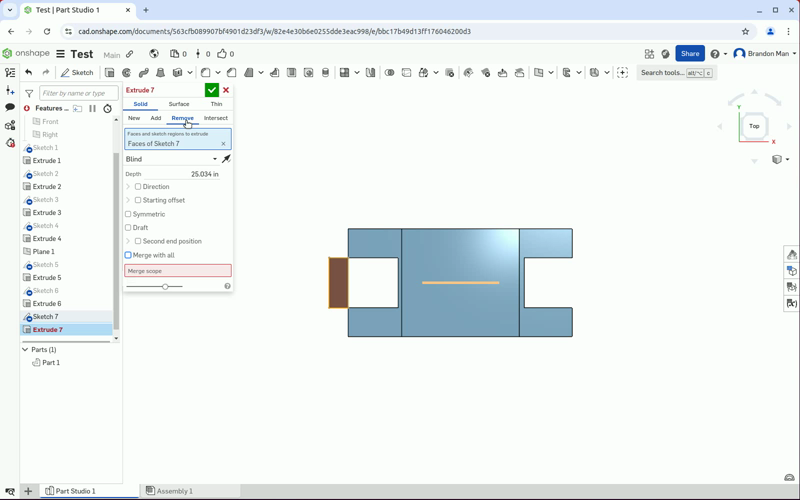
key(space)
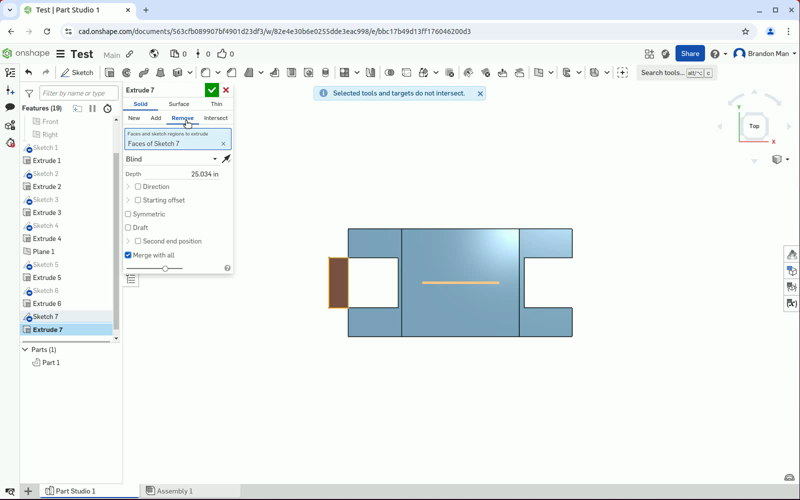
key(enter)
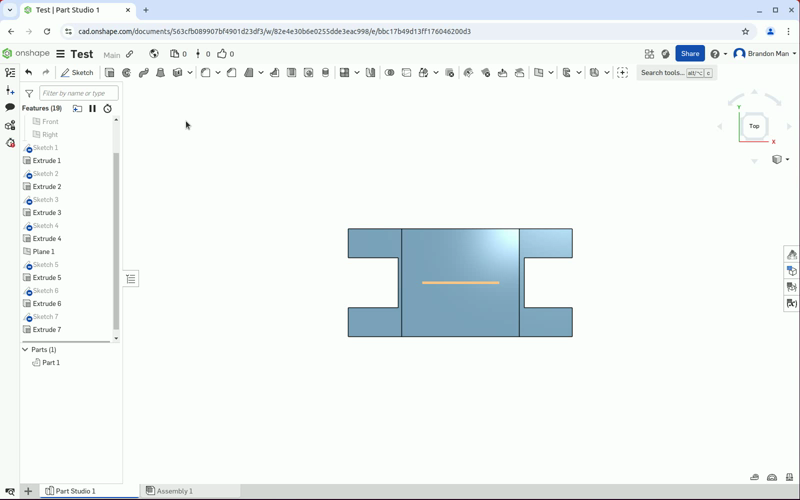
key(shift+h)
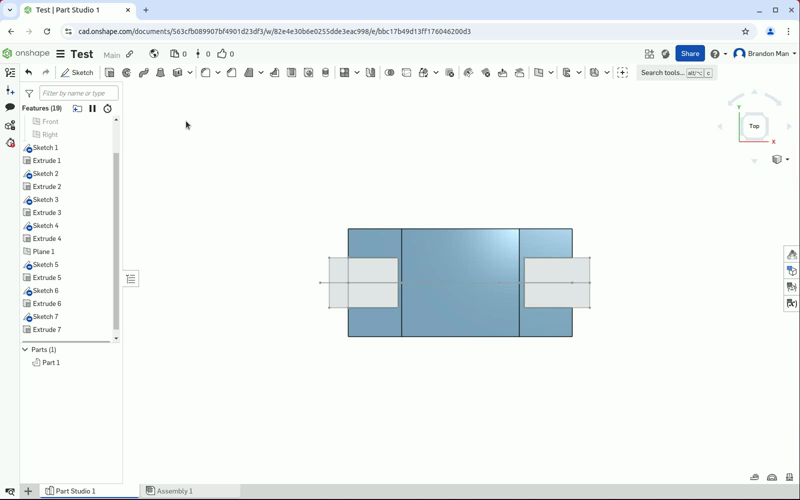
key(shift+h)
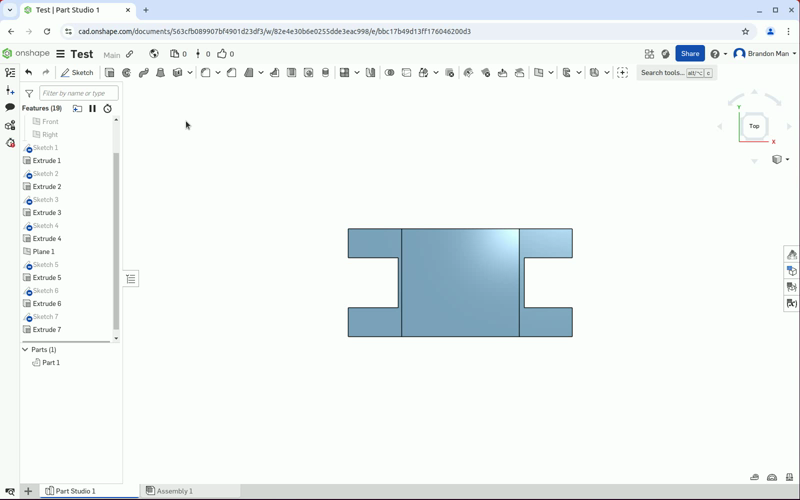
mouse_move(69, 150)
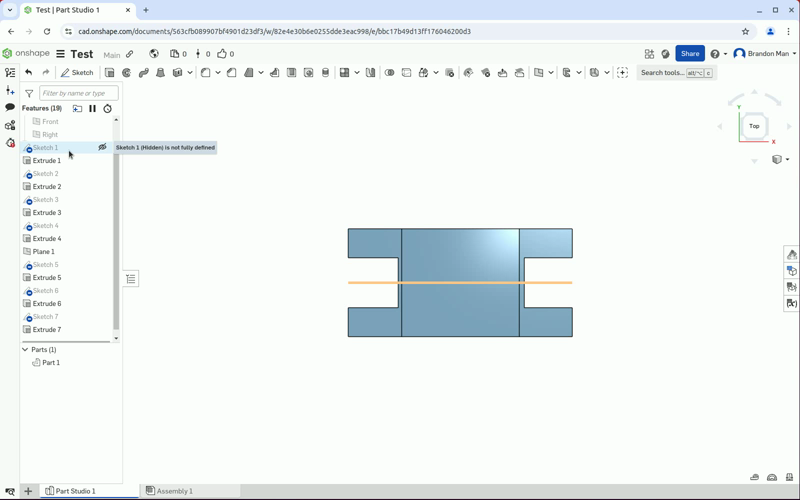
click(69, 150)
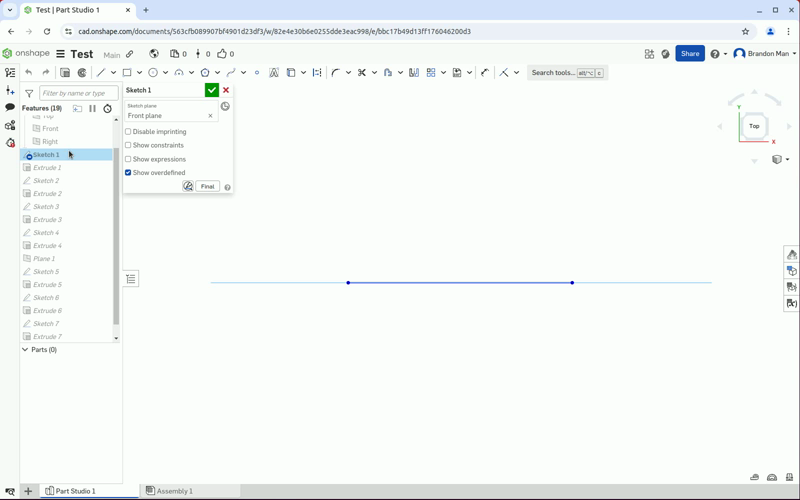
mouse_move(229, 92)
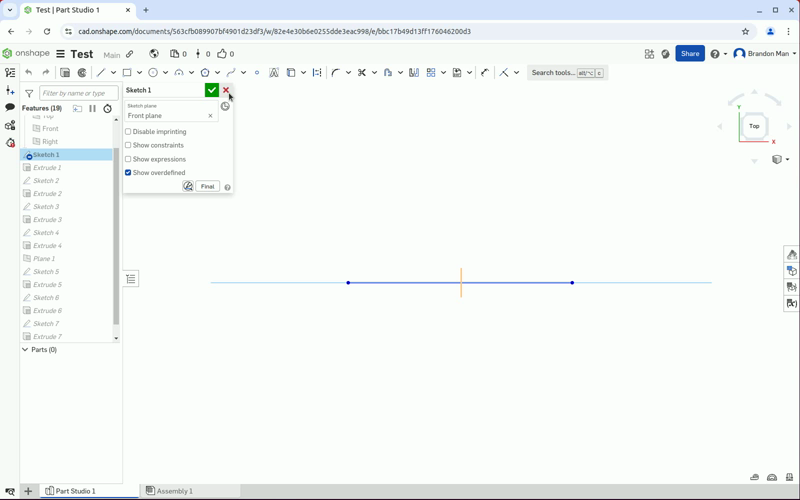
click(229, 92)
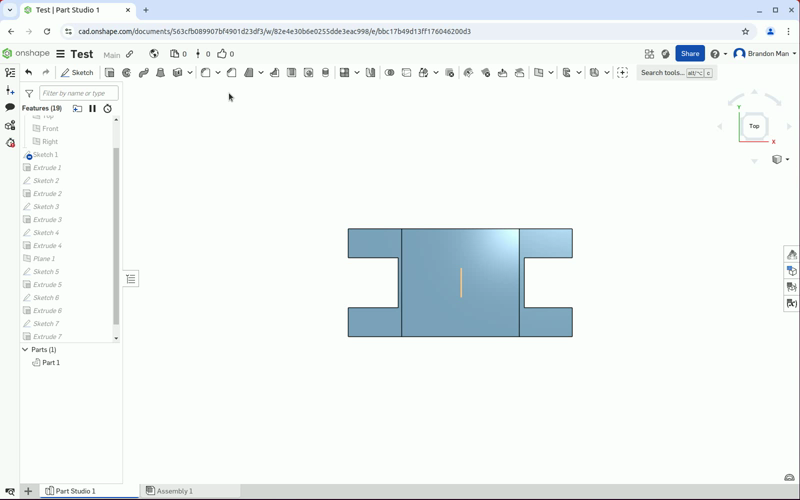
mouse_move(541, 75)
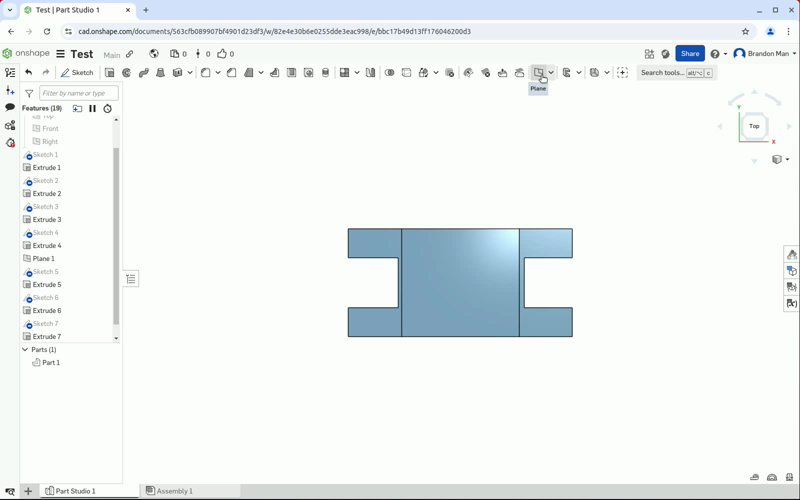
click(541, 75)
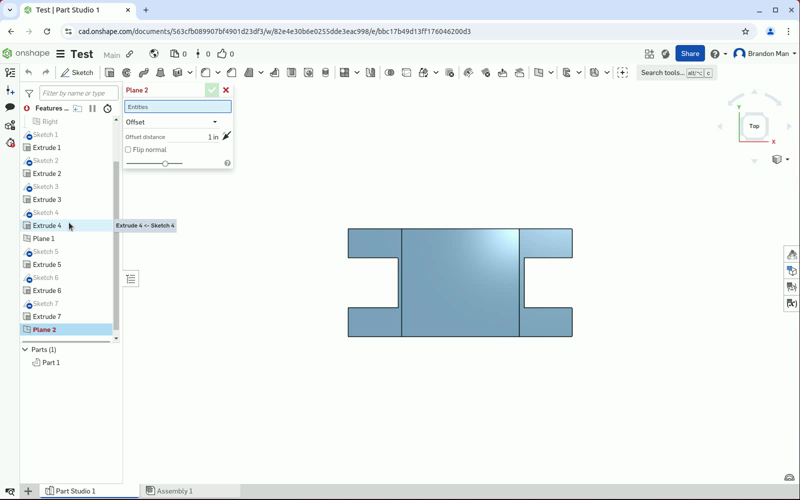
scroll(3)
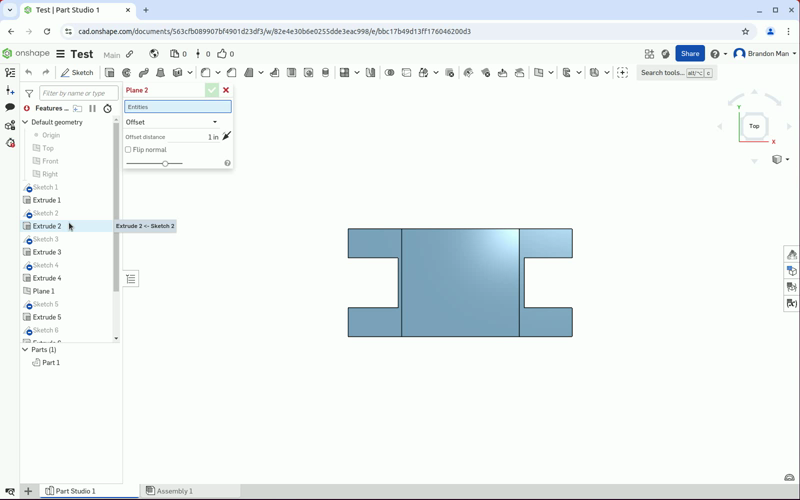
mouse_move(69, 150)
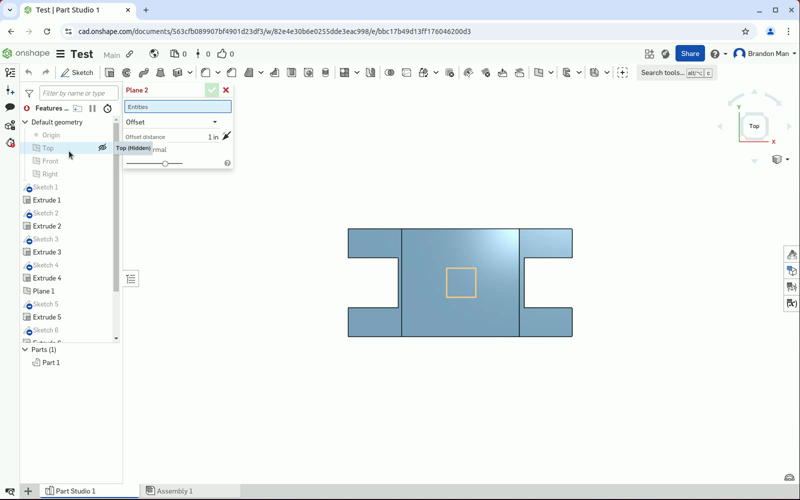
click(69, 150)
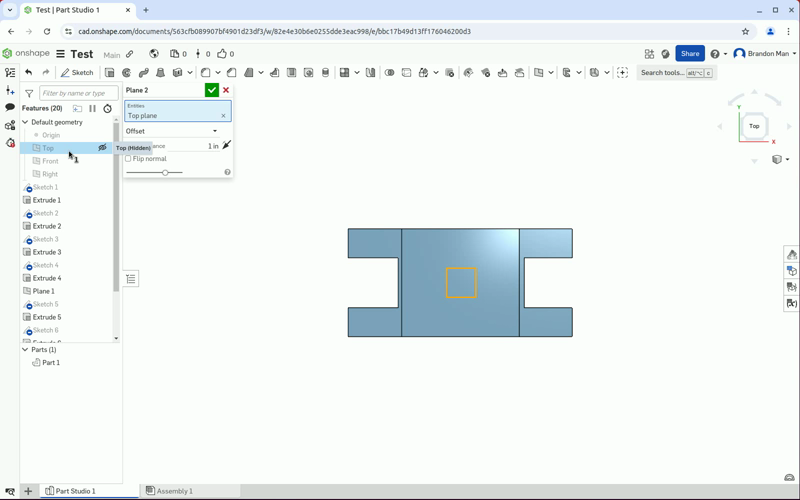
key(tab, 2)
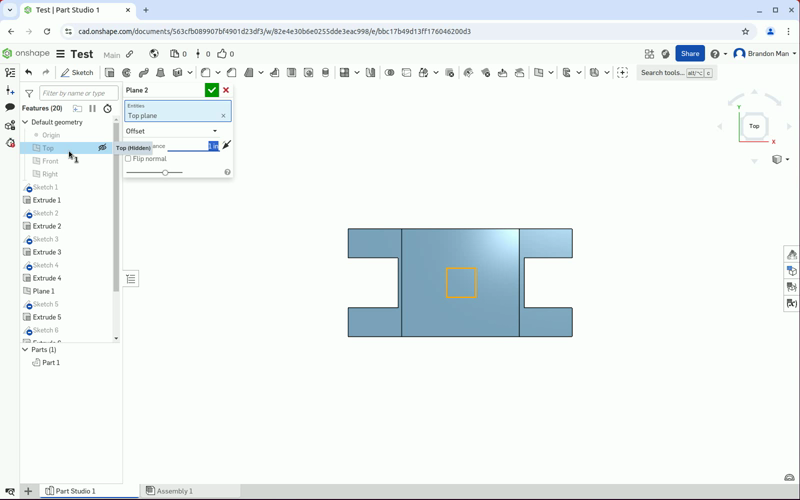
text(12.047)
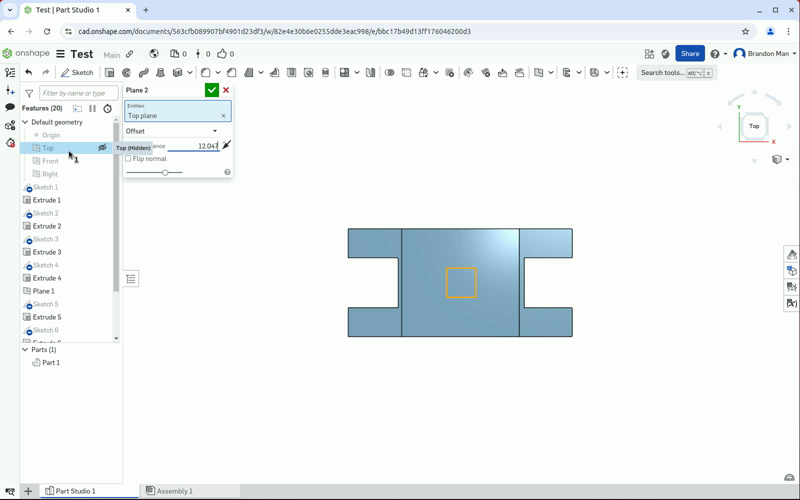
key(enter, 2)
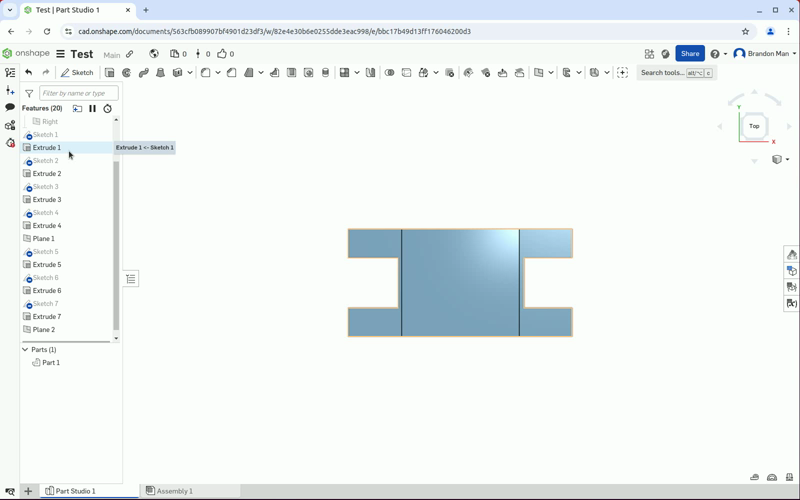
key(shift+s)
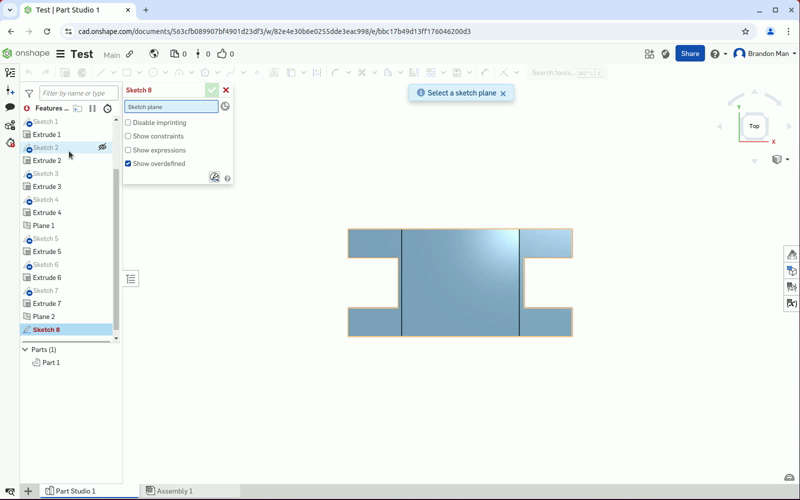
mouse_move(69, 319)
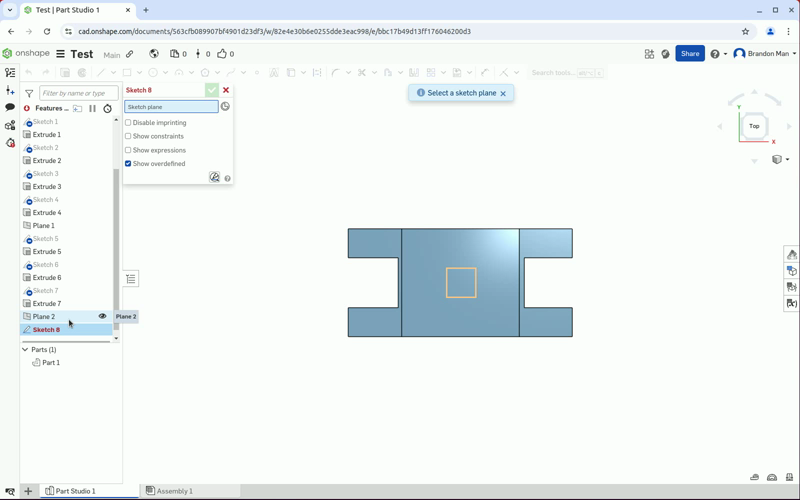
click(69, 319)
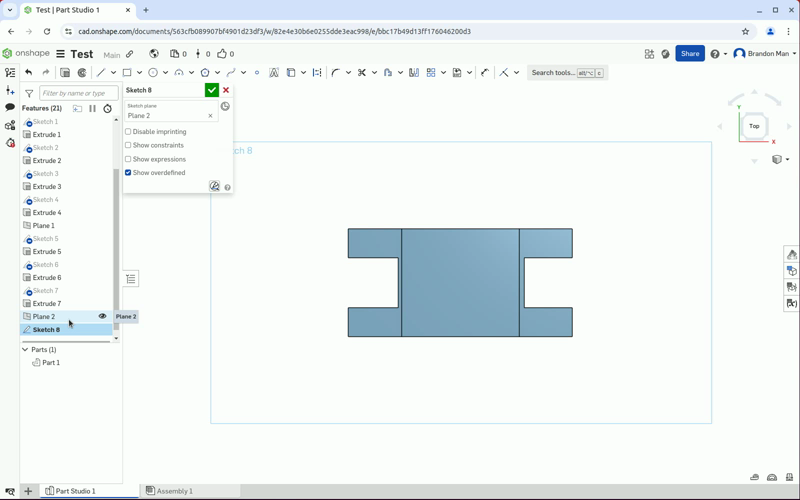
mouse_move(73, 352)
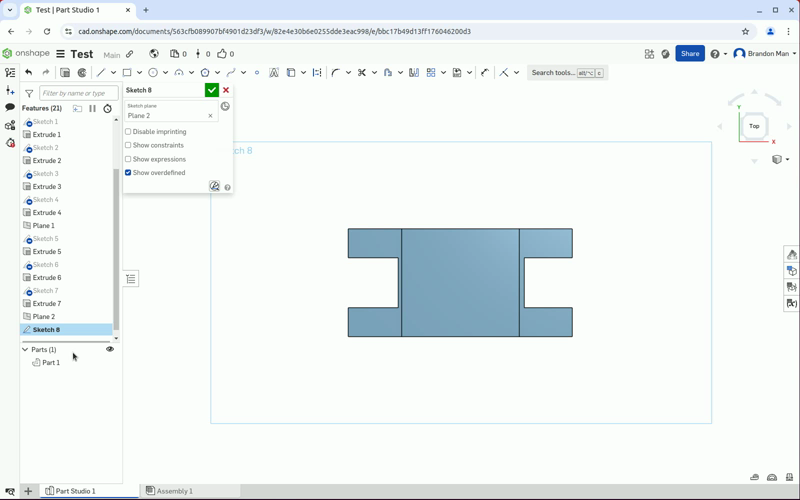
key(y)
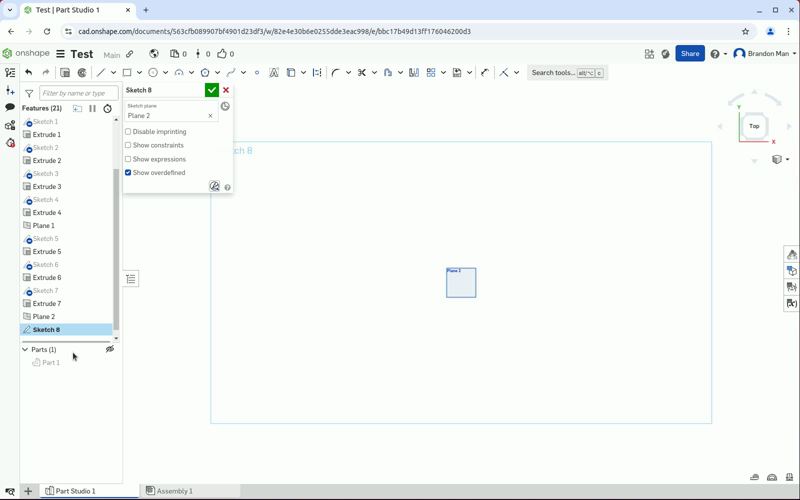
key(c)
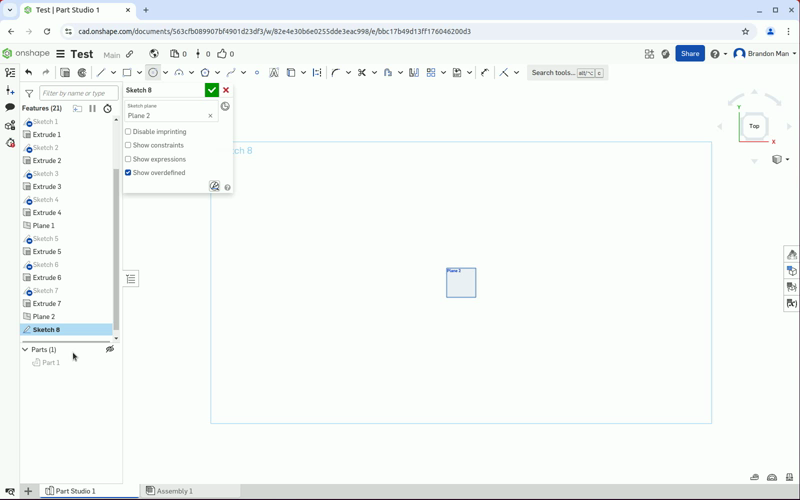
key_down(shift)
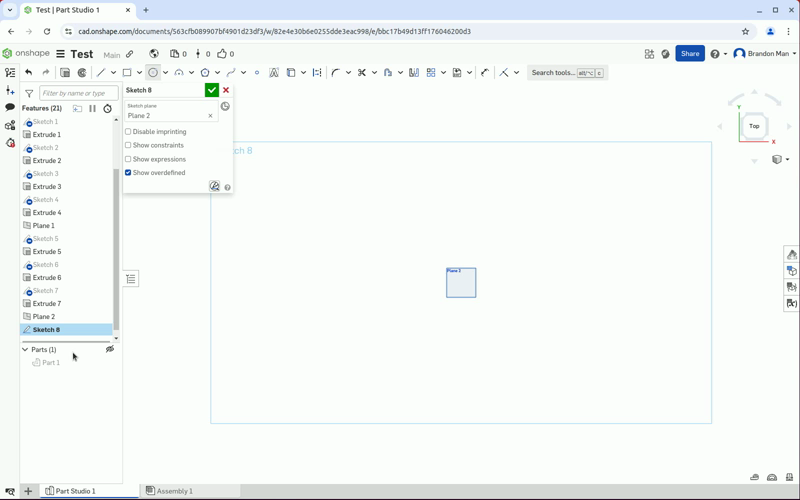
mouse_move(461, 282)
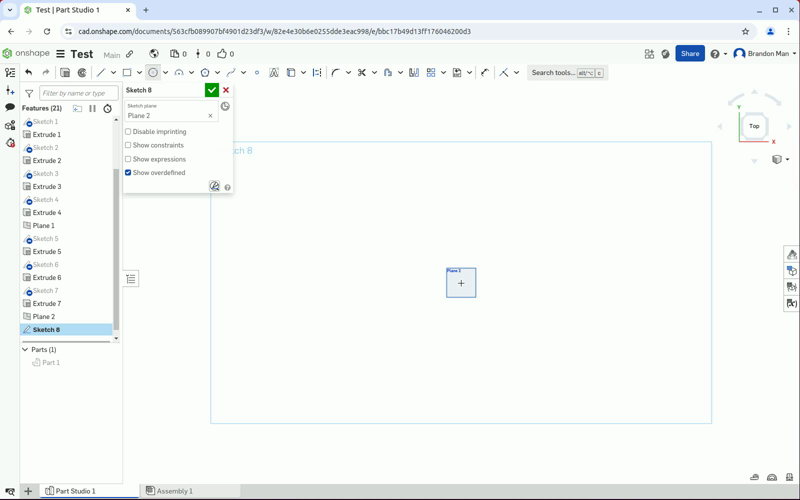
click(461, 282)
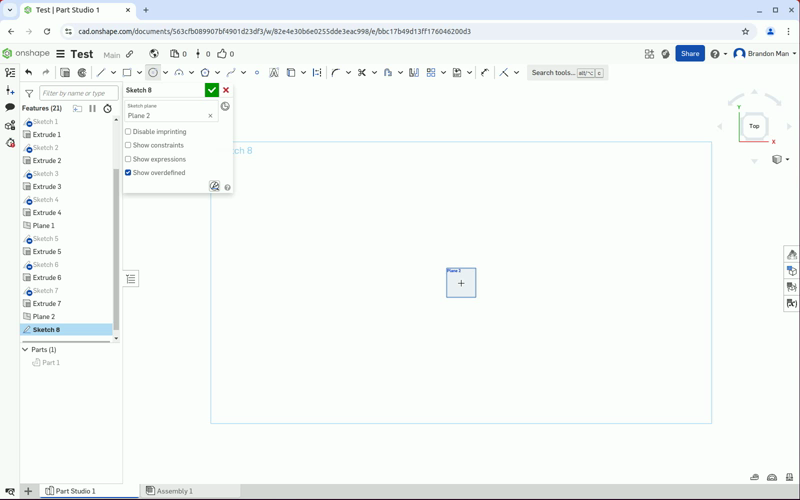
key_up(shift)
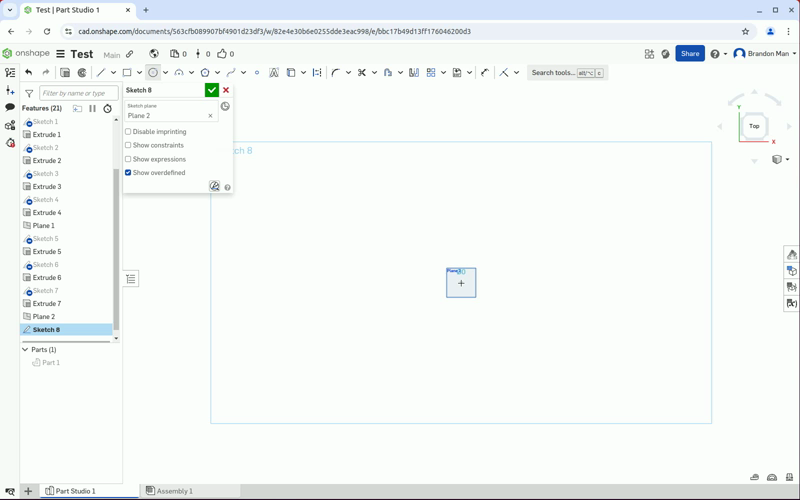
mouse_move(486, 282)
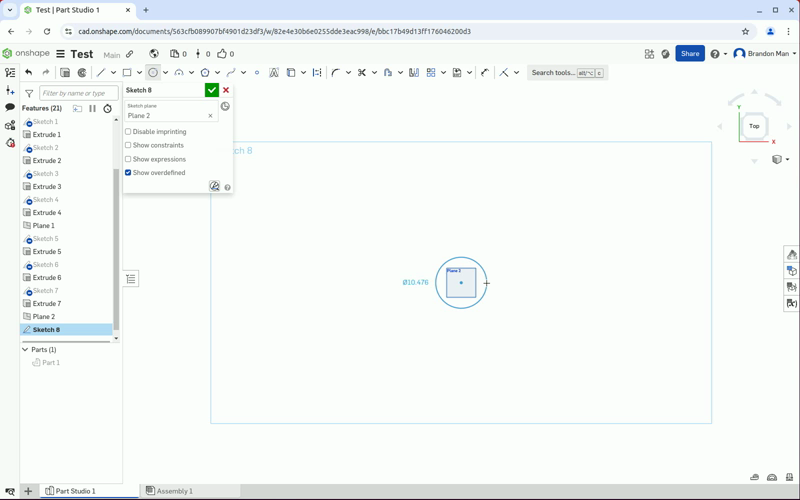
click(486, 282)
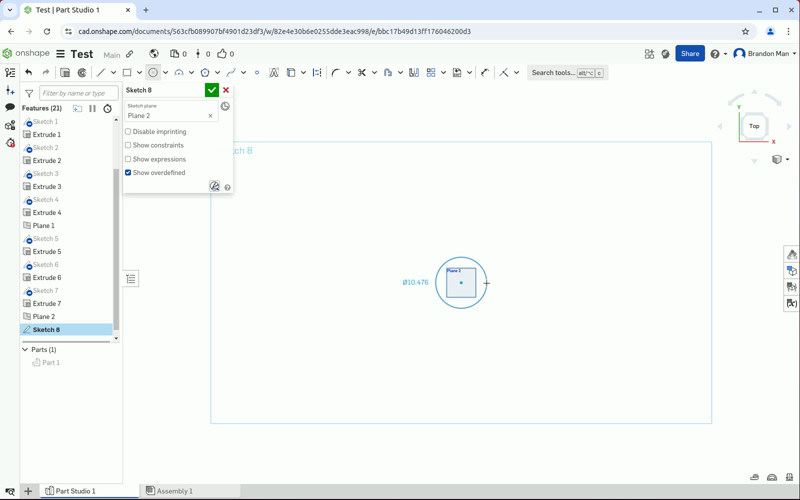
key(esc)
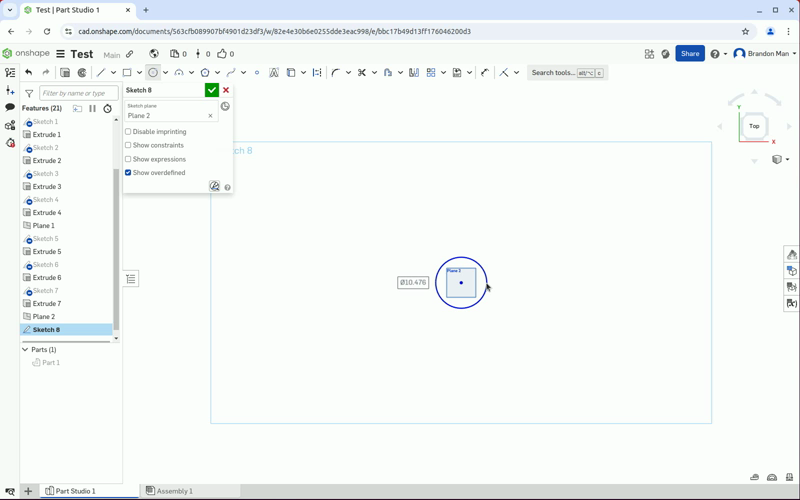
mouse_move(448, 295)
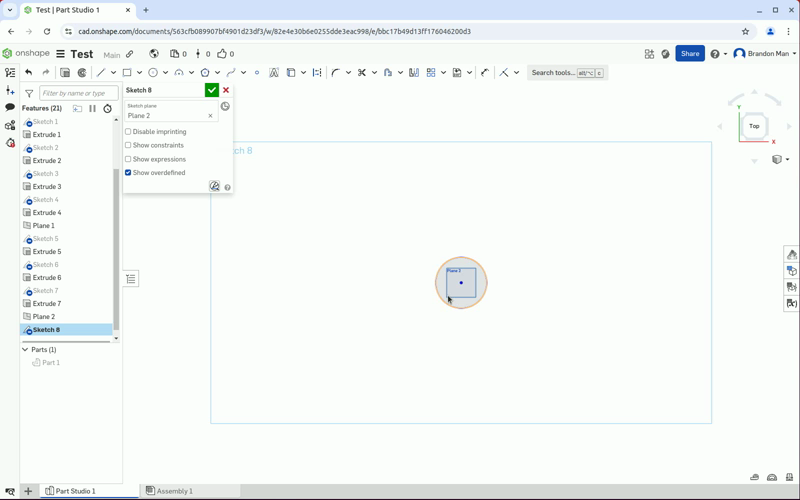
click(448, 295)
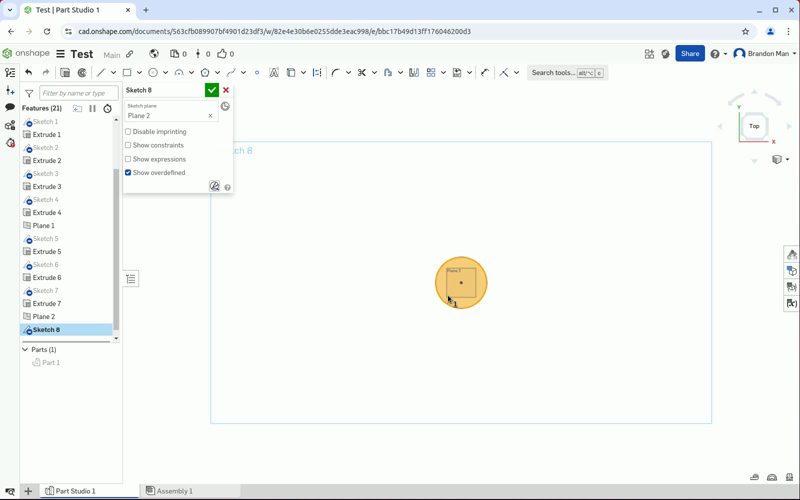
mouse_move(73, 352)
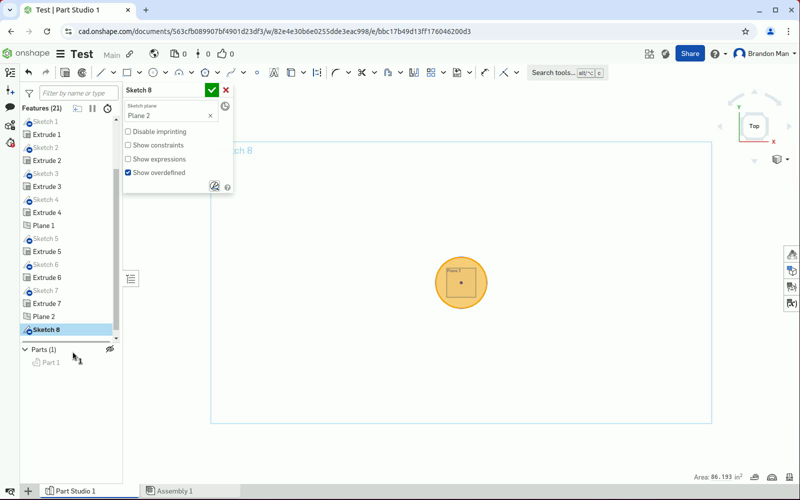
key(shift+y)
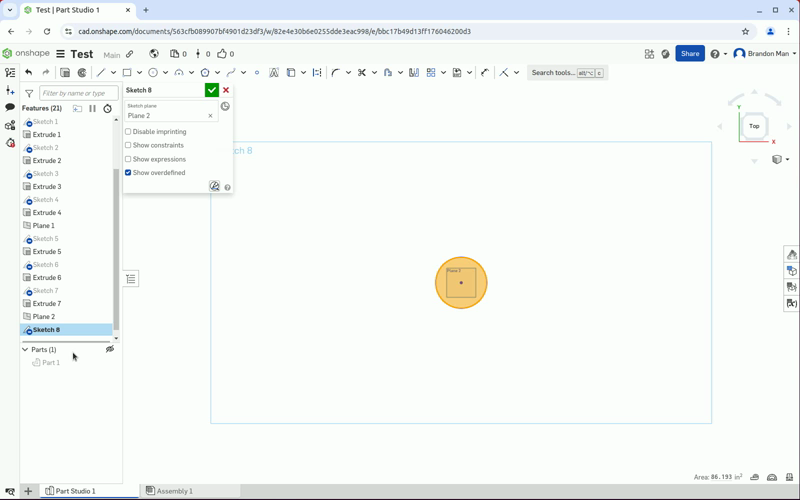
key(shift+e)
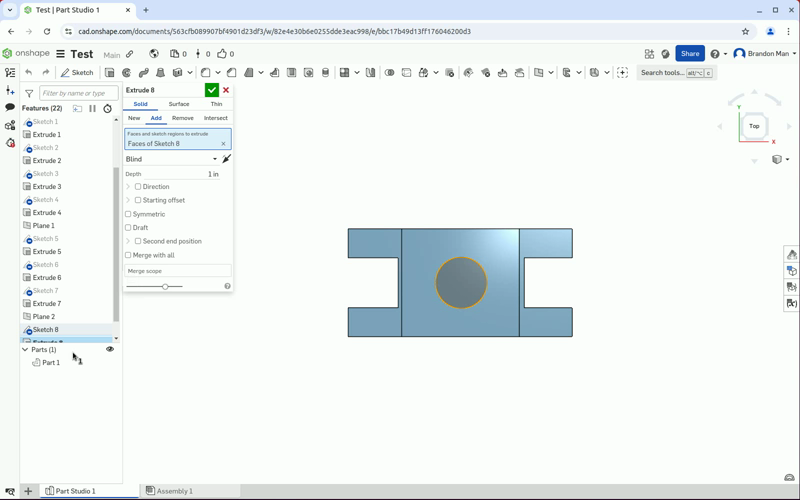
mouse_move(143, 106)
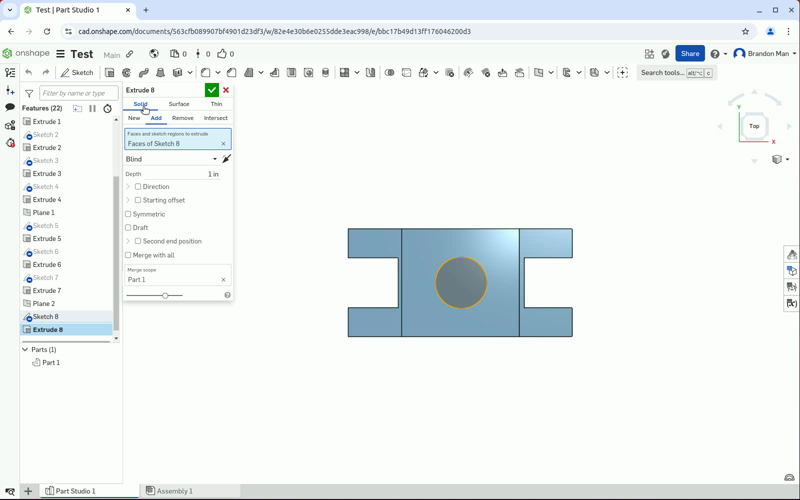
click(143, 106)
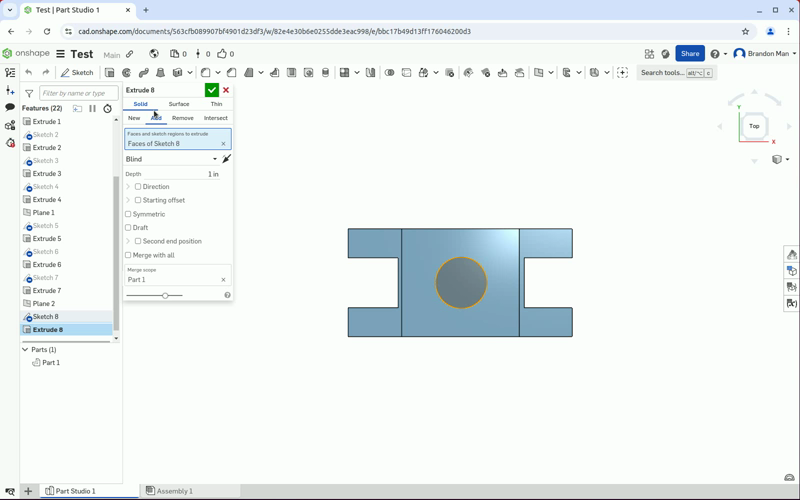
mouse_move(186, 120)
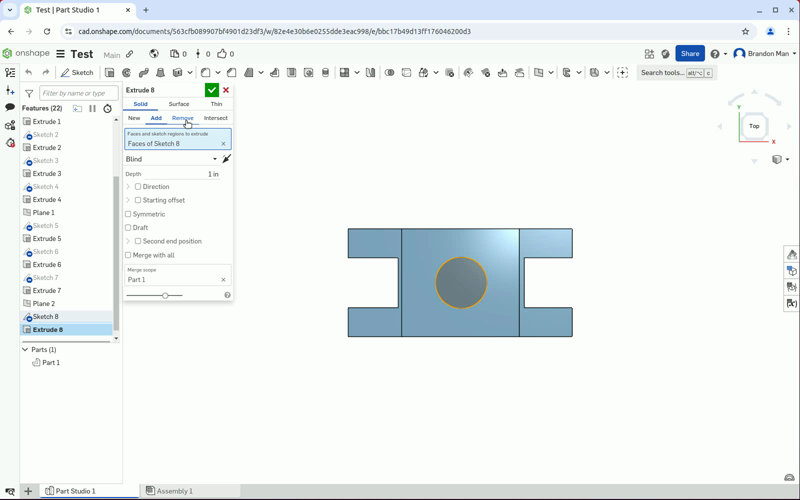
click(186, 120)
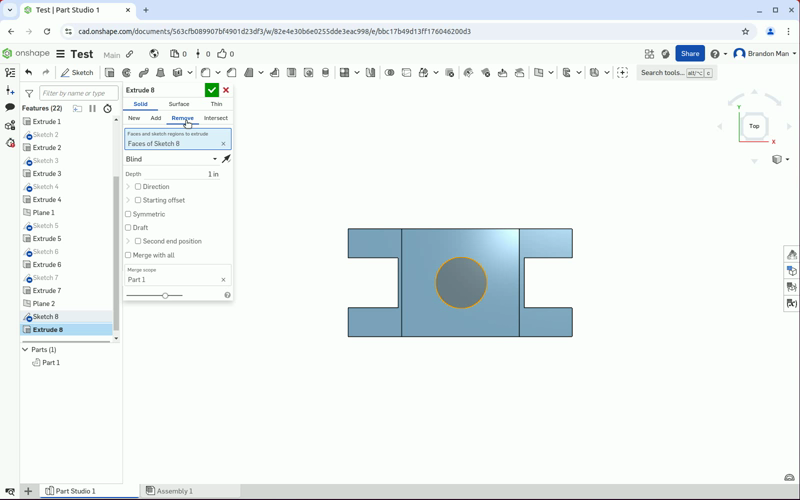
key(tab, 4)
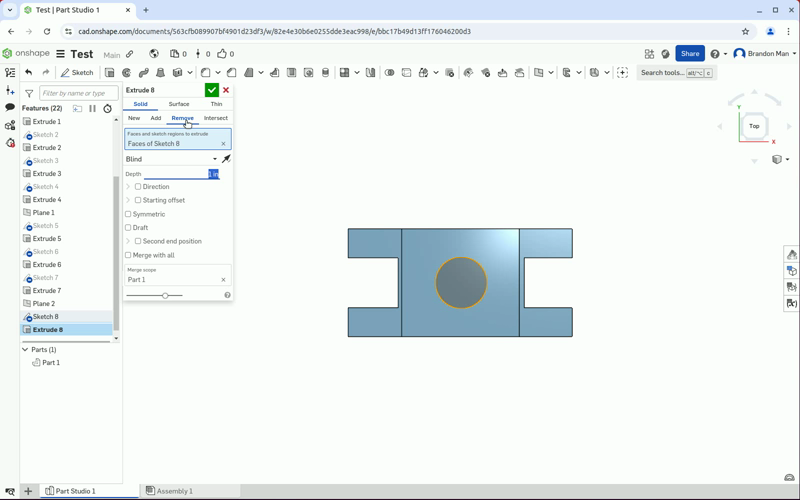
text(10.11)
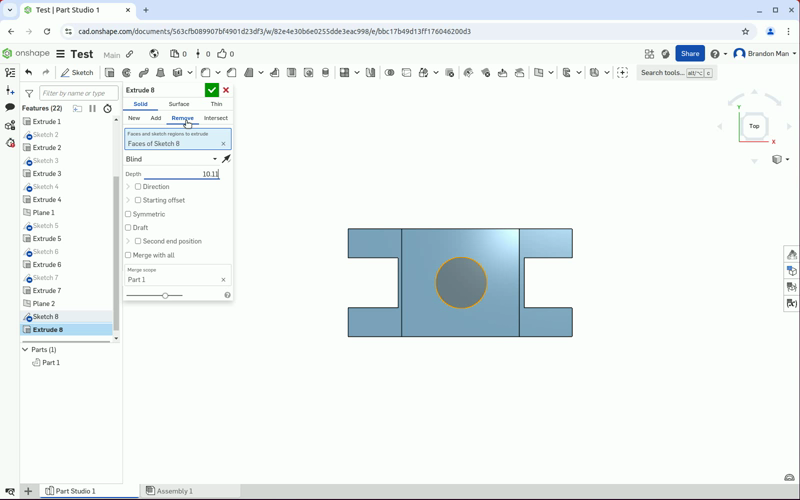
key(tab, 6)
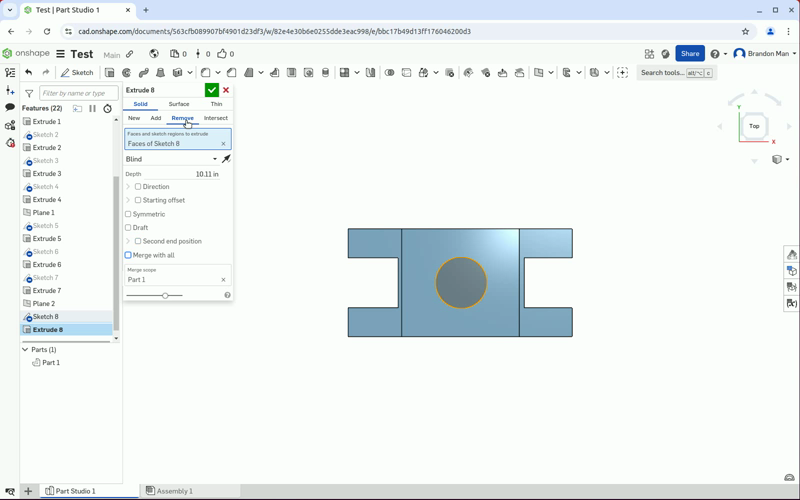
key(space)
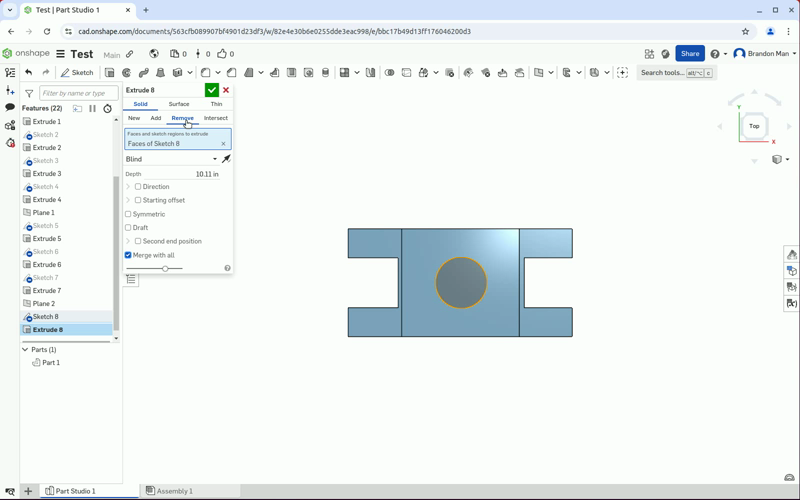
key(enter)
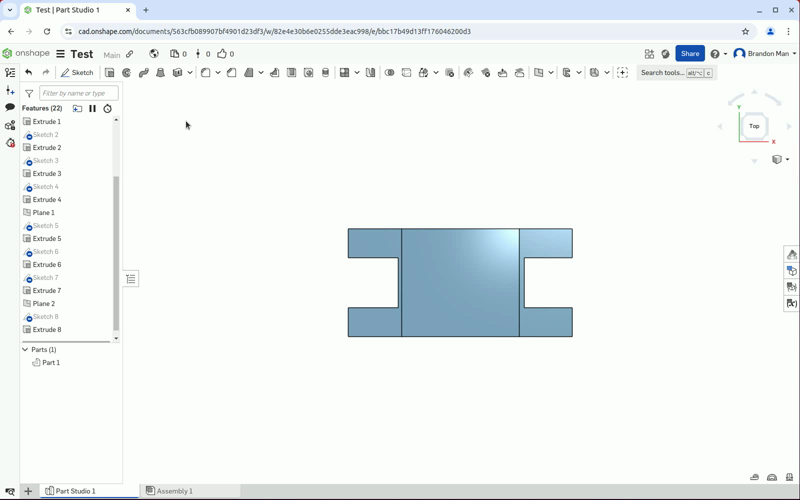
key(shift+h)
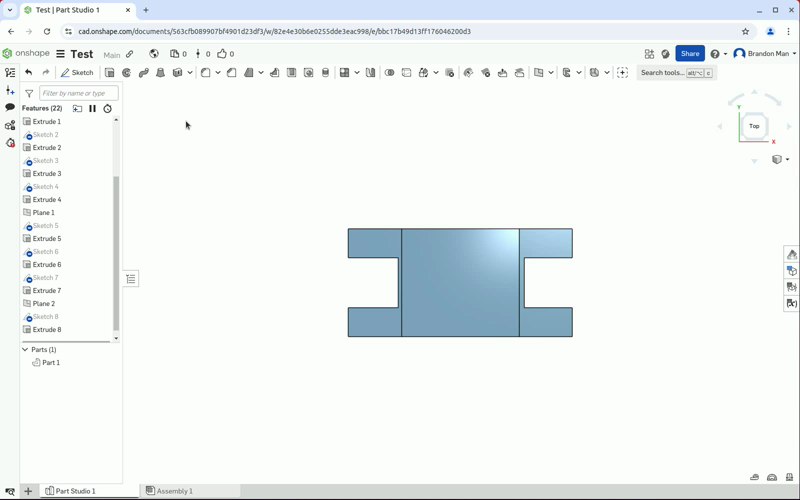
key(shift+h)
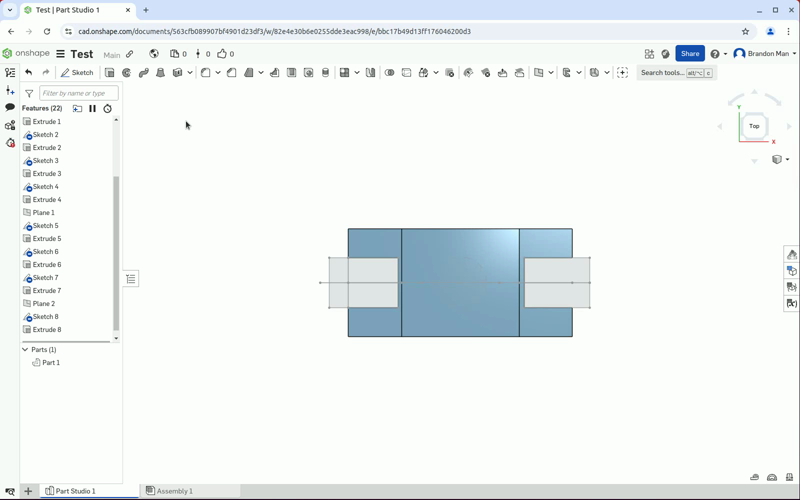
key(shift+7)
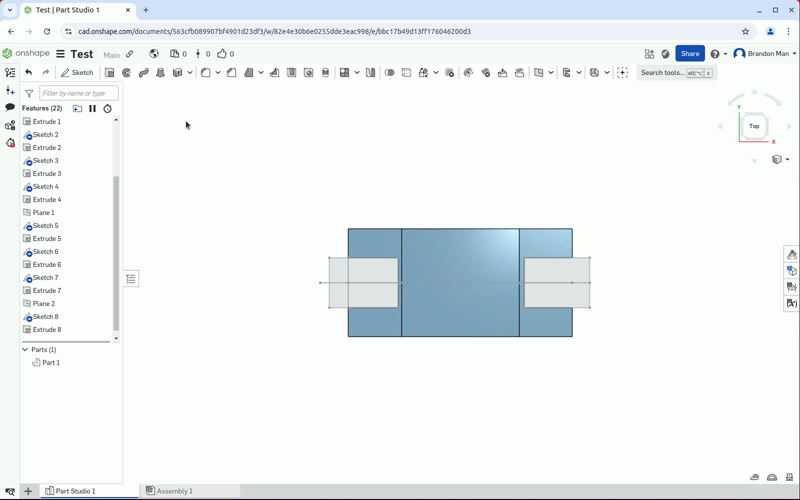
key(up, 3)
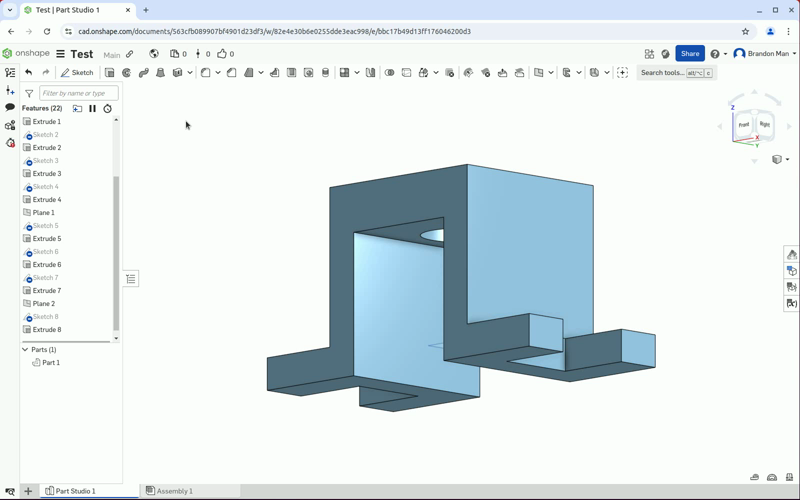
key(left, 3)
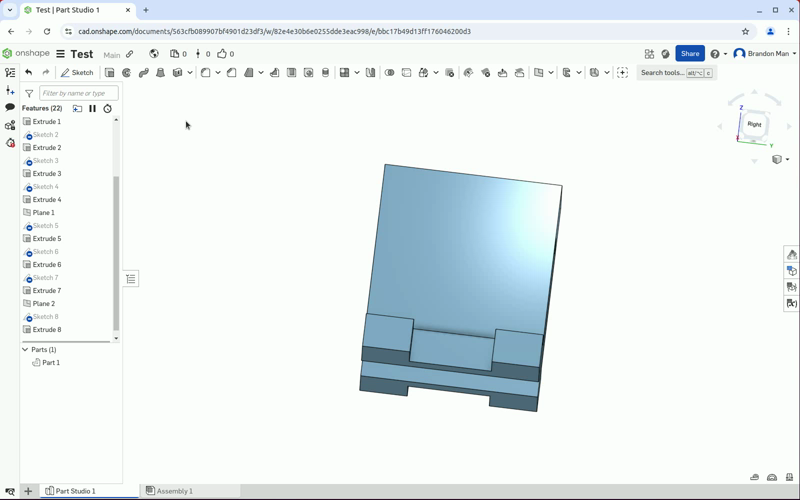
key(right, 3)
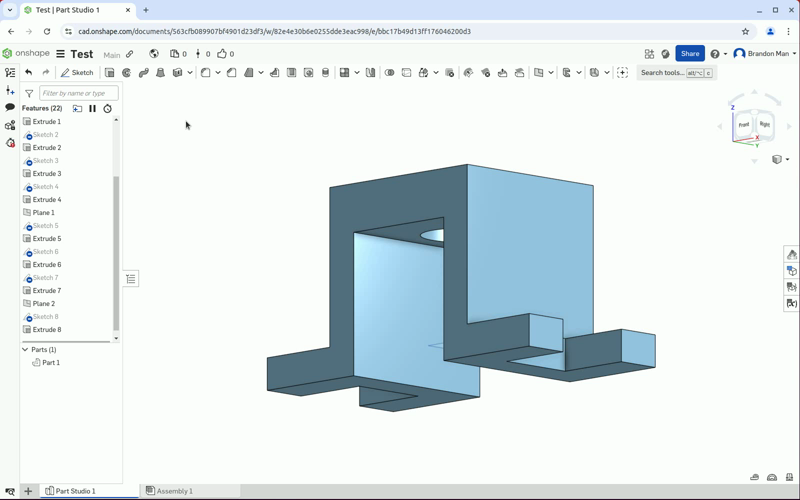
key(down, 3)
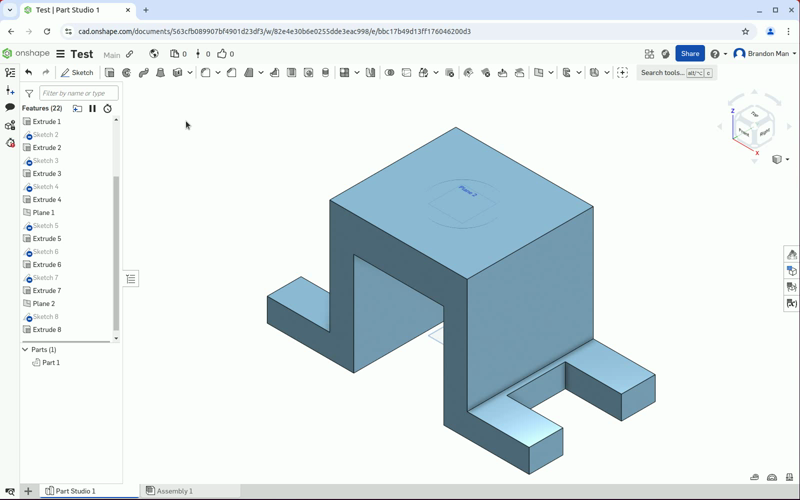
mouse_move(69, 111)
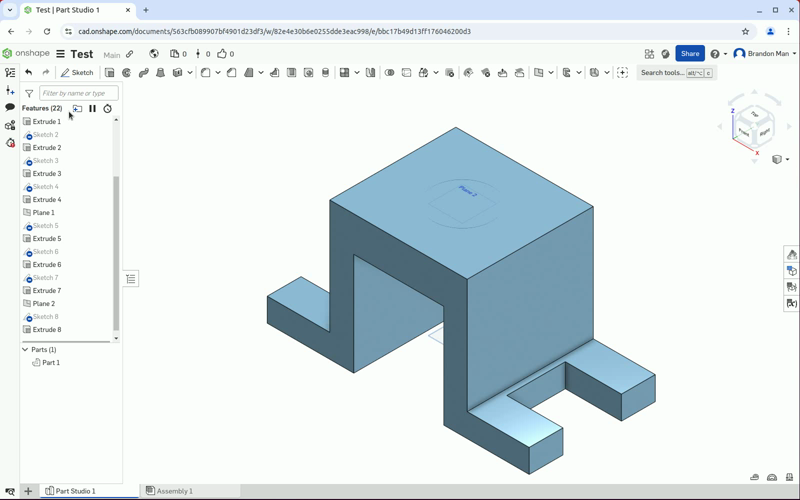
click(69, 111)